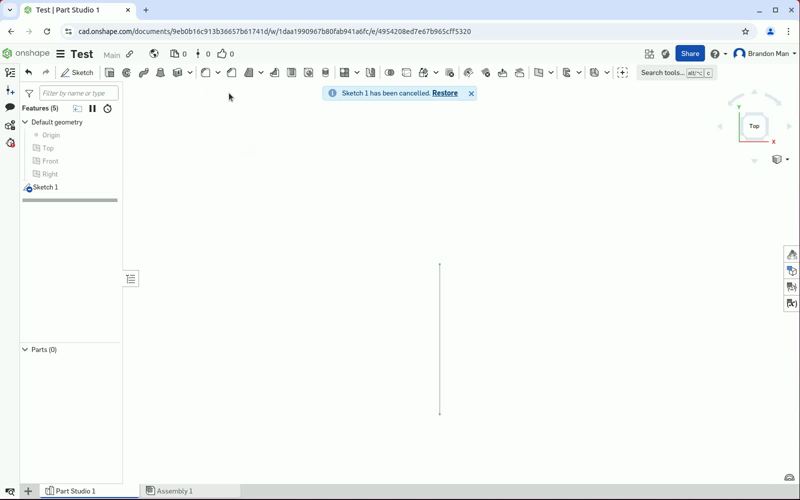
key(shift+h)
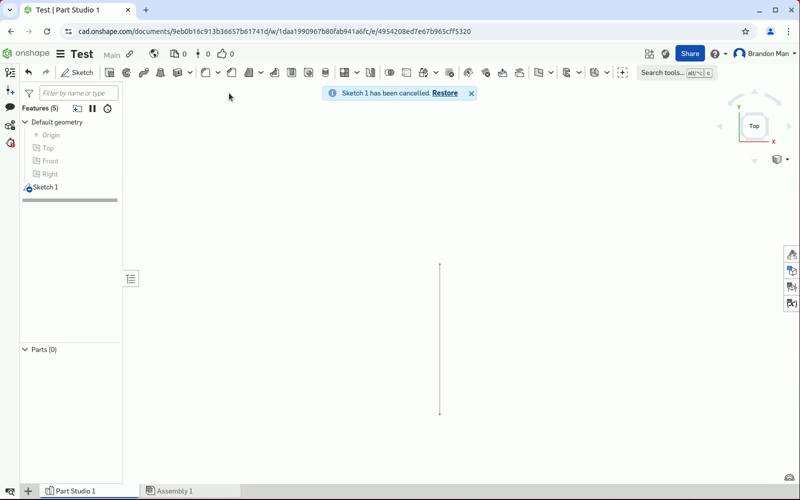
key(shift+s)
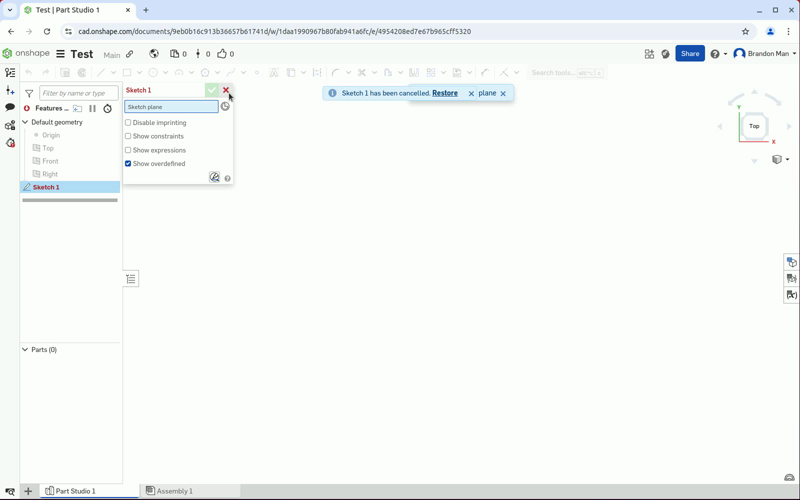
mouse_move(73, 150)
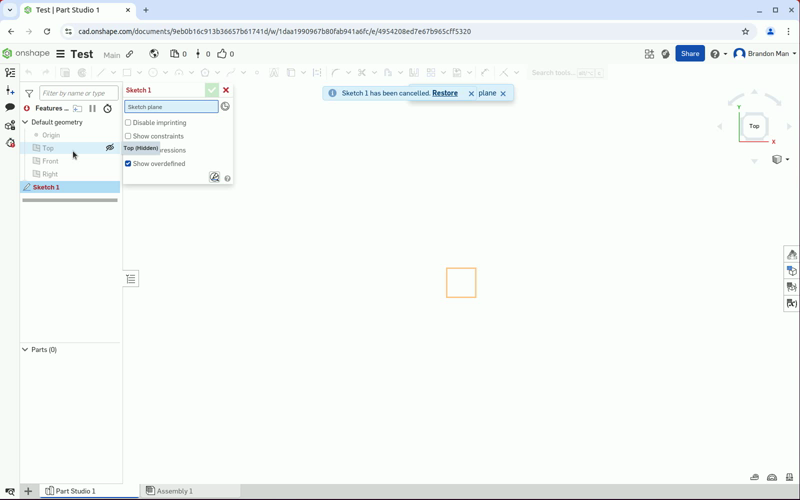
click(73, 150)
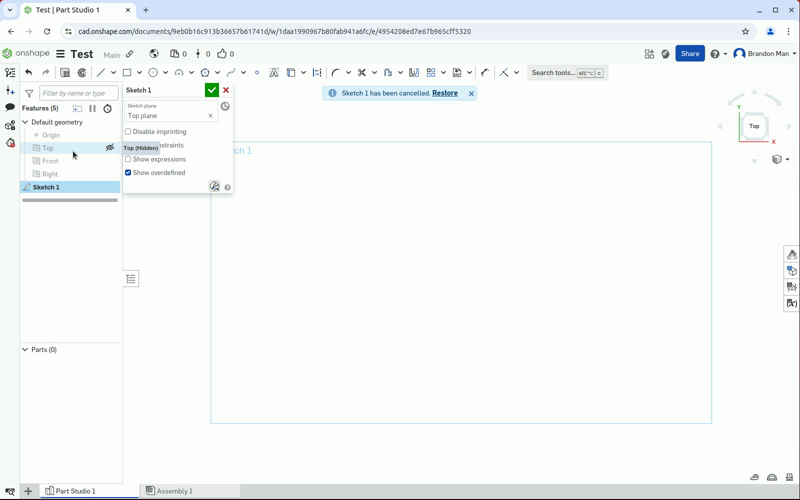
mouse_move(73, 352)
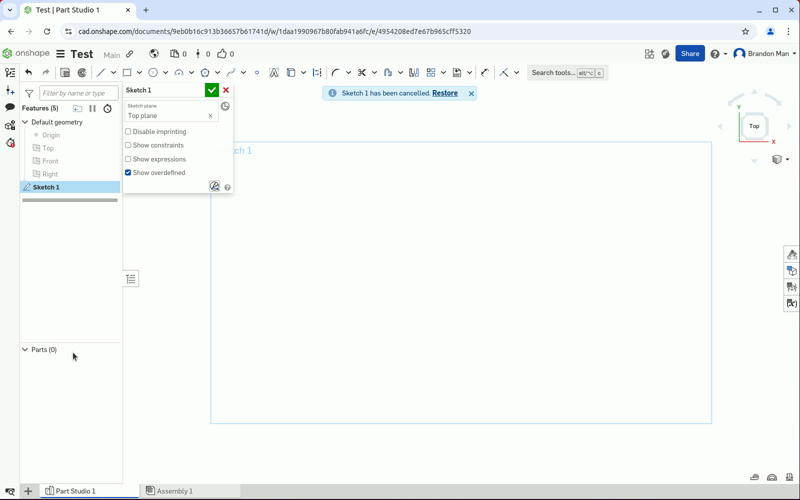
key(y)
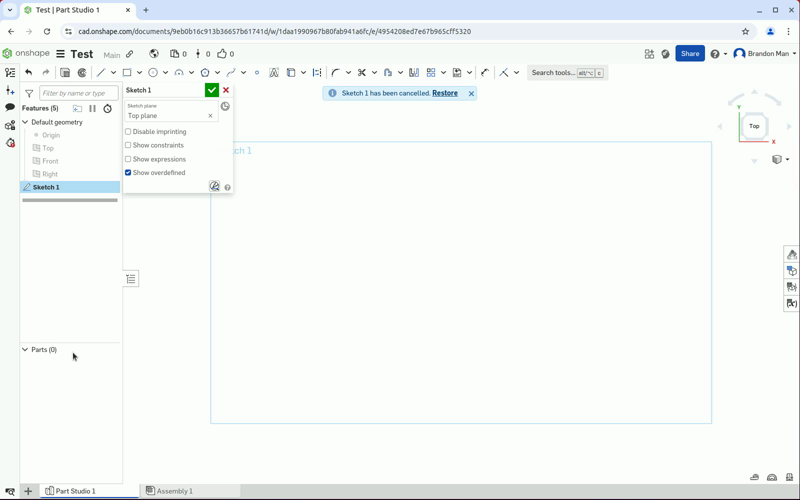
key(l)
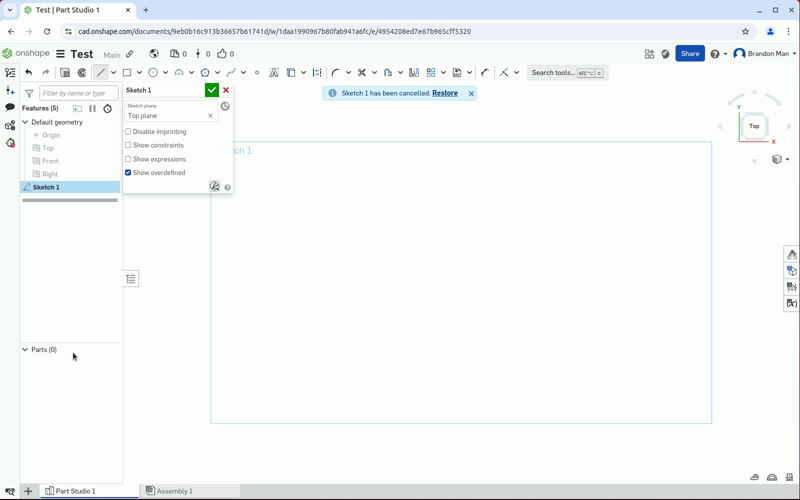
key_down(shift)
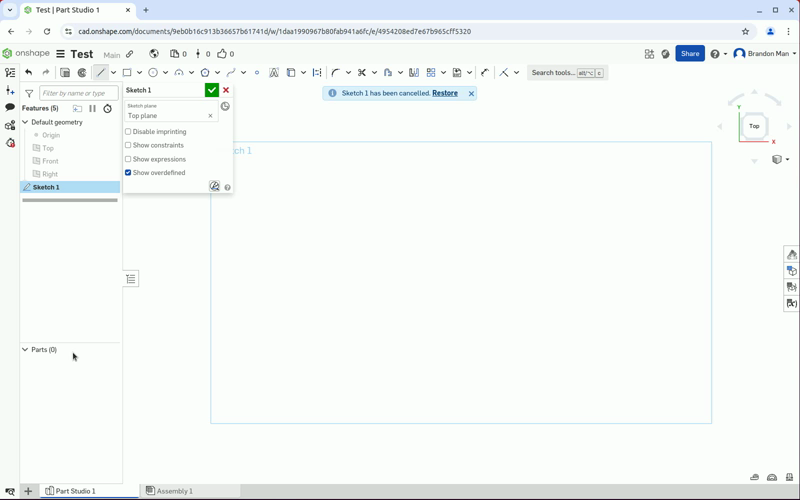
mouse_move(375, 374)
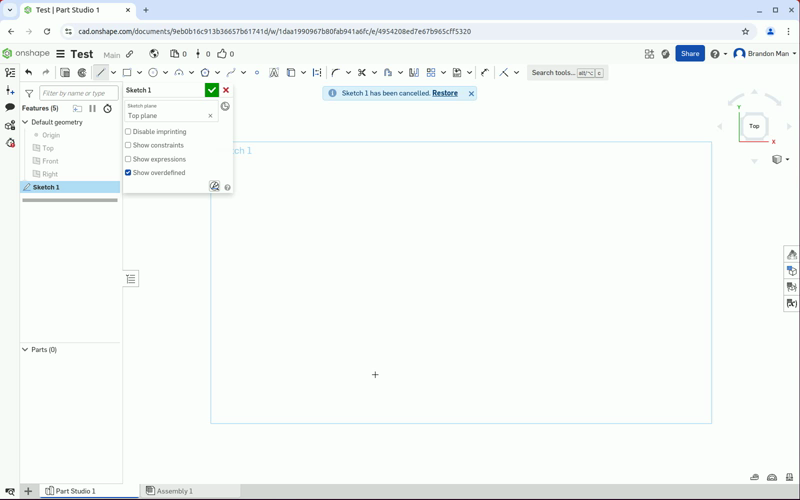
click(375, 374)
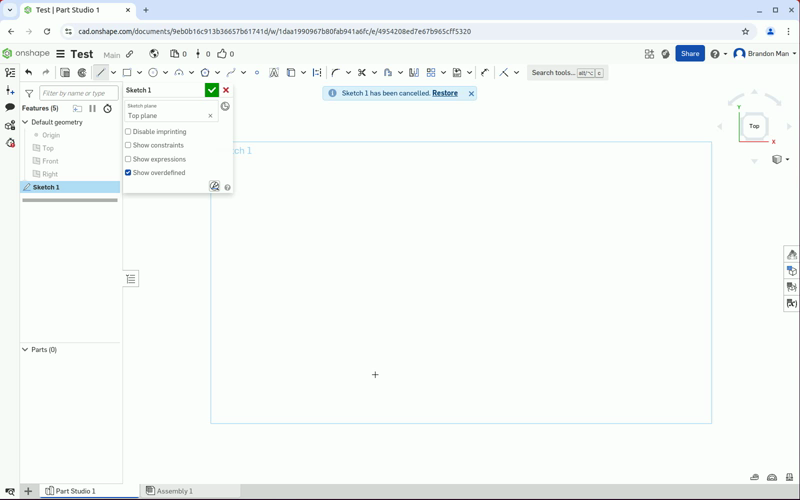
key_up(shift)
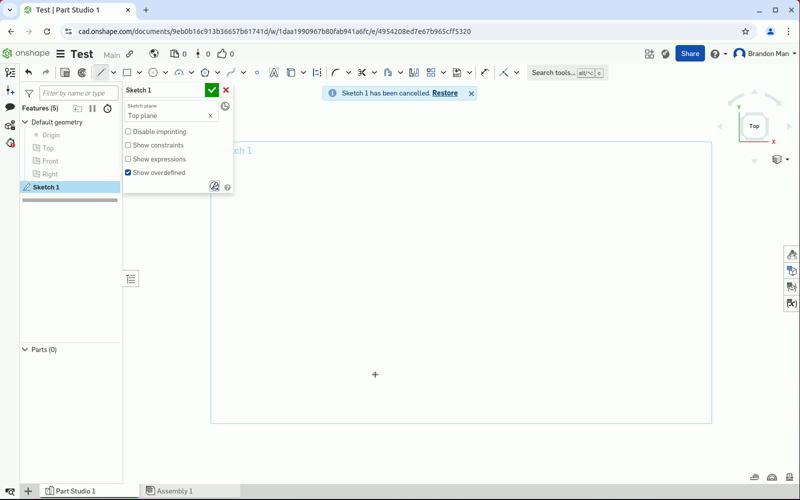
key_down(shift)
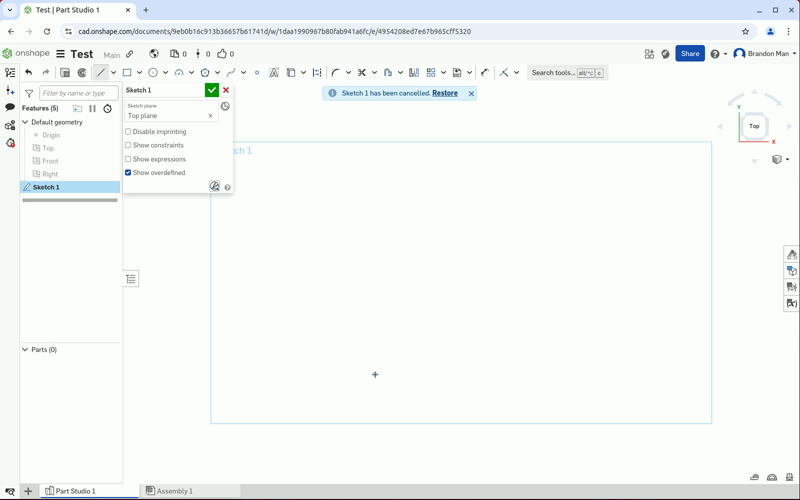
mouse_move(506, 374)
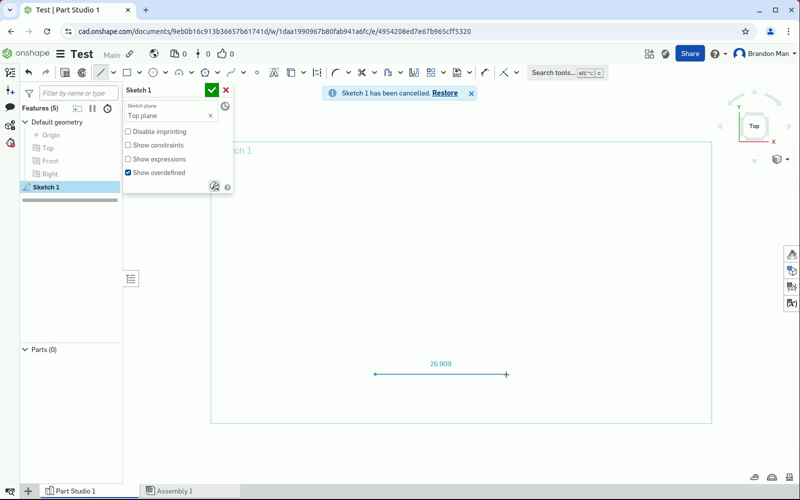
click(506, 374)
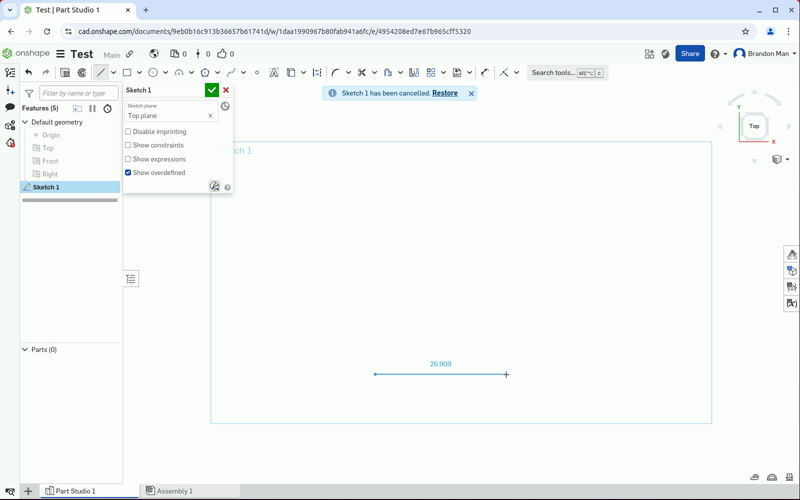
key_up(shift)
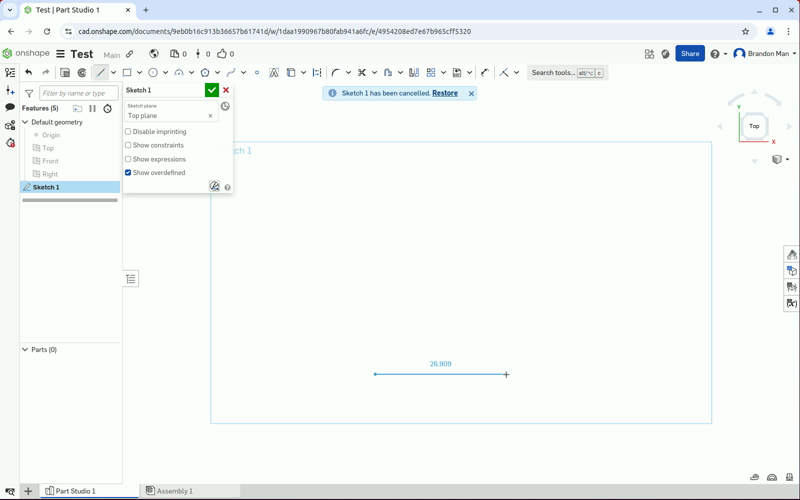
key(esc)
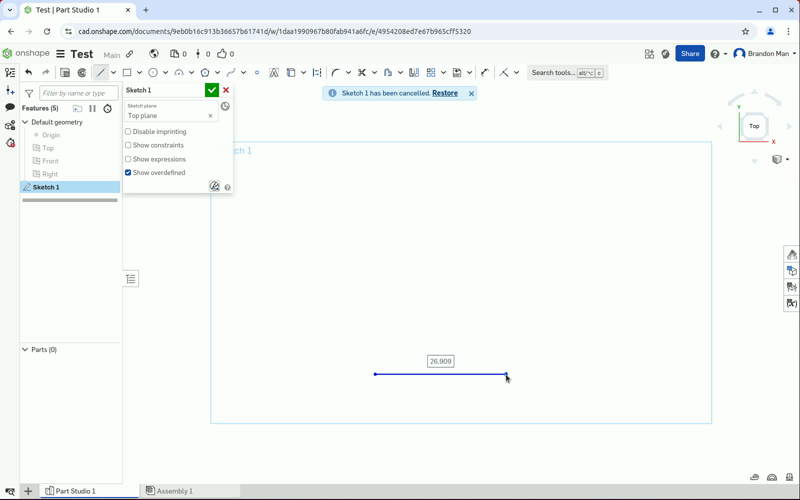
key(a)
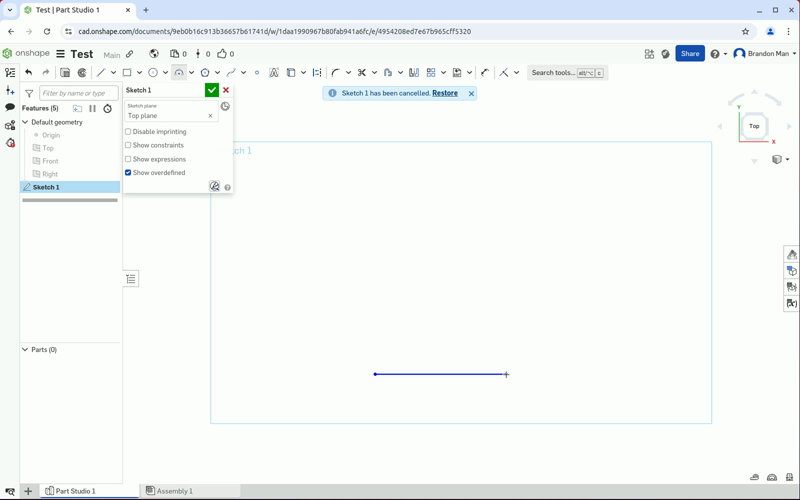
mouse_move(506, 374)
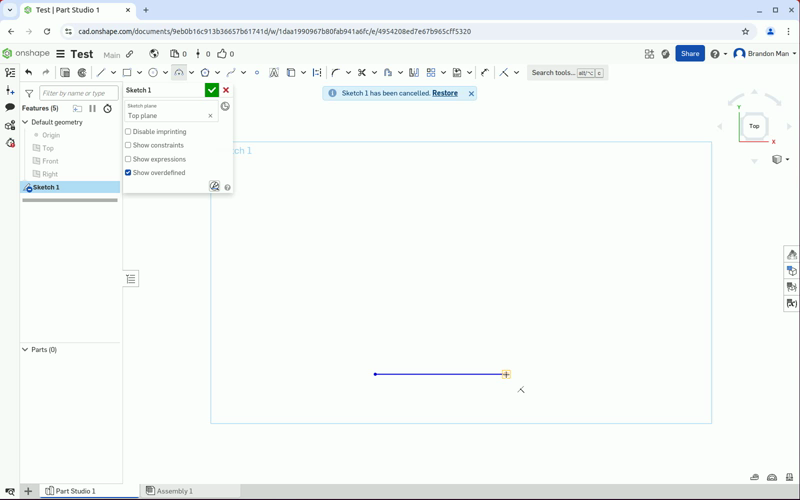
click(506, 374)
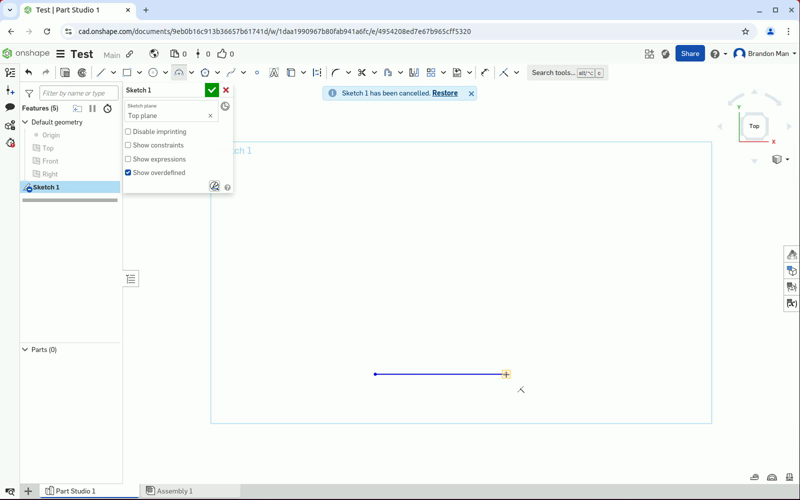
key_down(shift)
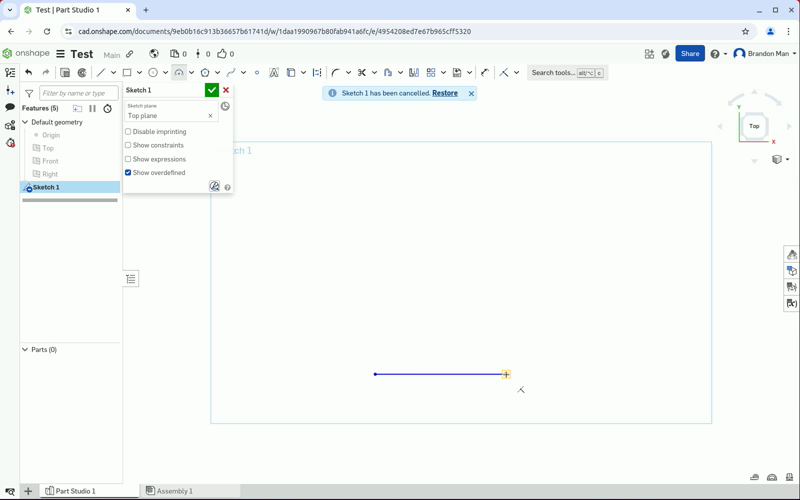
mouse_move(501, 366)
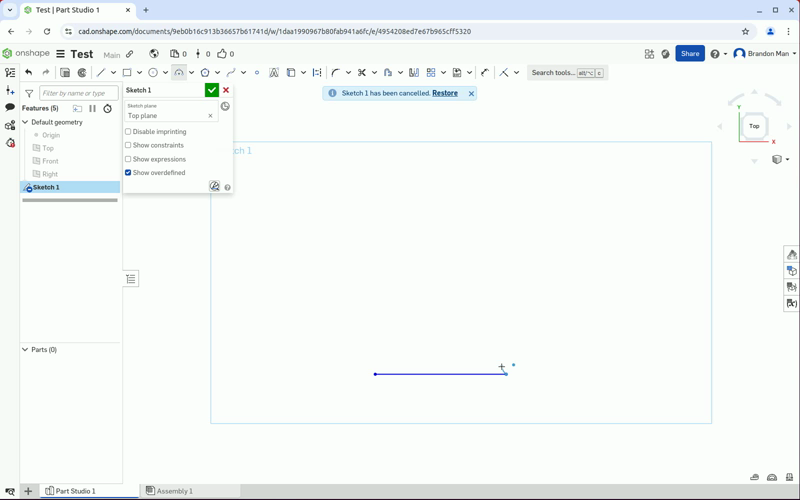
click(501, 366)
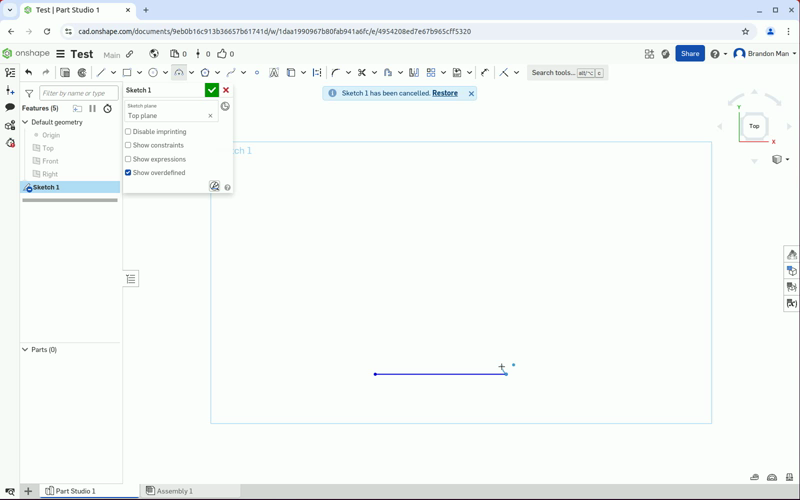
mouse_move(502, 370)
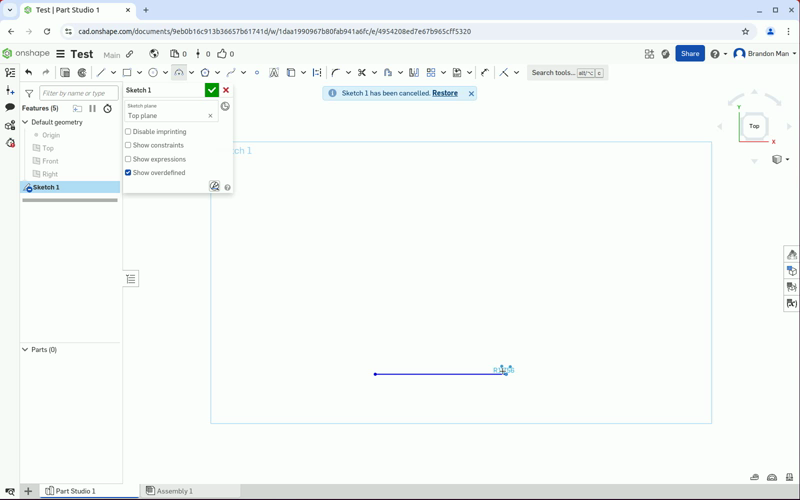
click(502, 370)
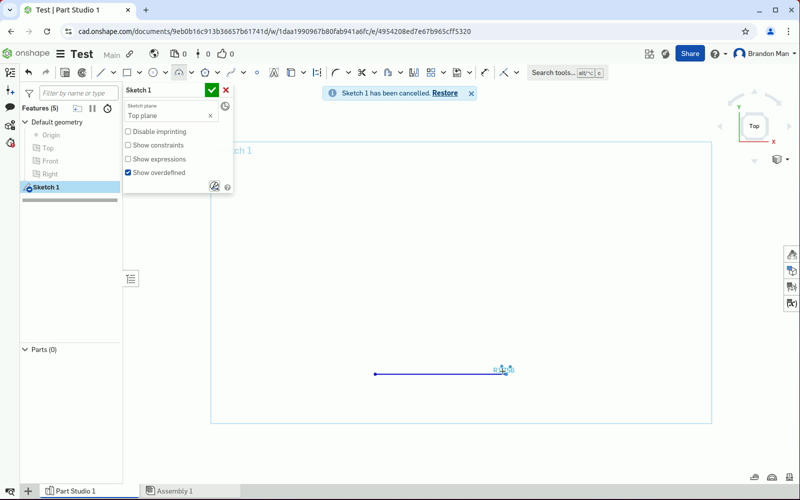
key_up(shift)
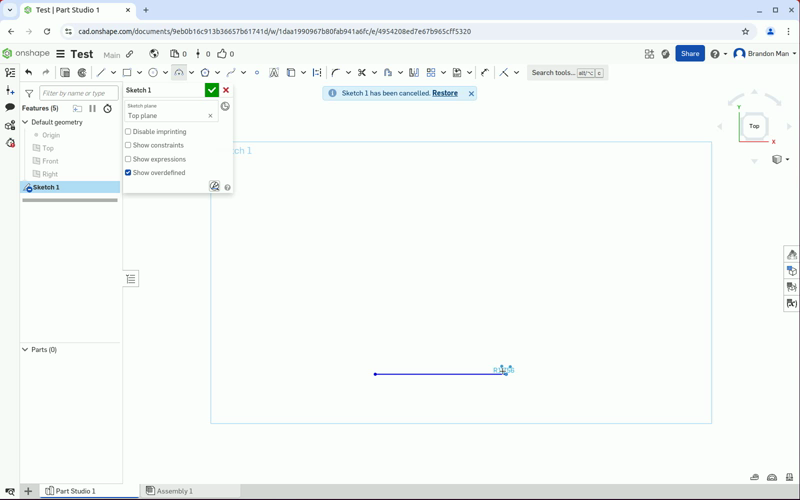
mouse_move(501, 366)
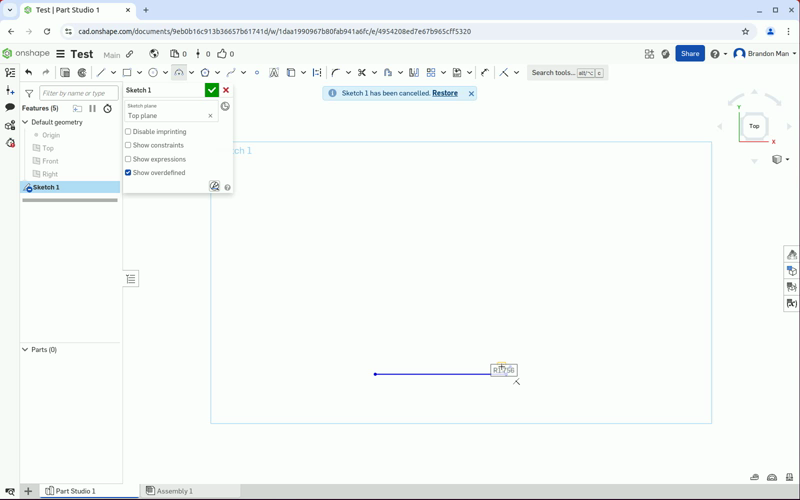
click(501, 366)
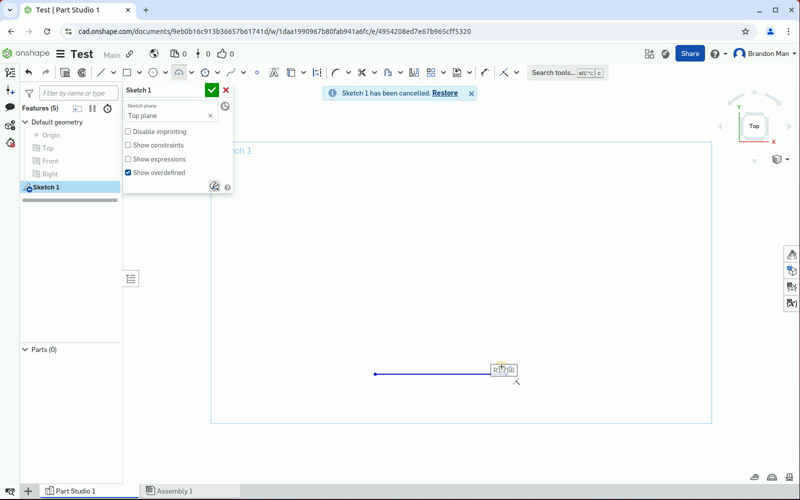
key_down(shift)
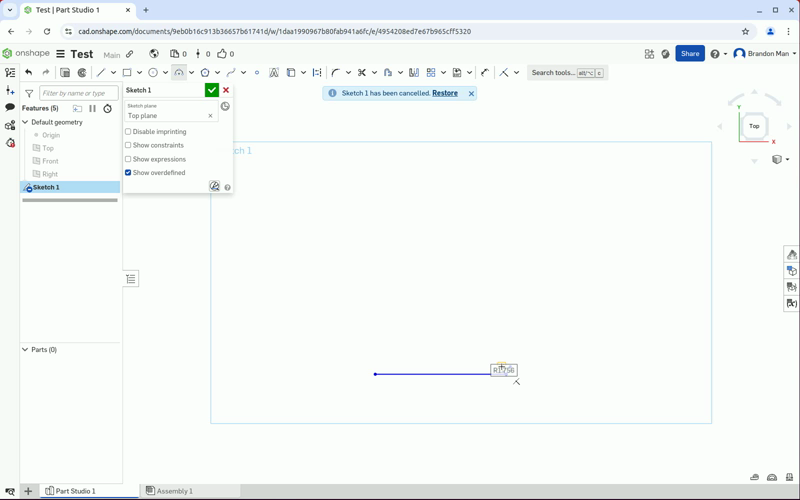
mouse_move(520, 357)
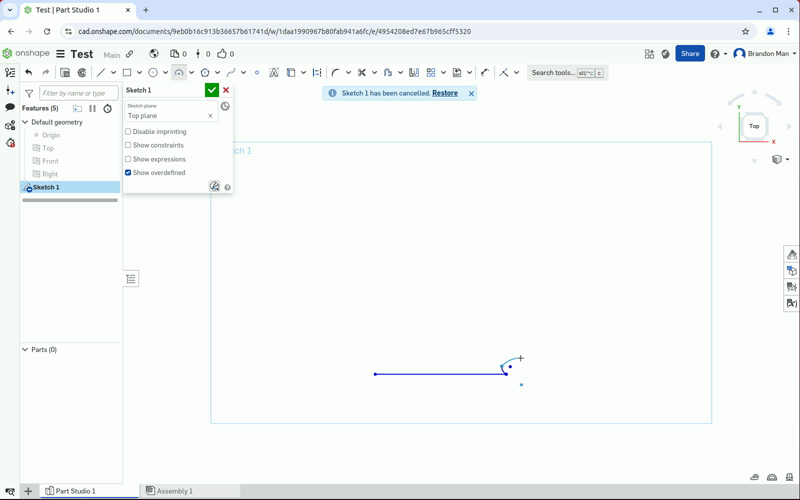
click(520, 357)
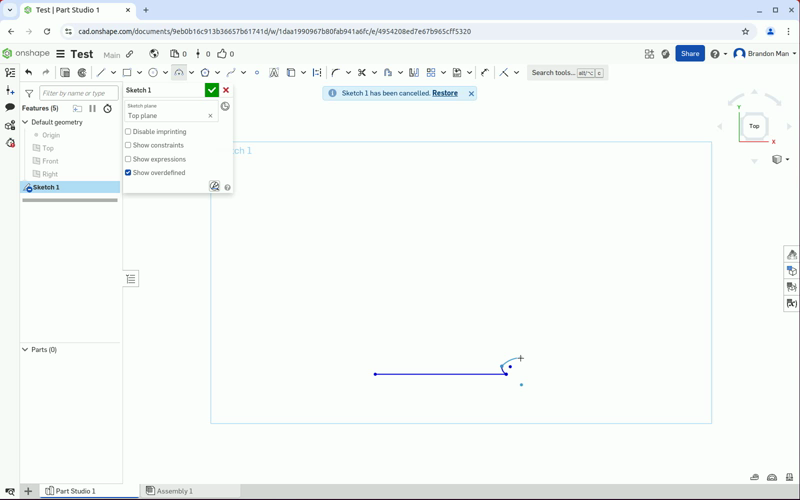
mouse_move(495, 325)
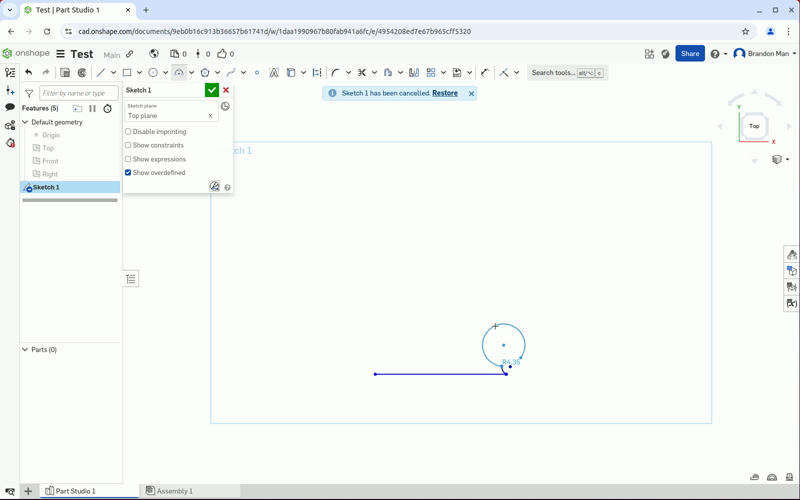
click(495, 325)
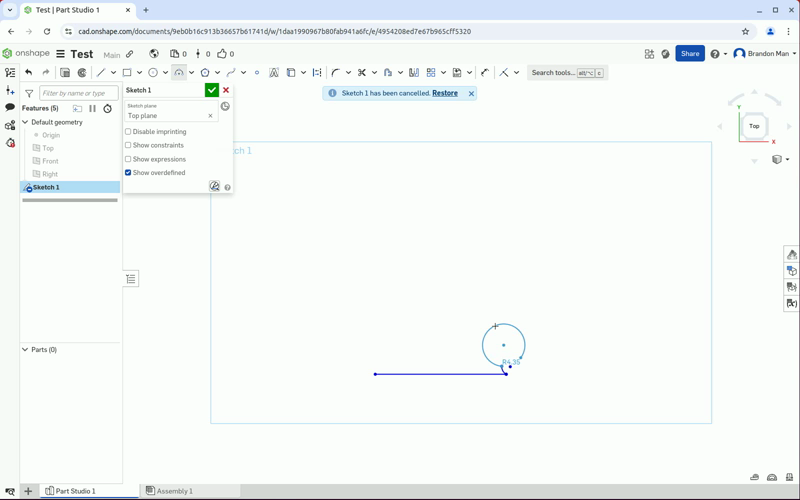
key_up(shift)
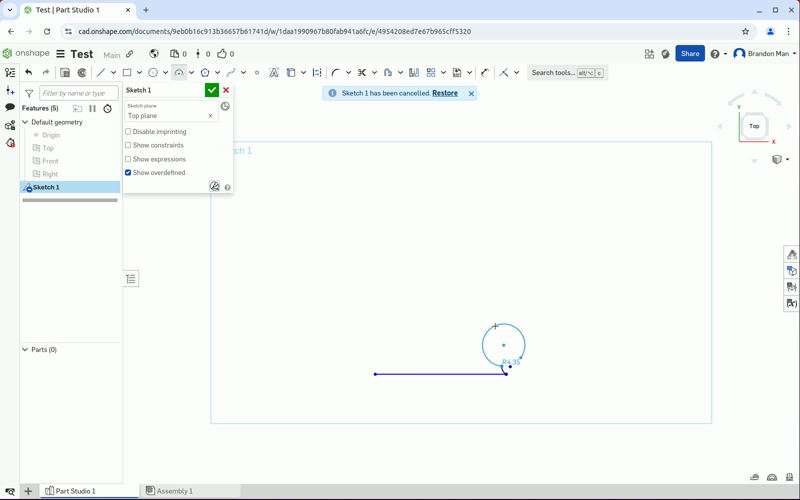
mouse_move(520, 357)
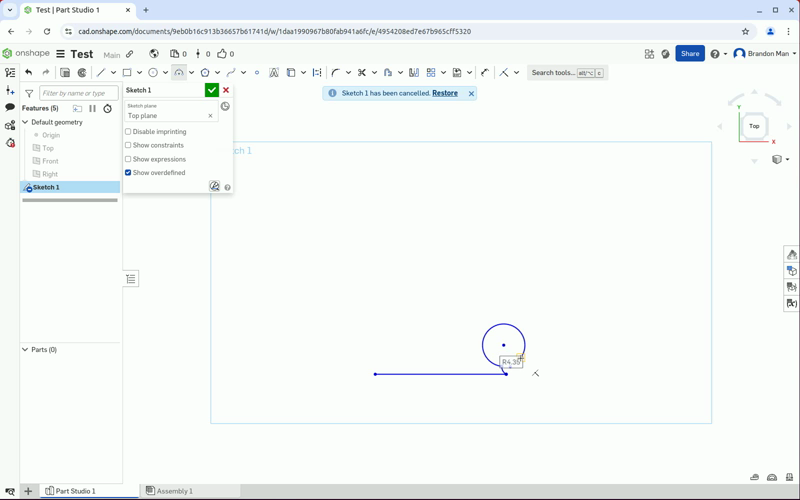
click(520, 357)
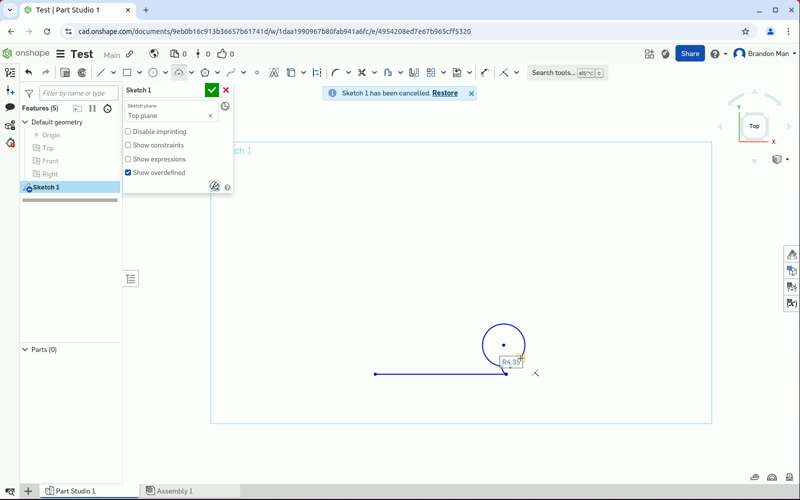
key_down(shift)
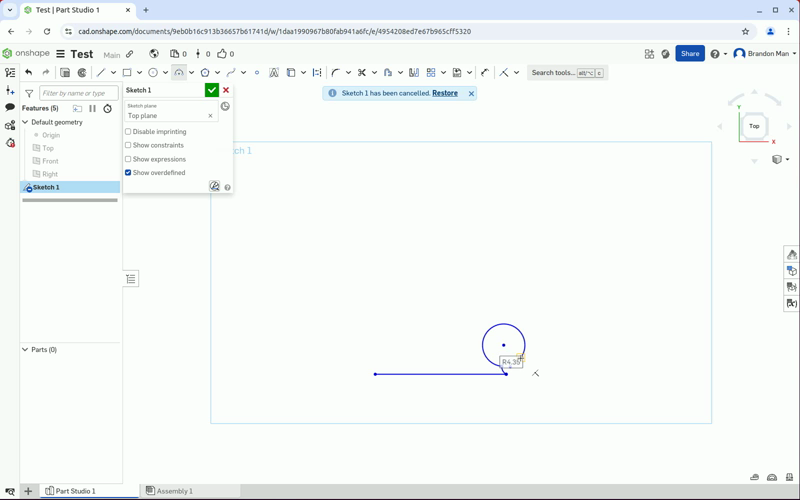
mouse_move(516, 374)
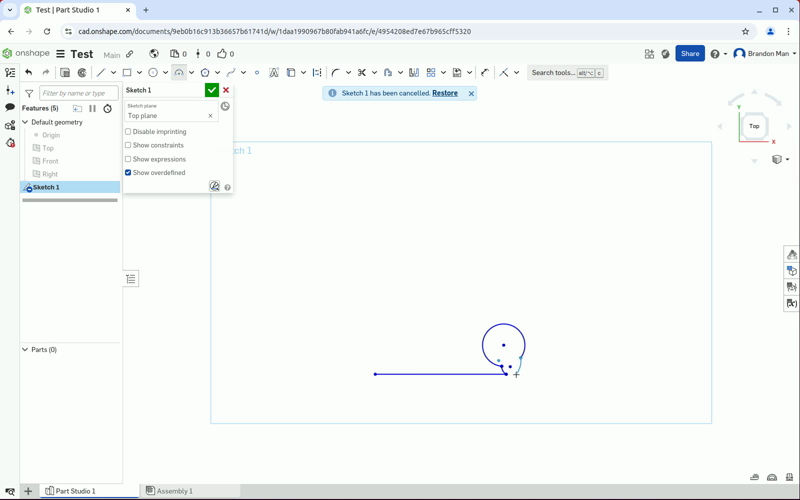
click(516, 374)
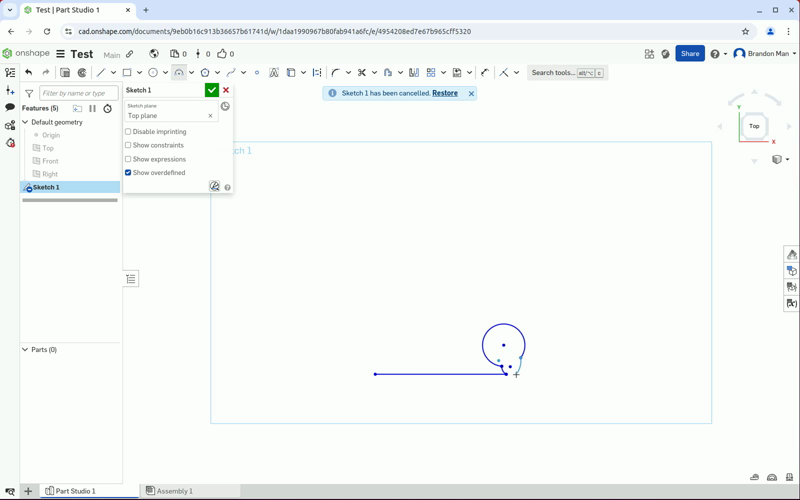
mouse_move(522, 366)
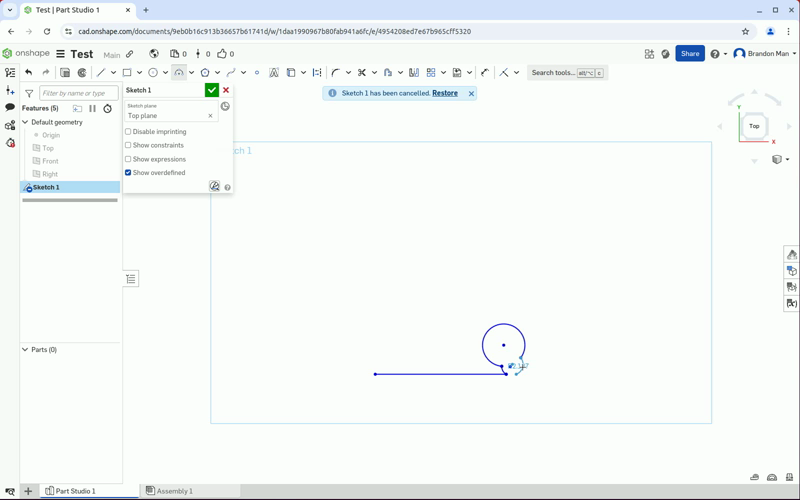
click(522, 366)
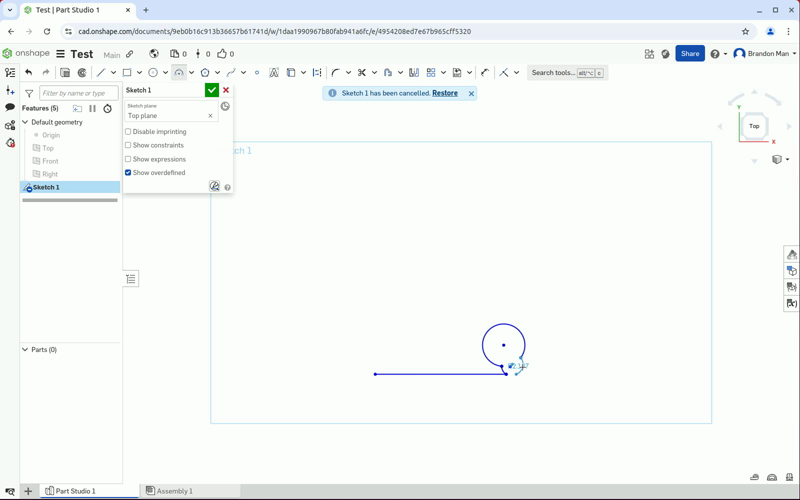
key_up(shift)
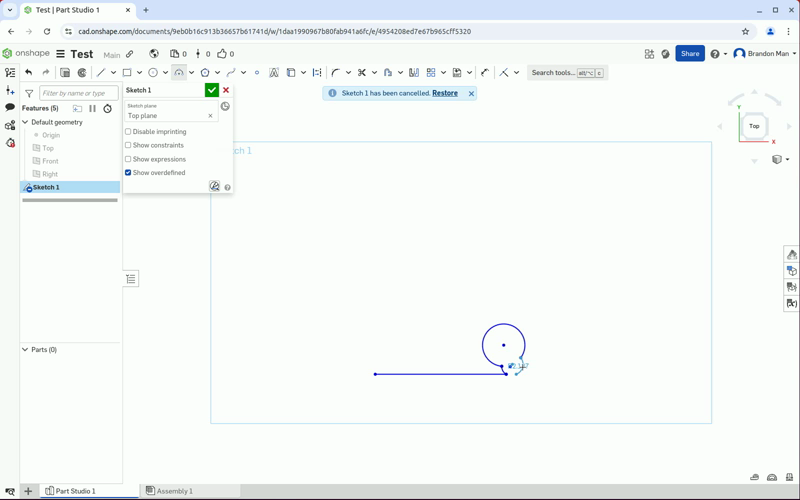
key(esc)
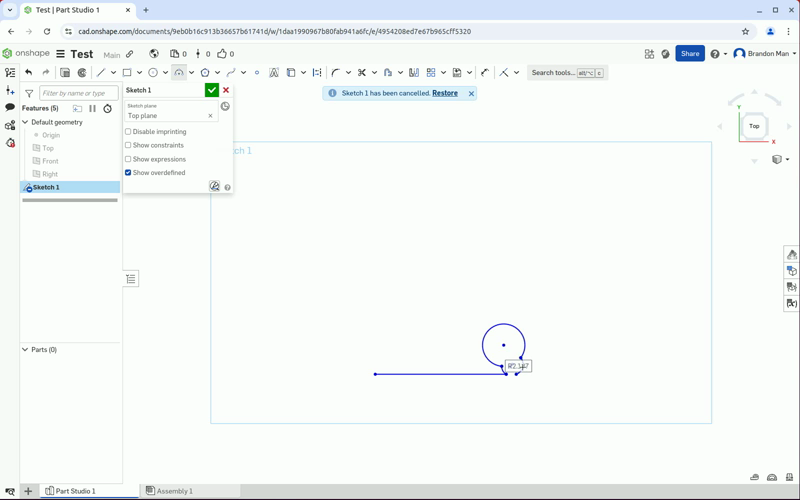
key(l)
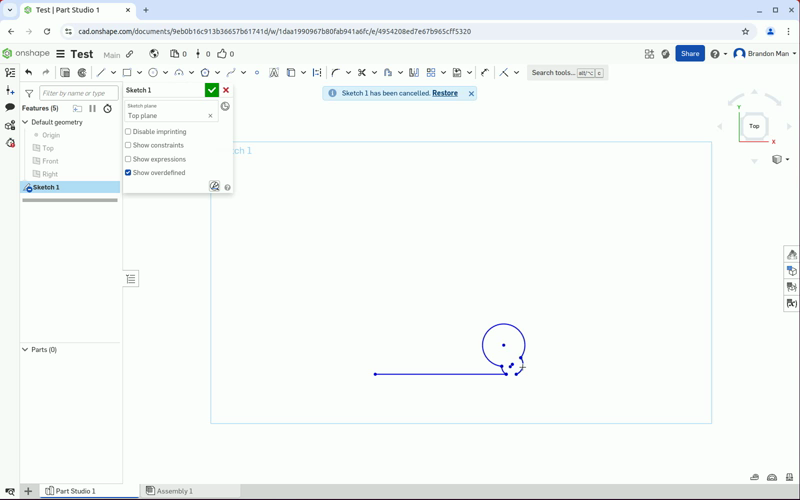
mouse_move(516, 374)
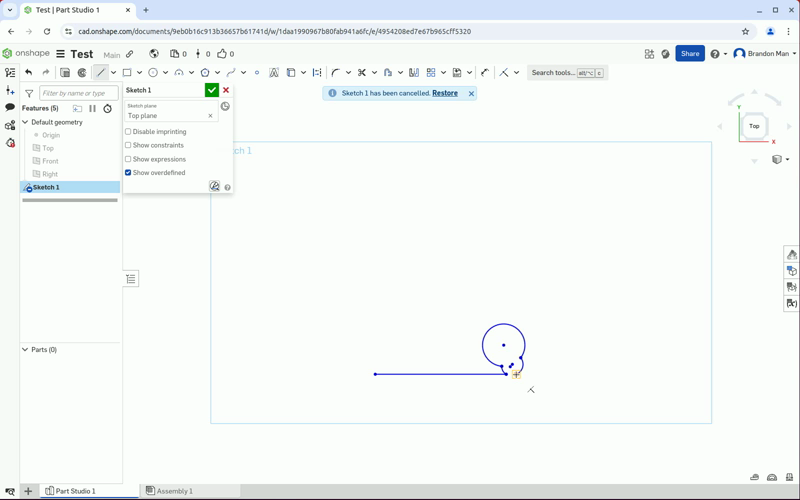
click(516, 374)
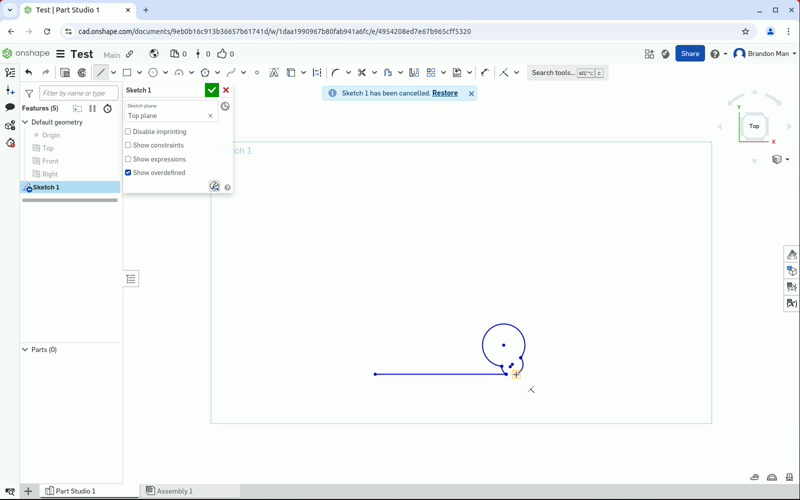
key_down(shift)
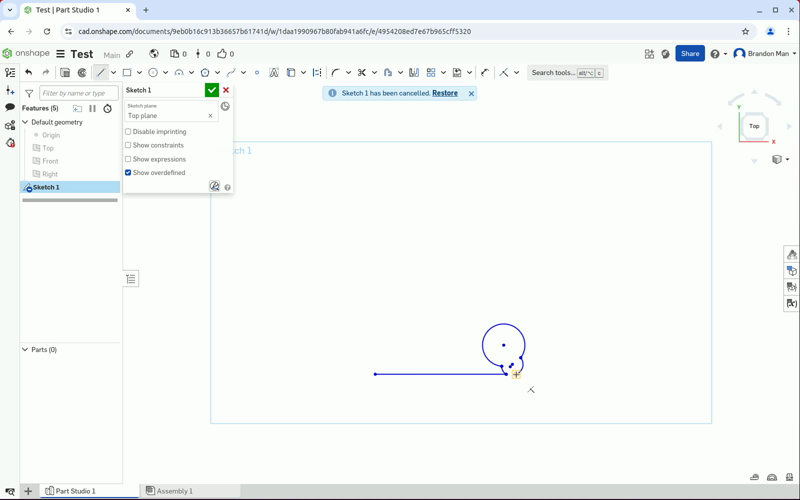
mouse_move(546, 374)
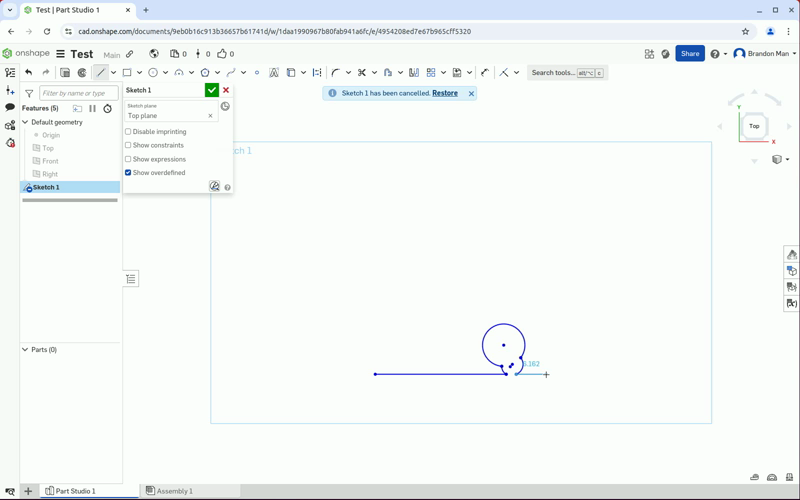
mouse_move(572, 374)
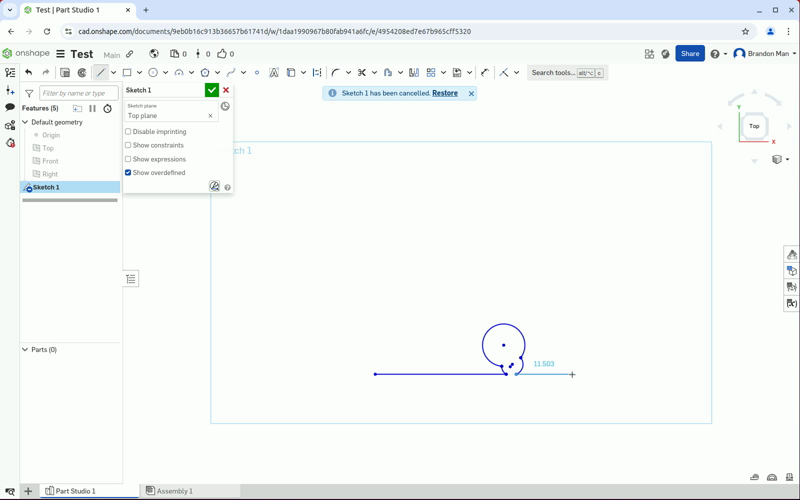
click(572, 374)
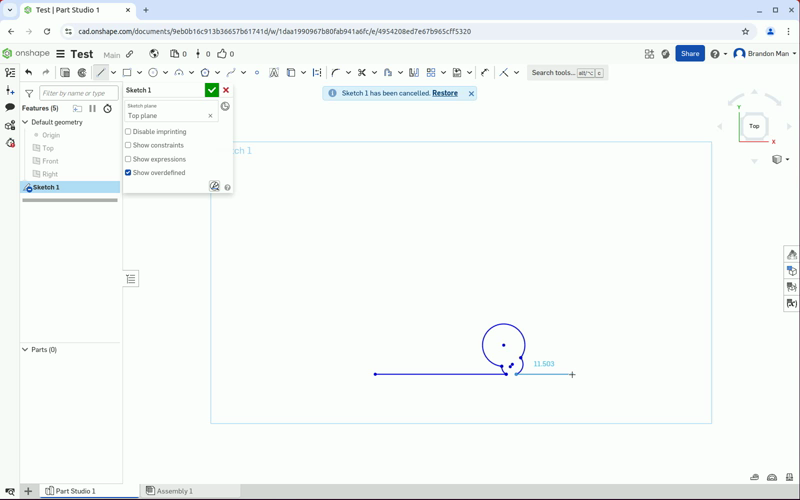
key_up(shift)
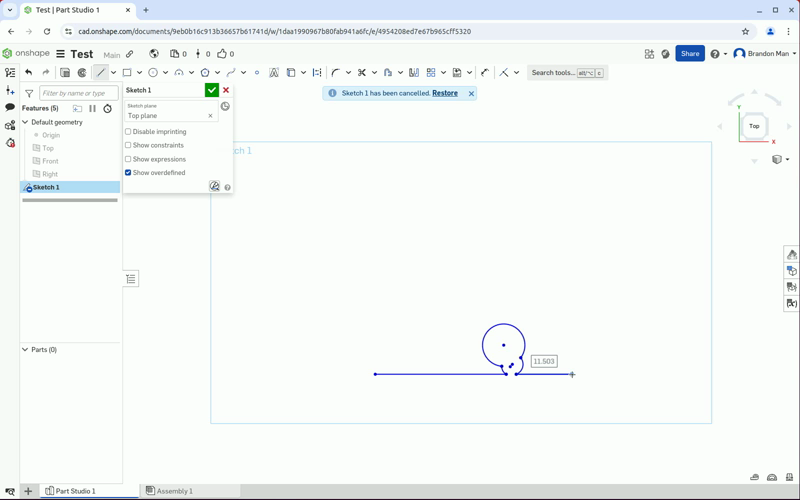
key_down(shift)
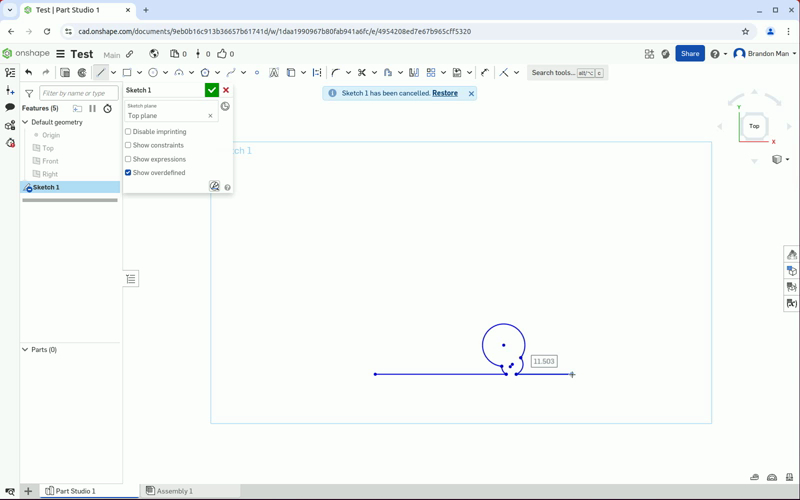
mouse_move(572, 293)
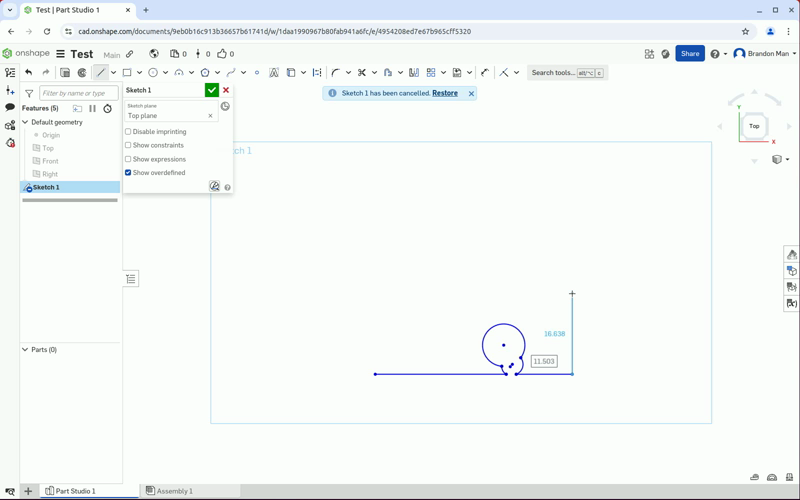
click(572, 293)
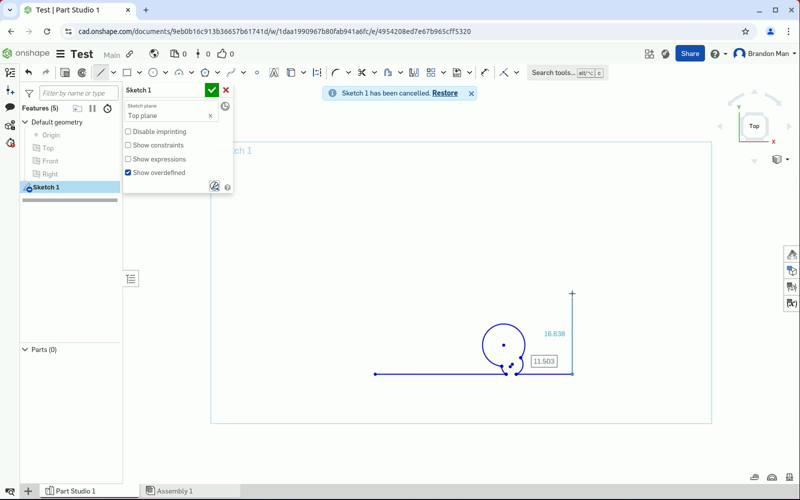
key_up(shift)
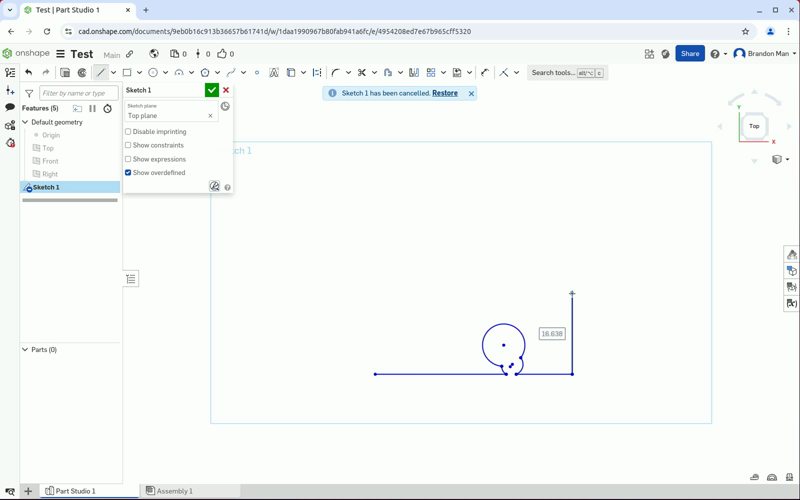
key(esc)
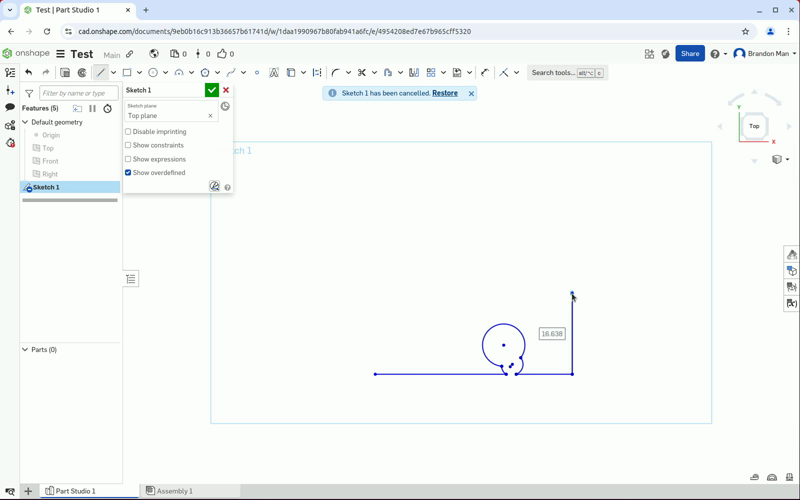
key(a)
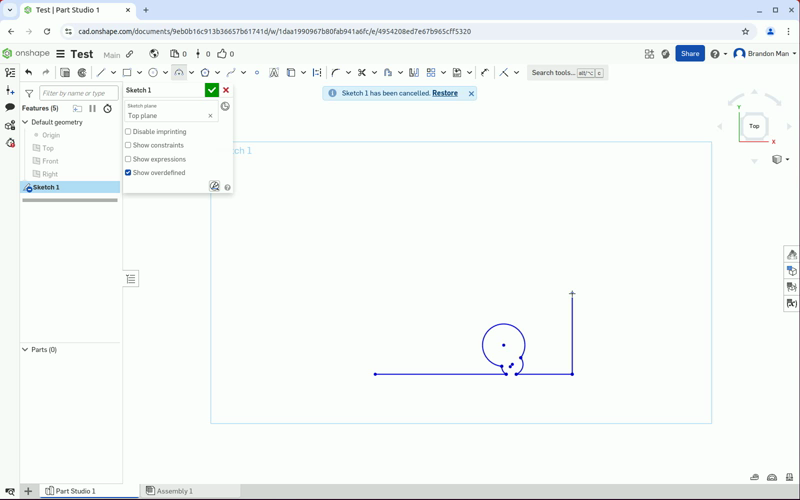
mouse_move(572, 293)
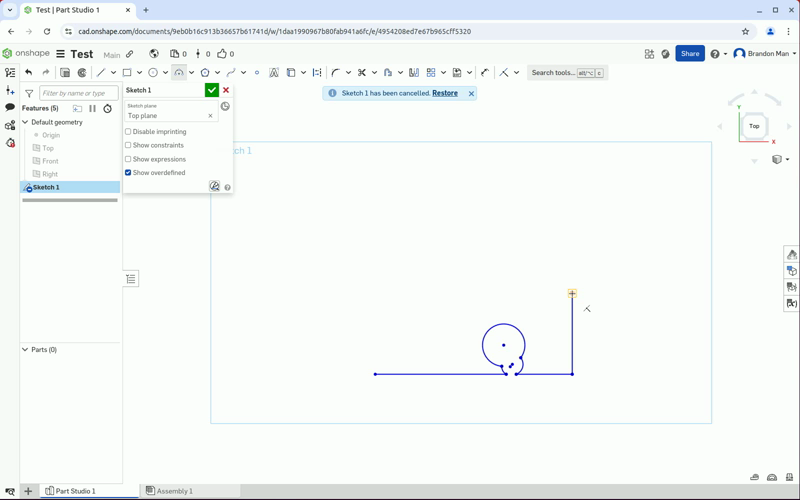
click(572, 293)
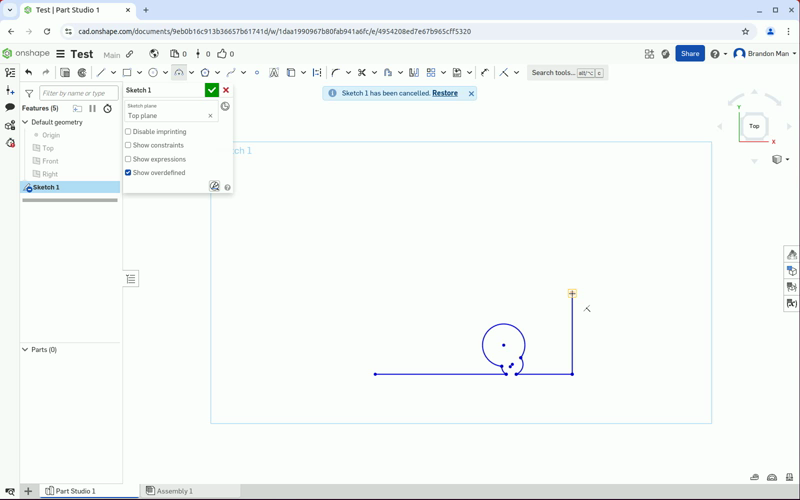
key_down(shift)
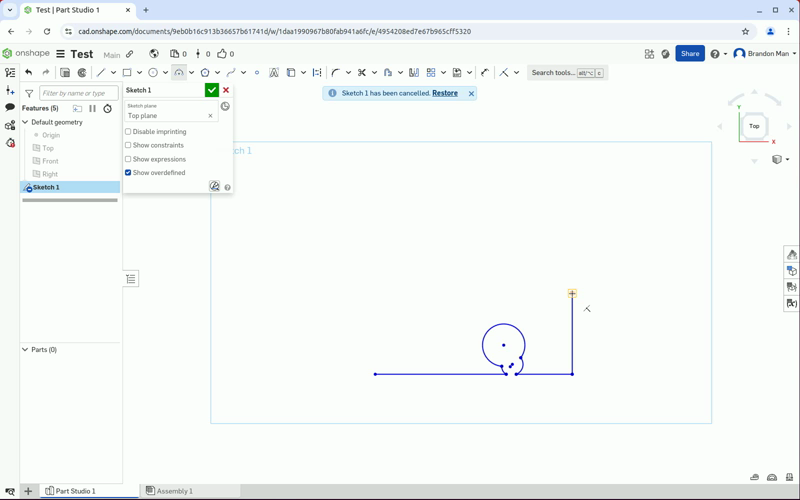
mouse_move(491, 198)
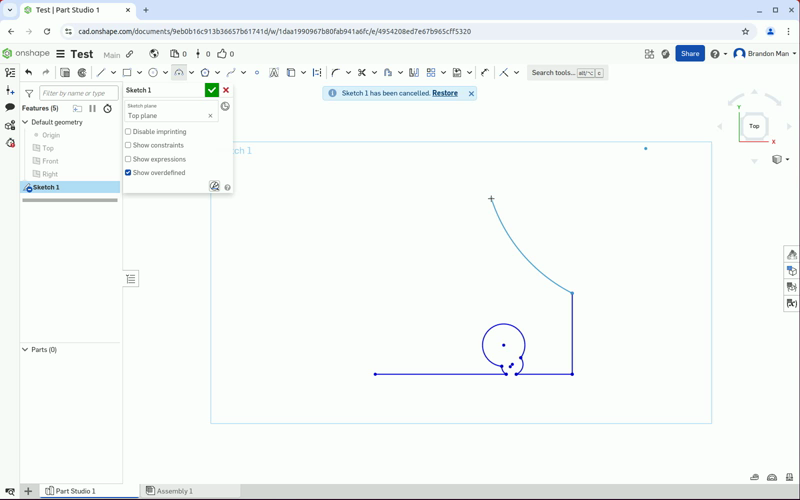
click(491, 198)
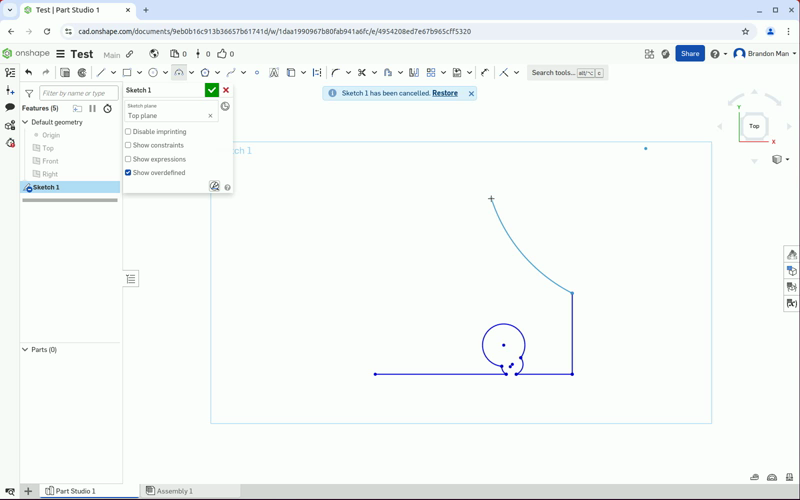
mouse_move(473, 295)
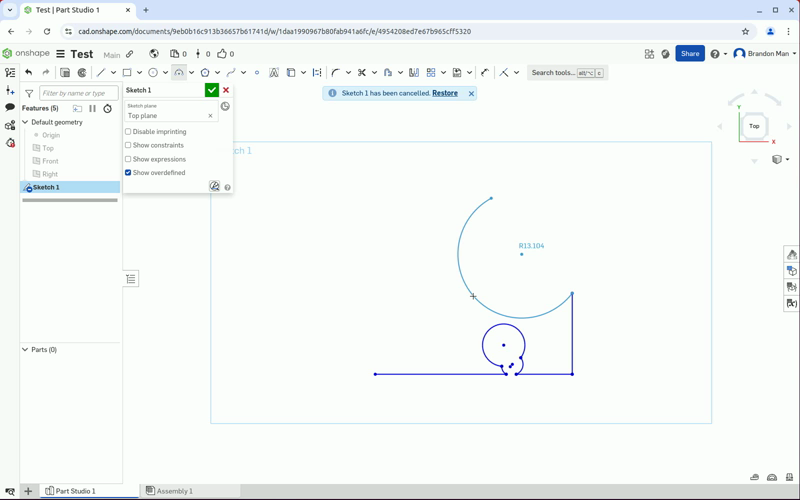
click(473, 295)
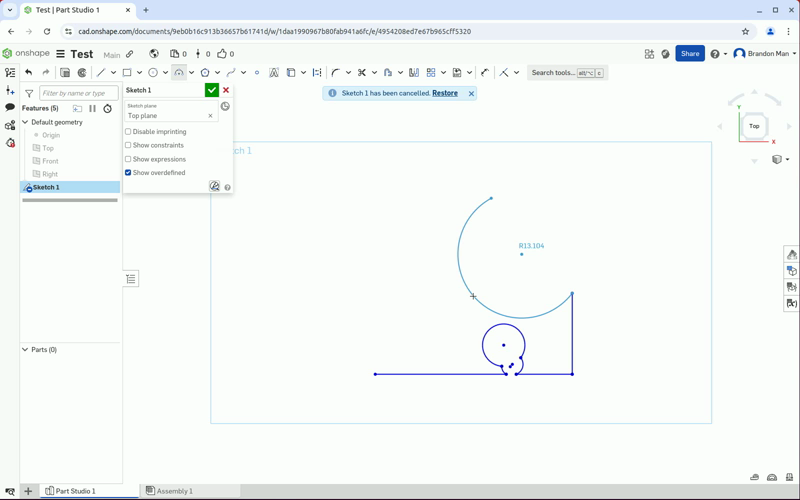
key_up(shift)
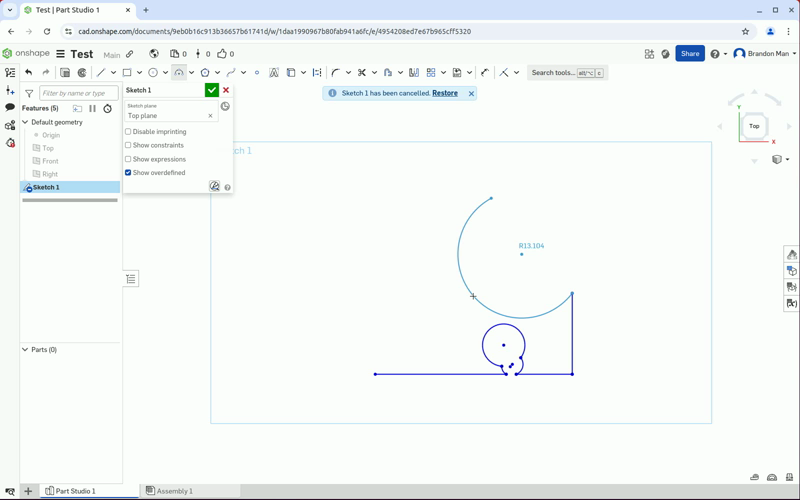
key(esc)
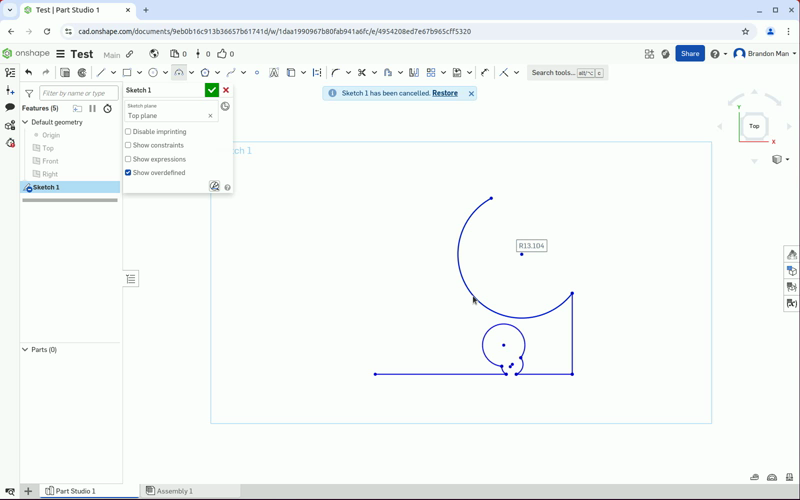
key(l)
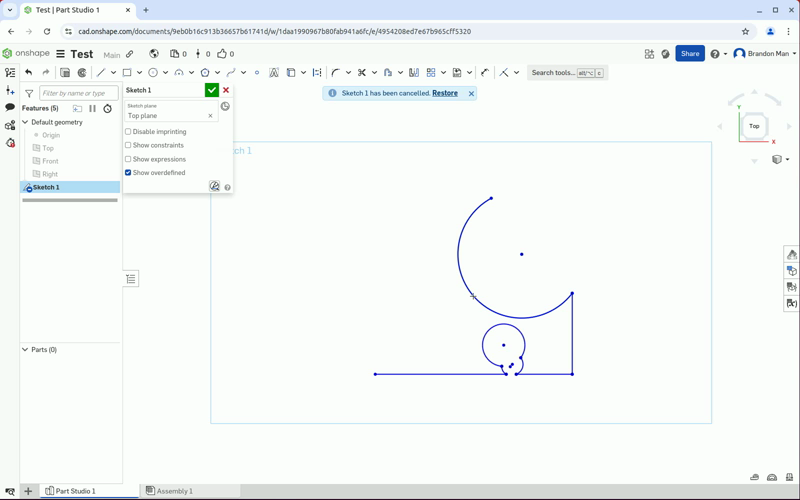
mouse_move(491, 198)
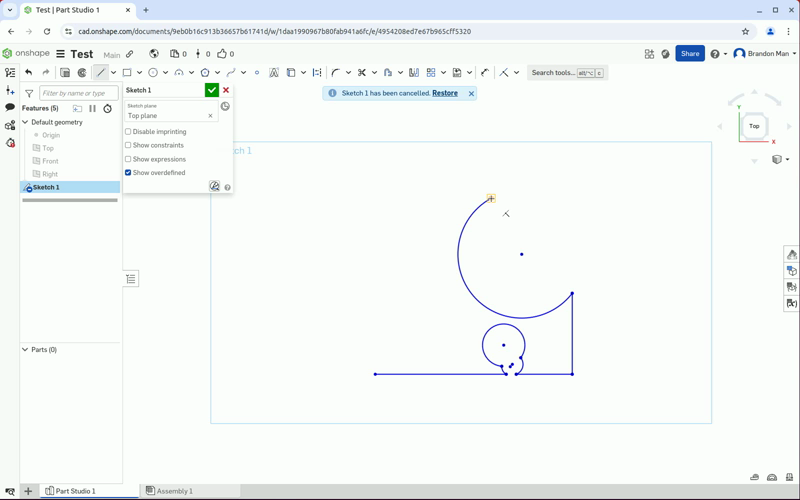
click(491, 198)
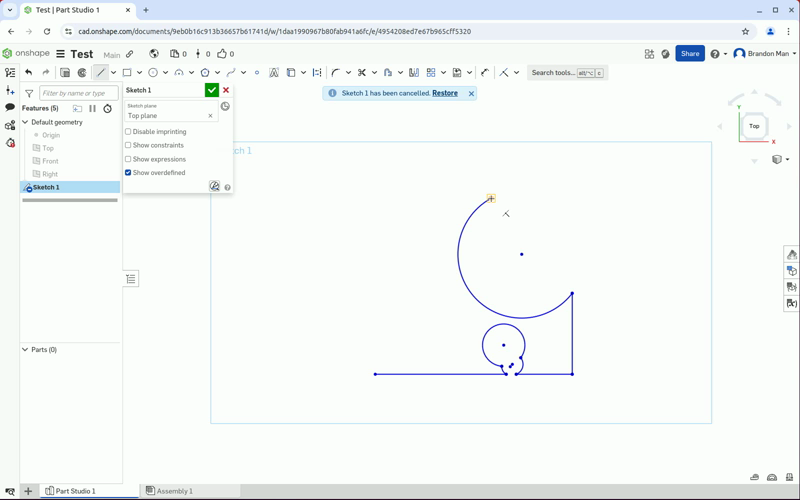
key_down(shift)
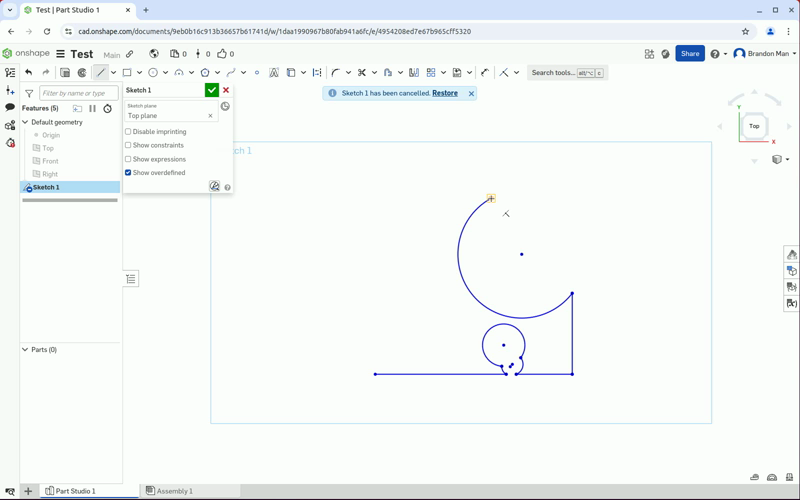
mouse_move(422, 198)
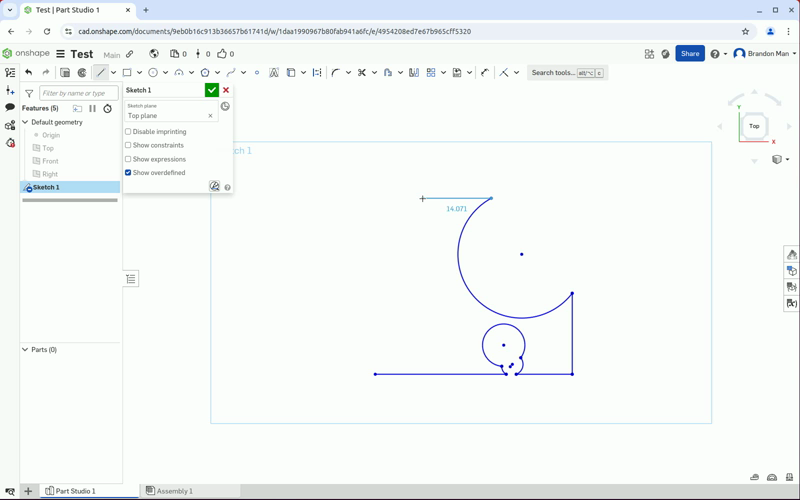
click(422, 198)
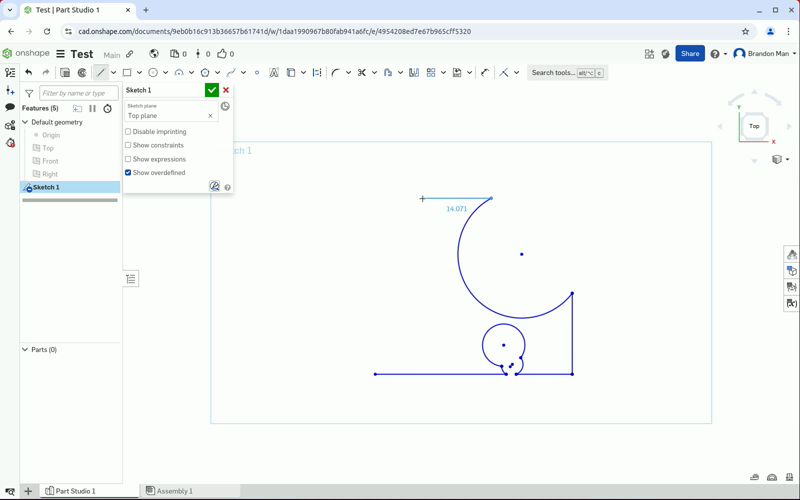
key_up(shift)
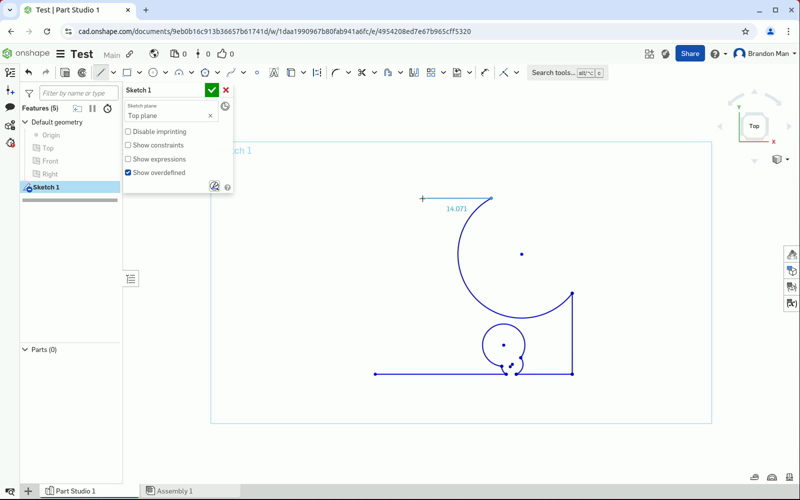
key(esc)
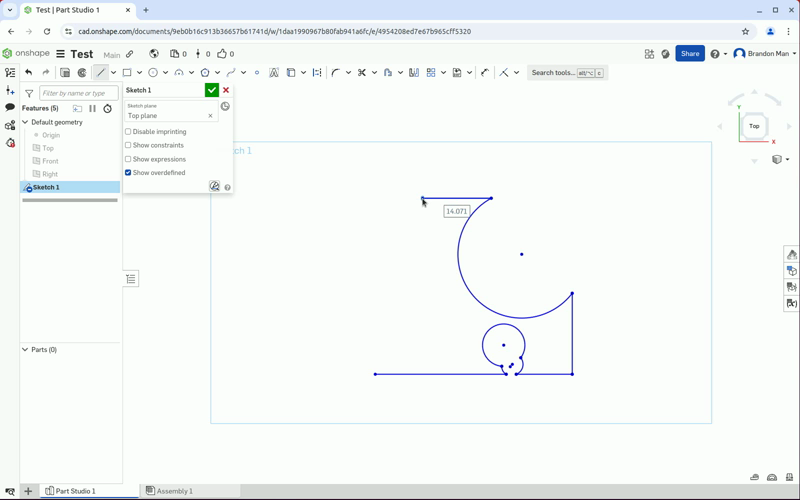
key(a)
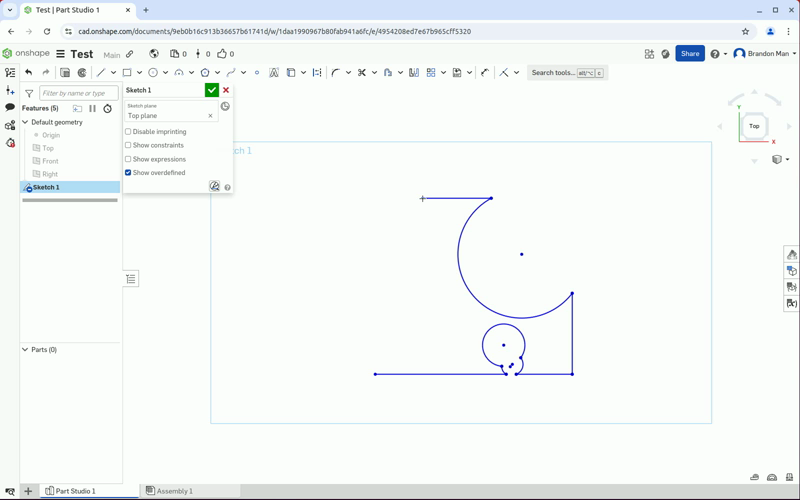
mouse_move(422, 198)
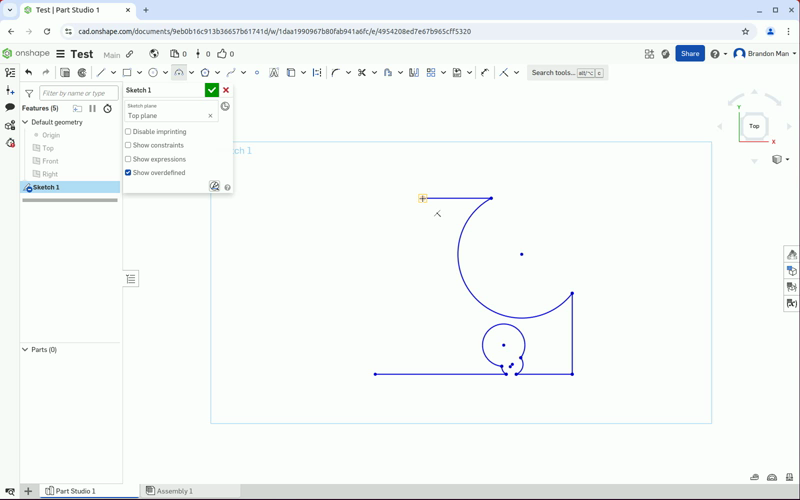
click(422, 198)
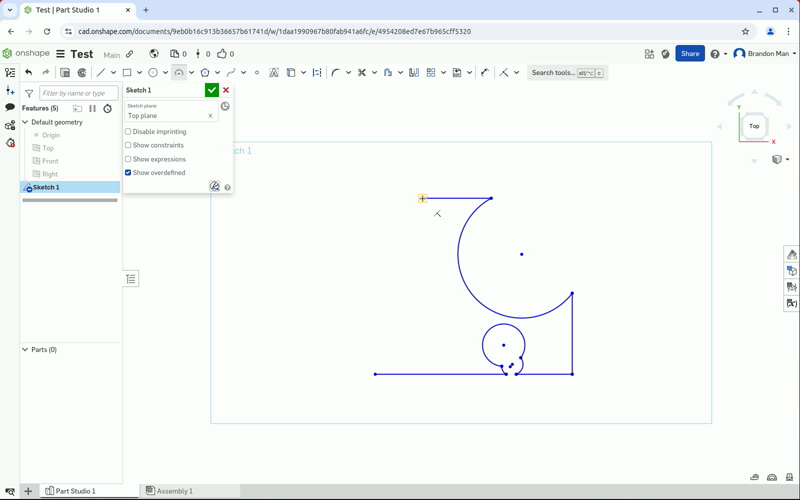
key_down(shift)
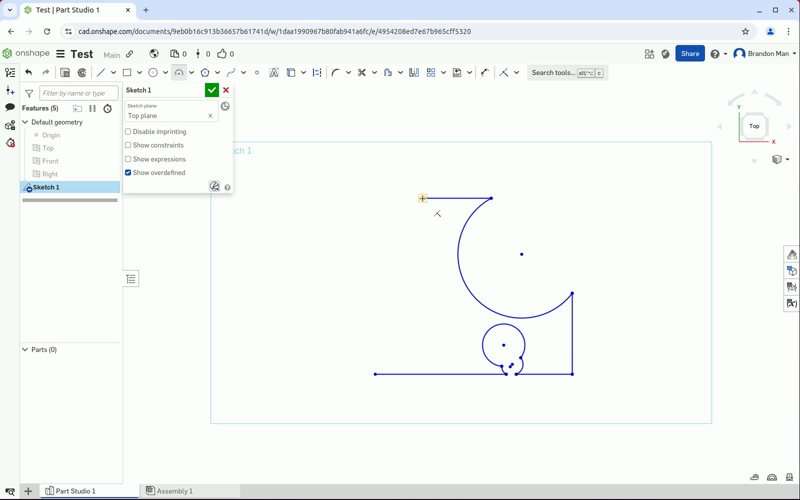
mouse_move(393, 198)
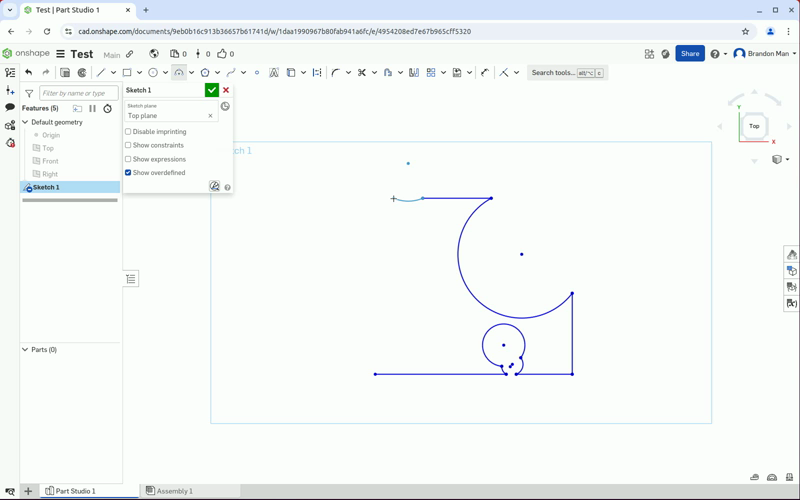
click(393, 198)
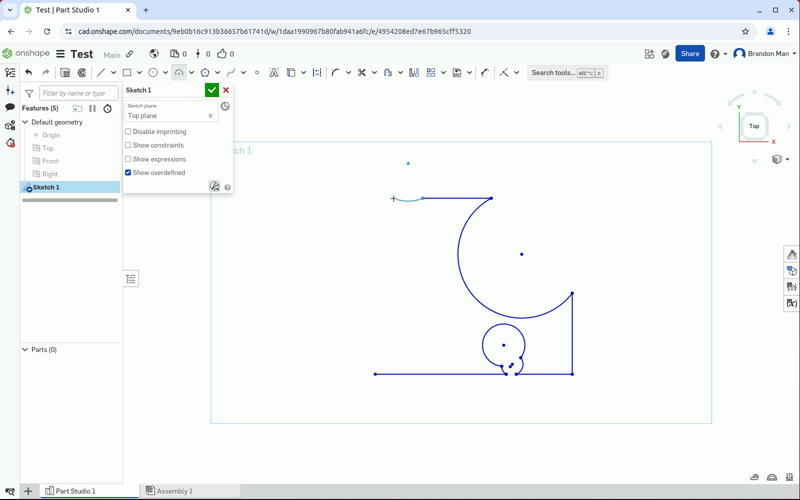
mouse_move(408, 236)
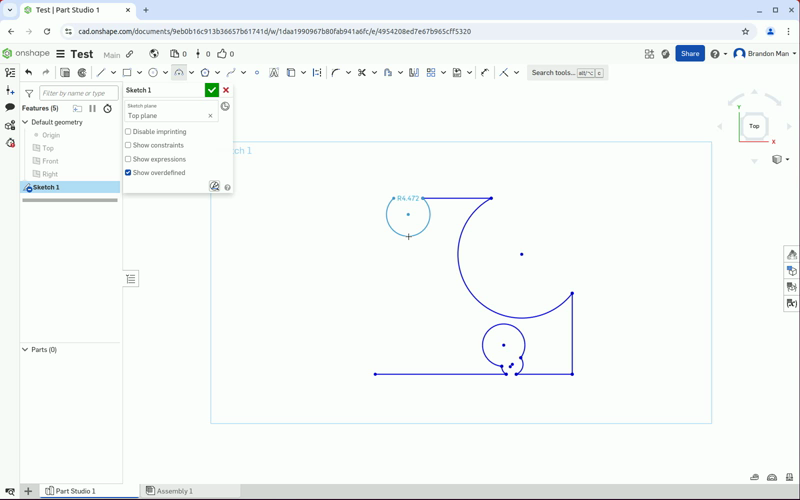
click(408, 236)
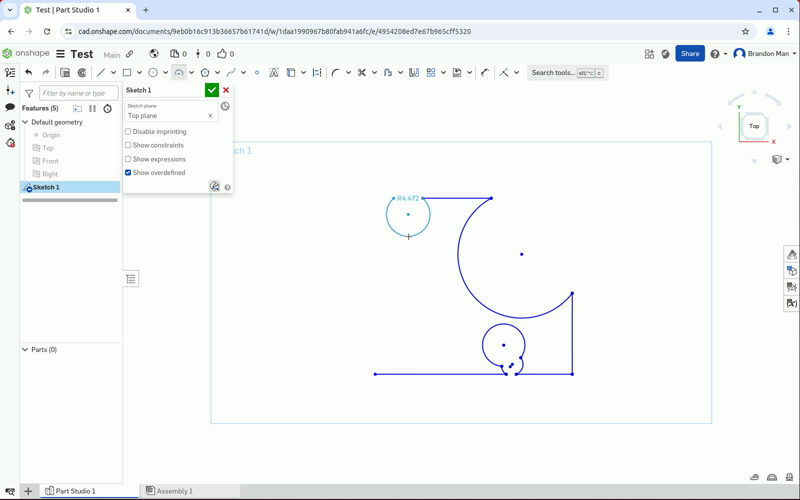
key_up(shift)
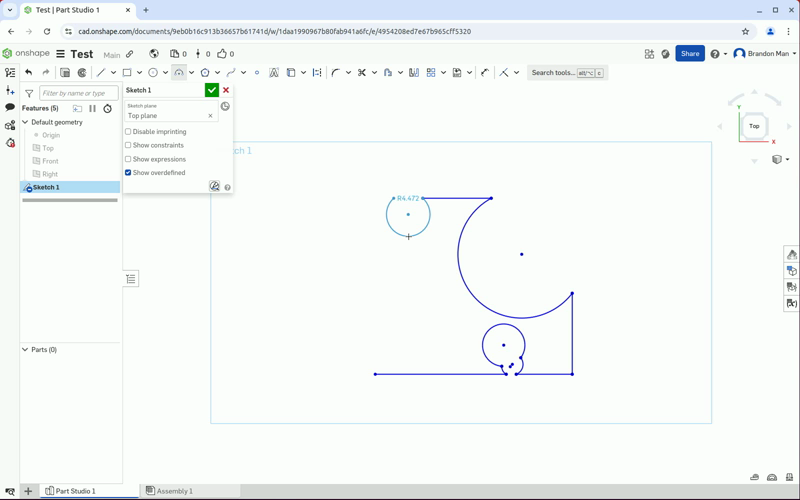
key(esc)
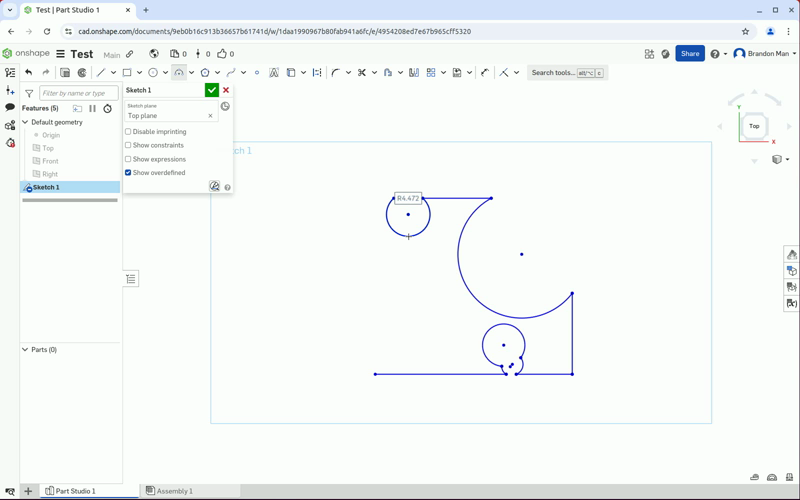
key(l)
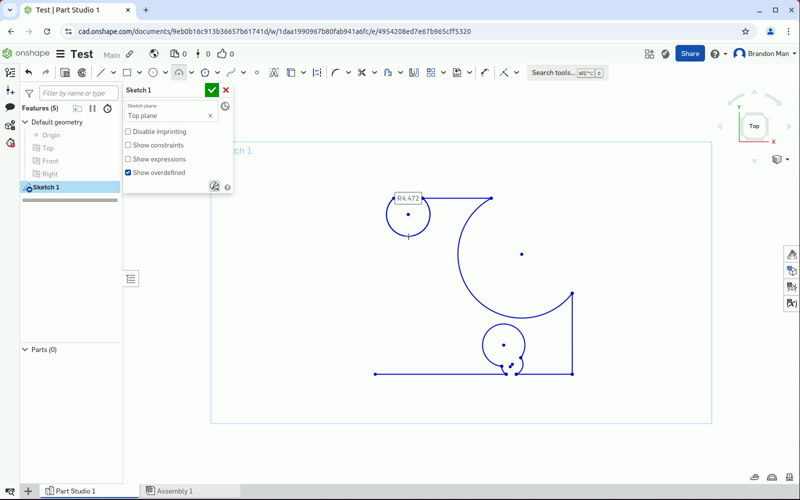
mouse_move(393, 198)
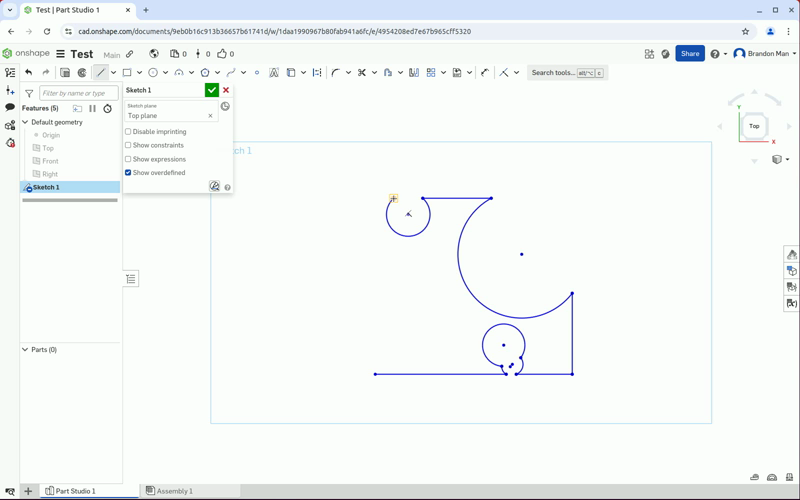
click(393, 198)
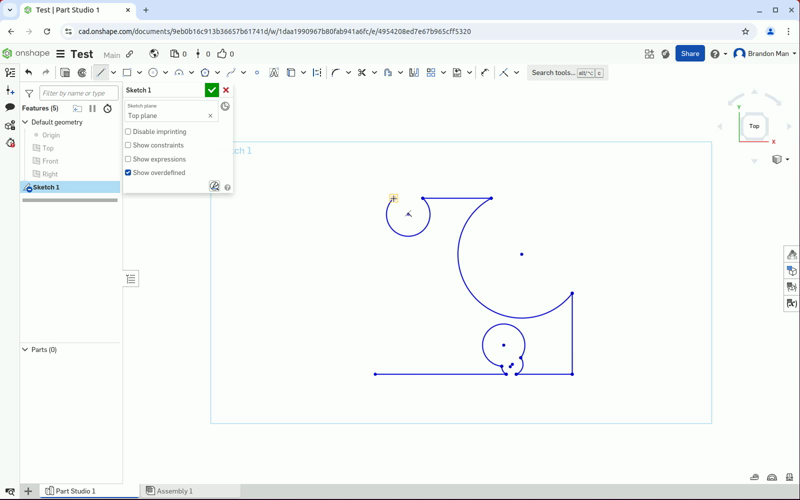
key_down(shift)
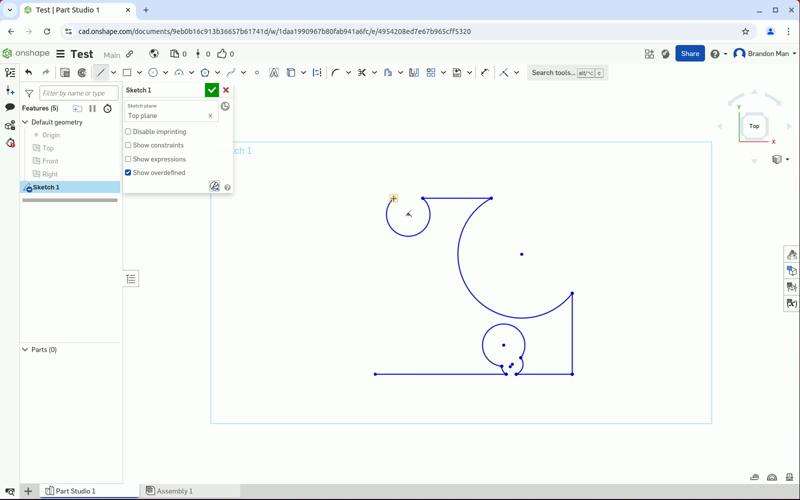
mouse_move(423, 198)
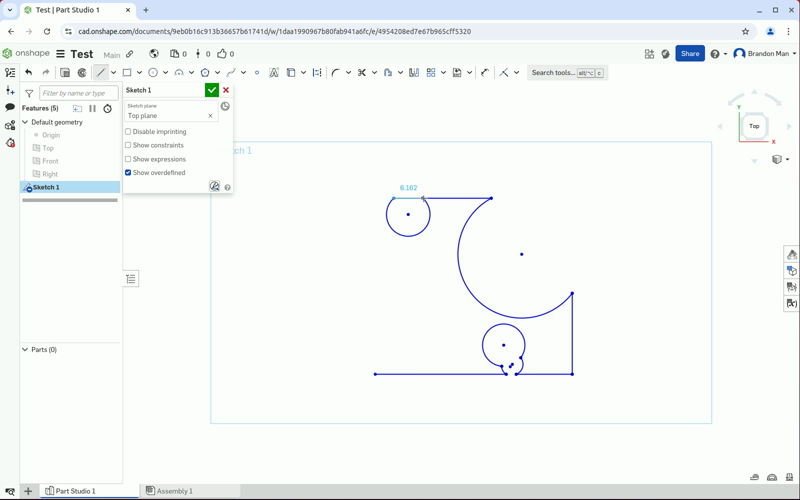
mouse_move(375, 198)
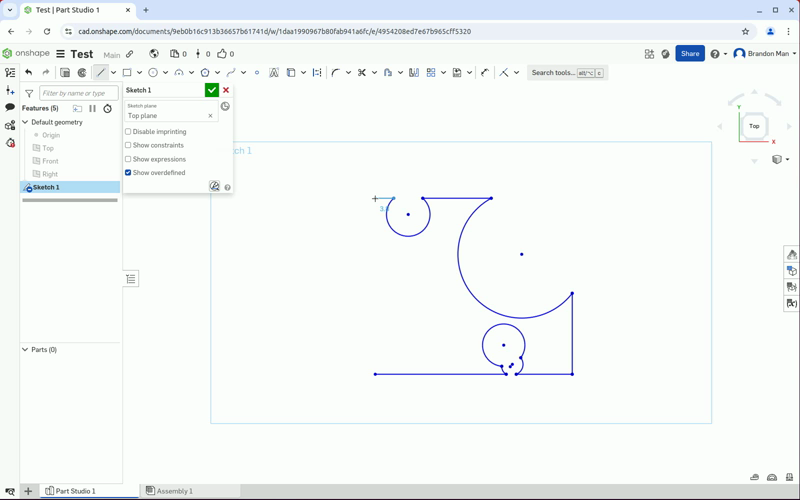
click(375, 198)
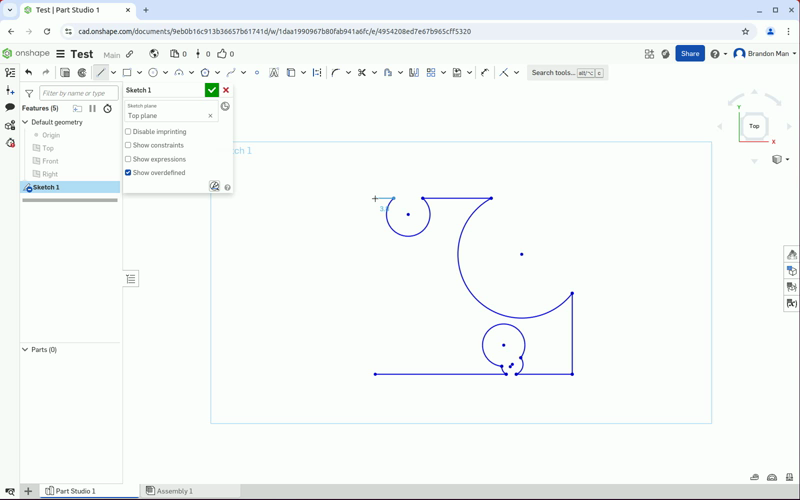
key_up(shift)
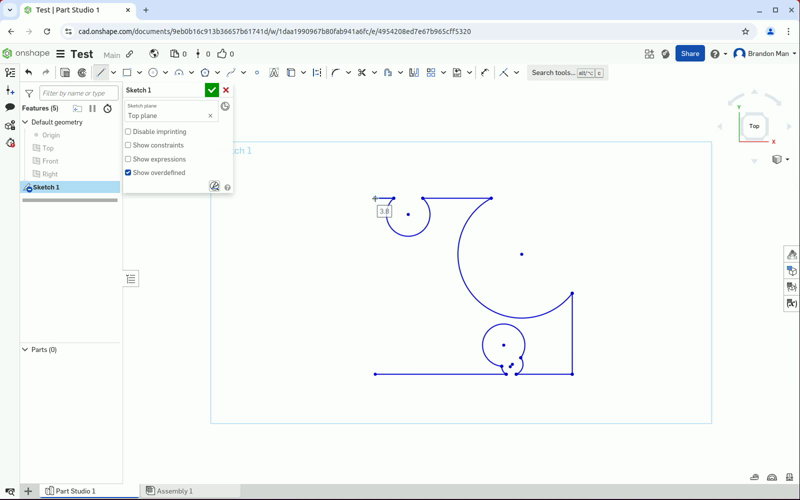
key_down(shift)
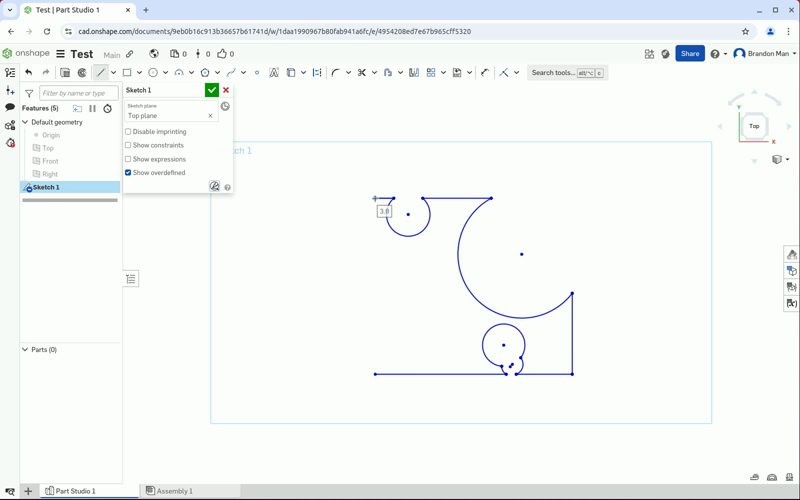
mouse_move(375, 374)
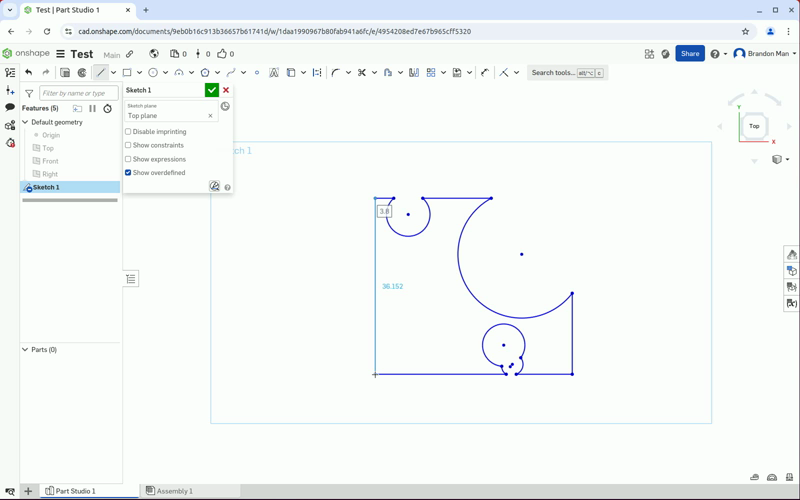
key_up(shift)
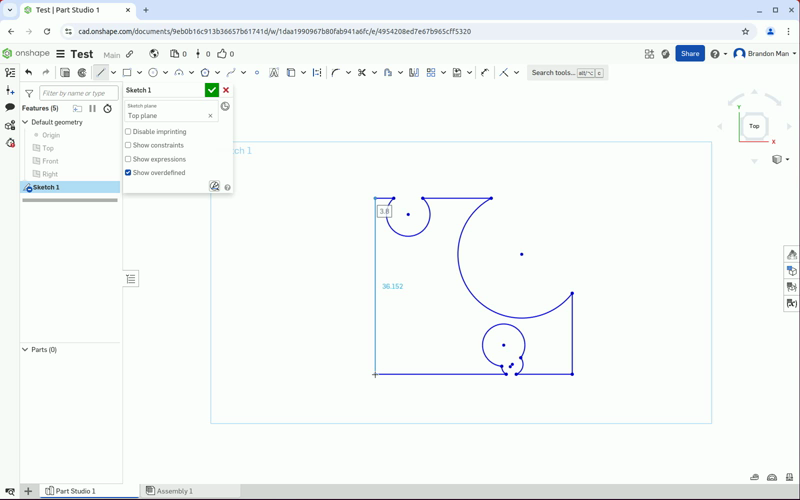
click(375, 374)
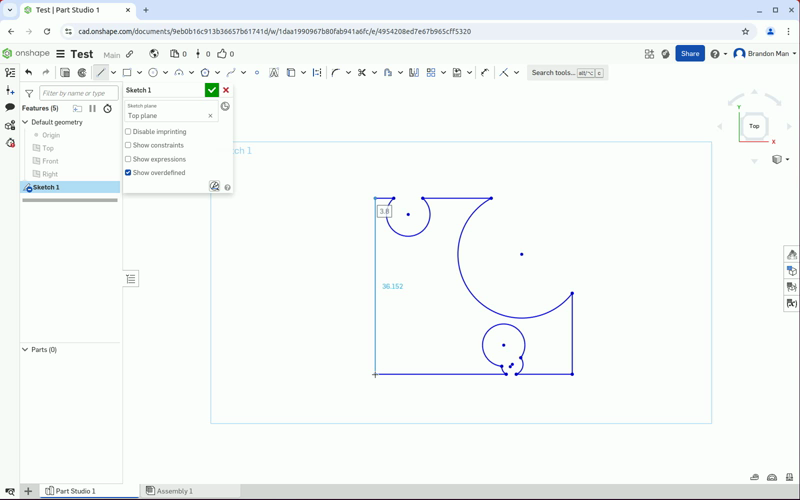
key(esc)
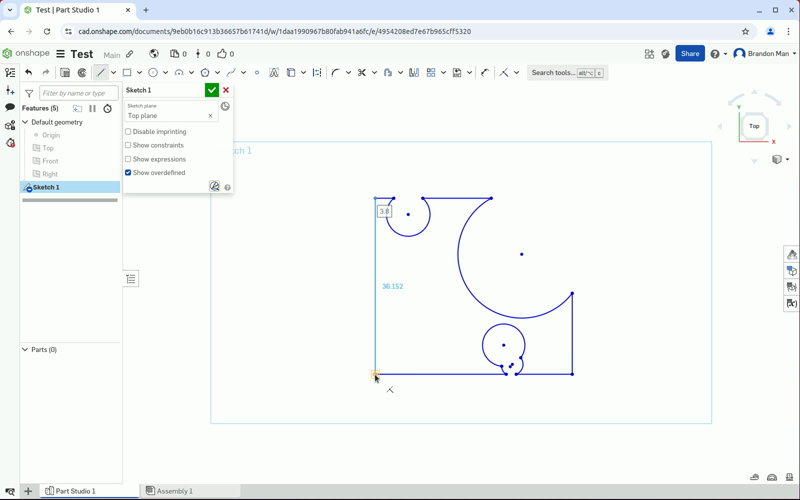
key(c)
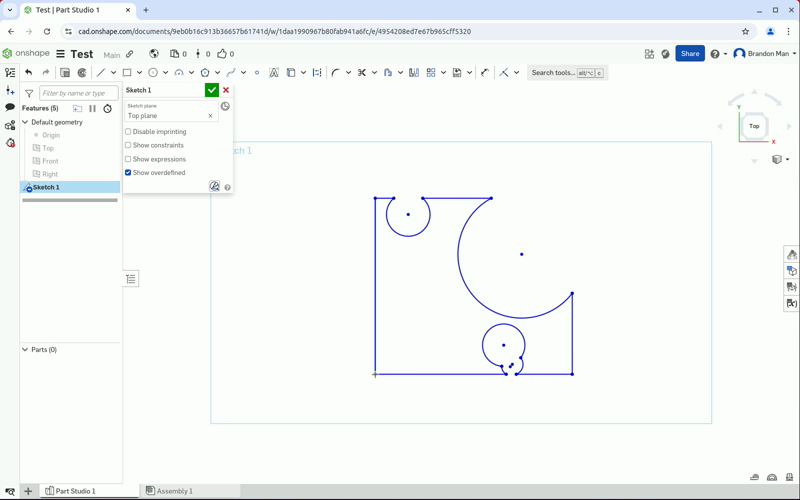
key_down(shift)
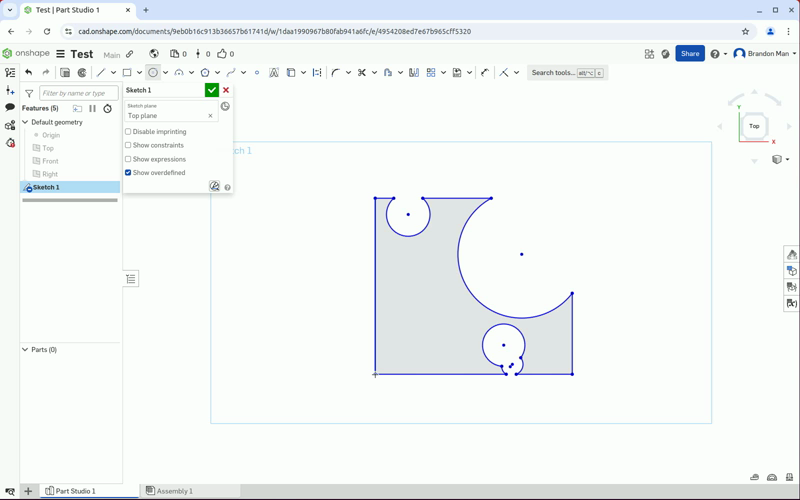
mouse_move(404, 326)
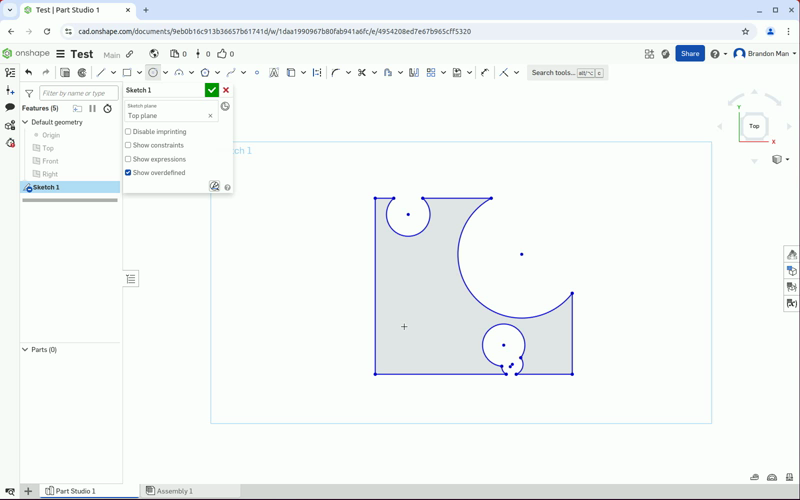
click(404, 326)
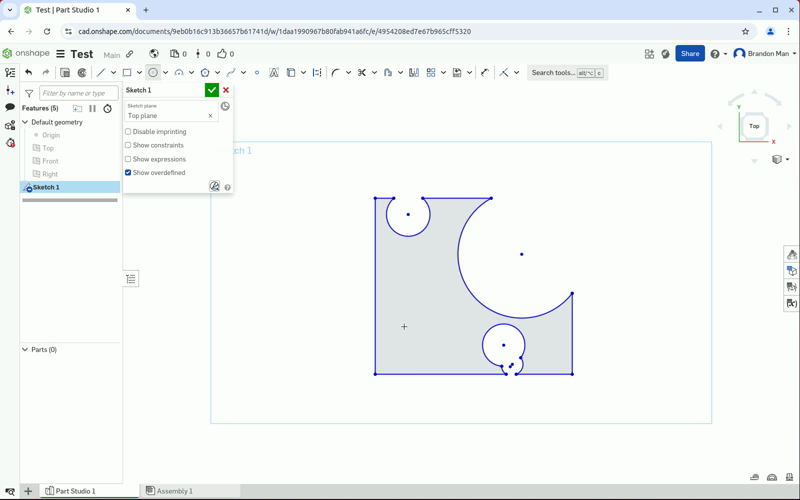
key_up(shift)
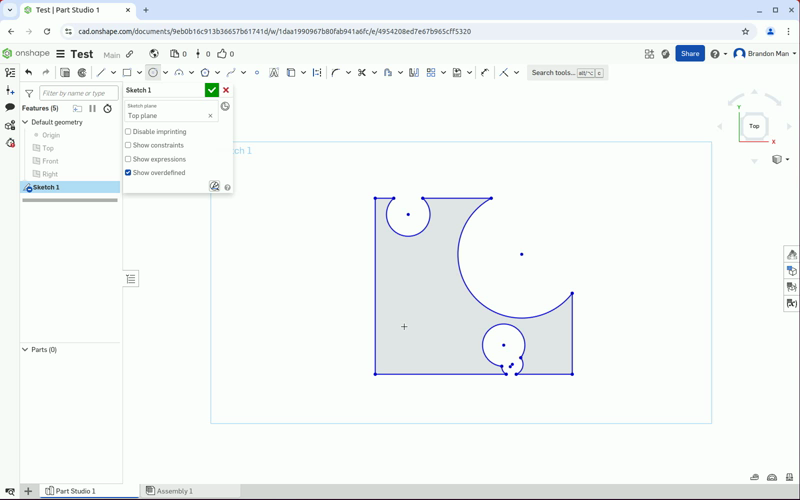
mouse_move(418, 326)
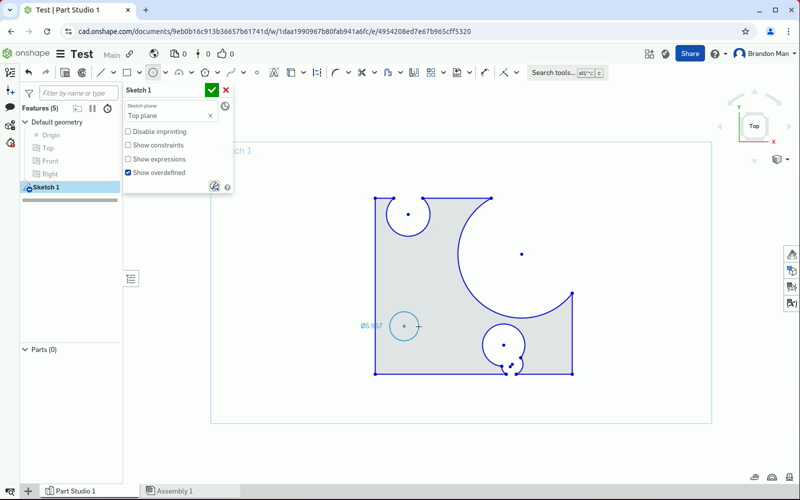
click(418, 326)
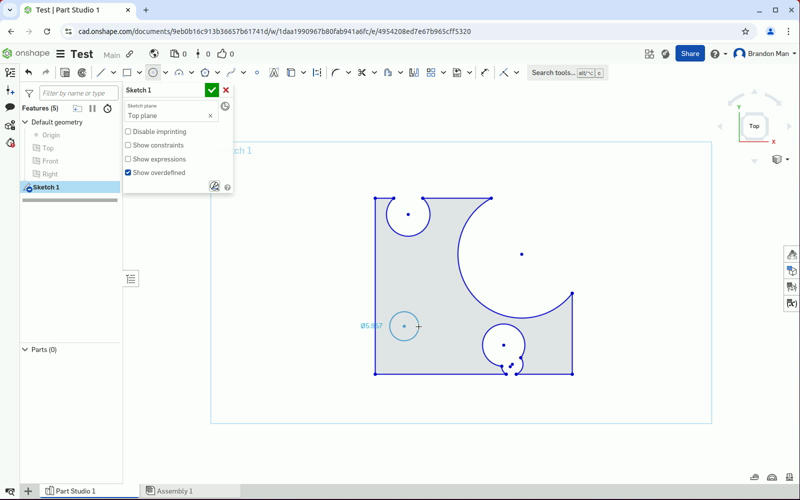
key(esc)
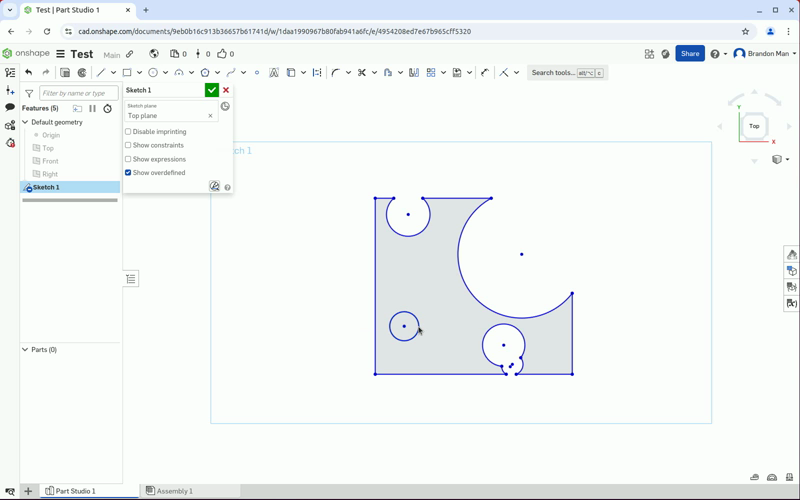
key(c)
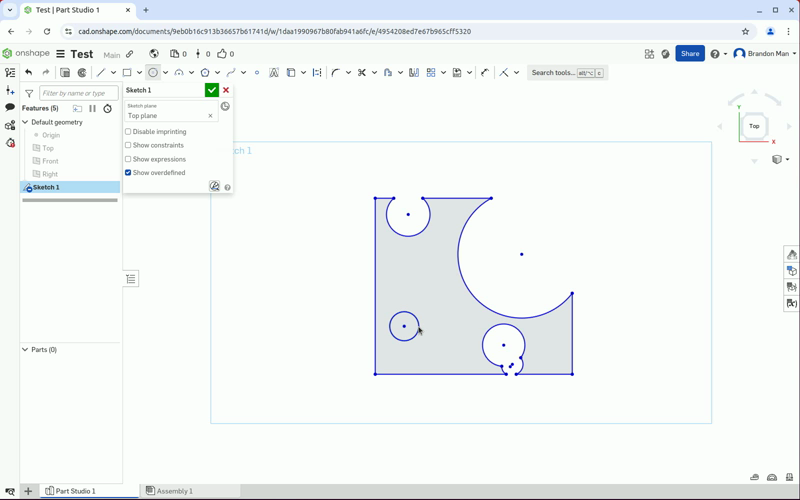
key_down(shift)
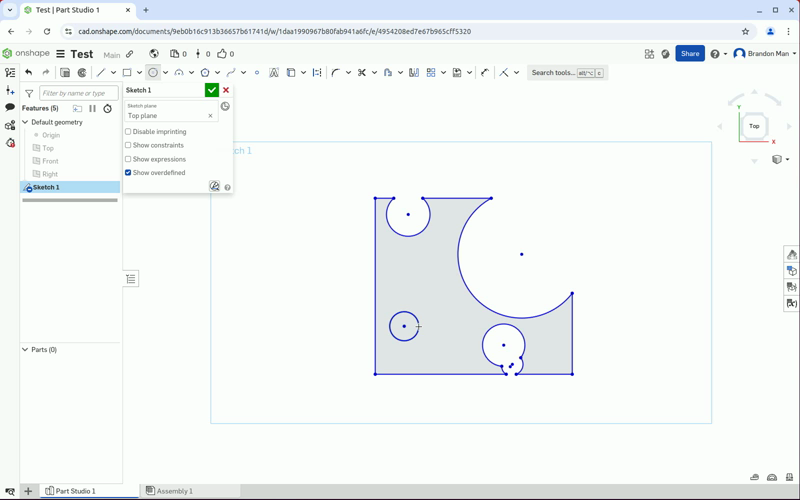
mouse_move(431, 247)
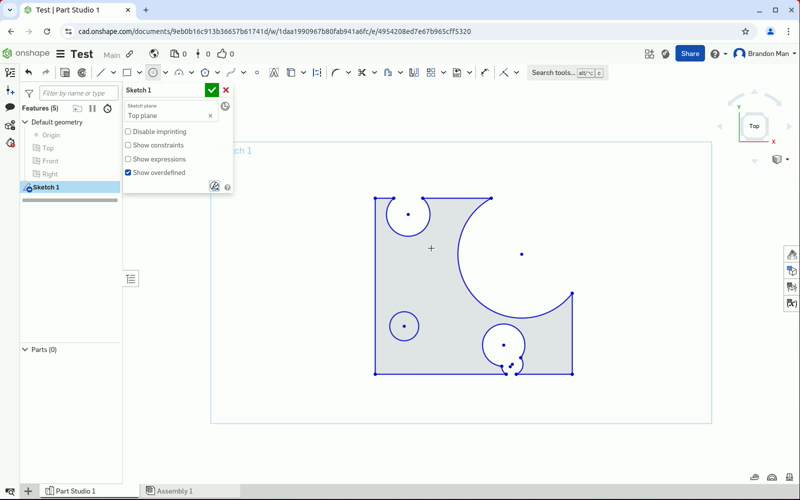
click(431, 247)
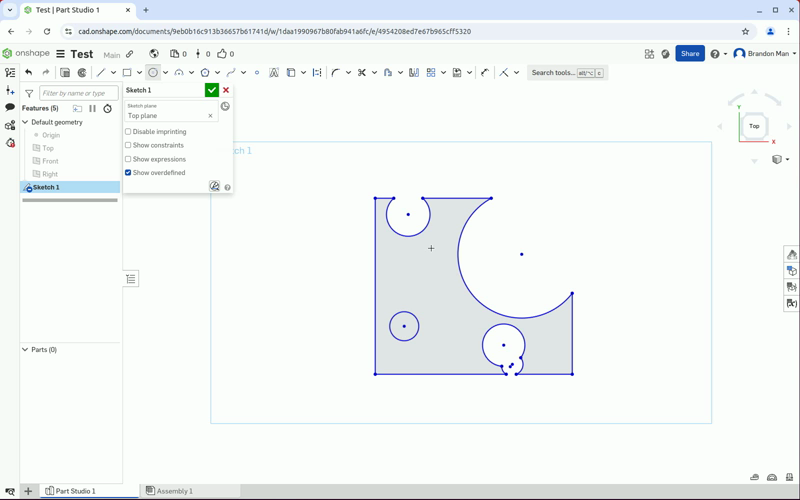
key_up(shift)
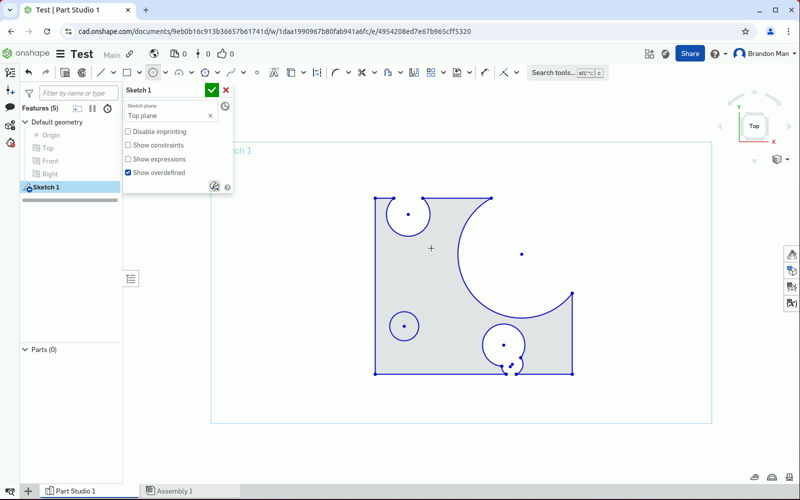
mouse_move(444, 247)
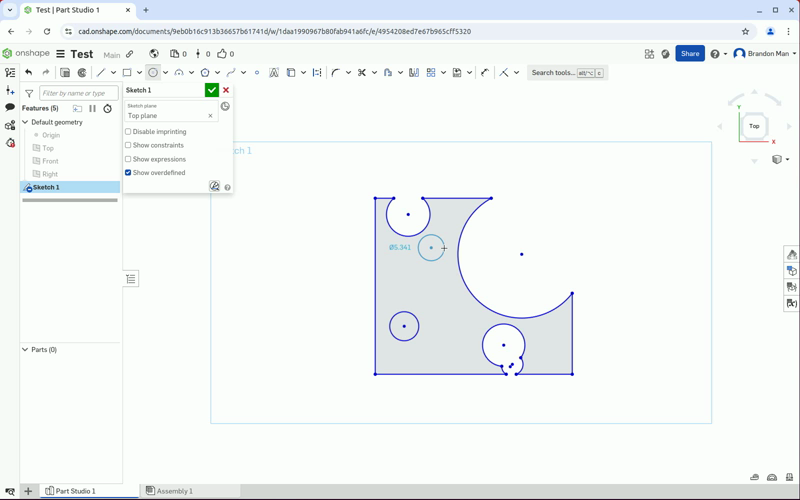
click(444, 247)
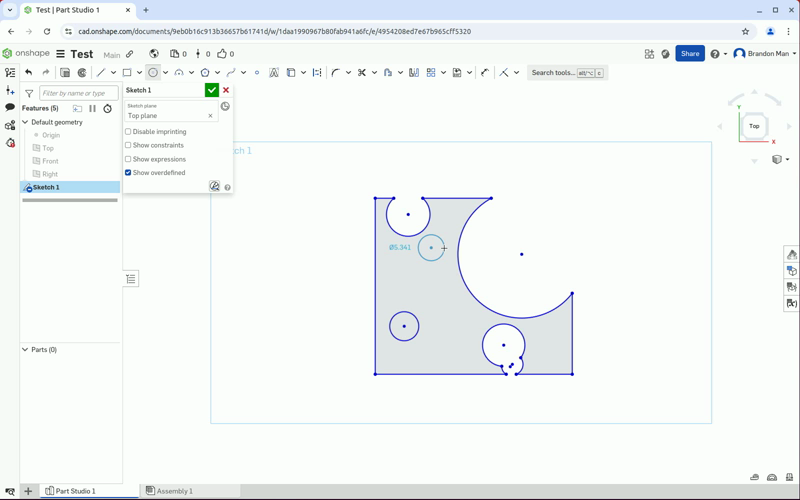
key(esc)
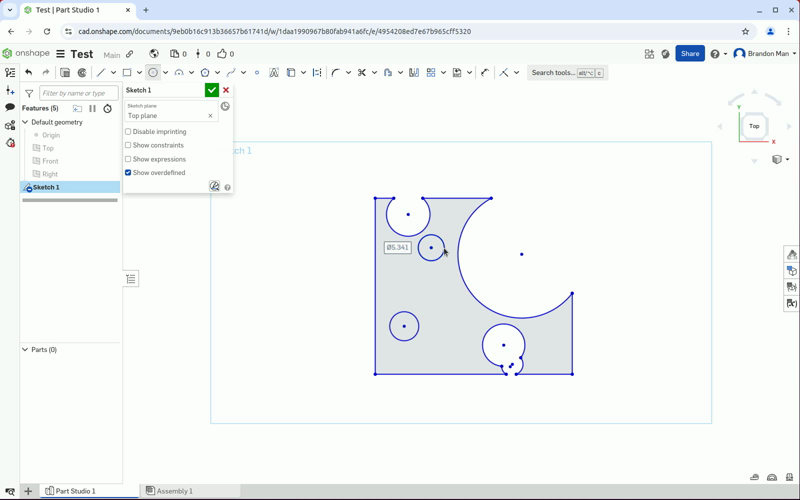
key(c)
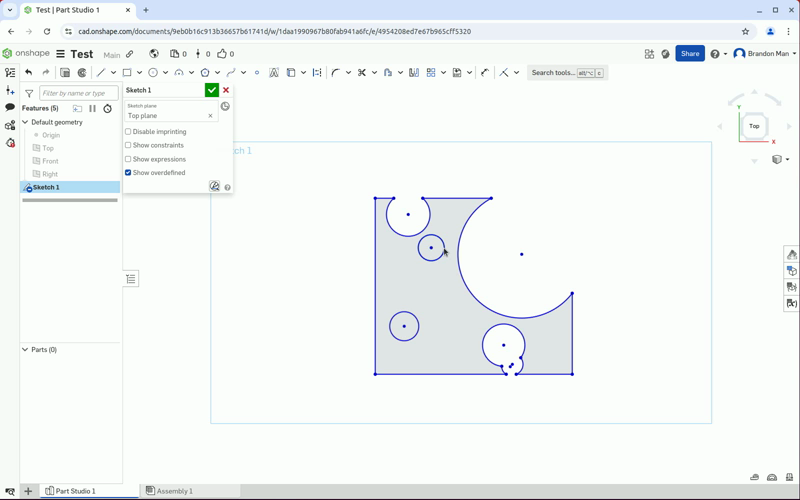
key_down(shift)
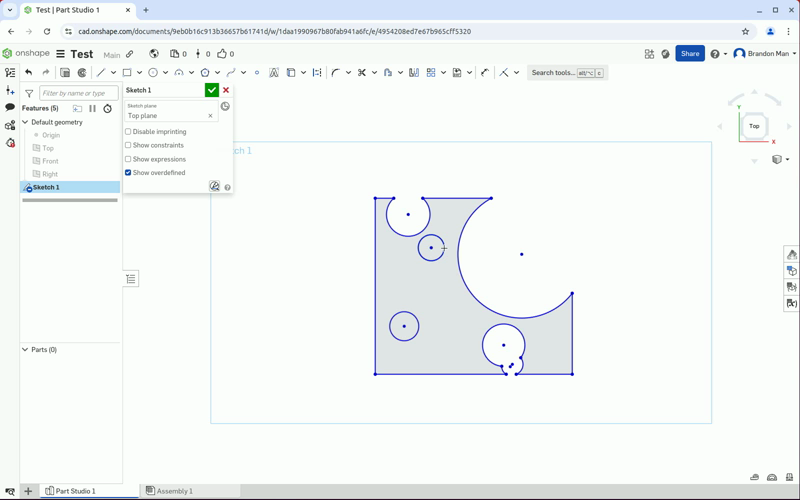
mouse_move(445, 307)
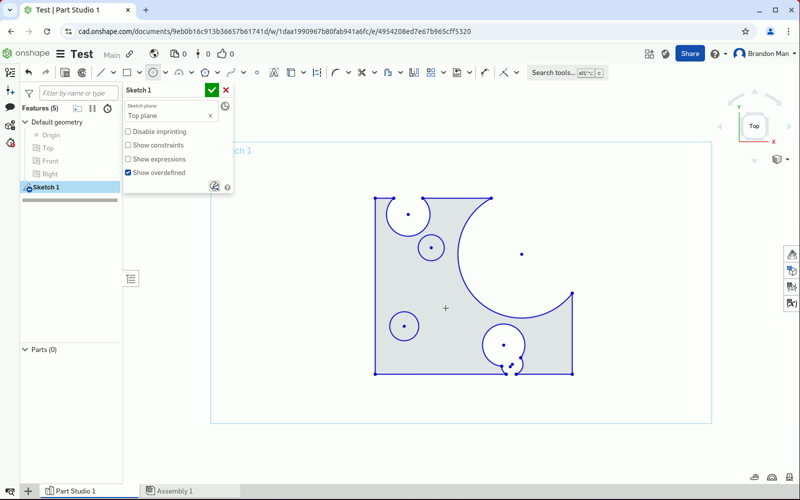
click(445, 307)
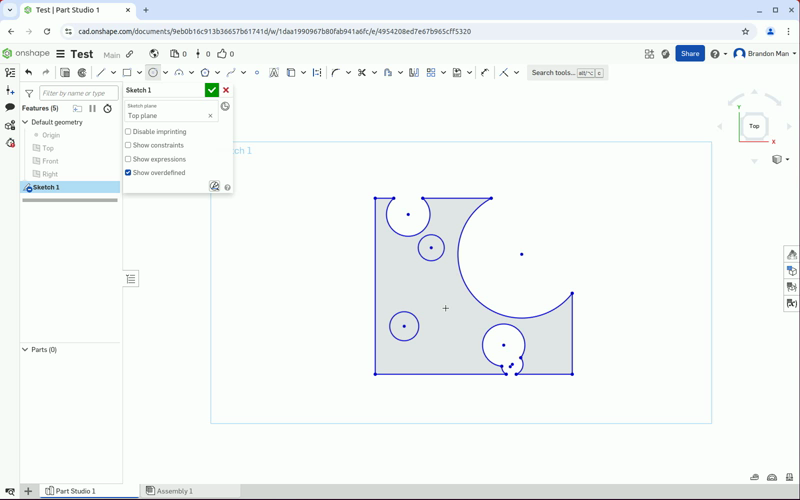
key_up(shift)
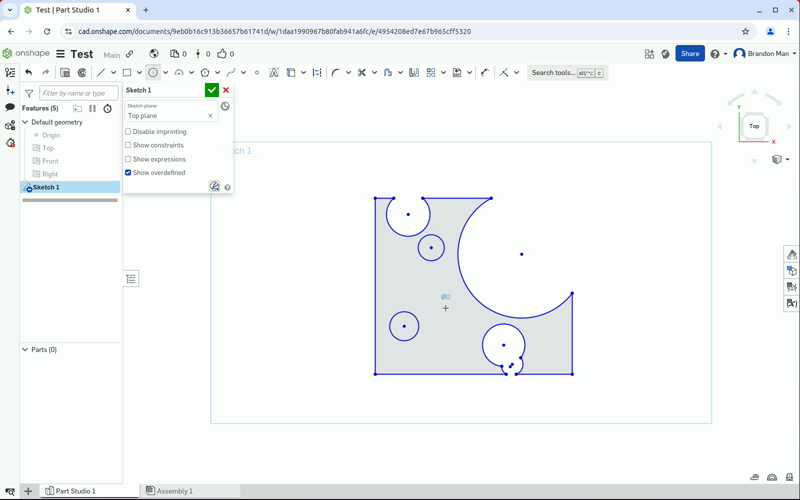
mouse_move(462, 307)
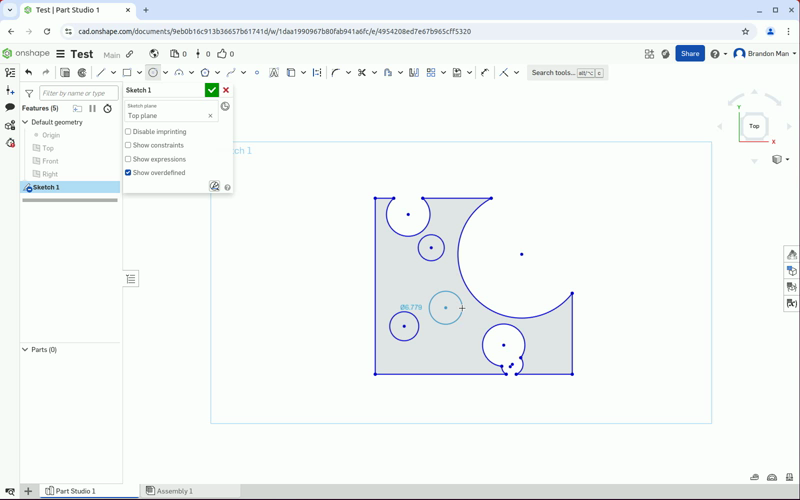
click(462, 307)
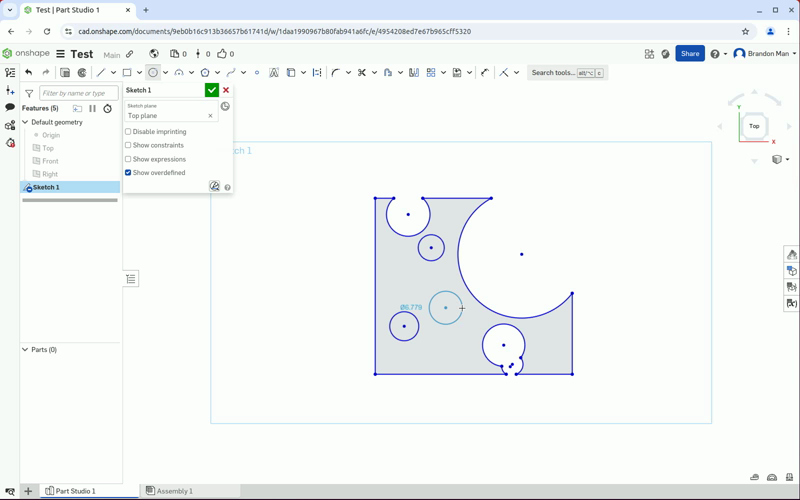
key(esc)
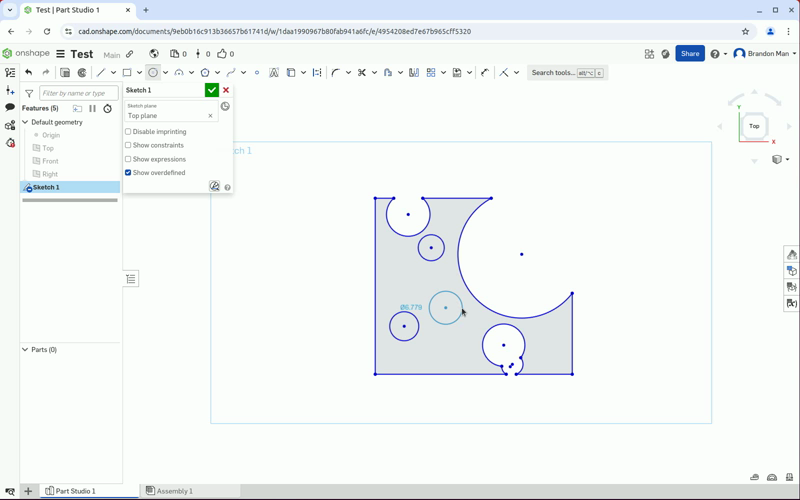
mouse_move(401, 258)
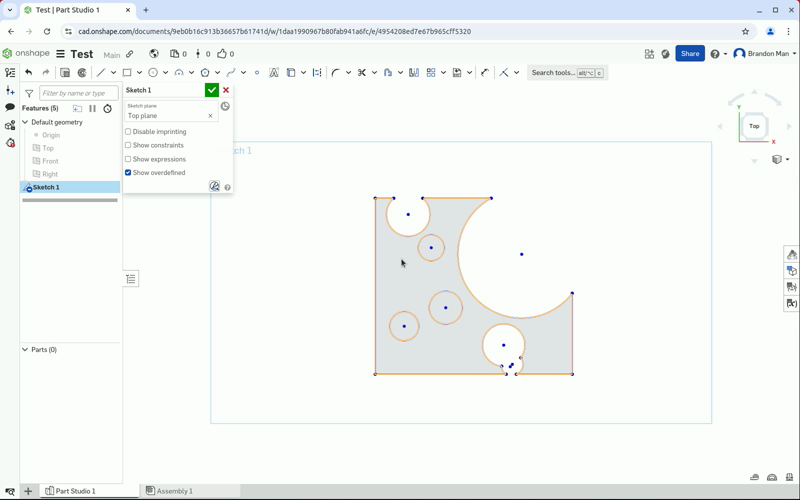
click(401, 258)
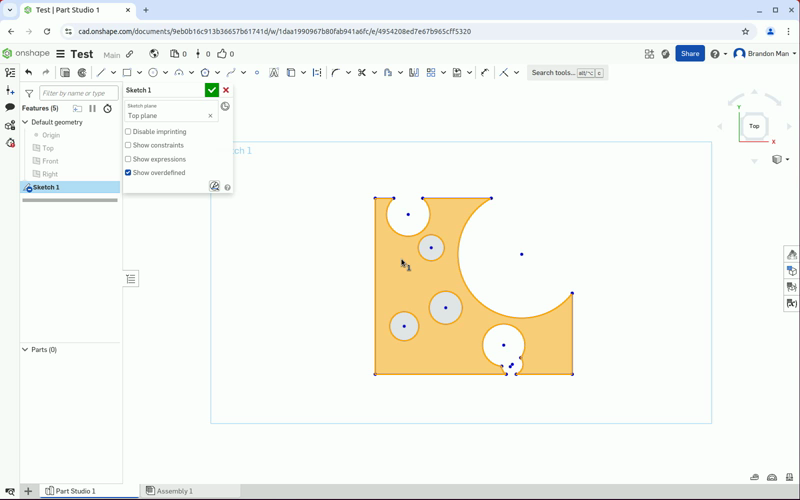
mouse_move(73, 352)
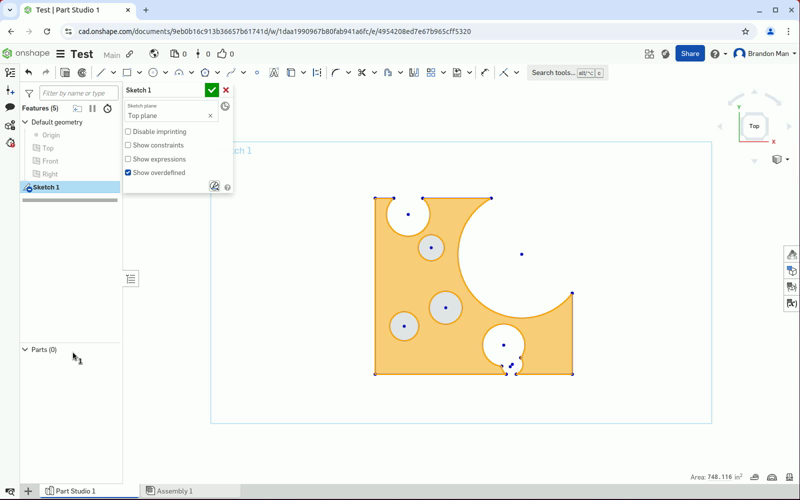
key(shift+y)
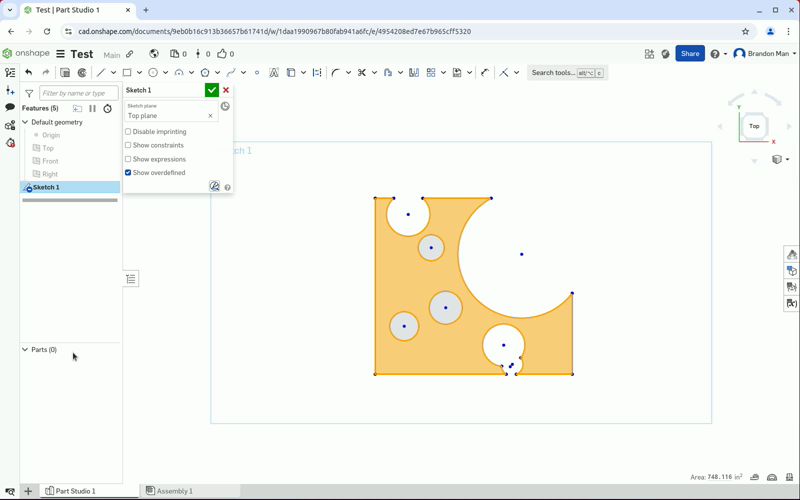
key(shift+e)
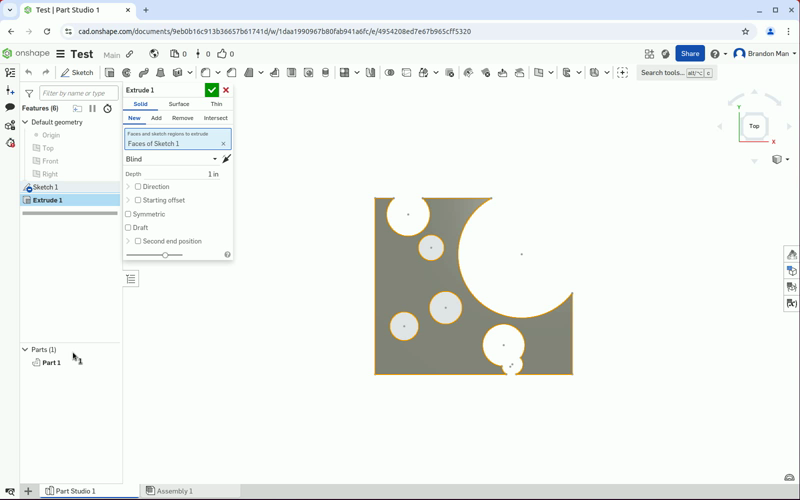
mouse_move(143, 106)
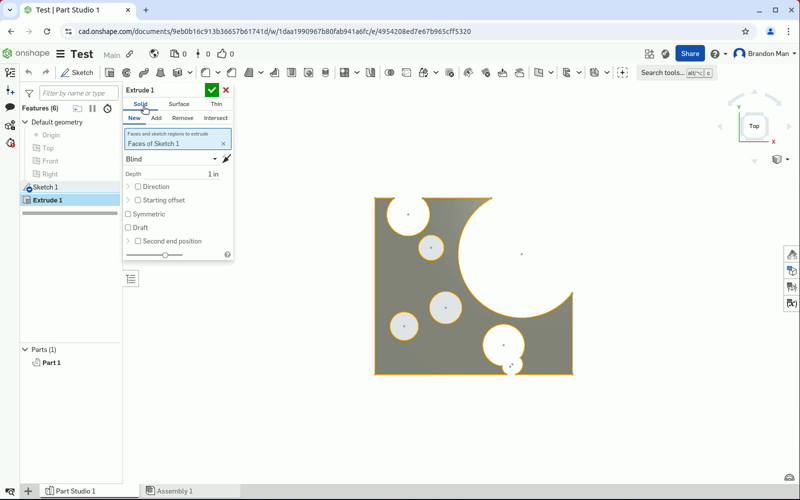
click(143, 106)
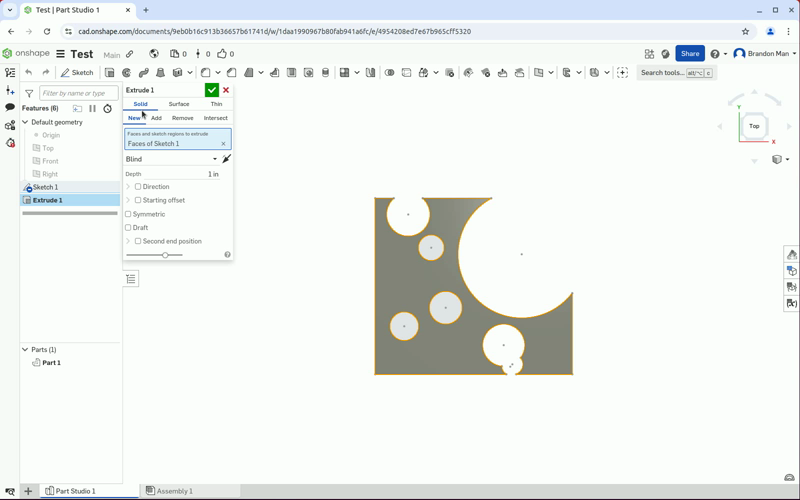
mouse_move(137, 120)
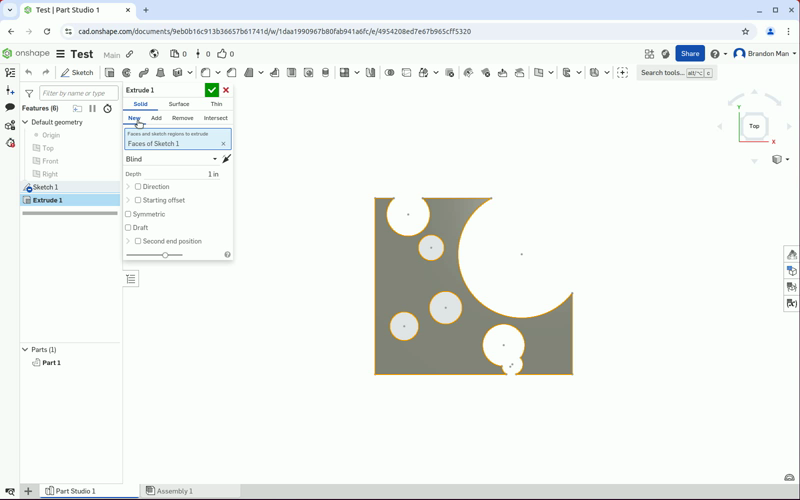
click(137, 120)
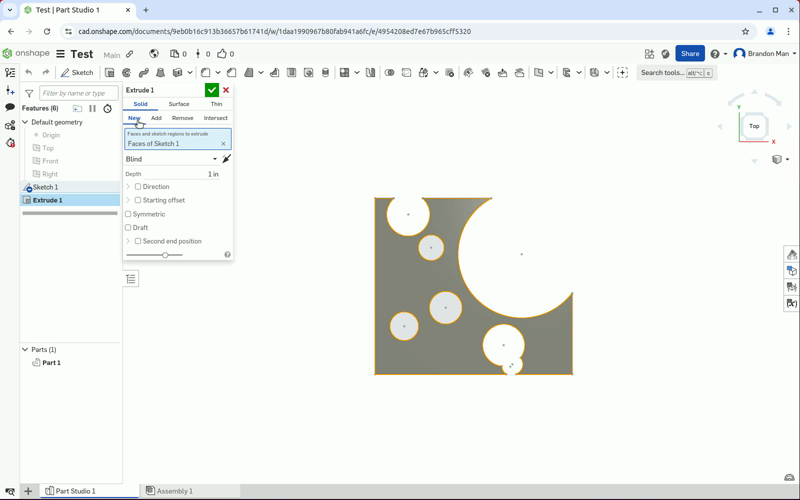
key(tab, 4)
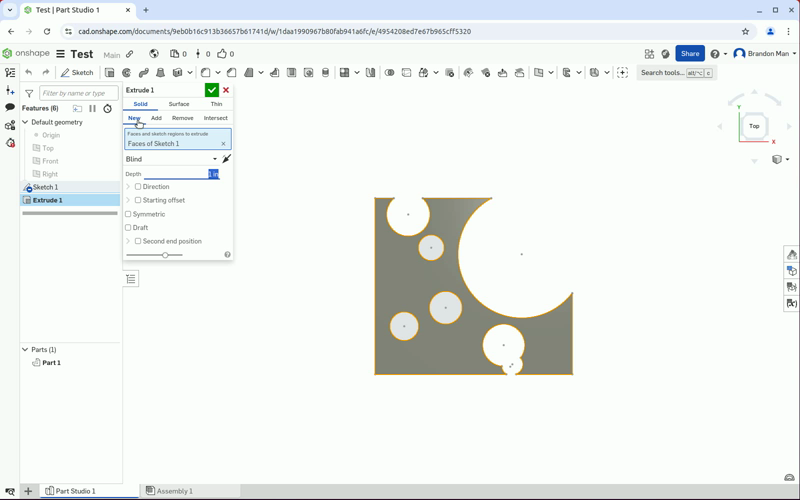
text(10.591)
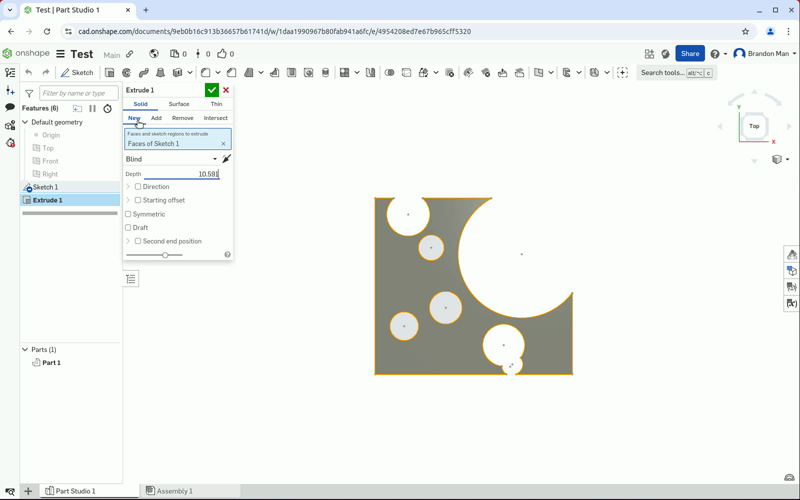
key(enter)
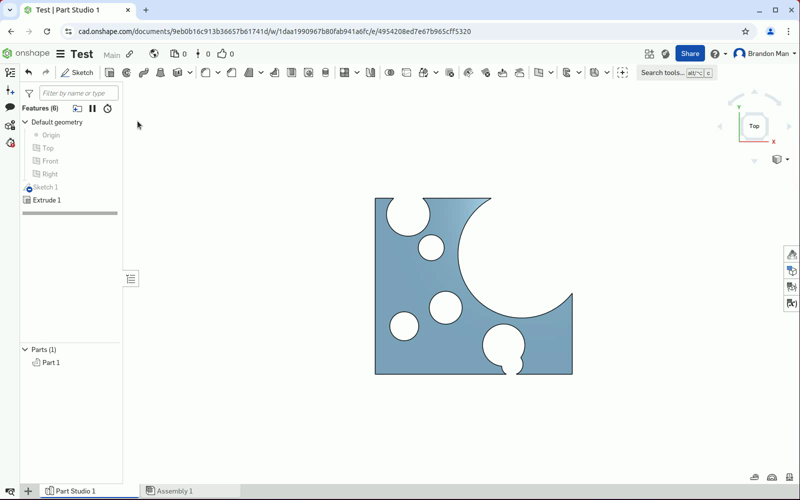
key(shift+h)
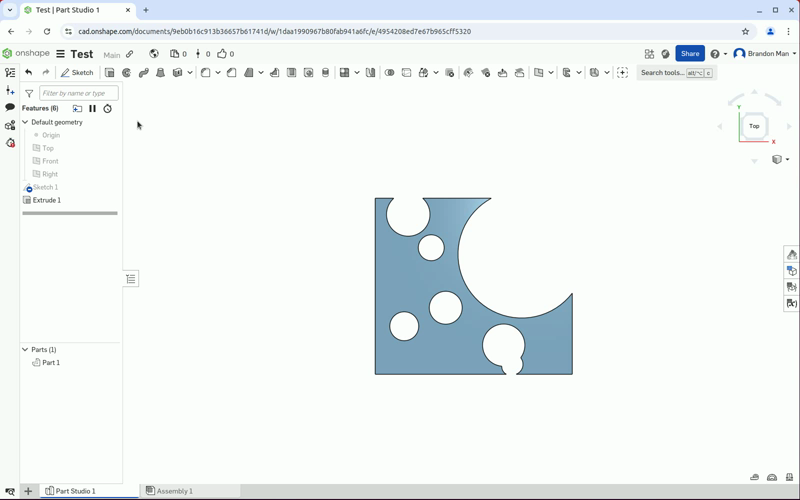
key(shift+h)
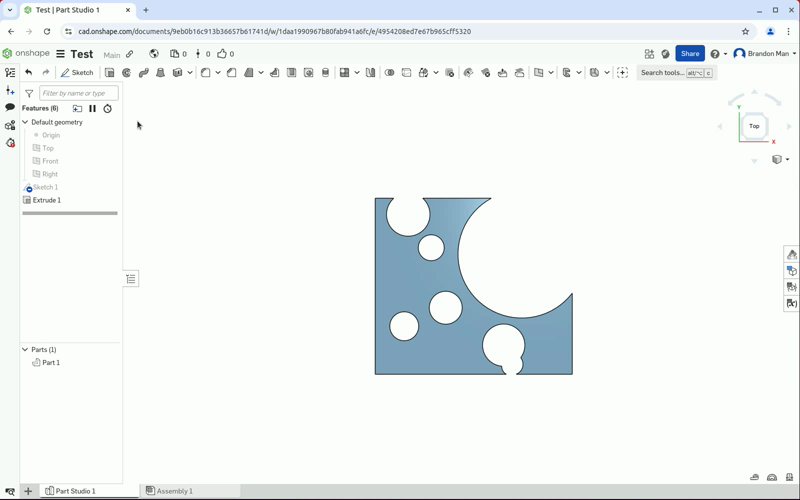
mouse_move(73, 189)
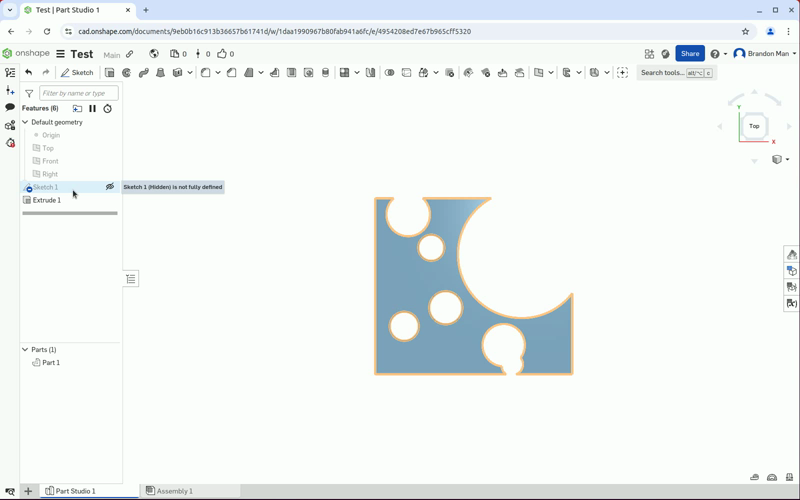
click(73, 189)
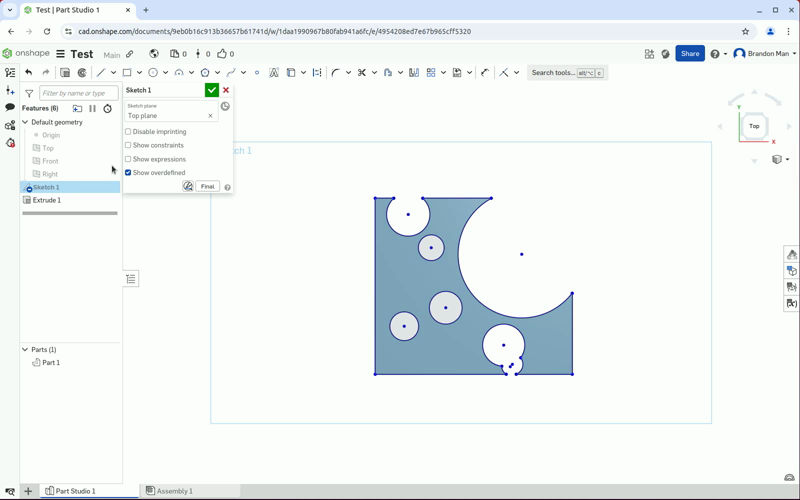
mouse_move(229, 92)
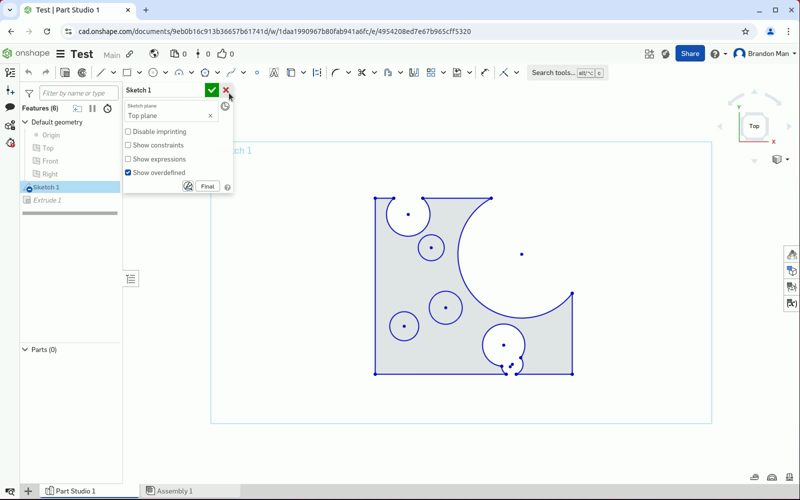
click(229, 92)
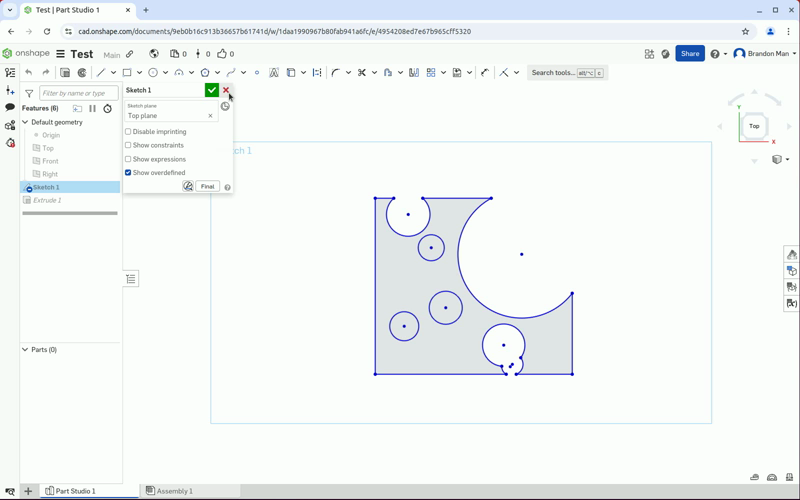
key(shift+s)
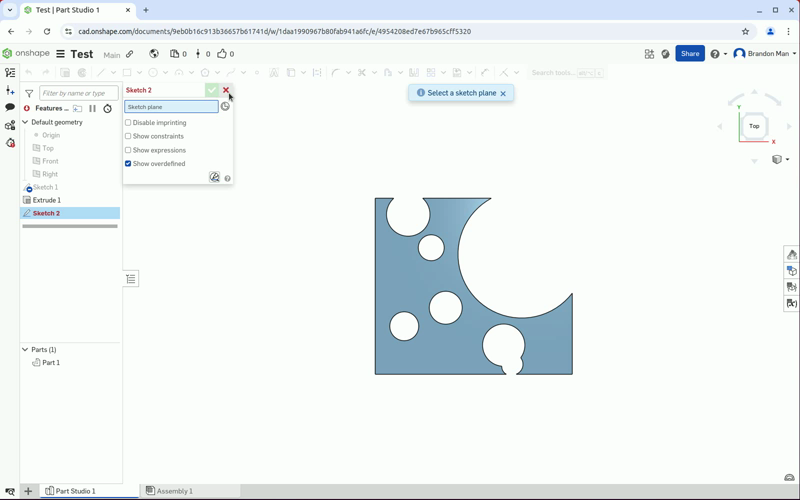
mouse_move(73, 150)
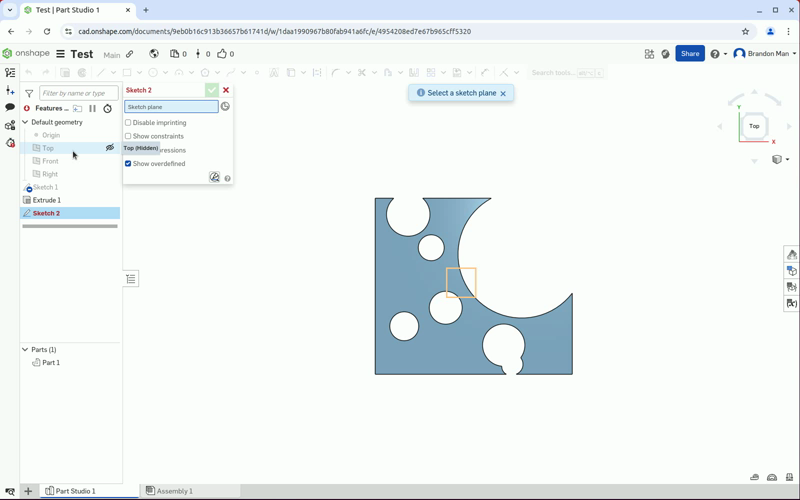
click(73, 150)
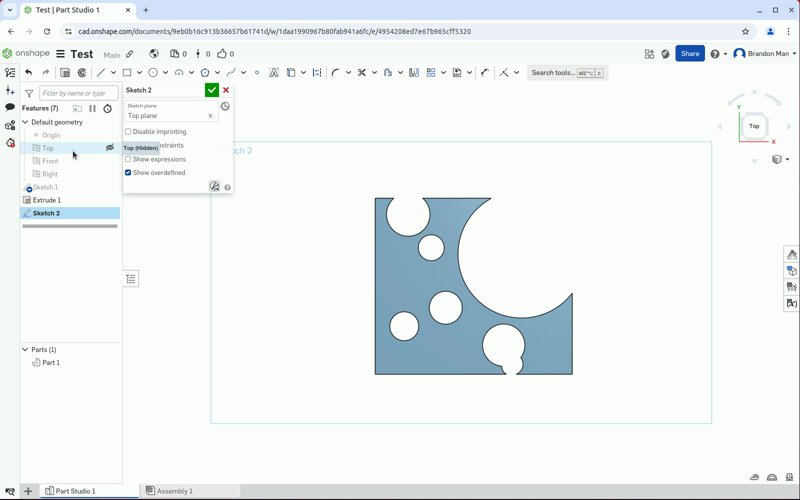
mouse_move(73, 352)
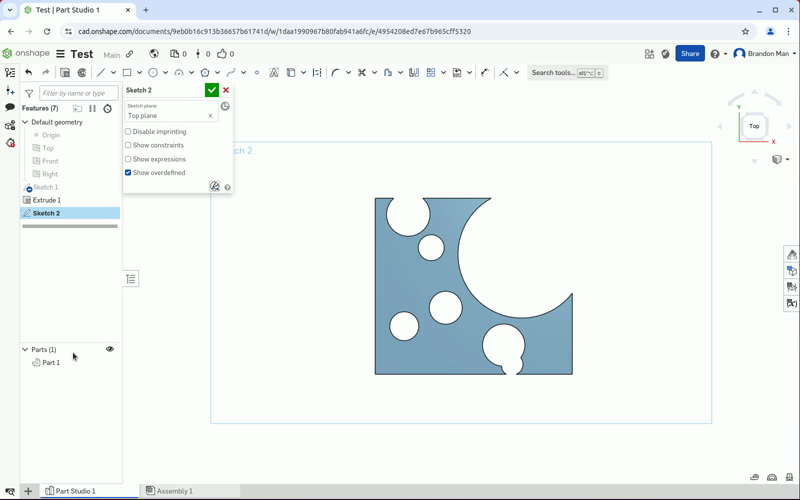
key(y)
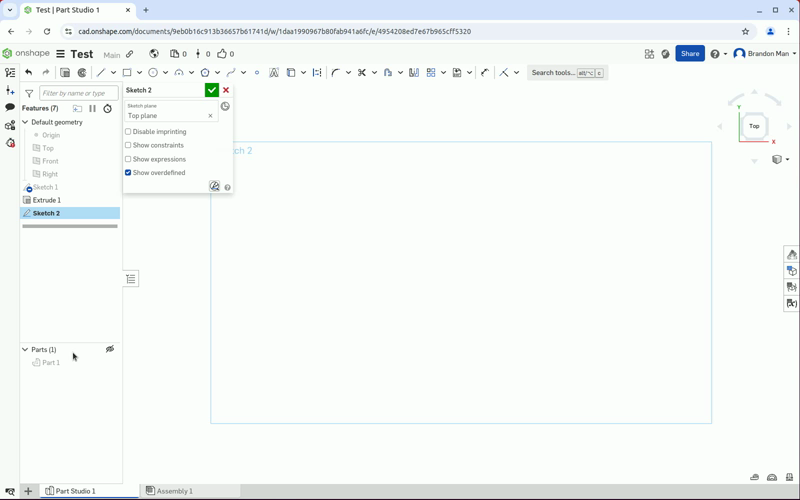
key(a)
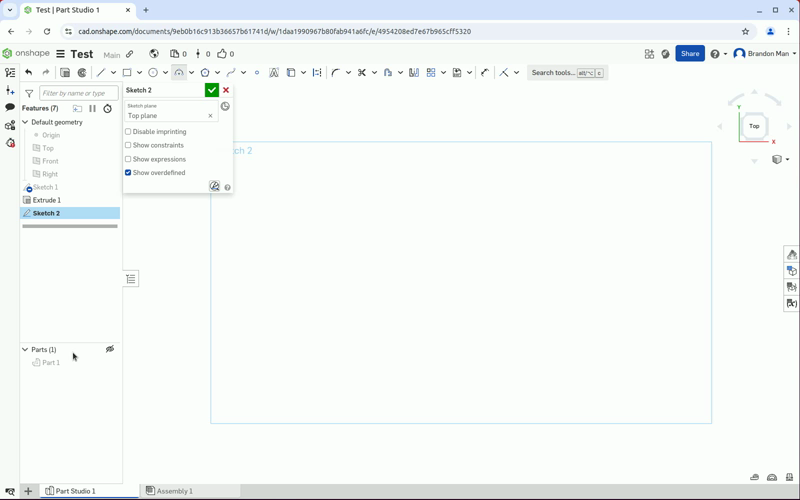
key_down(shift)
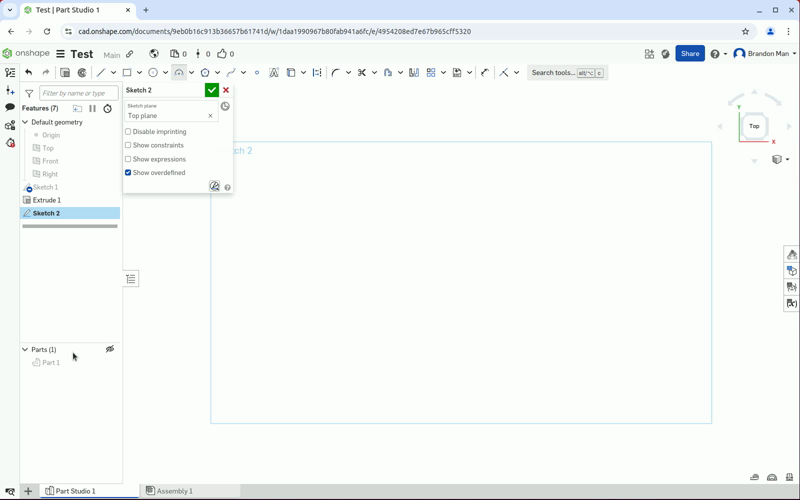
mouse_move(393, 196)
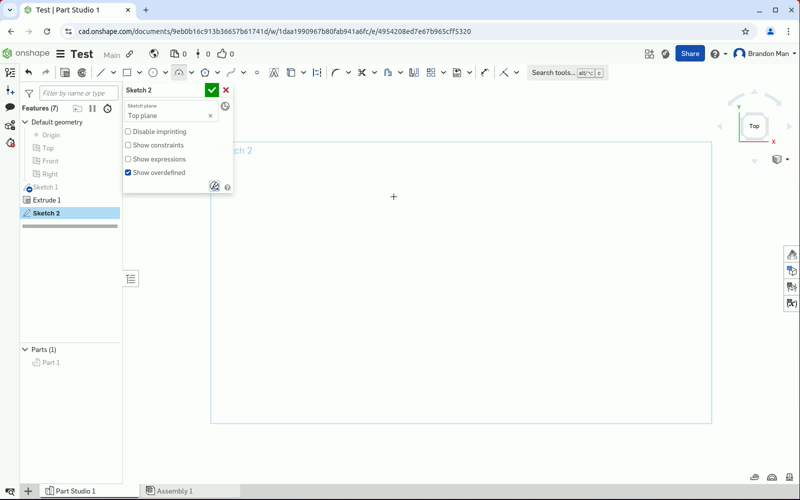
click(393, 196)
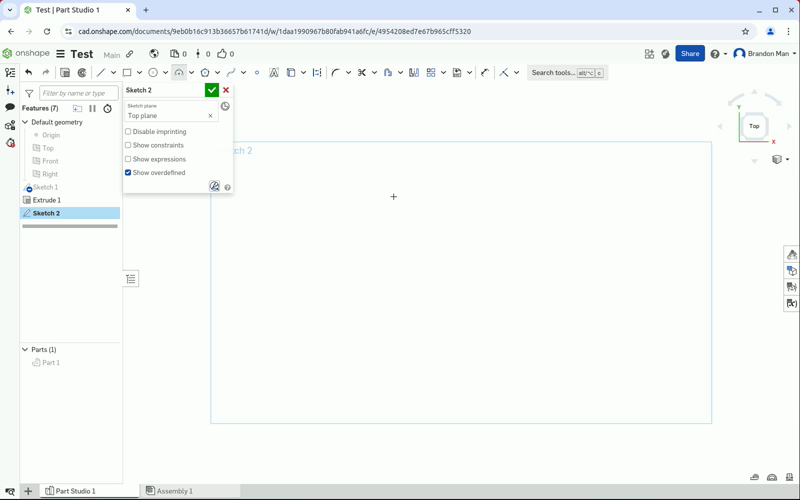
key_up(shift)
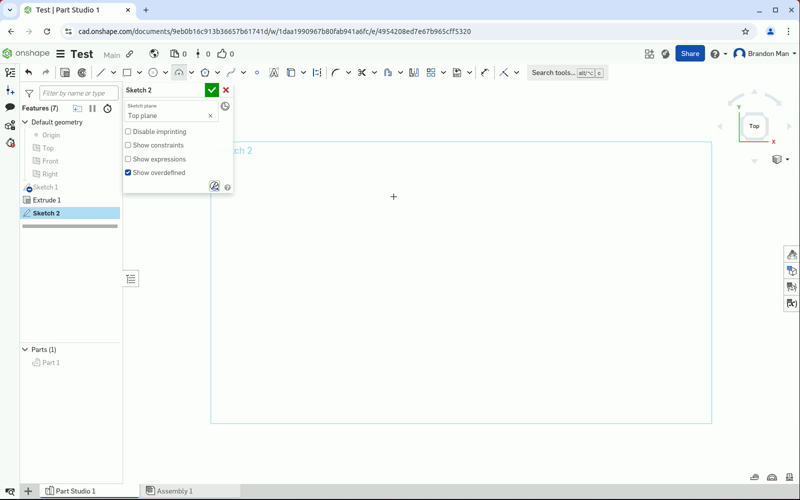
key_down(shift)
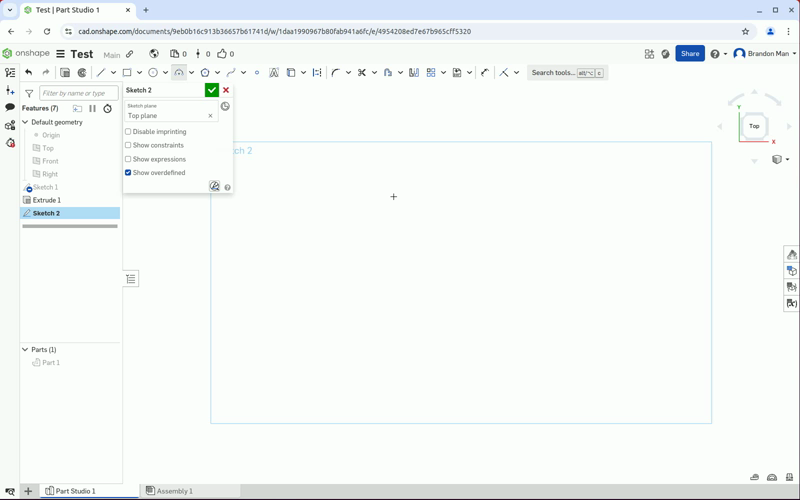
mouse_move(425, 196)
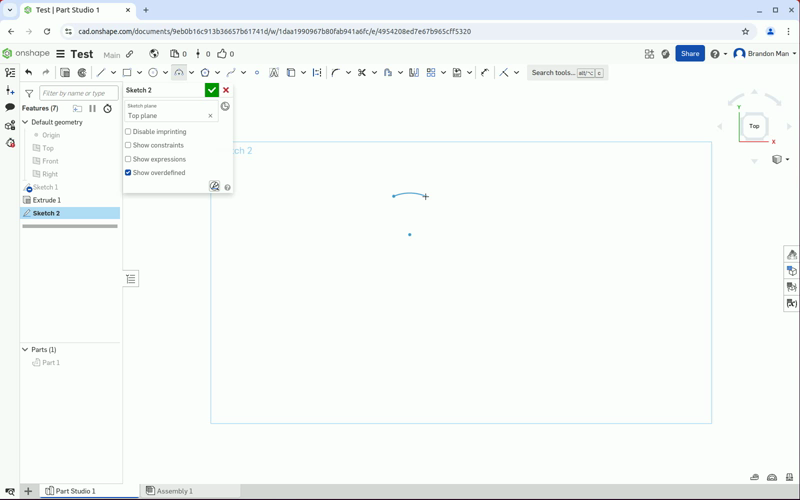
click(425, 196)
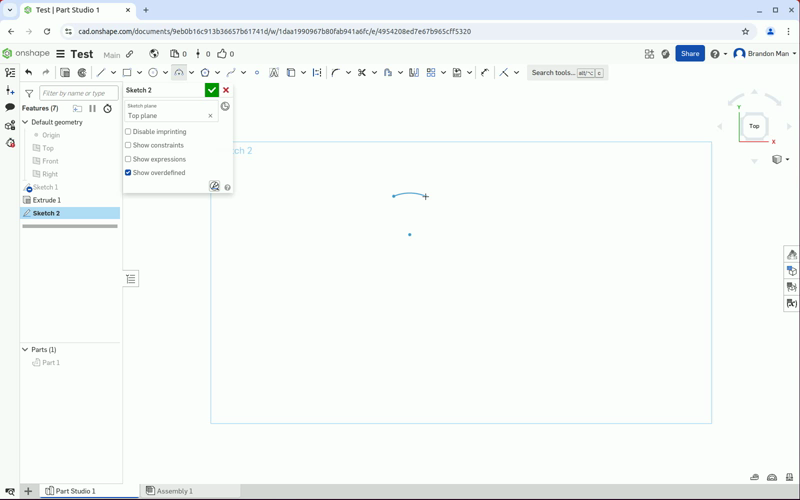
mouse_move(409, 237)
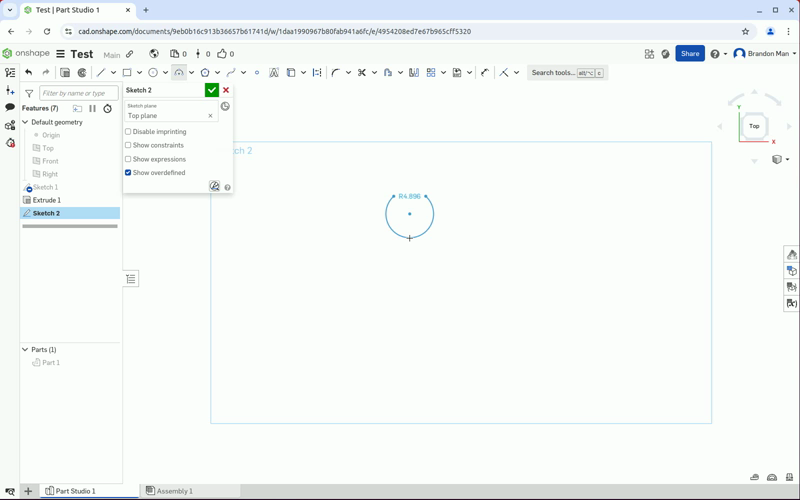
click(409, 237)
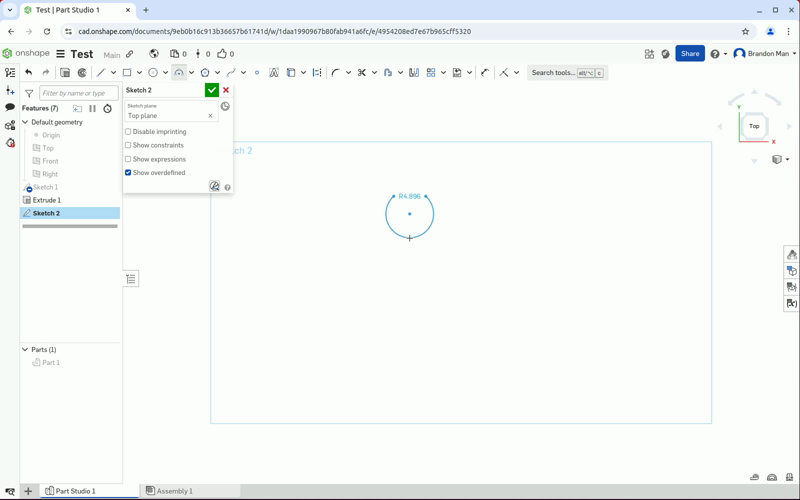
key_up(shift)
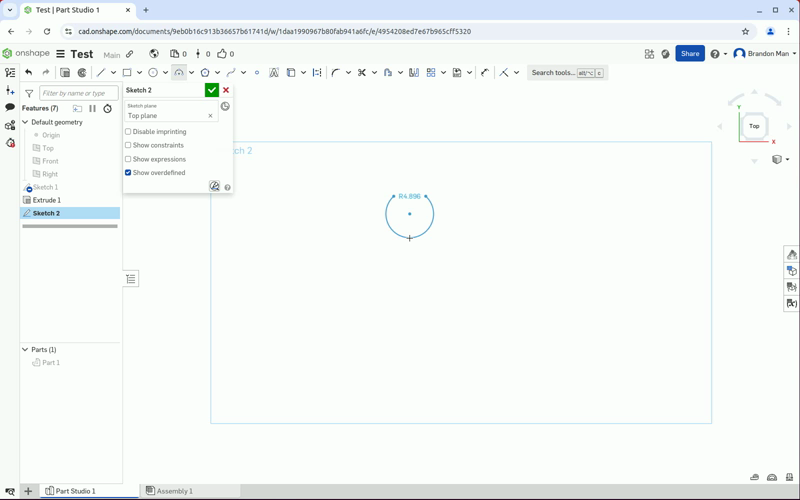
key(esc)
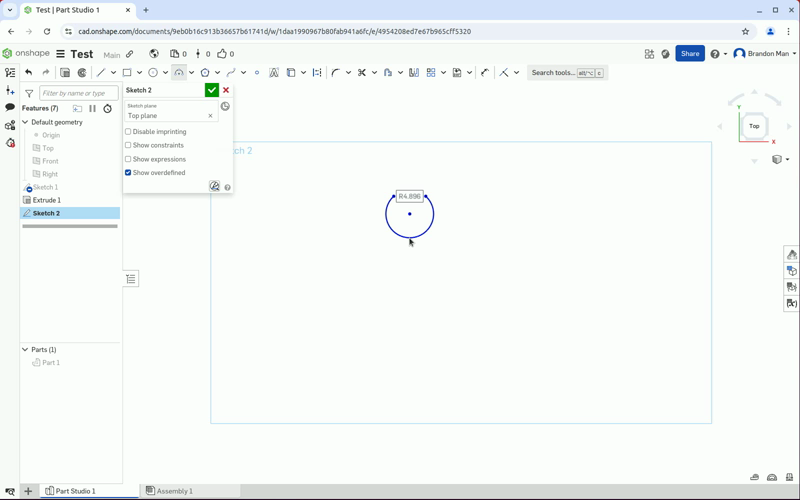
key(l)
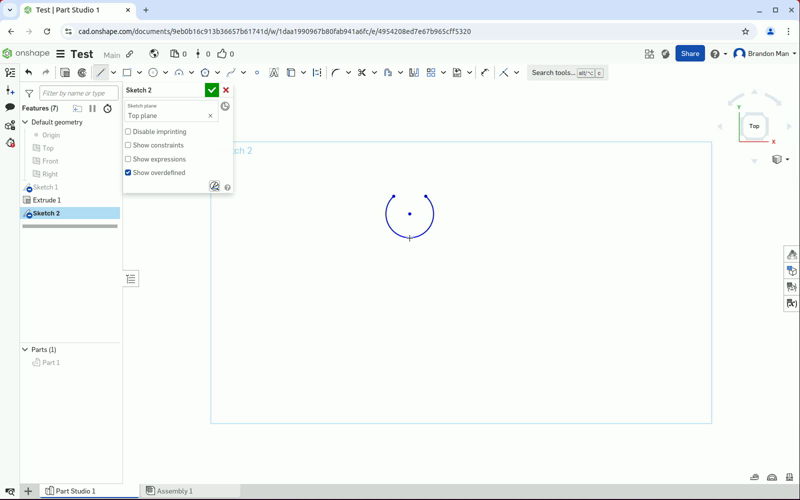
mouse_move(425, 196)
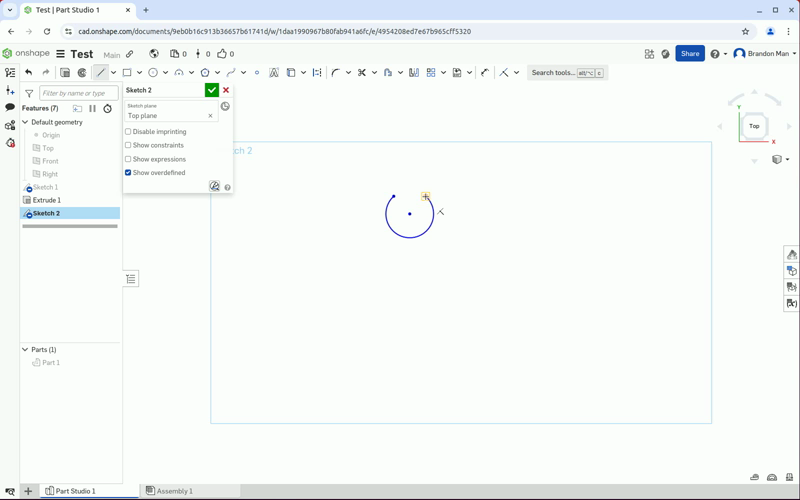
click(425, 196)
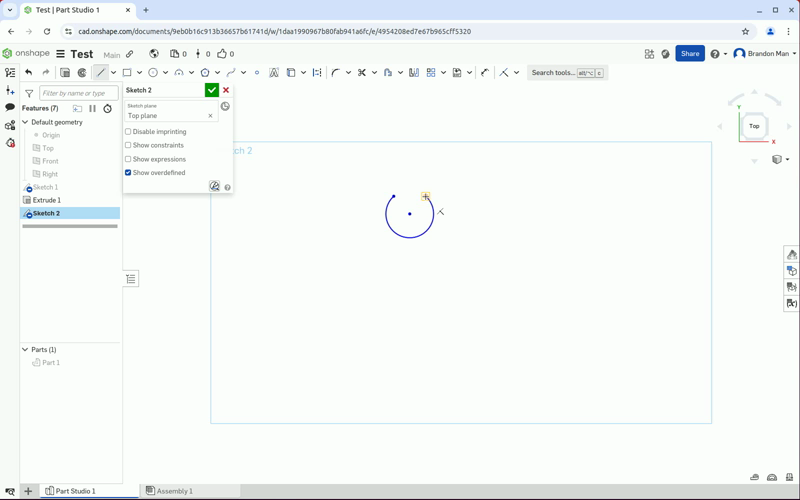
mouse_move(455, 196)
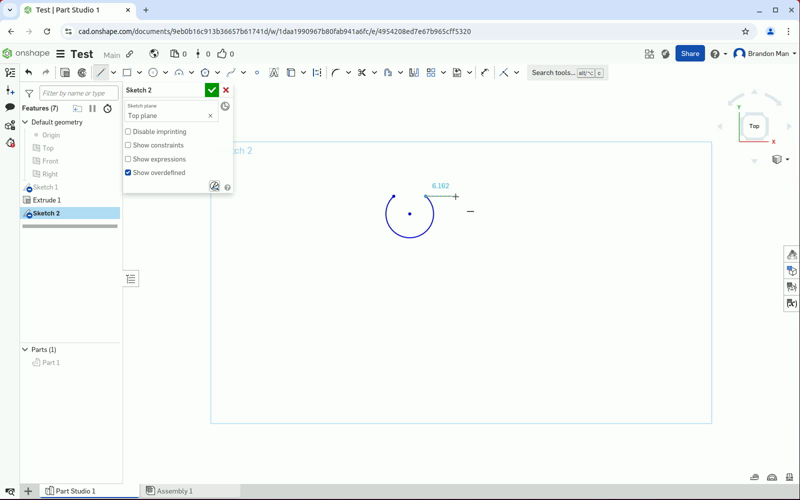
key_down(shift)
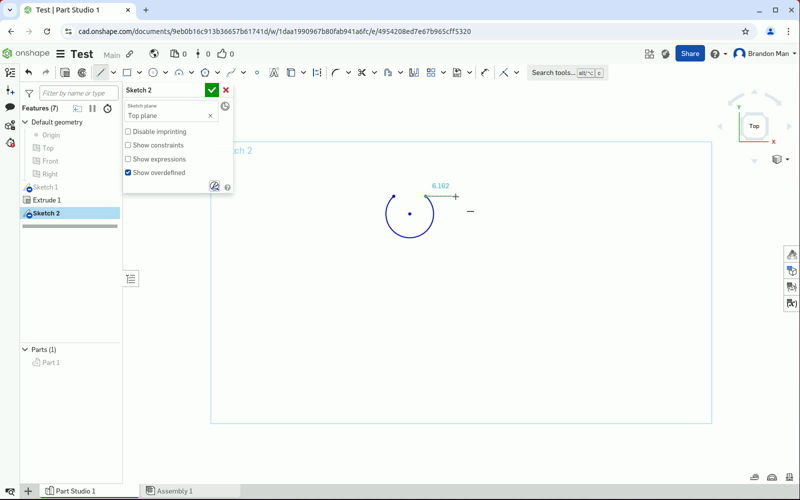
mouse_move(393, 196)
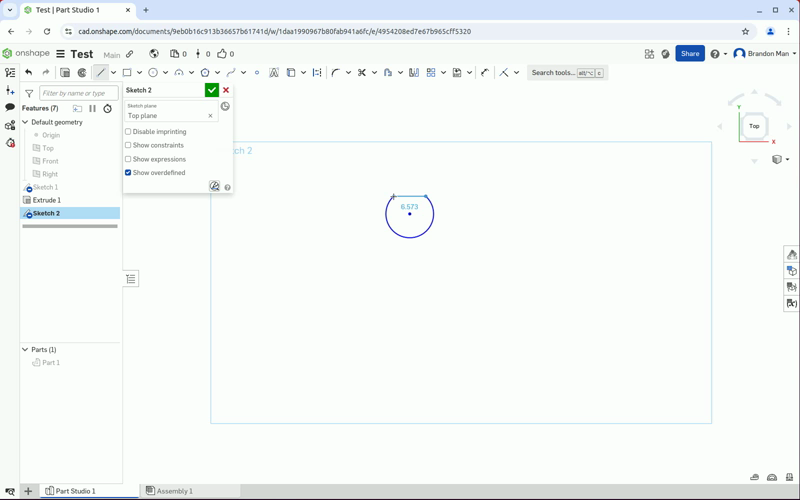
key_up(shift)
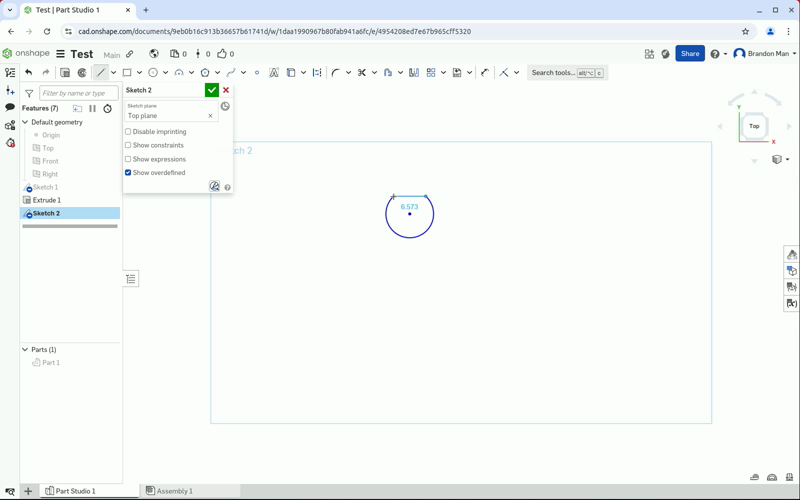
click(393, 196)
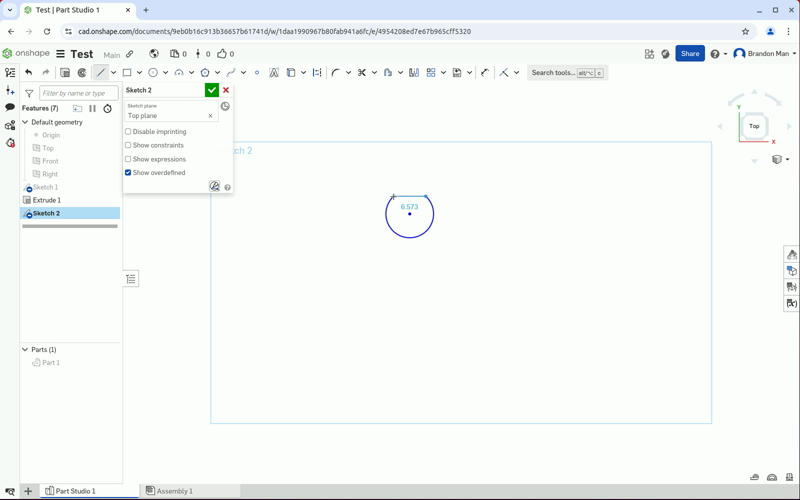
key(esc)
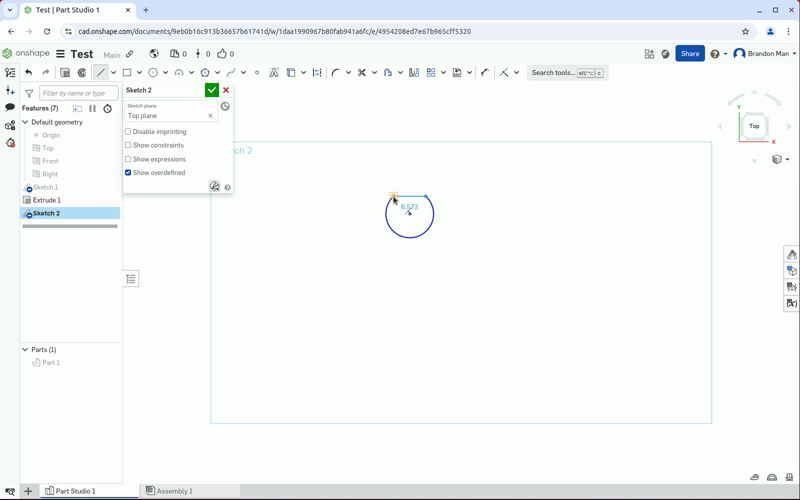
mouse_move(429, 206)
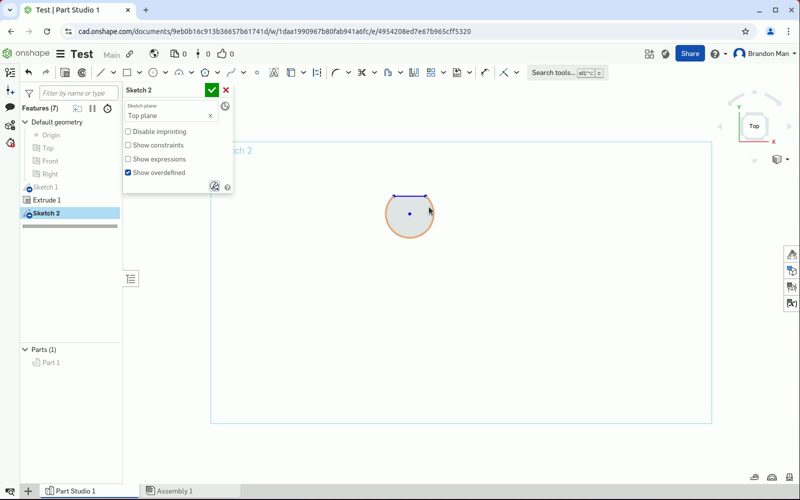
scroll(6)
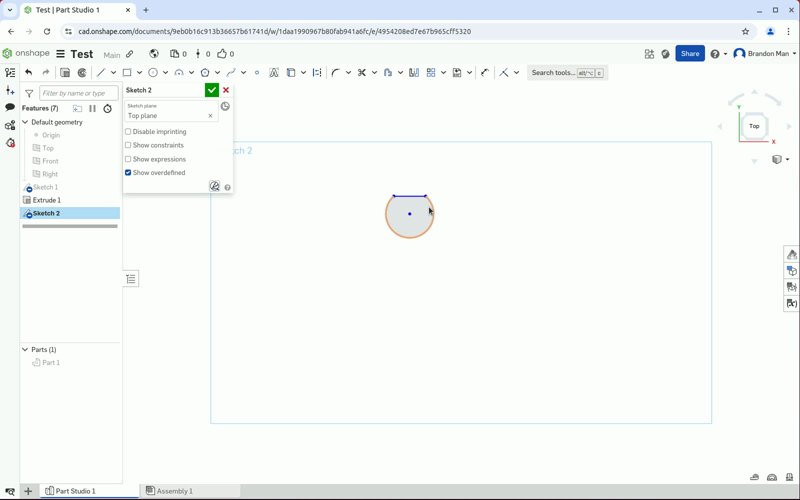
scroll(6)
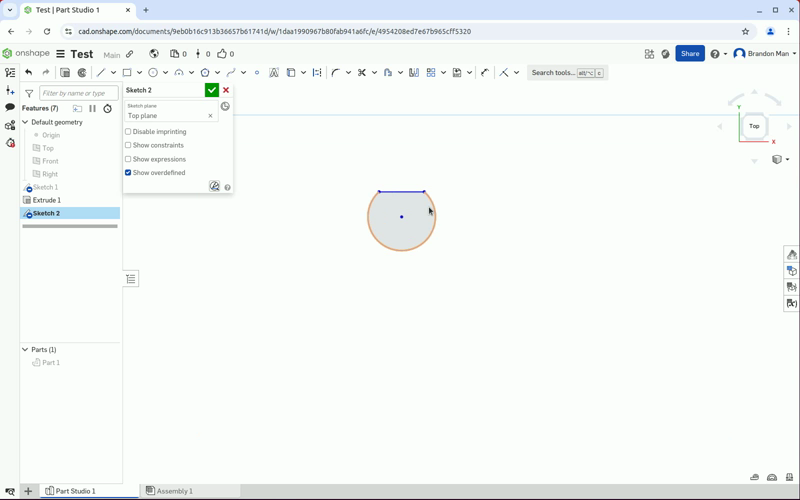
scroll(6)
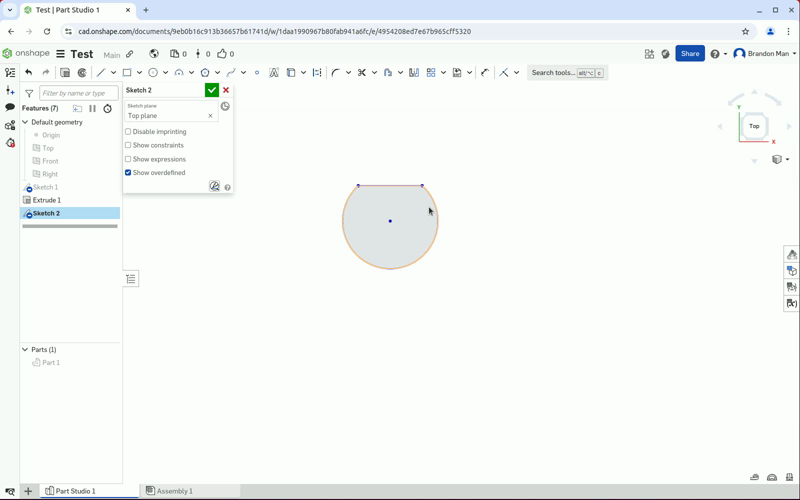
scroll(6)
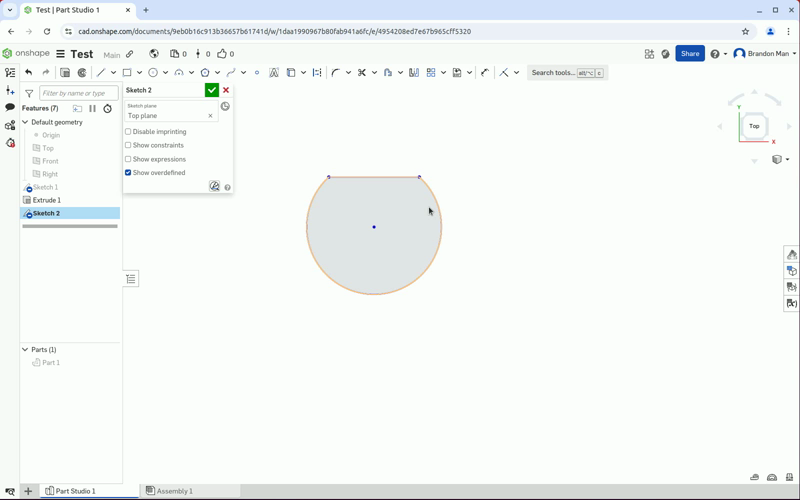
scroll(6)
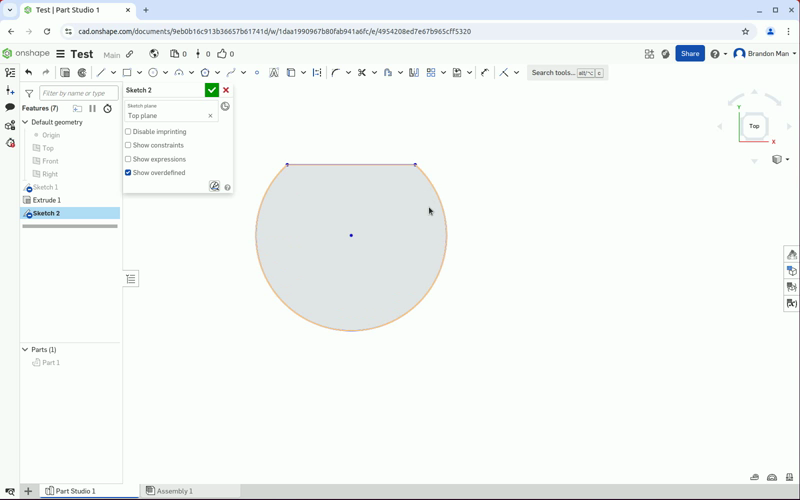
scroll(6)
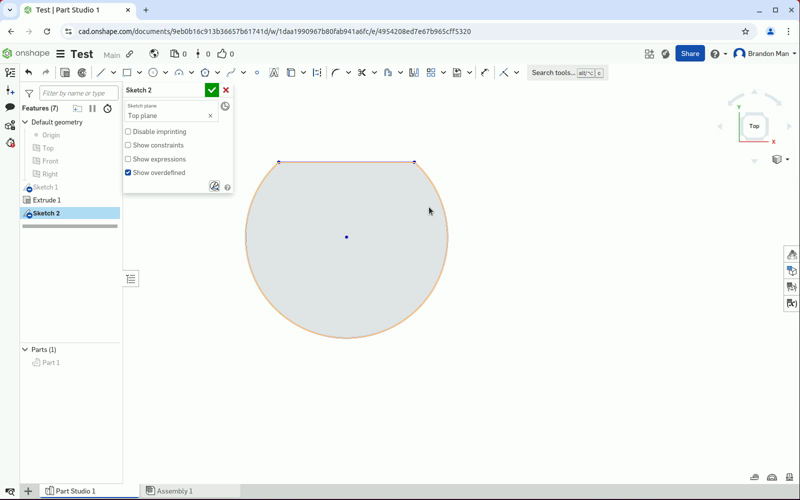
scroll(6)
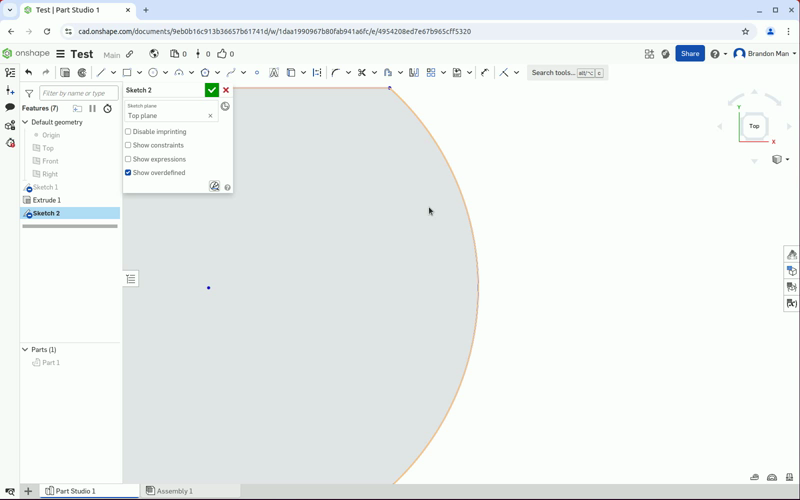
click(429, 206)
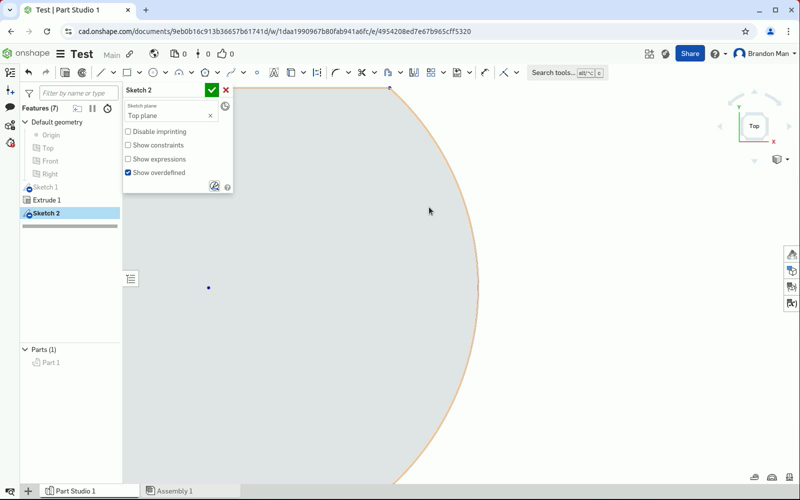
scroll(-6)
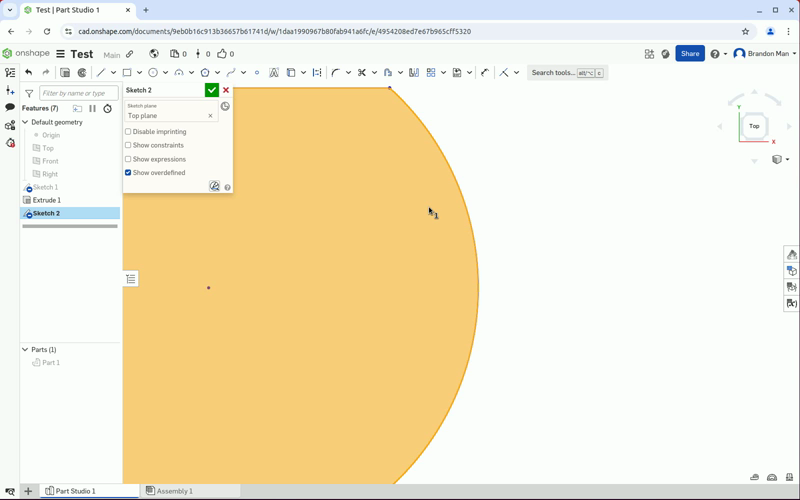
scroll(-6)
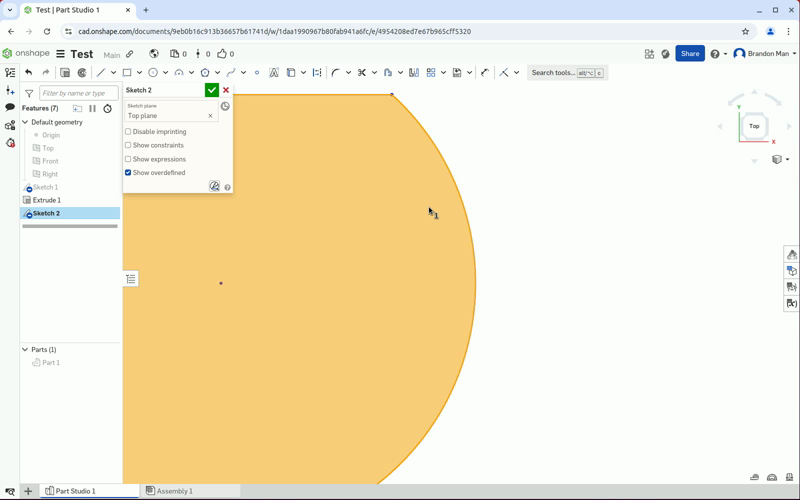
scroll(-6)
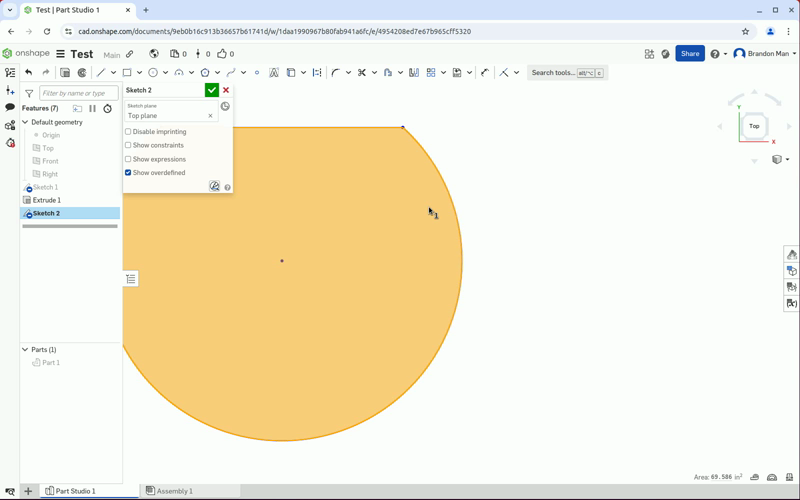
scroll(-6)
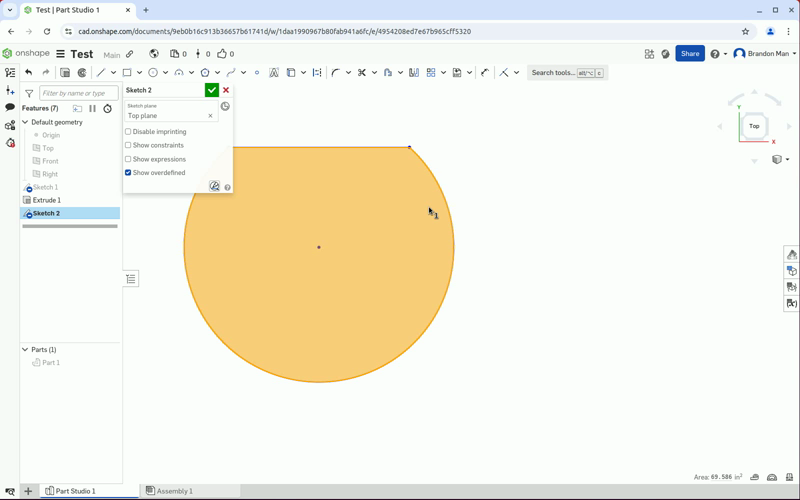
scroll(-6)
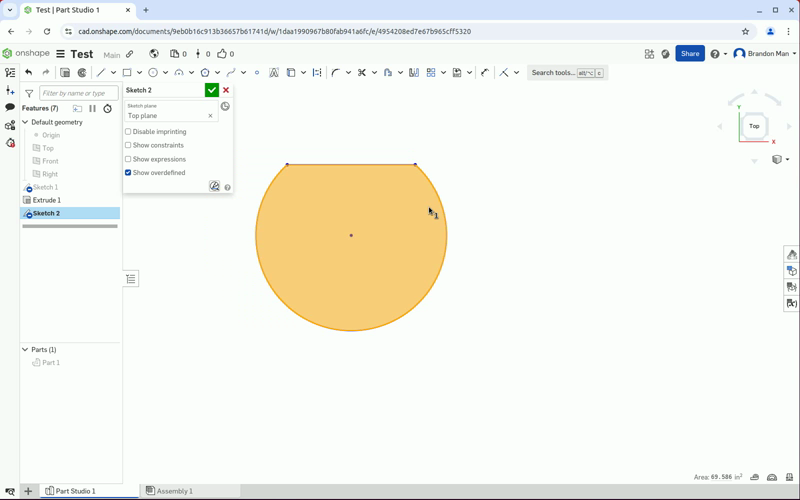
scroll(-6)
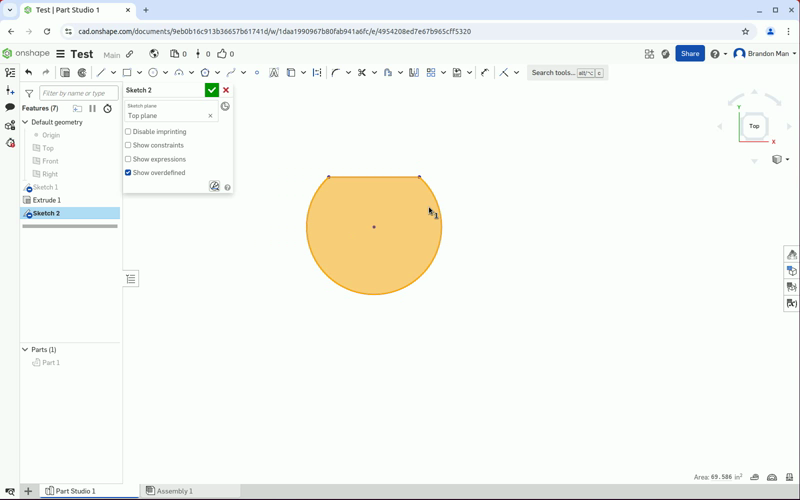
scroll(-6)
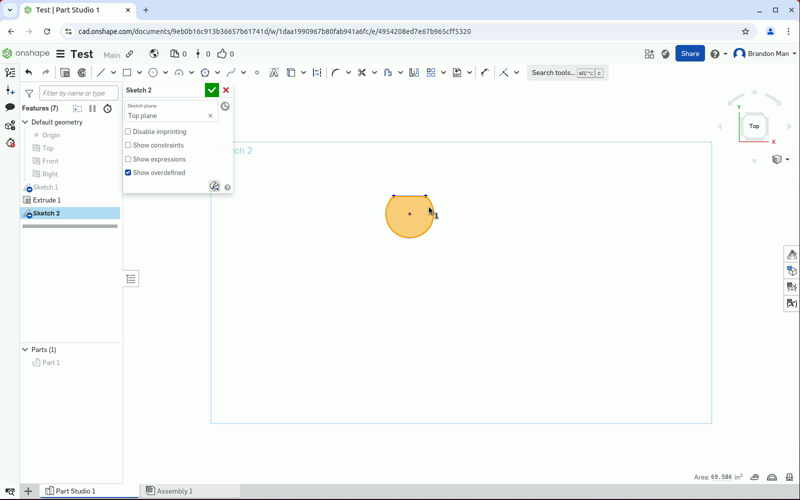
mouse_move(73, 352)
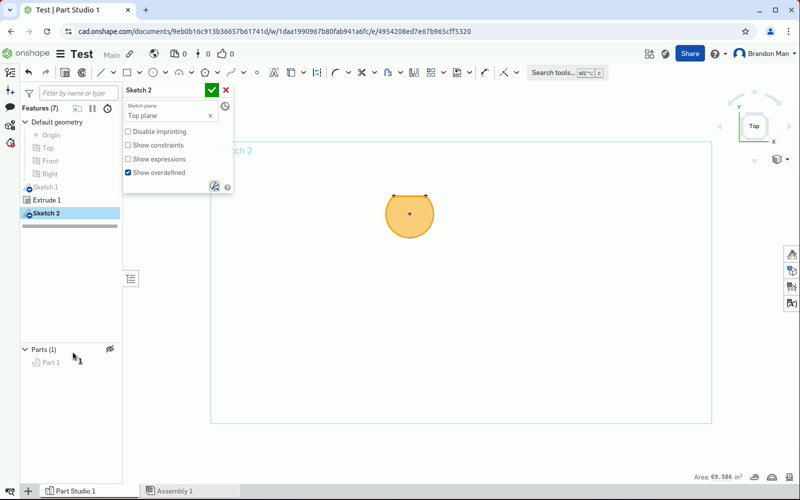
key(shift+y)
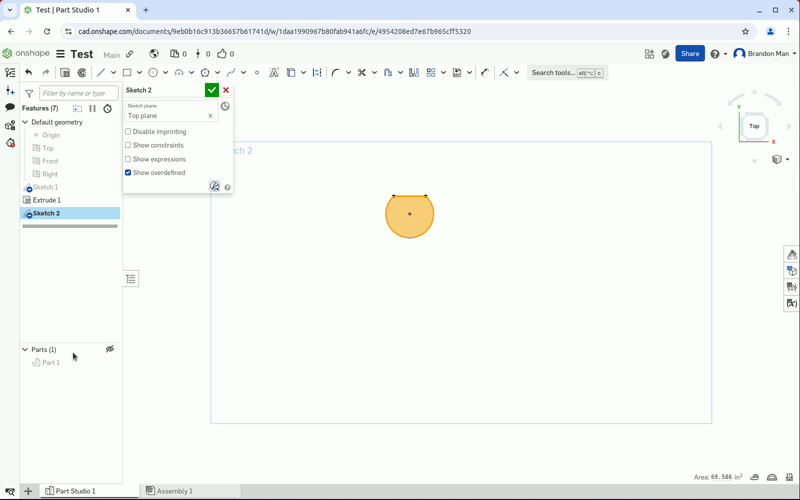
key(shift+e)
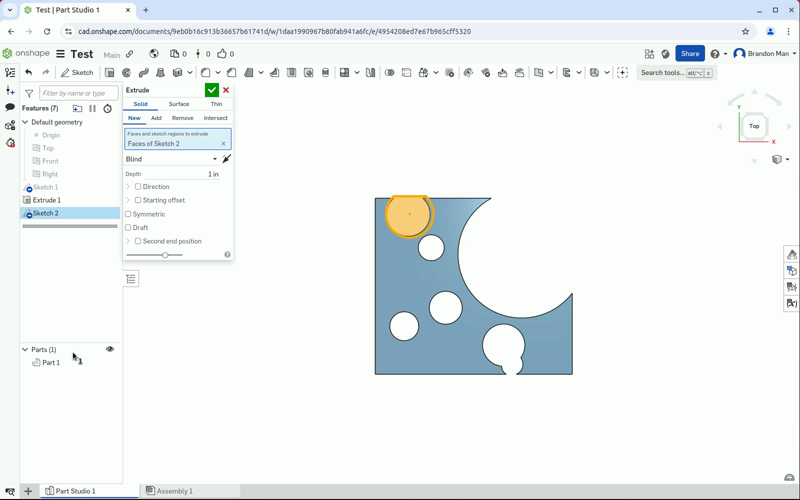
mouse_move(143, 106)
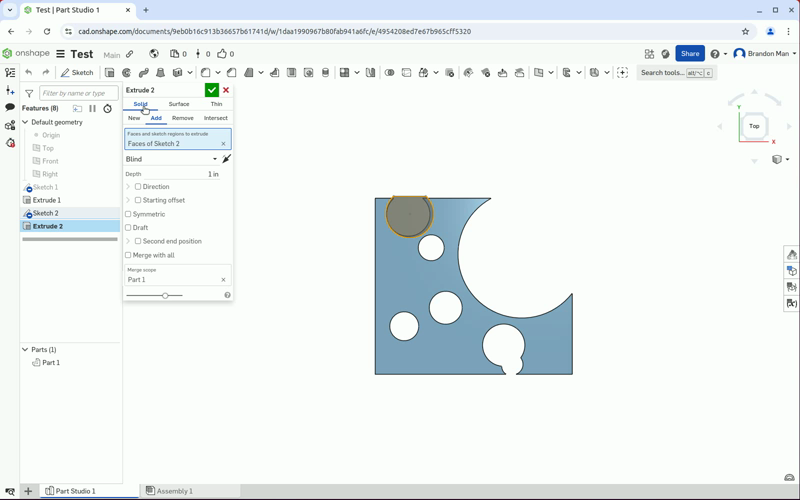
click(143, 106)
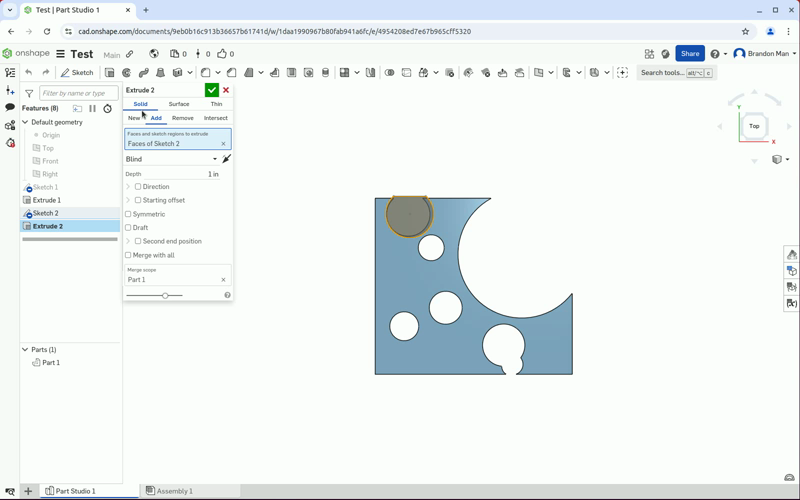
mouse_move(137, 120)
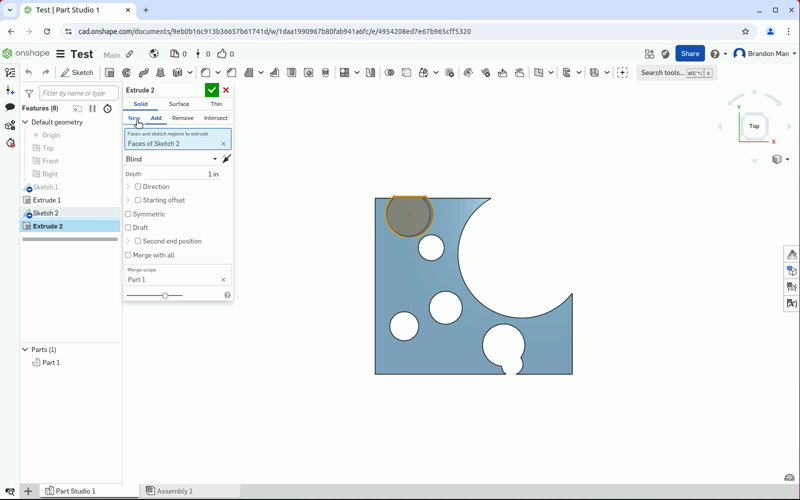
click(137, 120)
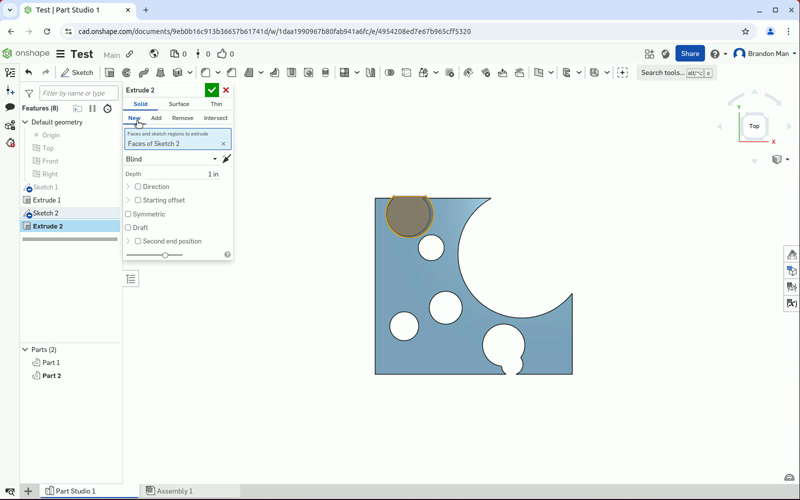
key(tab, 4)
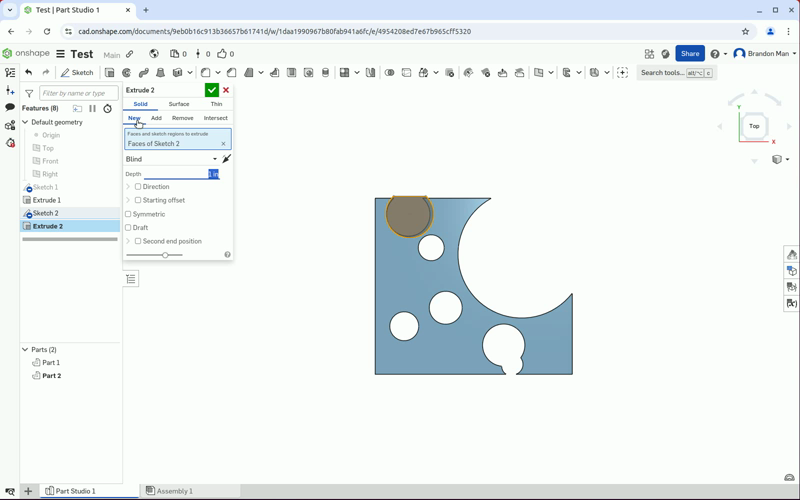
text(10.591)
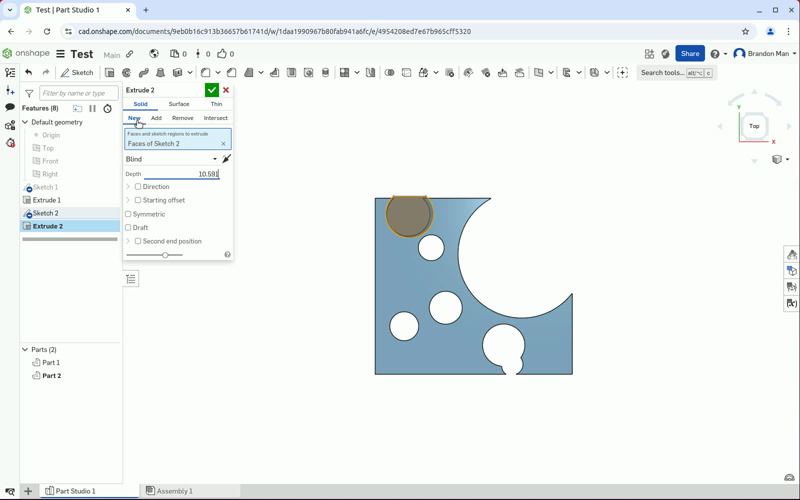
key(enter)
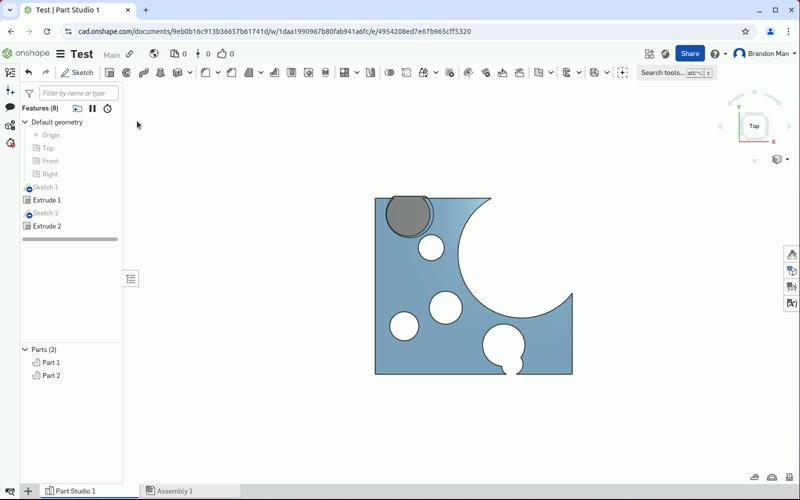
key(shift+h)
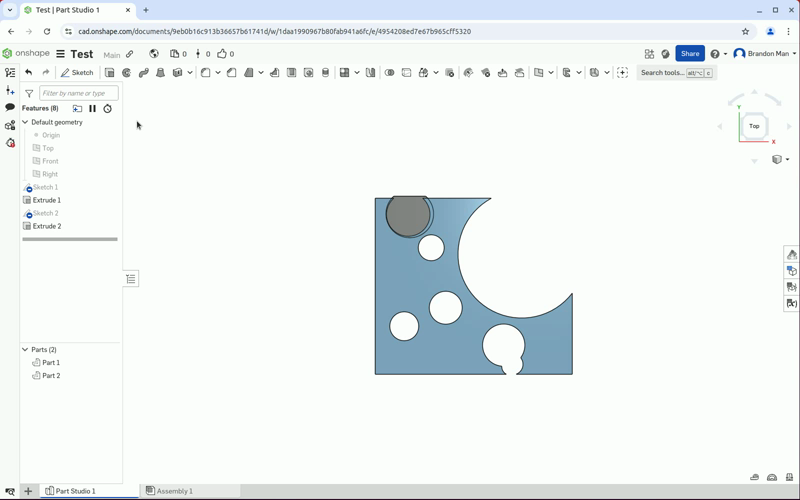
key(shift+h)
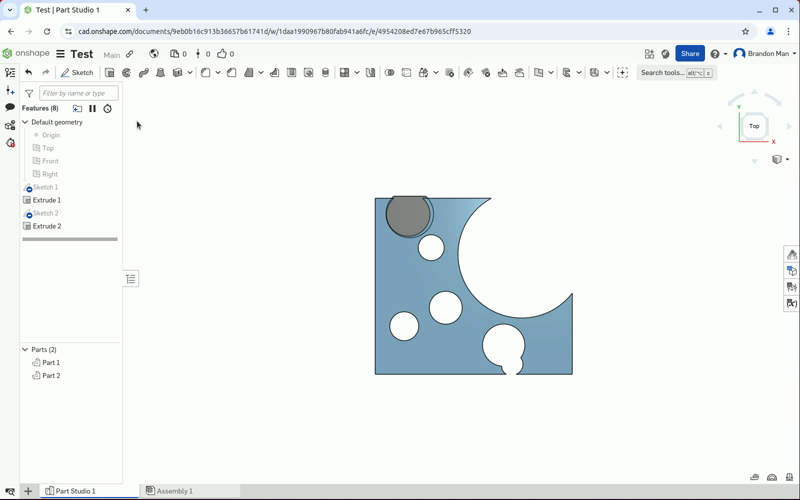
mouse_move(73, 189)
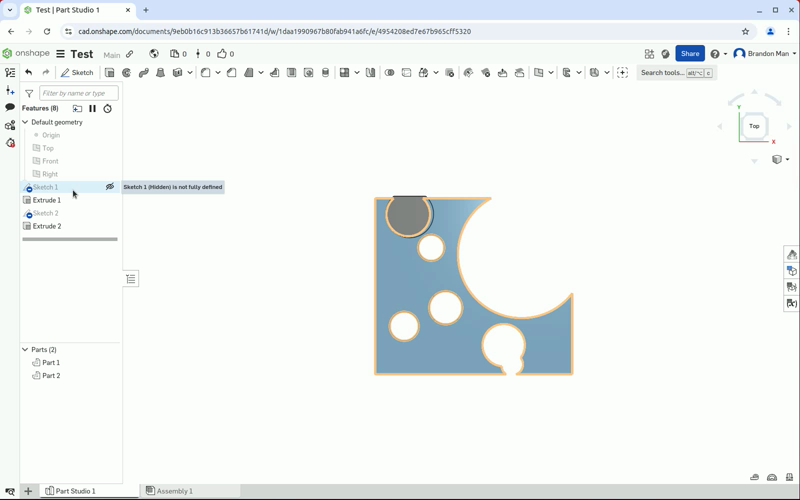
click(73, 189)
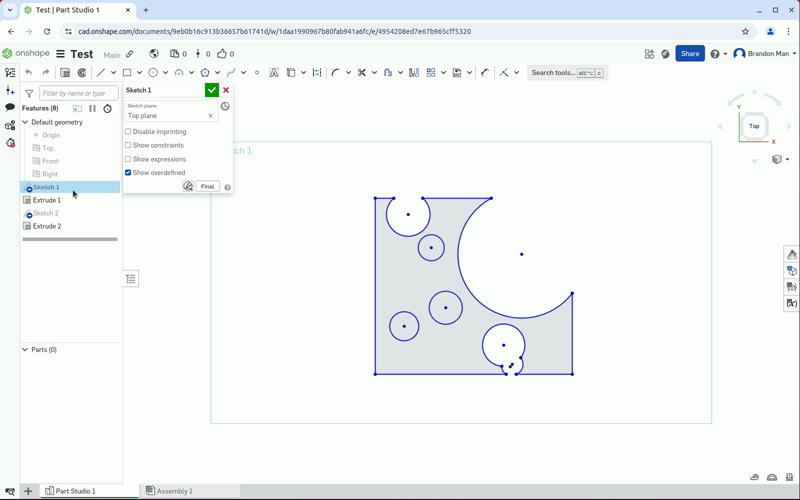
mouse_move(229, 92)
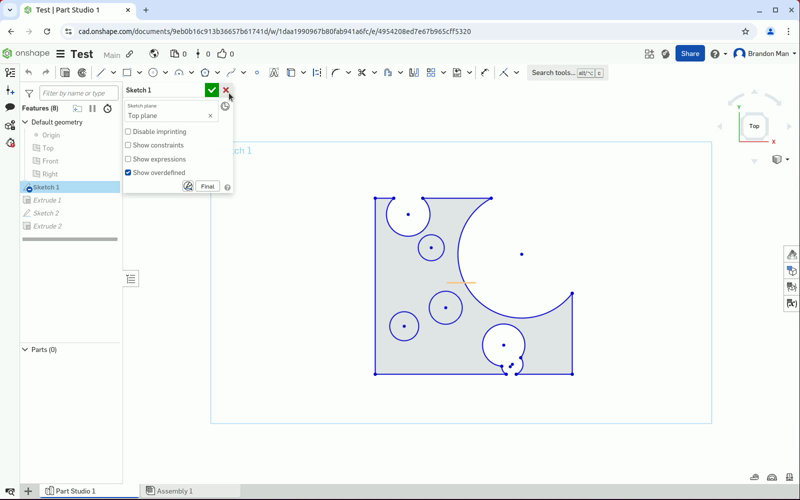
click(229, 92)
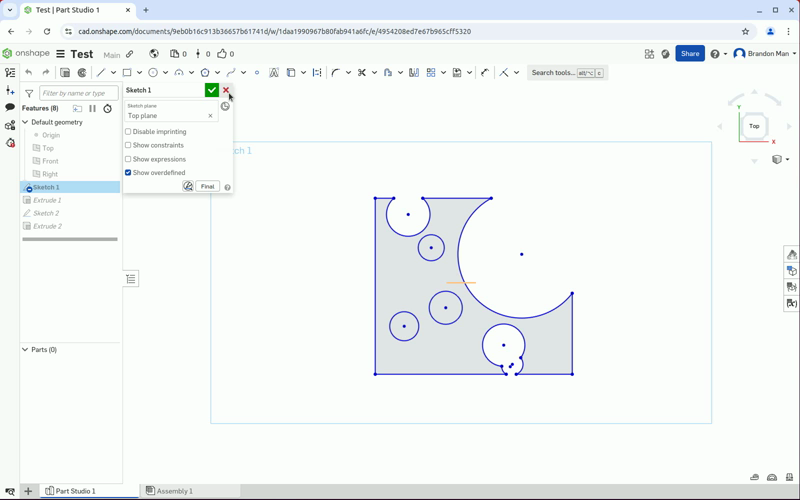
key(shift+s)
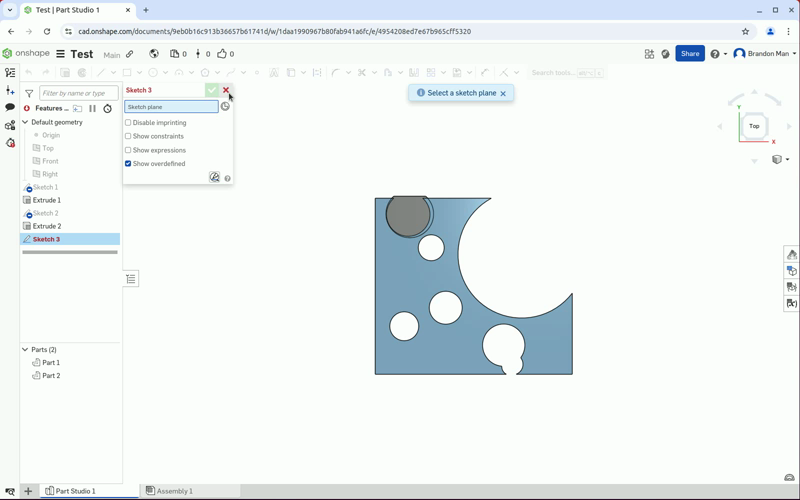
mouse_move(73, 150)
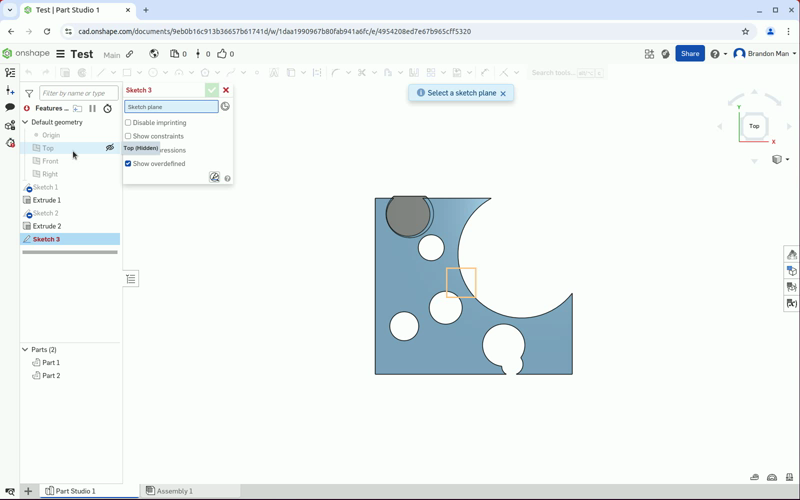
click(73, 150)
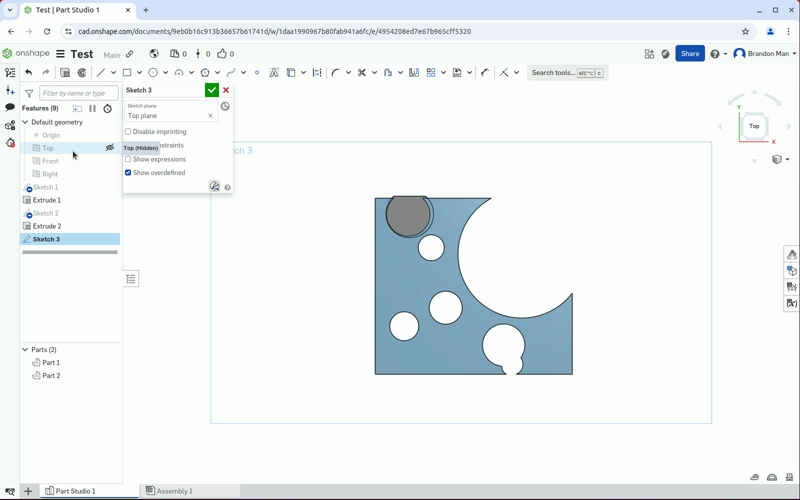
mouse_move(73, 352)
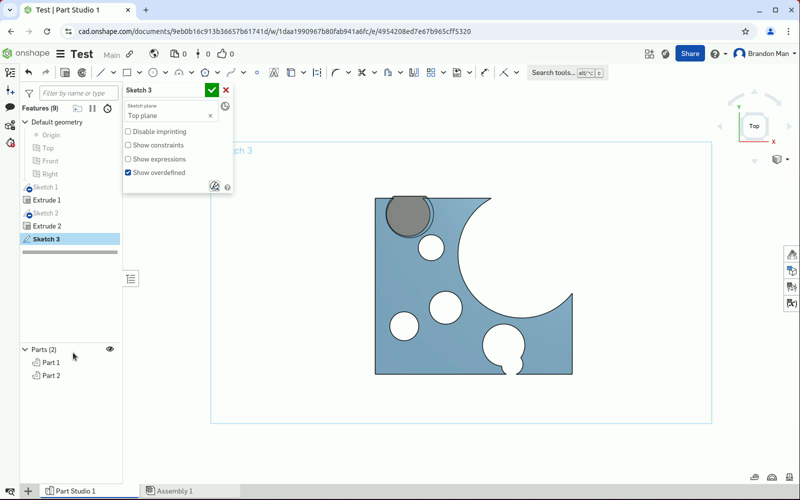
key(y)
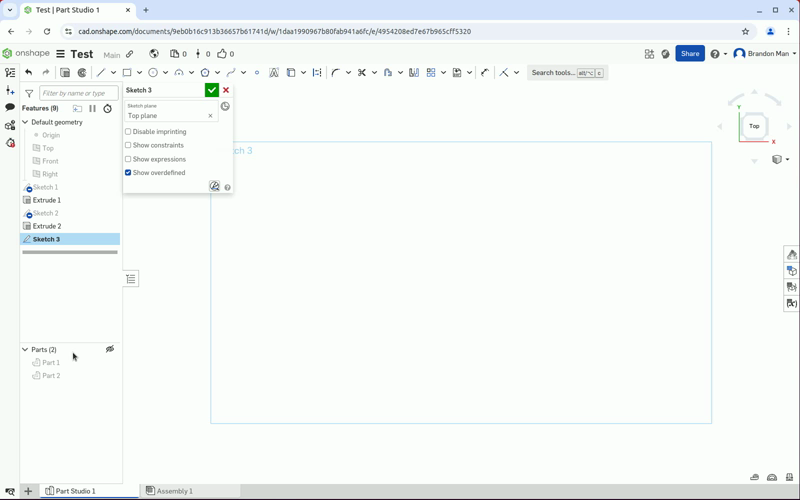
key(c)
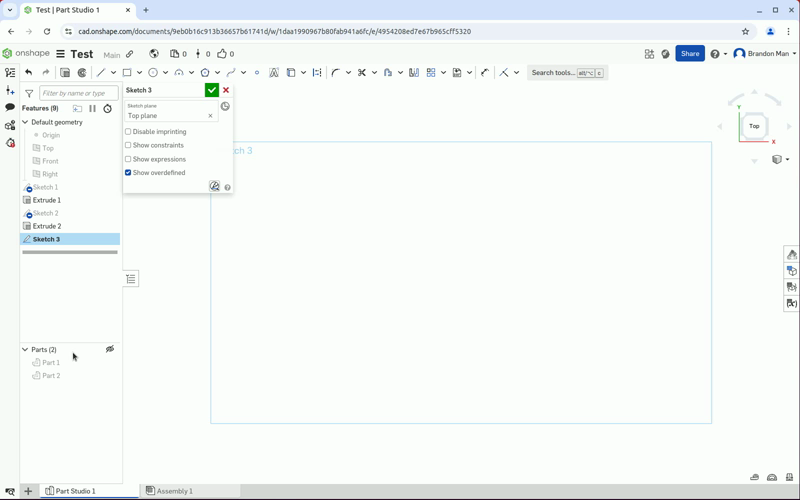
key_down(shift)
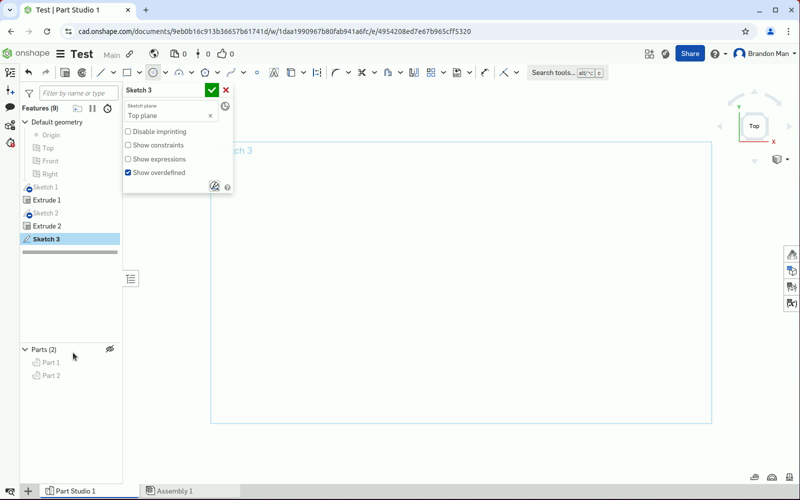
mouse_move(404, 326)
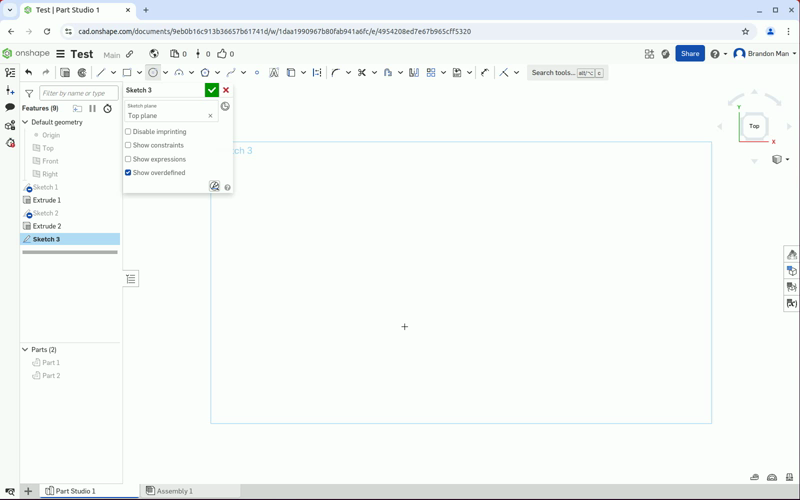
click(404, 326)
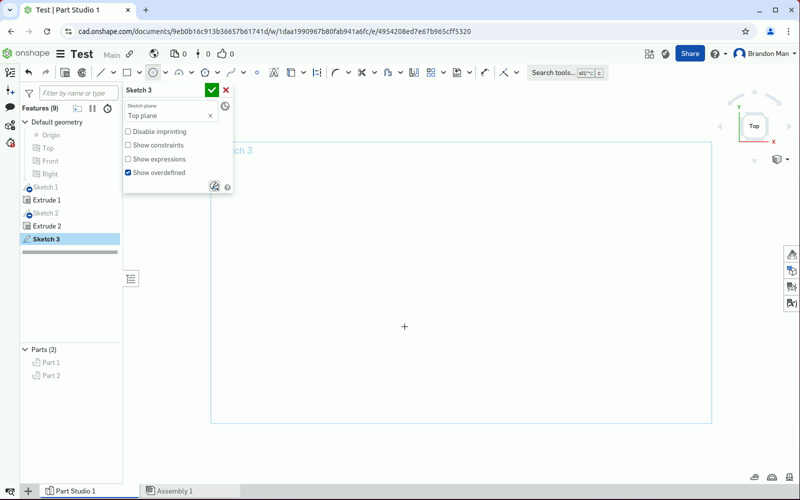
key_up(shift)
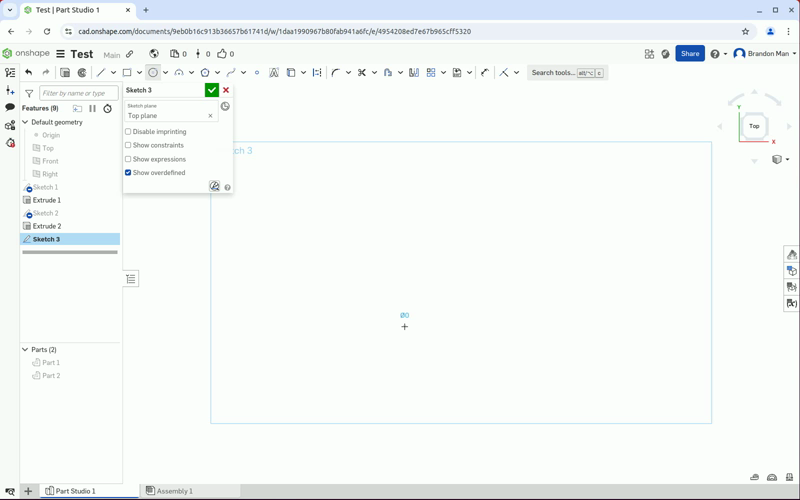
mouse_move(419, 326)
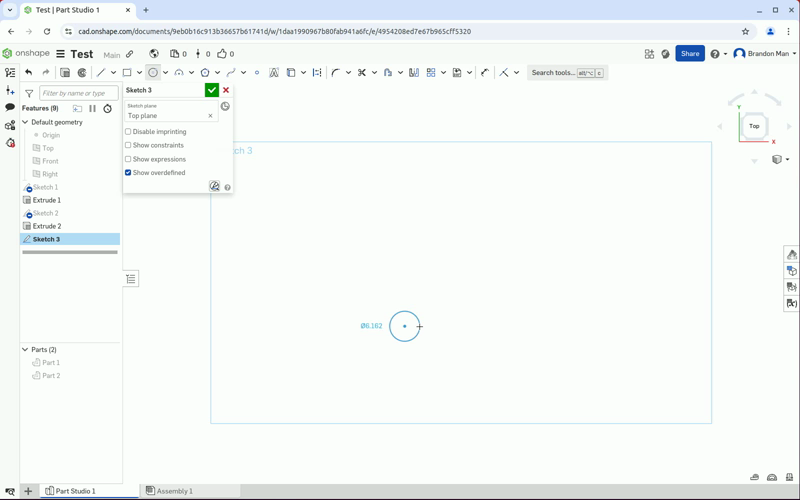
click(419, 326)
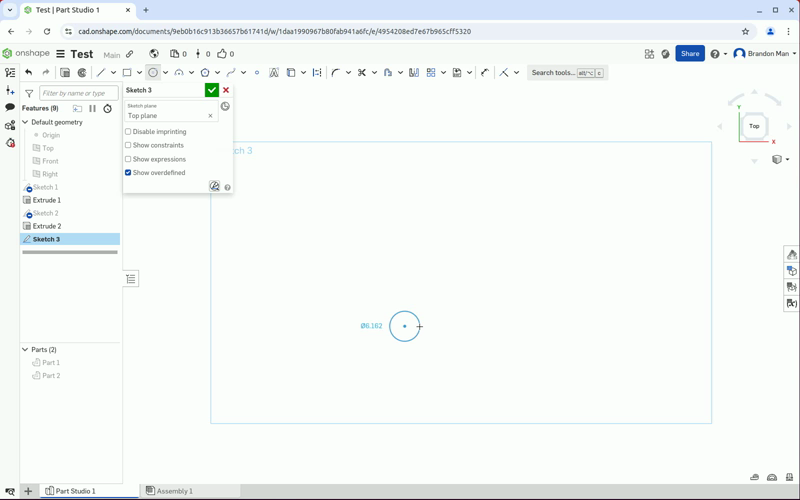
key(esc)
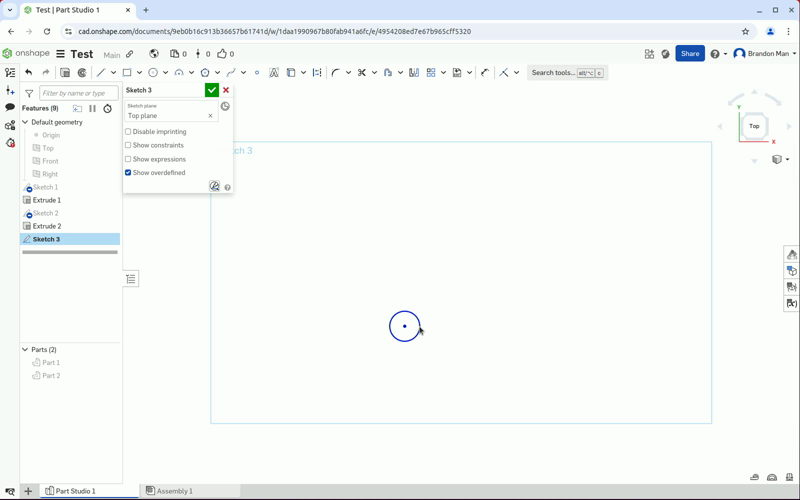
mouse_move(413, 321)
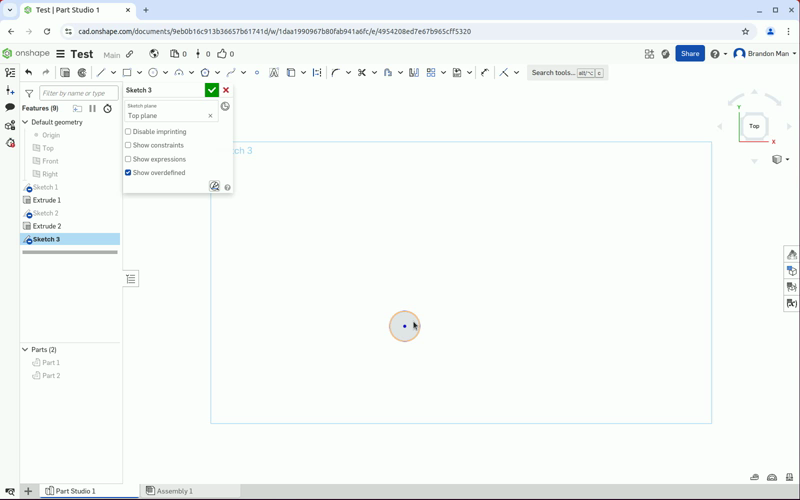
scroll(6)
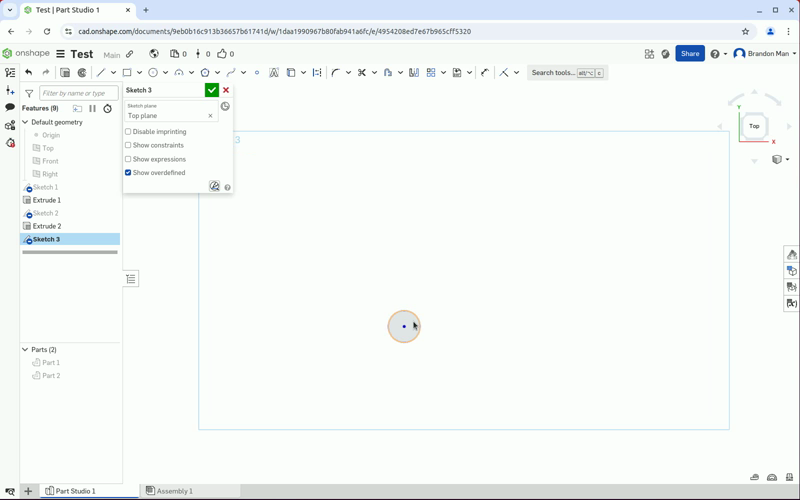
scroll(6)
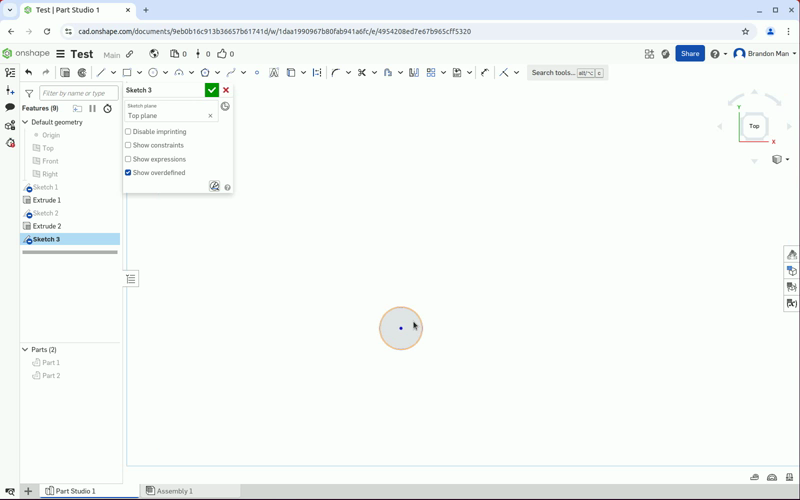
scroll(6)
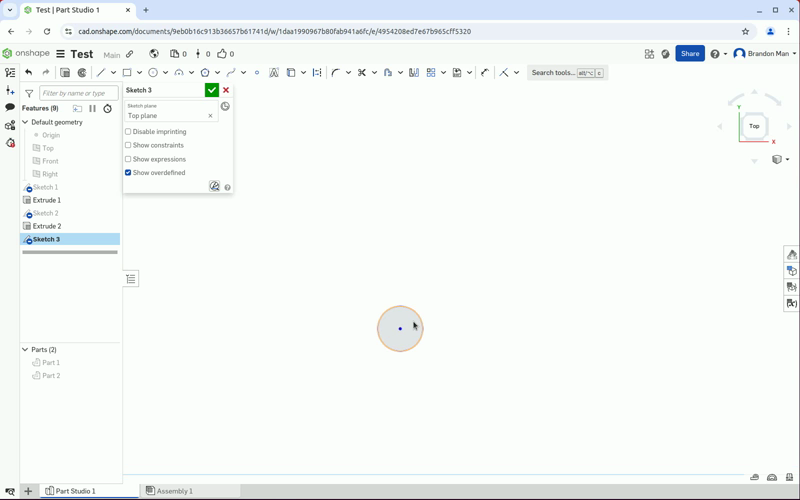
scroll(6)
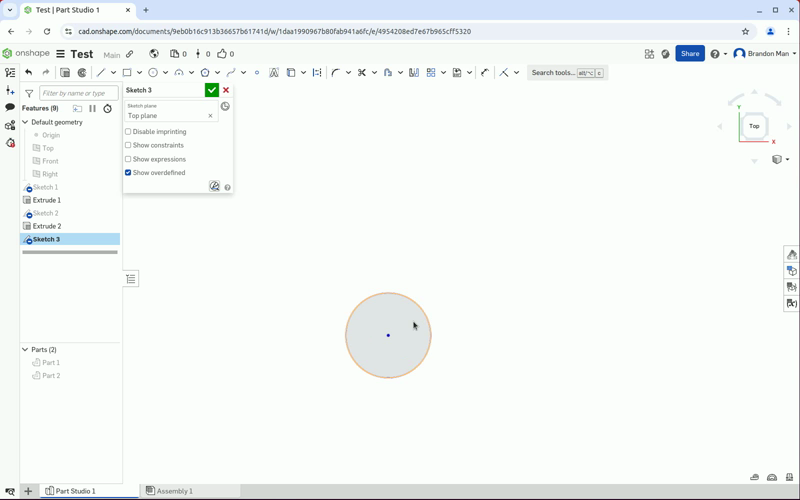
scroll(6)
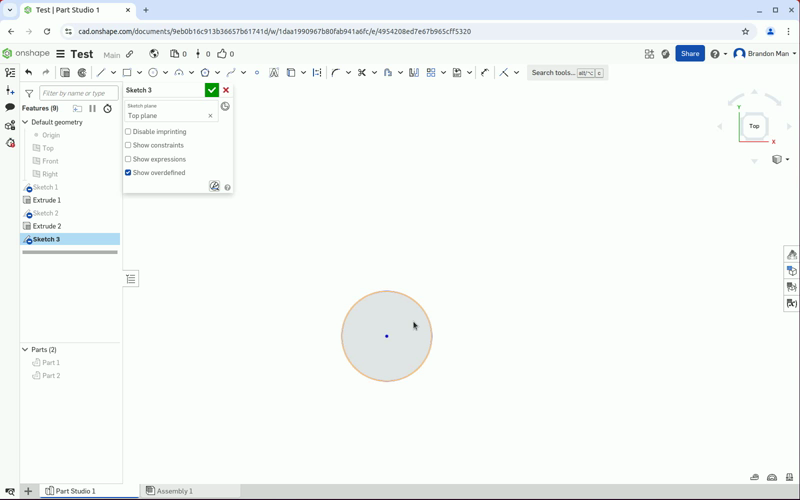
scroll(6)
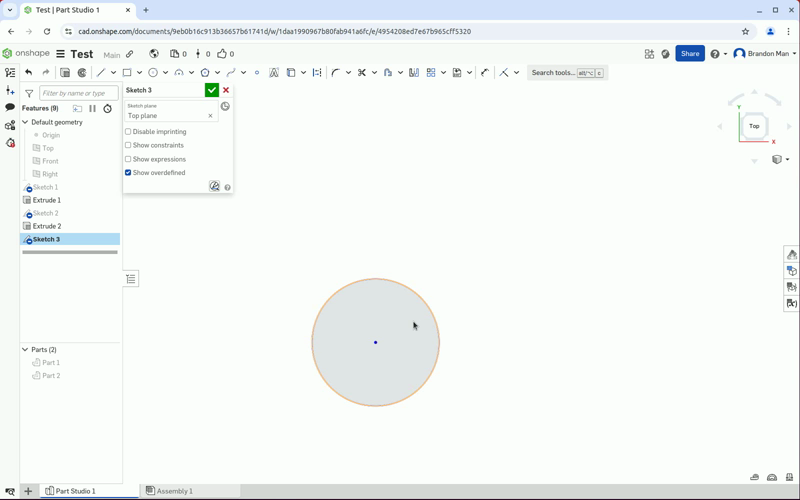
scroll(6)
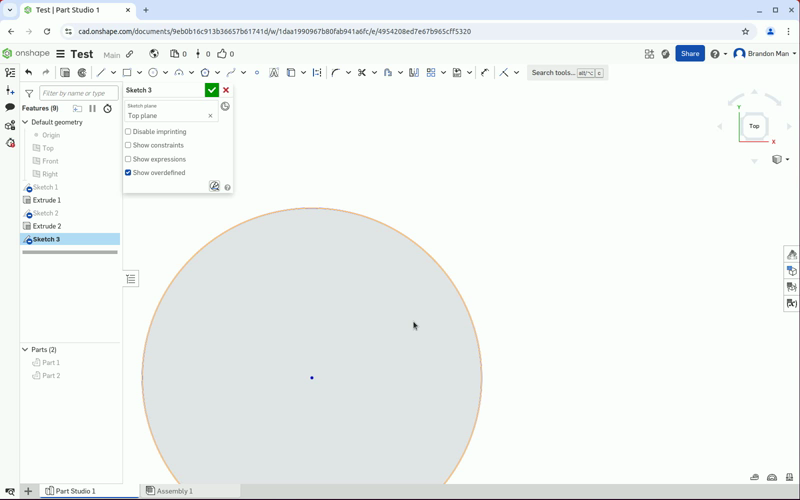
click(413, 321)
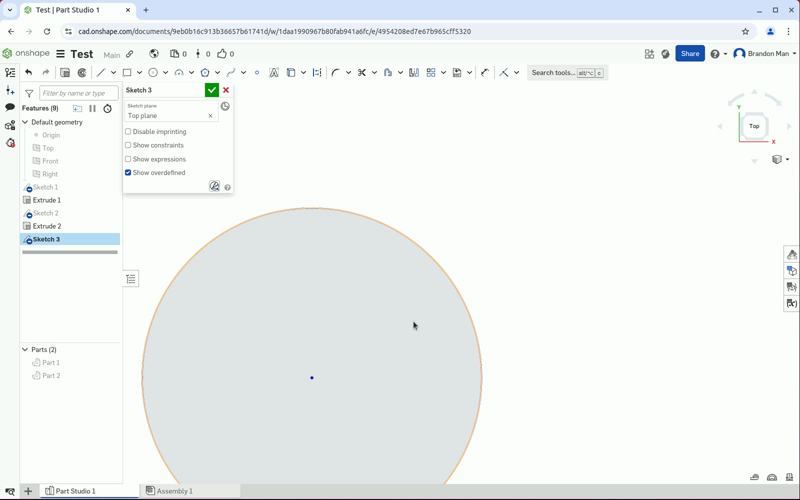
scroll(-6)
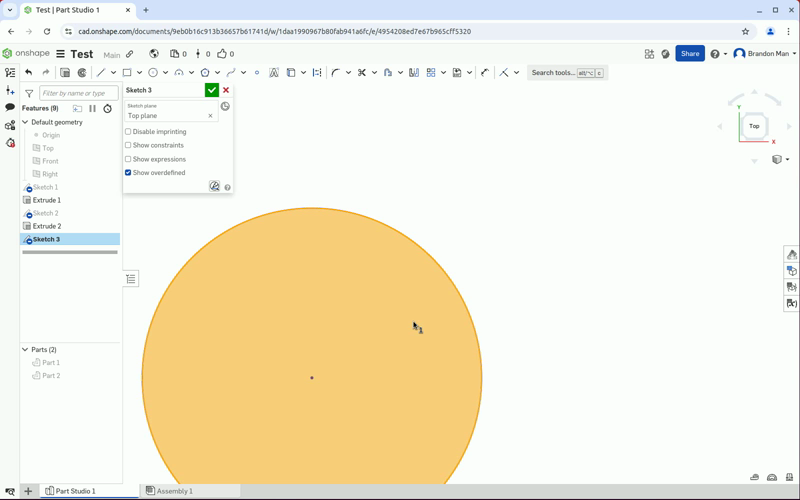
scroll(-6)
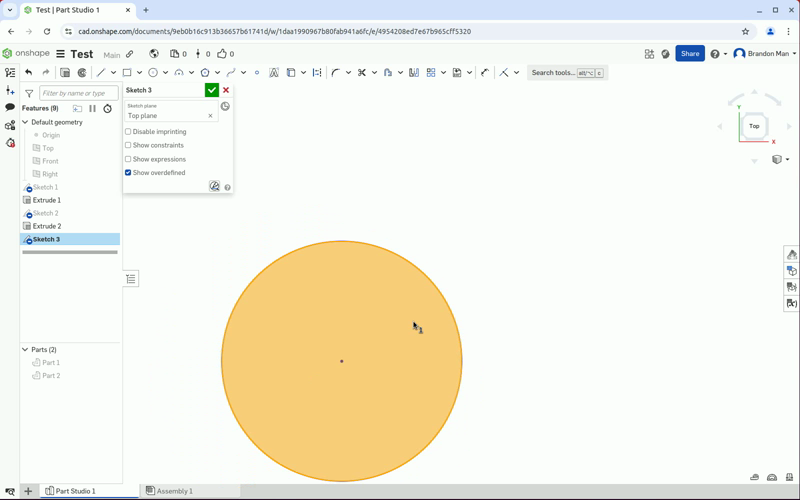
scroll(-6)
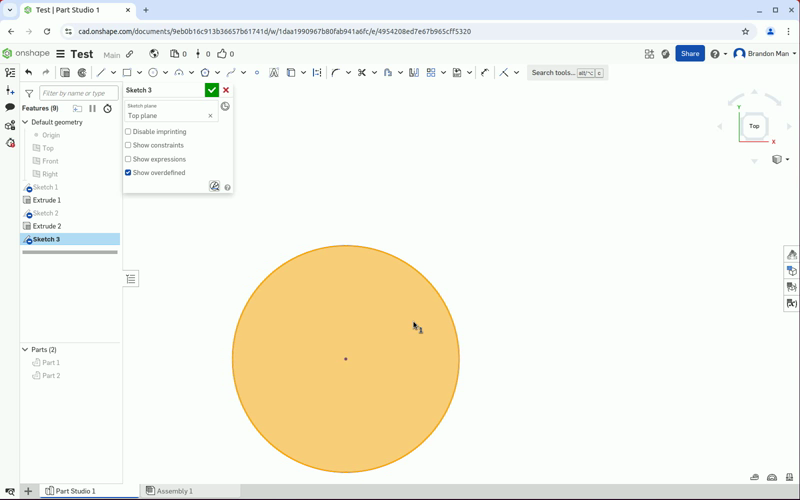
scroll(-6)
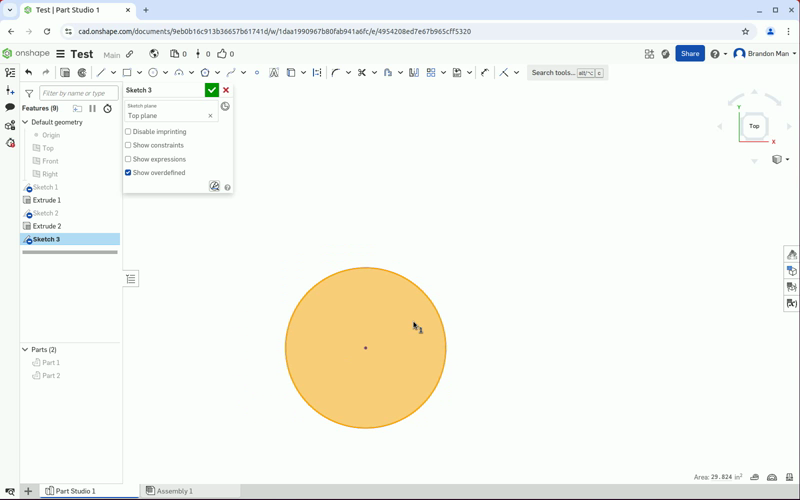
scroll(-6)
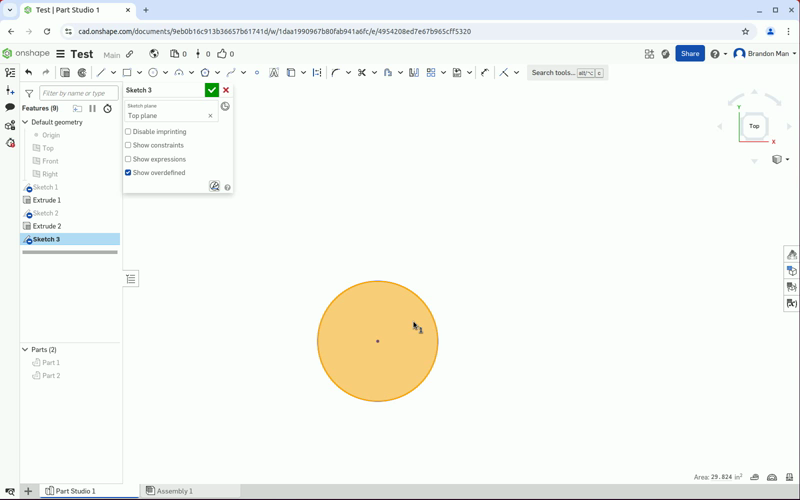
scroll(-6)
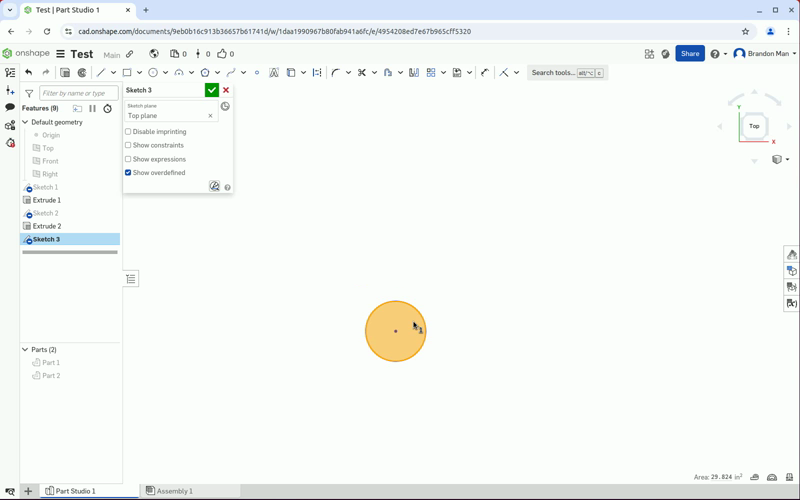
scroll(-6)
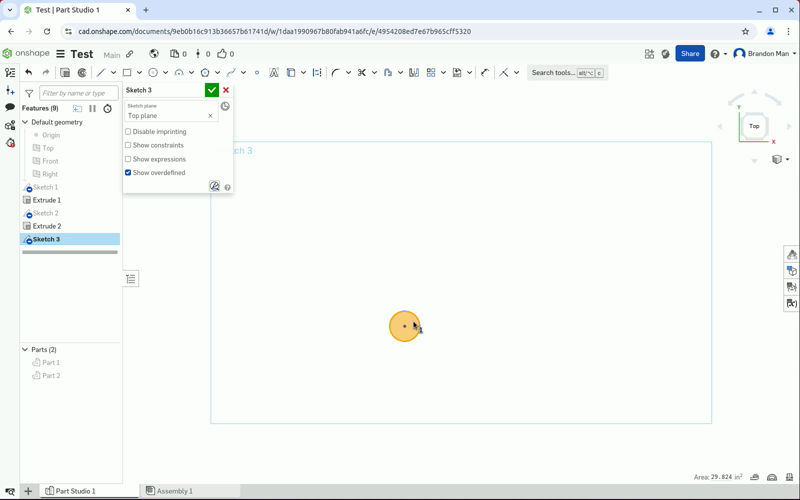
mouse_move(73, 352)
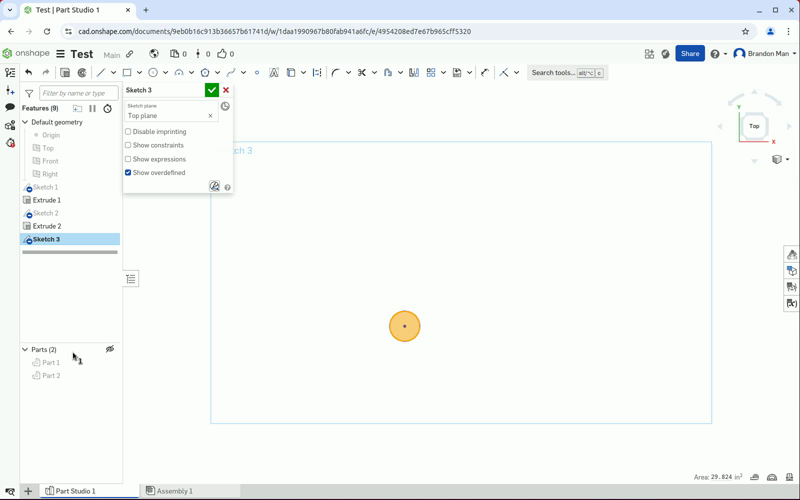
key(shift+y)
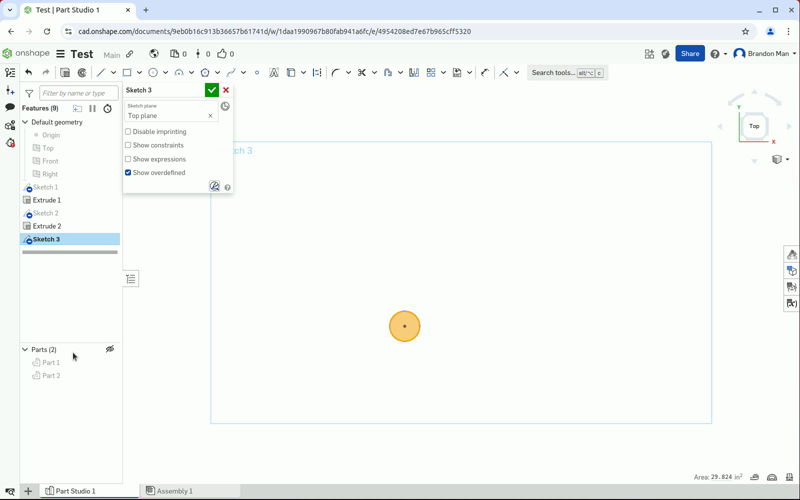
key(shift+e)
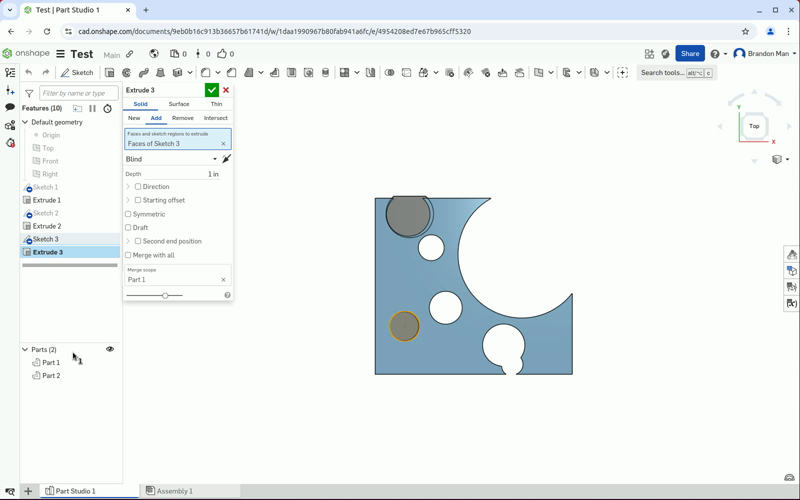
mouse_move(143, 106)
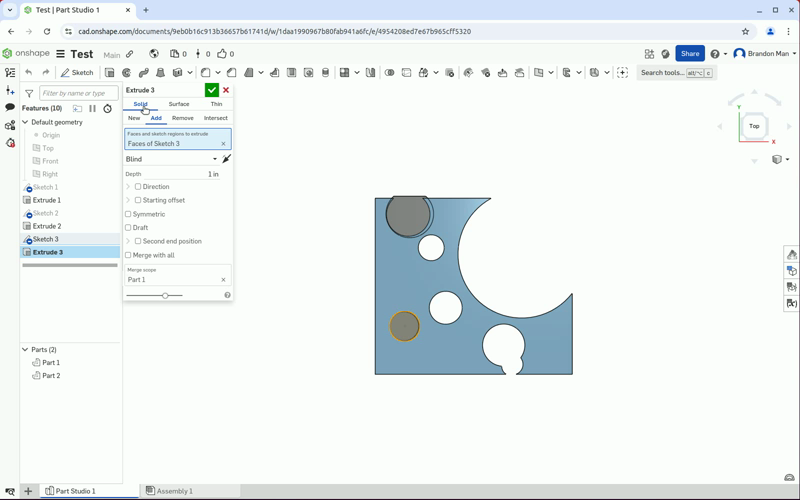
click(143, 106)
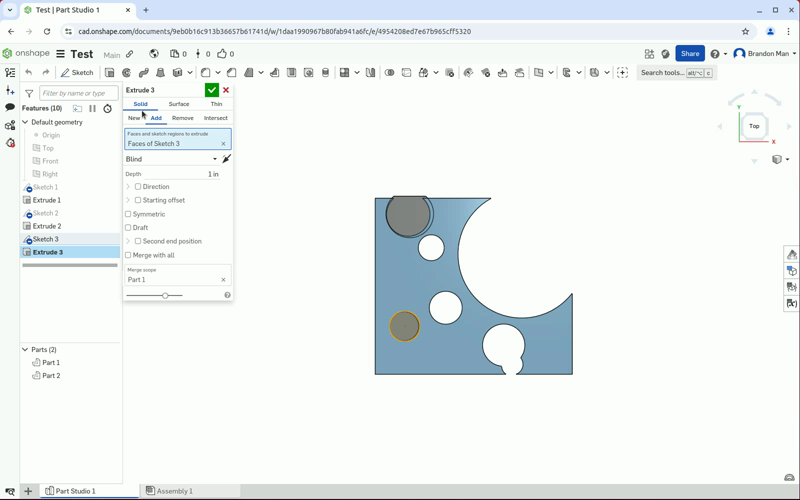
mouse_move(137, 120)
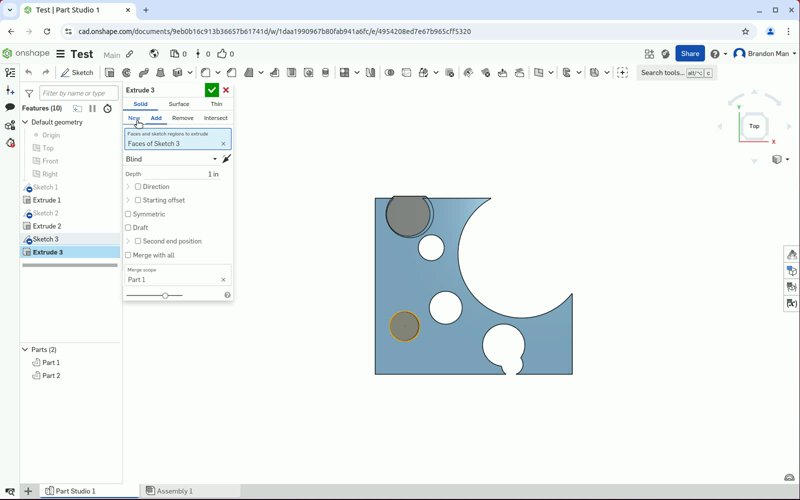
click(137, 120)
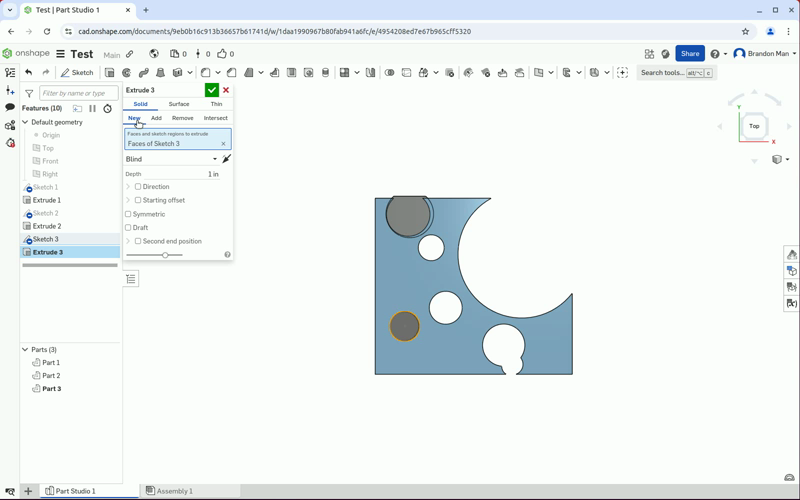
key(tab, 4)
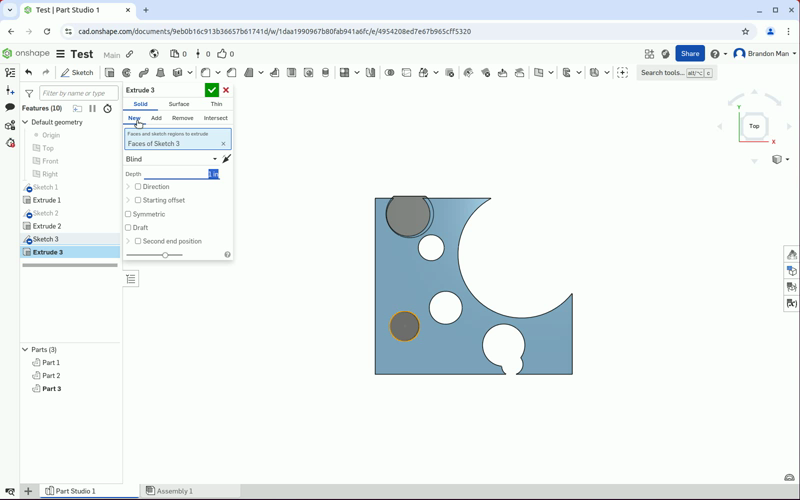
text(10.591)
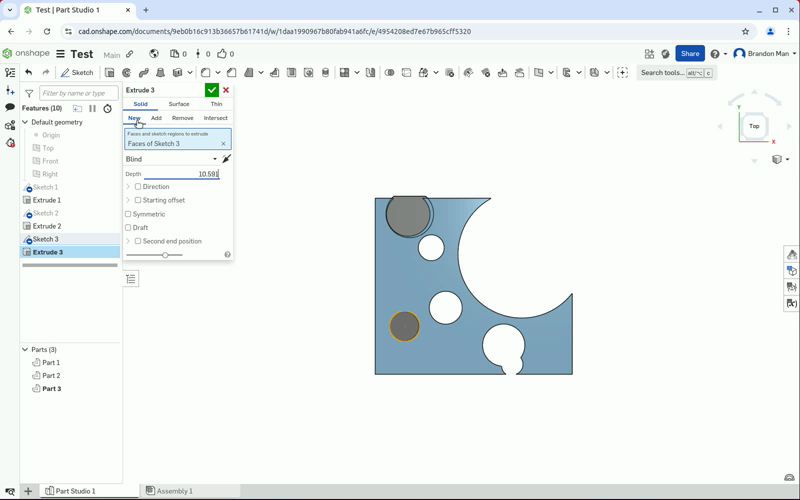
key(enter)
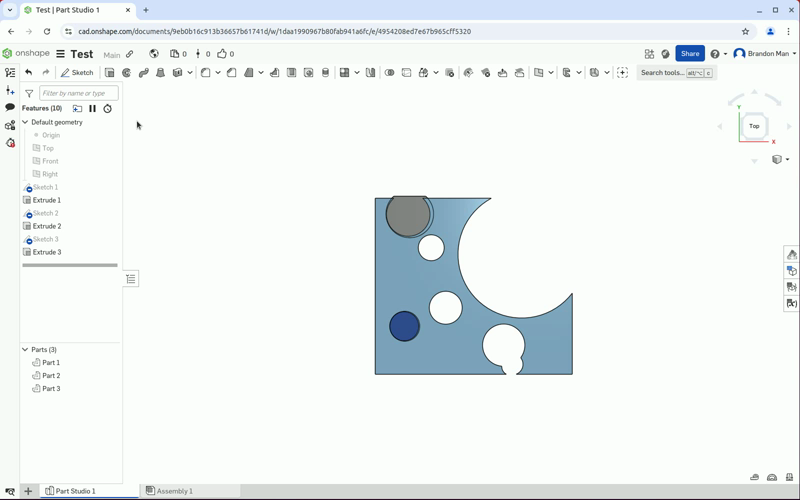
key(shift+h)
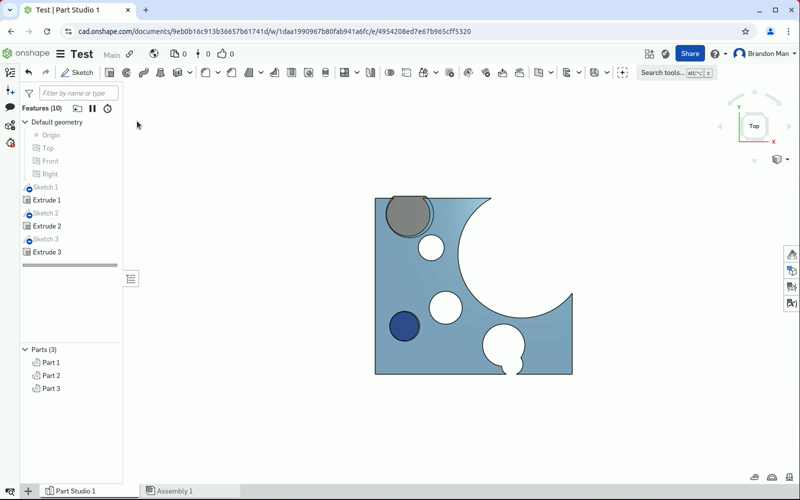
key(shift+h)
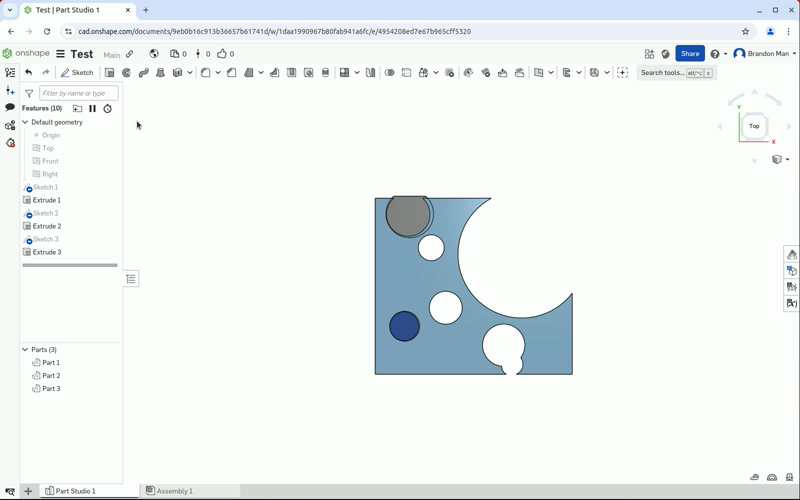
mouse_move(73, 189)
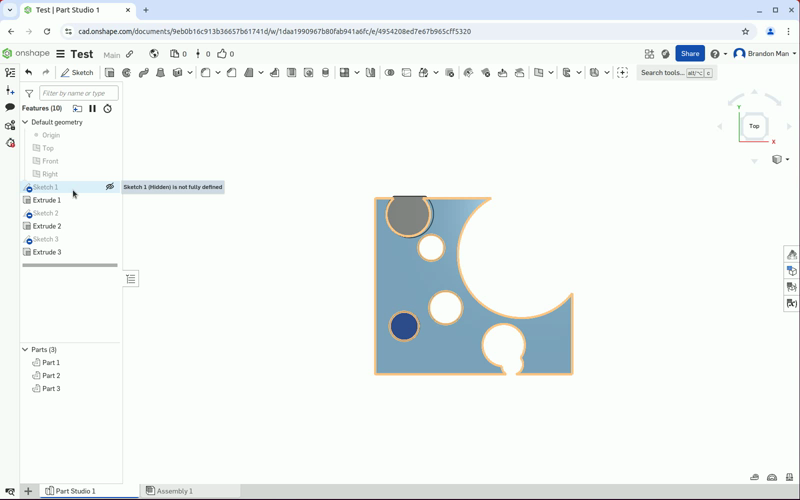
click(73, 189)
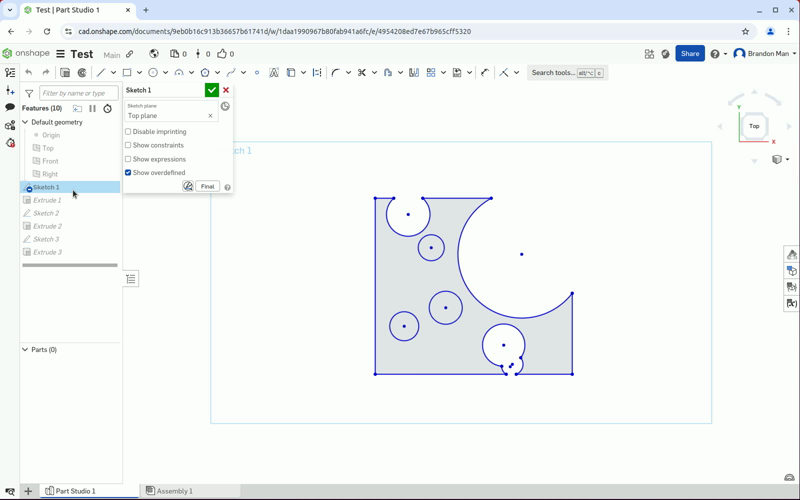
mouse_move(229, 92)
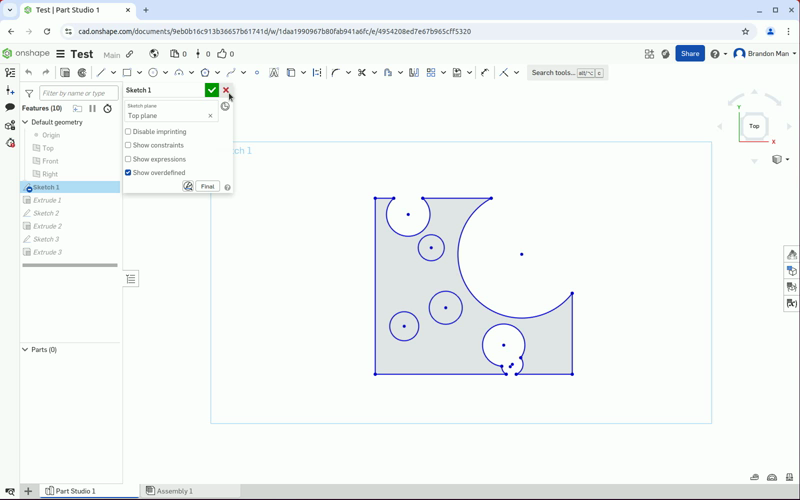
click(229, 92)
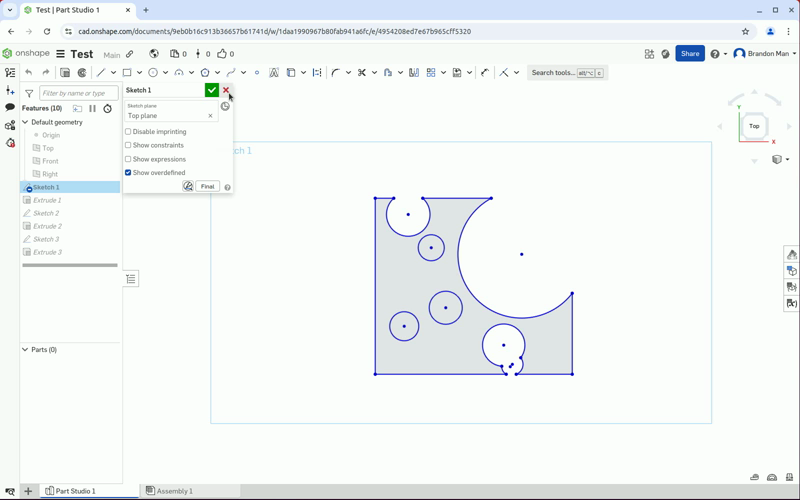
key(shift+s)
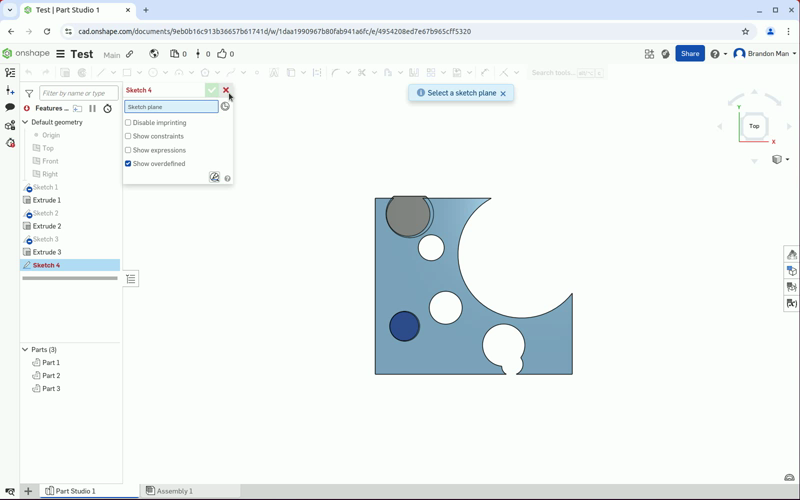
mouse_move(73, 150)
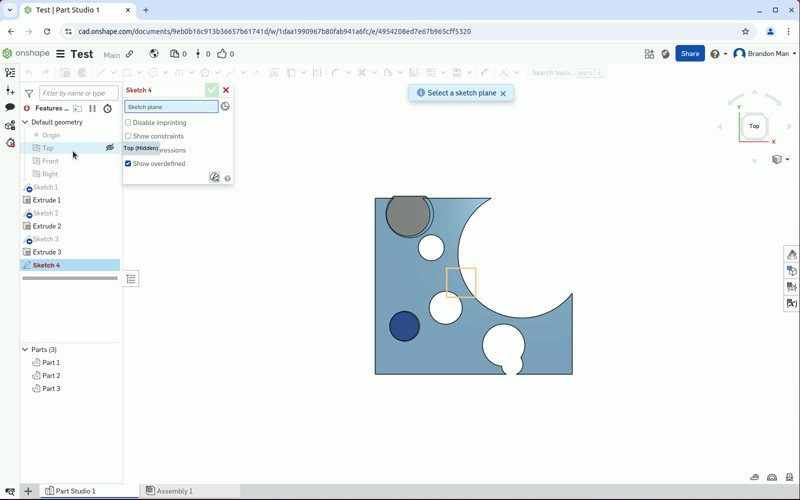
click(73, 150)
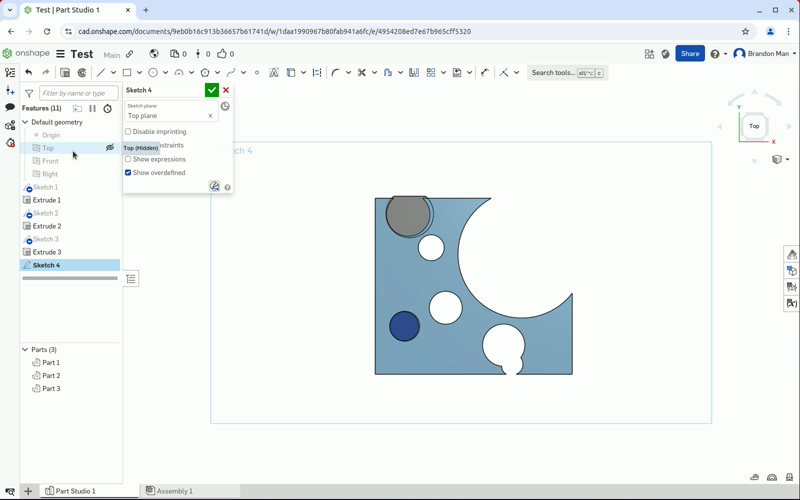
mouse_move(73, 352)
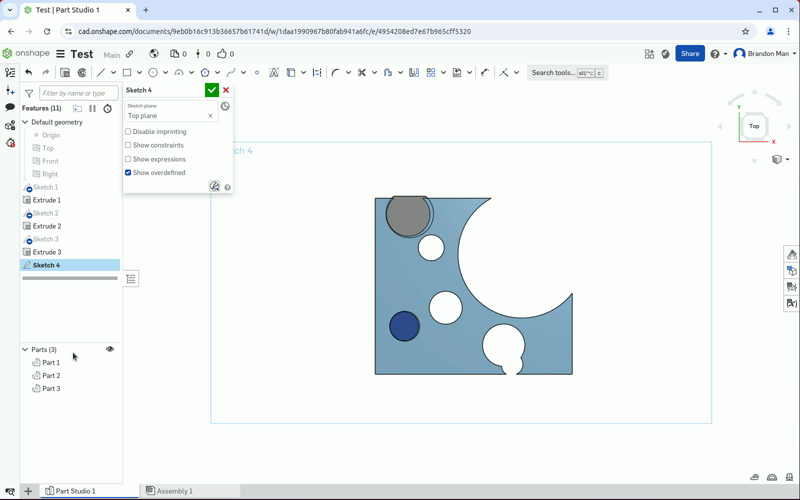
key(y)
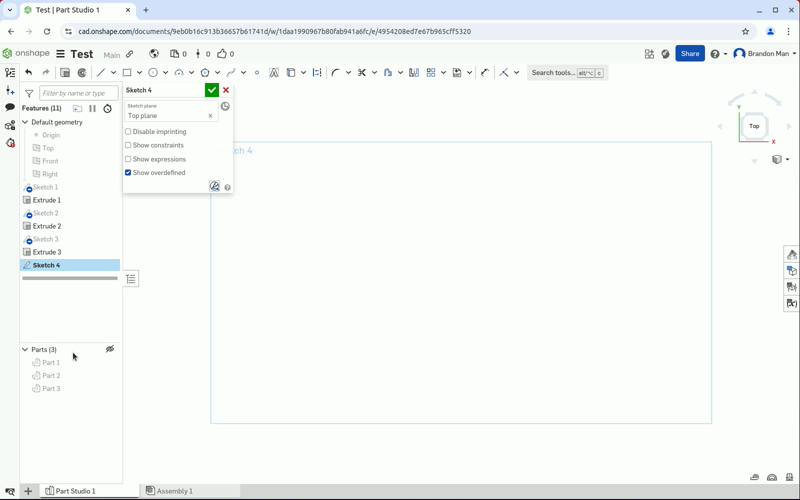
key(a)
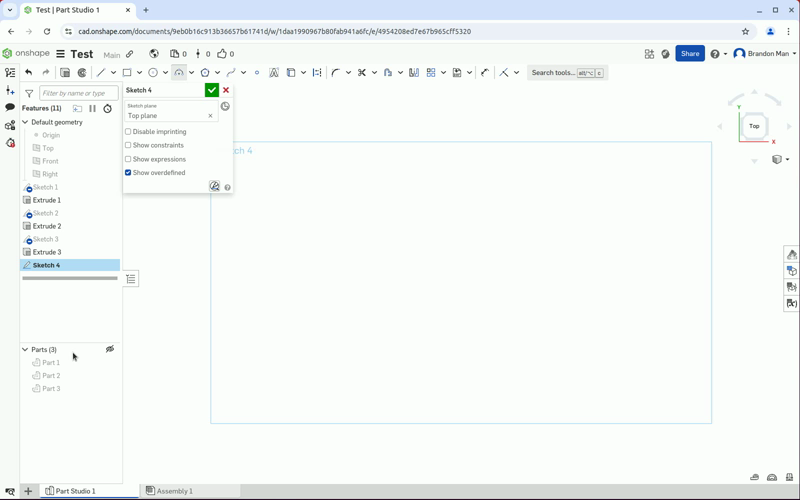
key_down(shift)
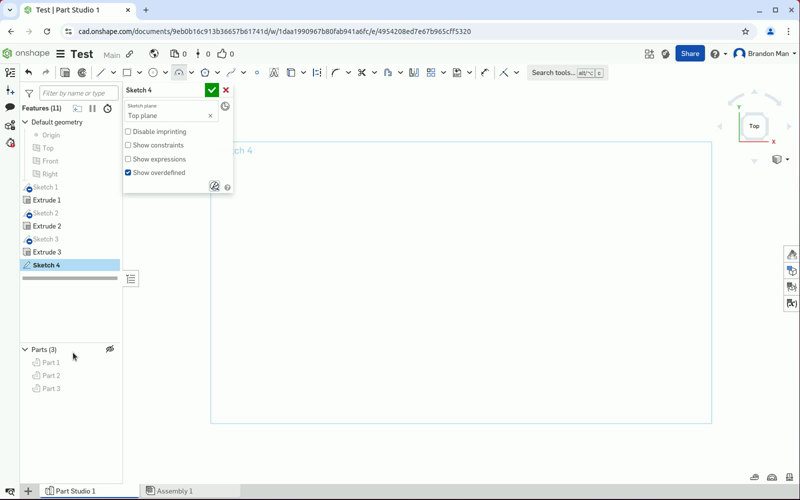
mouse_move(491, 196)
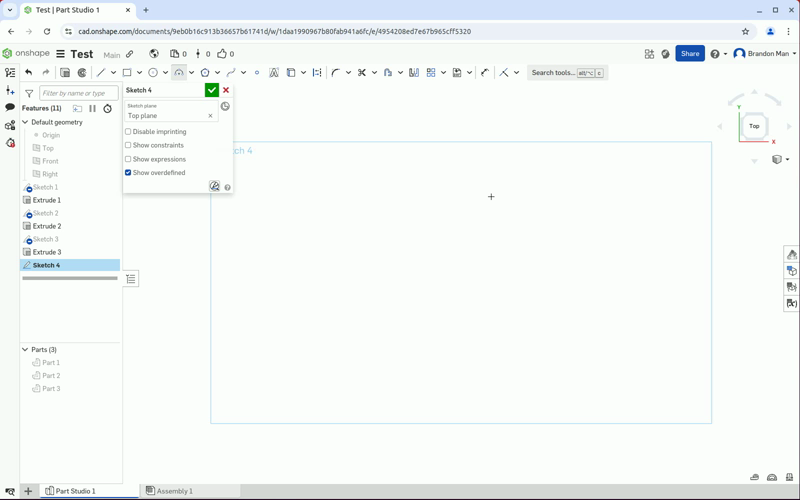
click(491, 196)
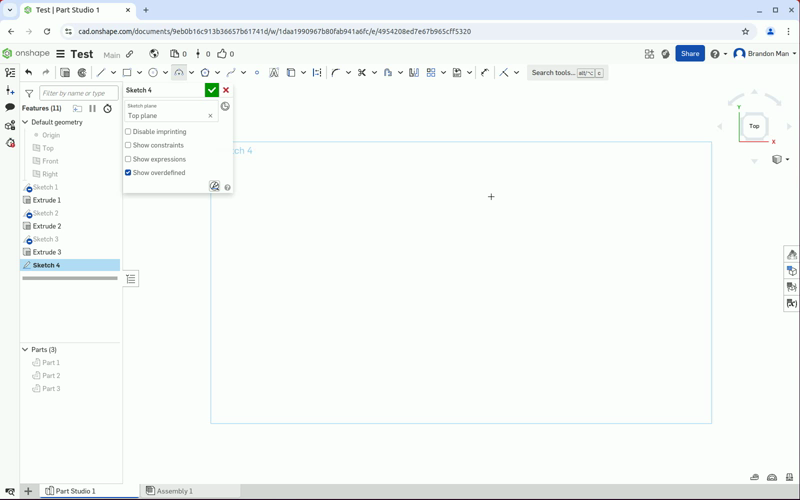
key_up(shift)
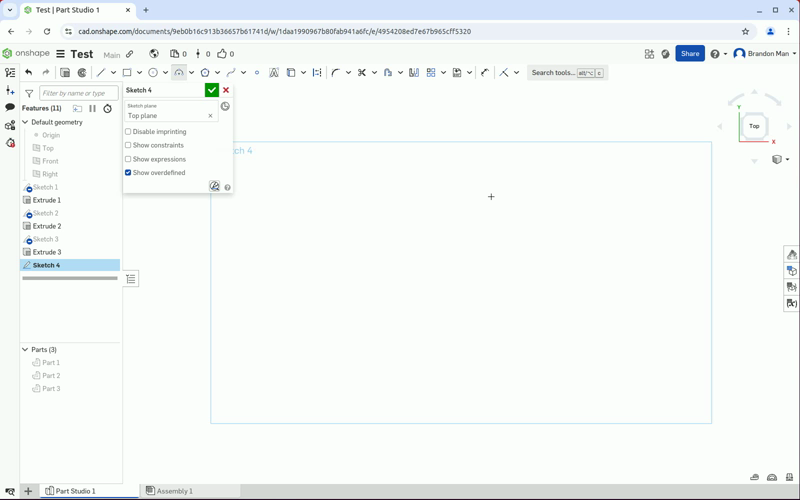
key_down(shift)
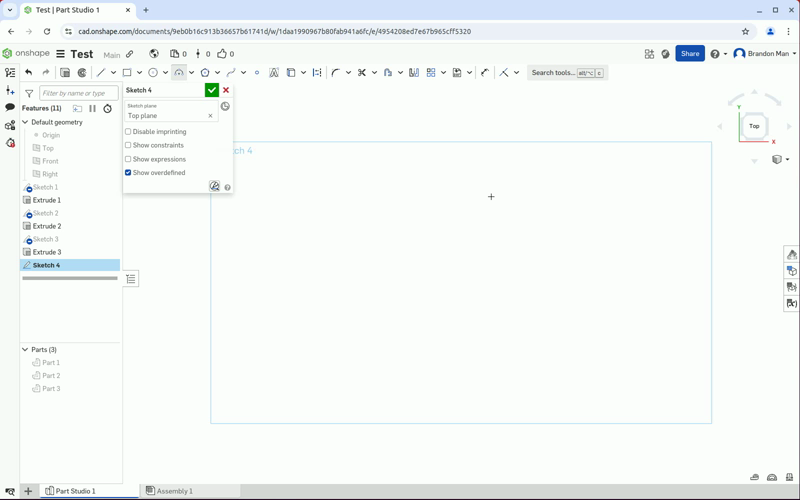
mouse_move(572, 292)
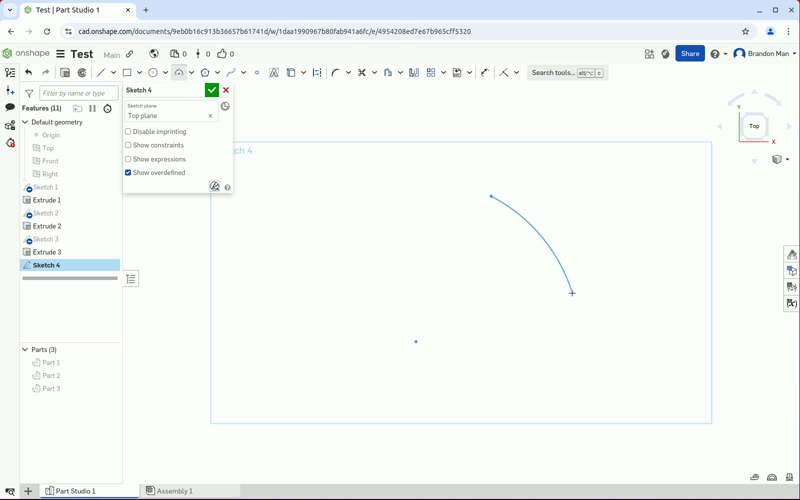
click(572, 292)
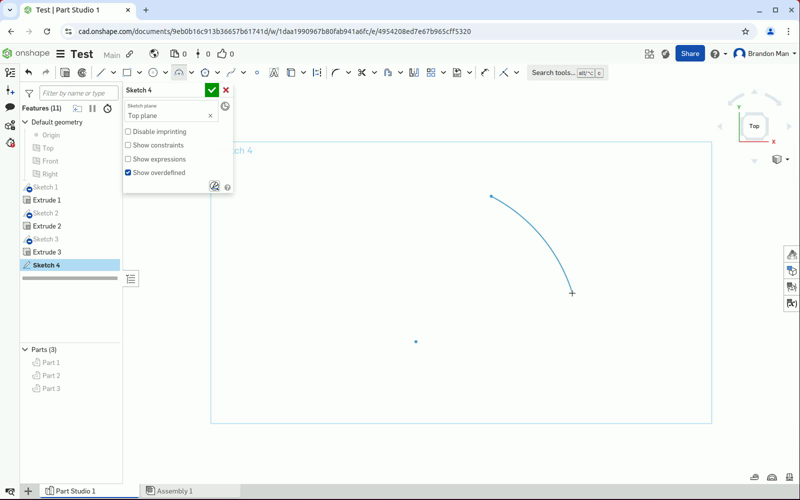
mouse_move(472, 294)
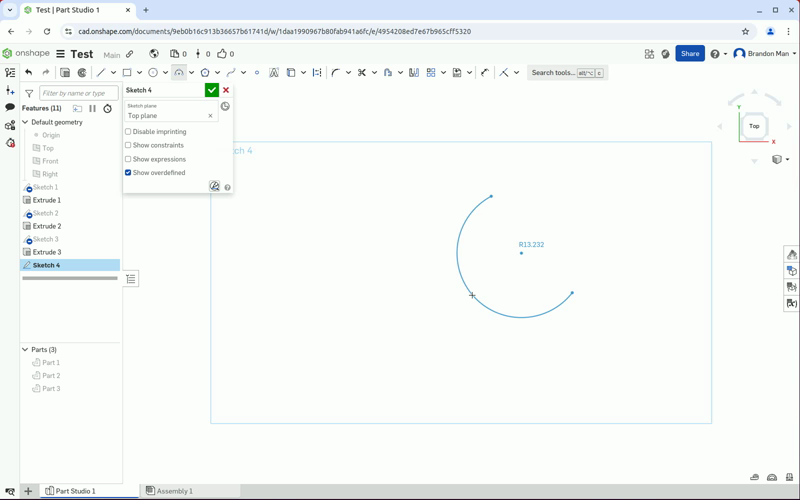
click(472, 294)
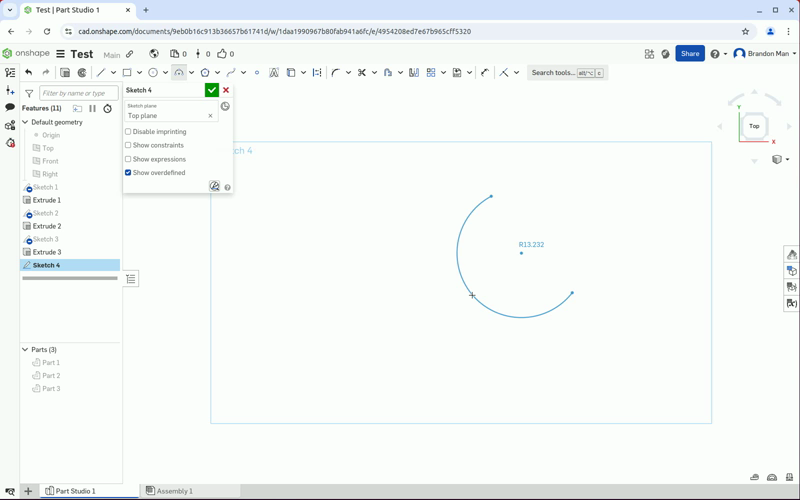
key_up(shift)
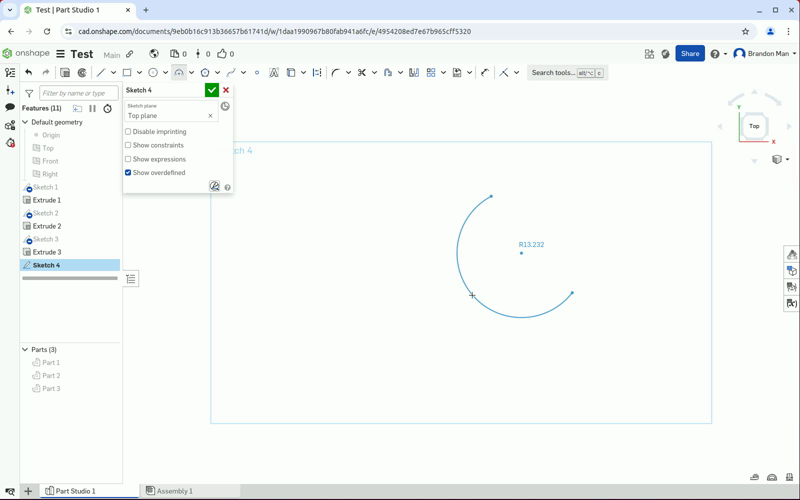
key(esc)
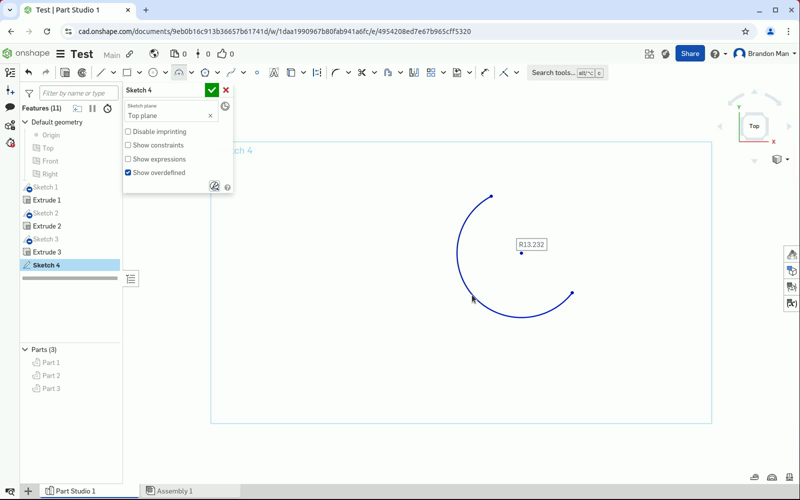
key(l)
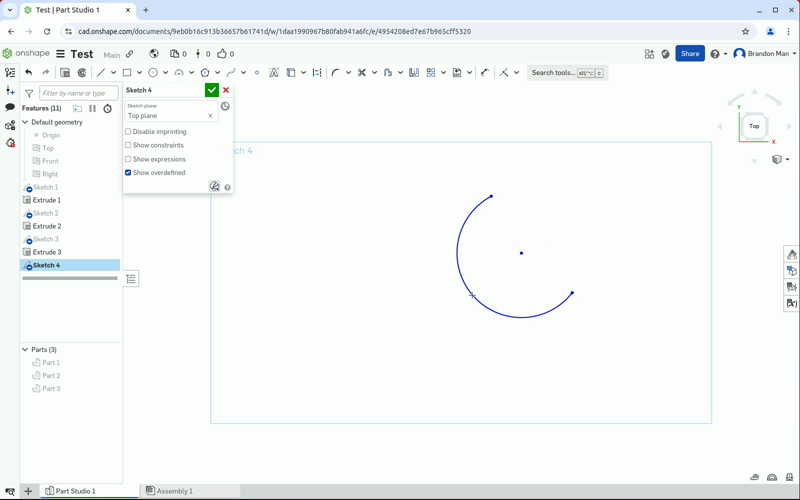
mouse_move(572, 292)
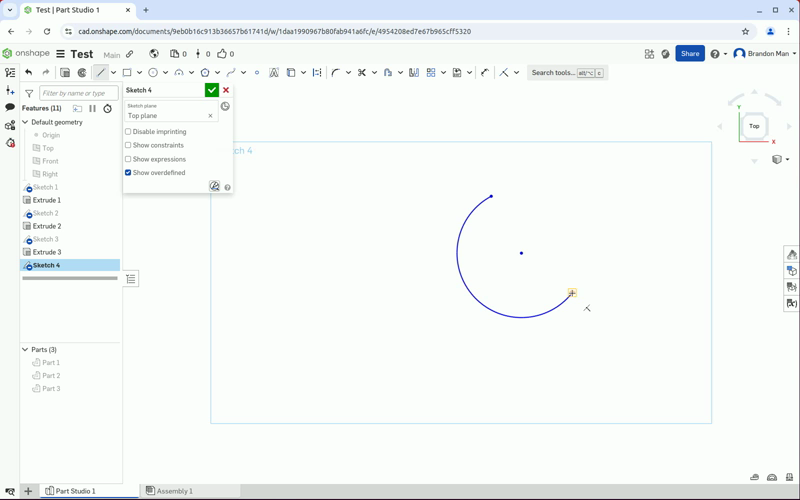
click(572, 292)
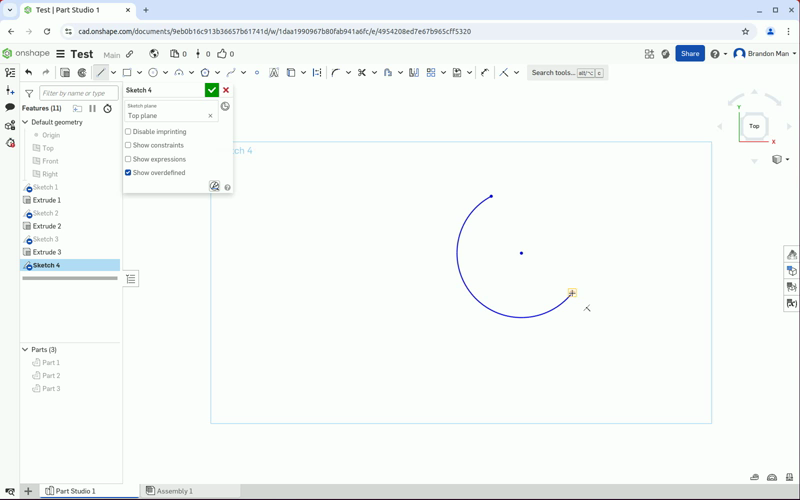
key_down(shift)
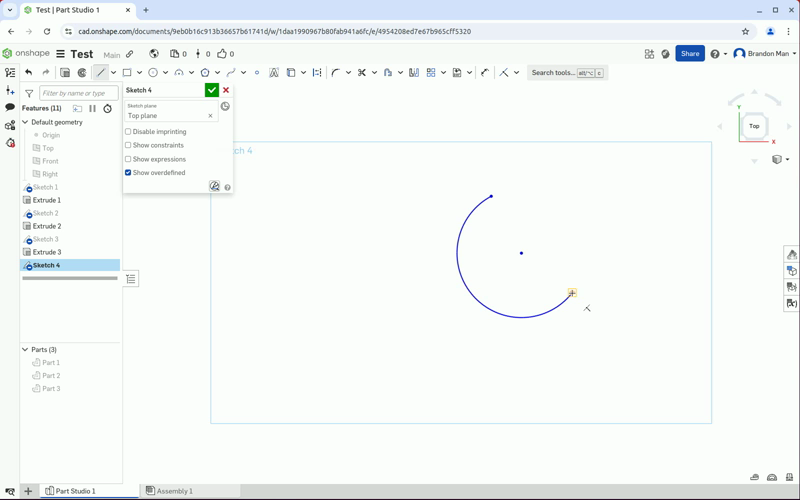
mouse_move(572, 212)
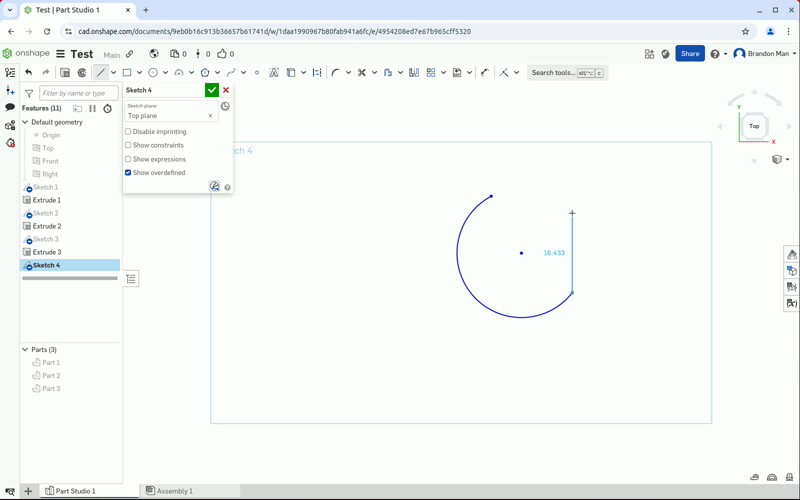
click(572, 212)
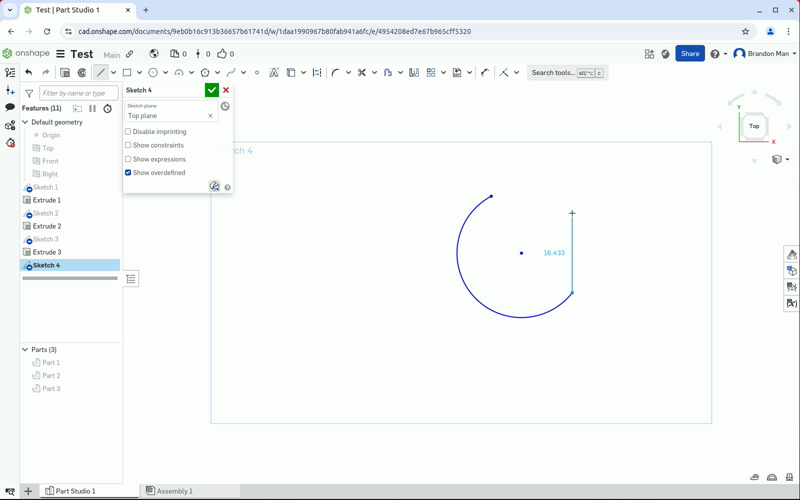
key_up(shift)
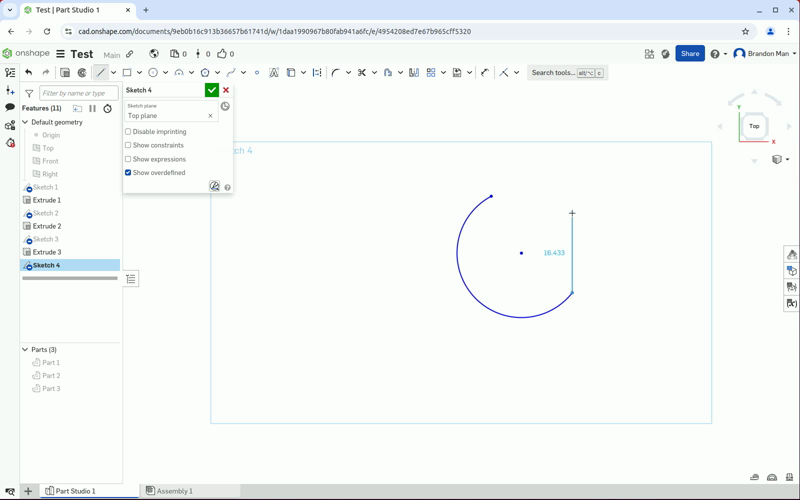
key(esc)
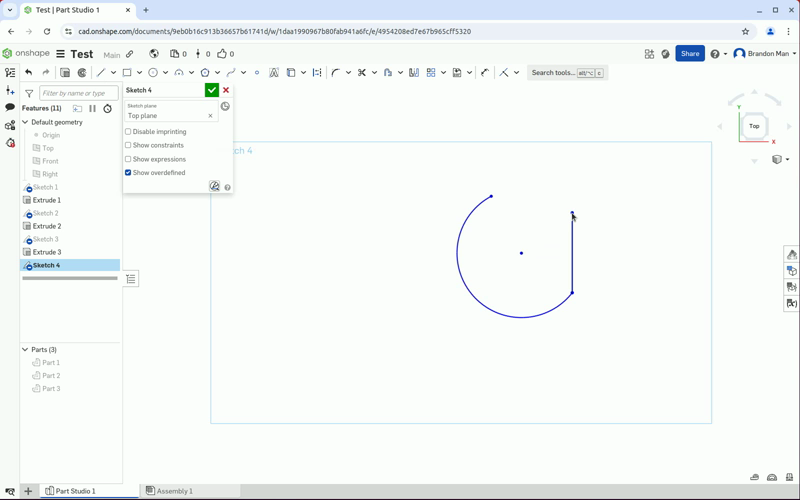
key(a)
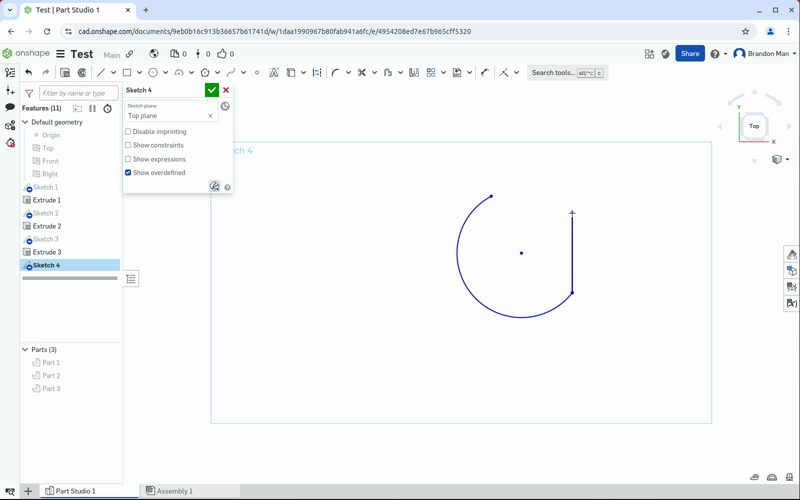
mouse_move(572, 212)
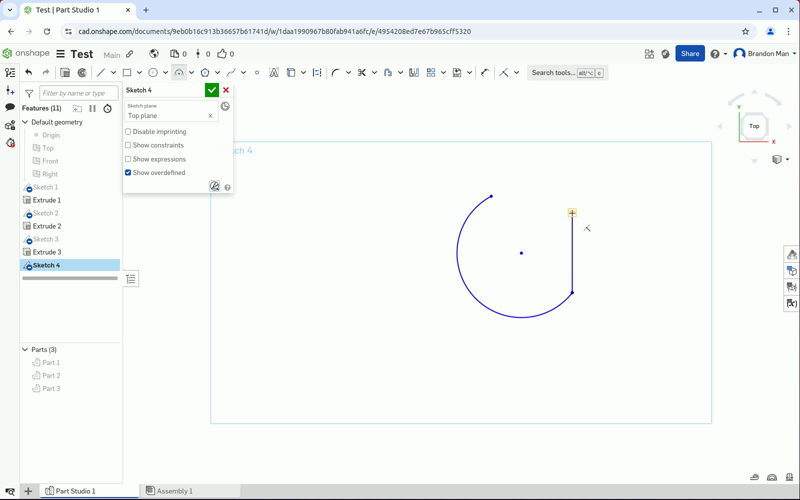
click(572, 212)
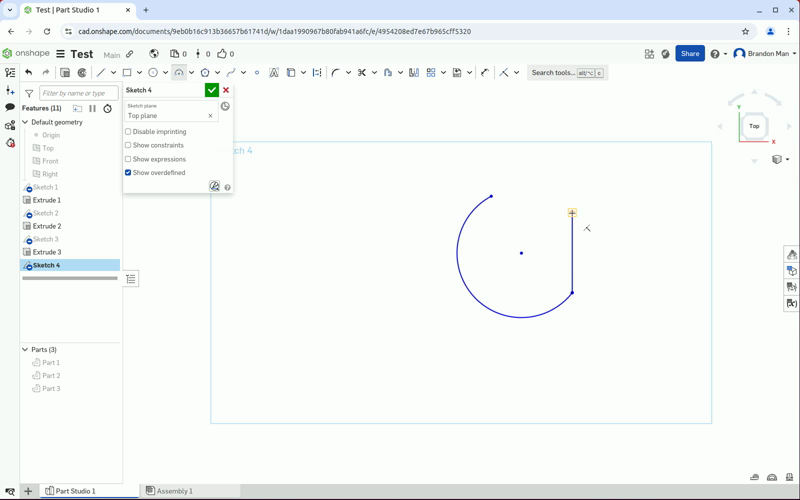
key_down(shift)
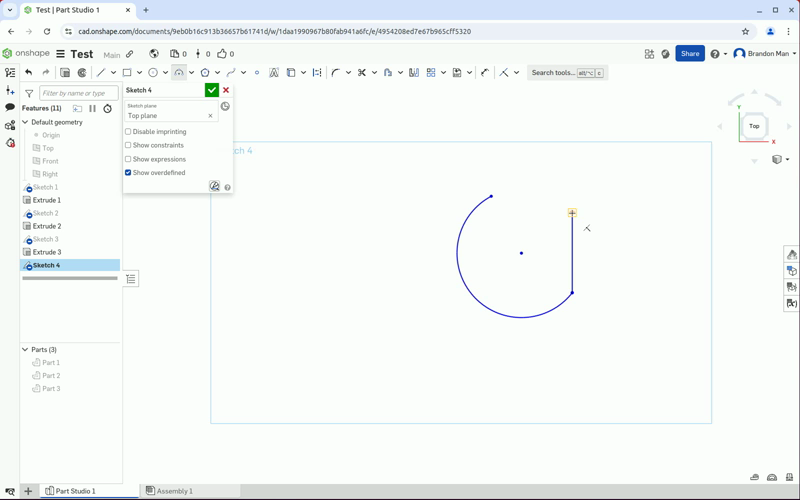
mouse_move(552, 196)
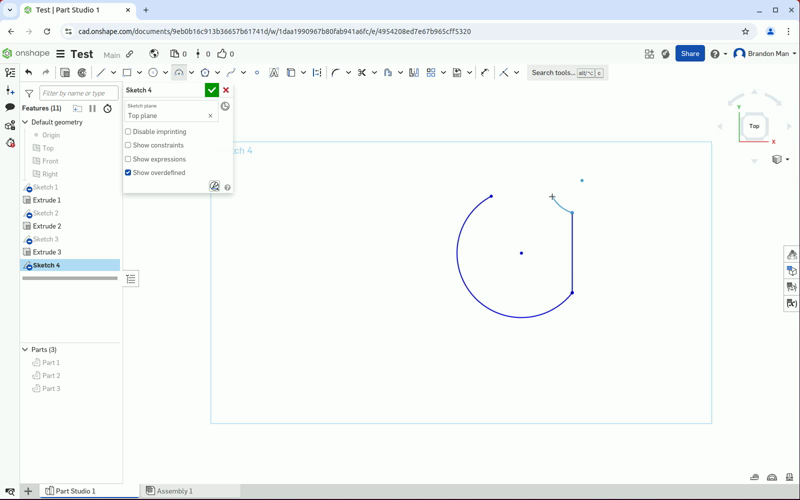
click(552, 196)
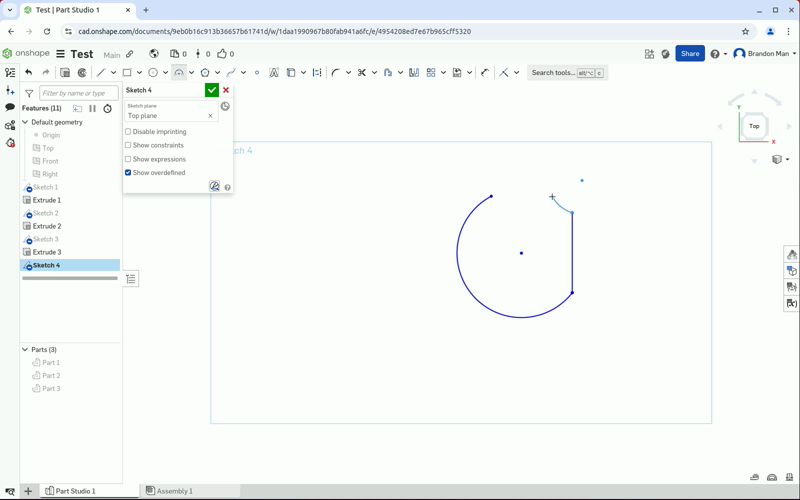
mouse_move(563, 203)
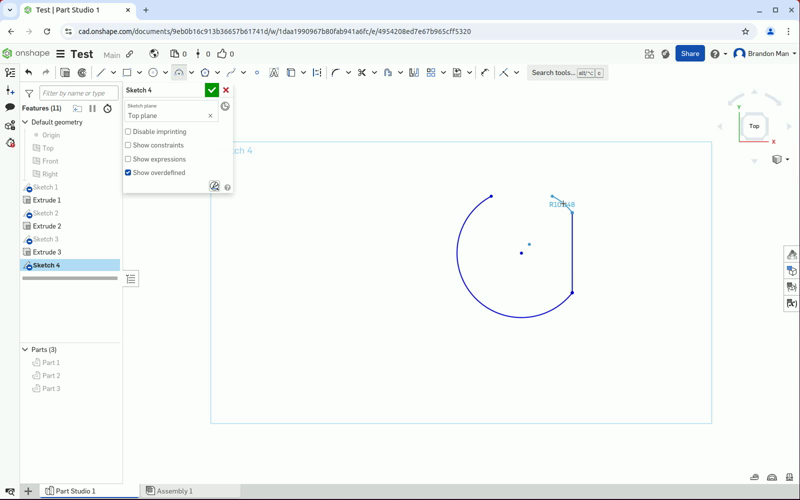
click(563, 203)
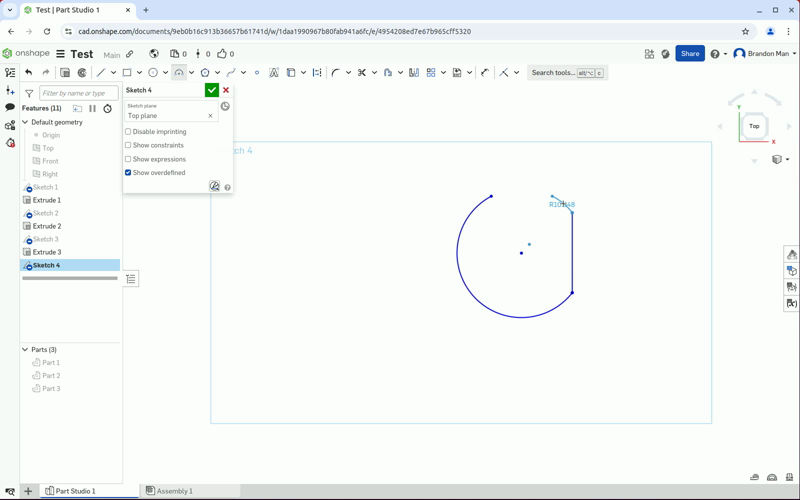
key_up(shift)
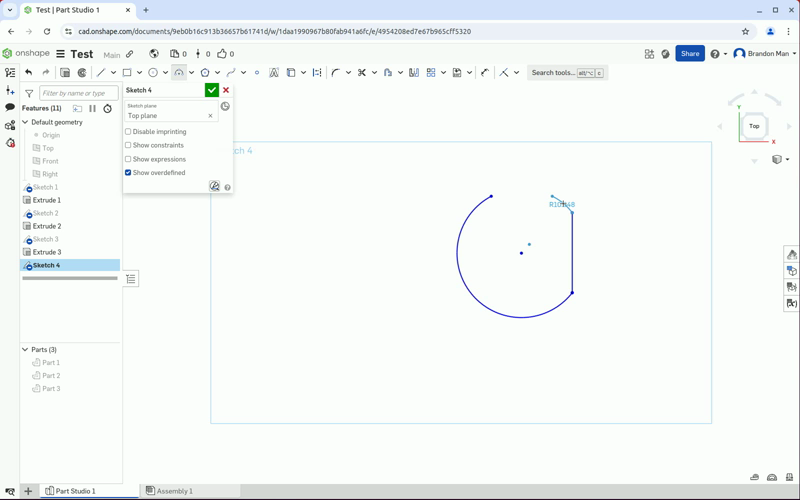
key(esc)
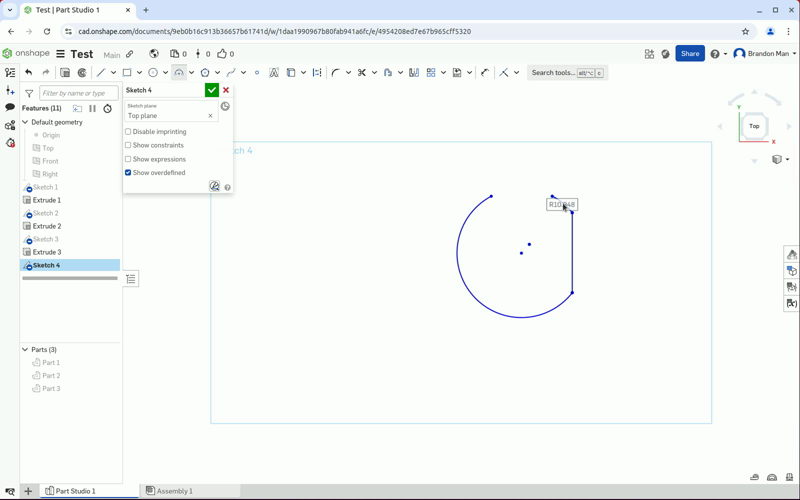
key(l)
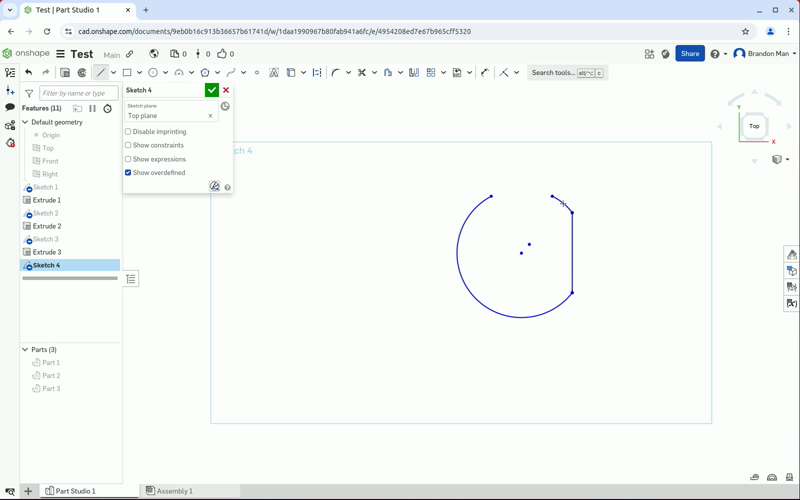
mouse_move(552, 196)
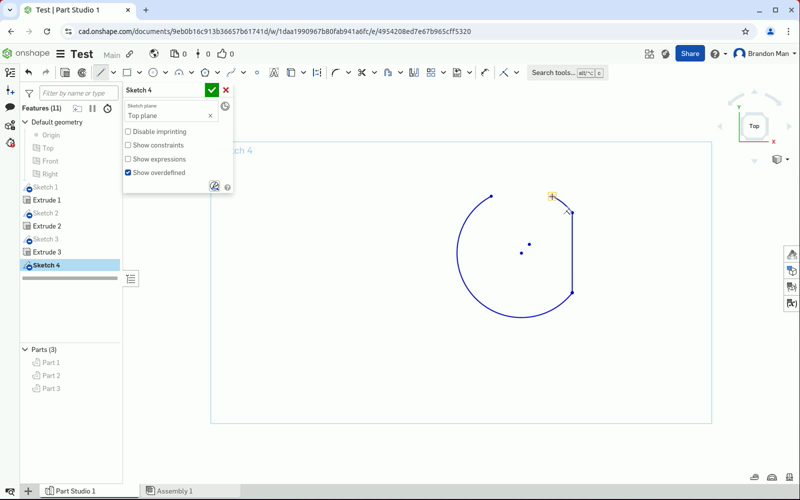
click(552, 196)
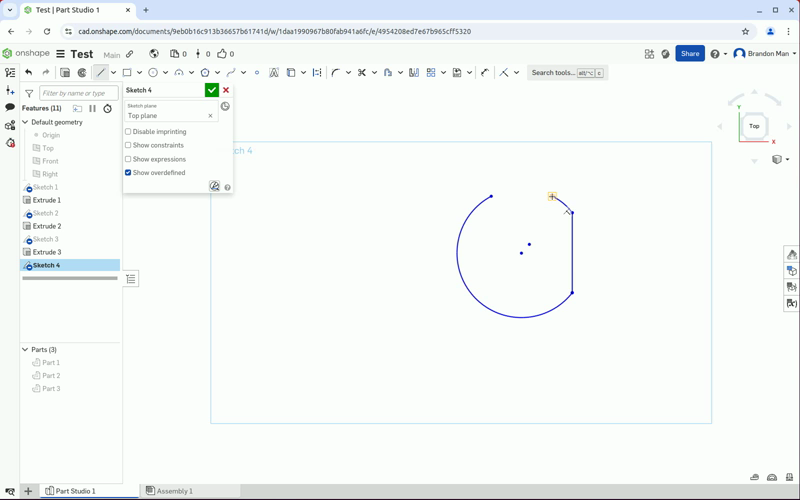
key_down(shift)
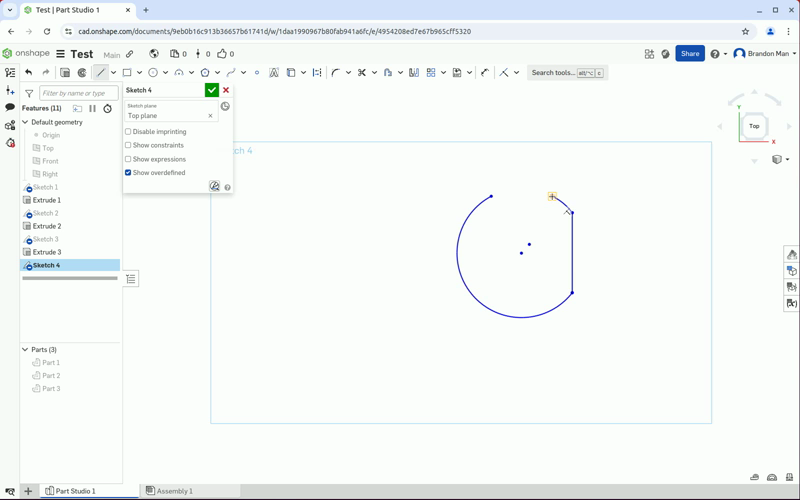
mouse_move(491, 196)
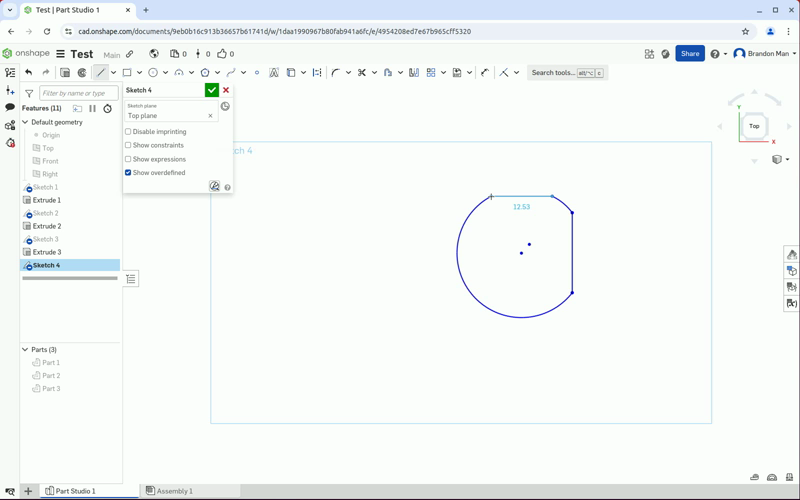
key_up(shift)
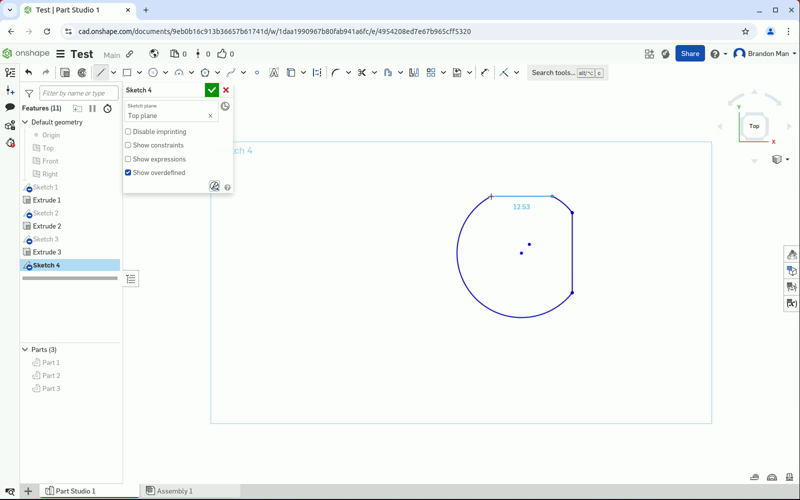
click(491, 196)
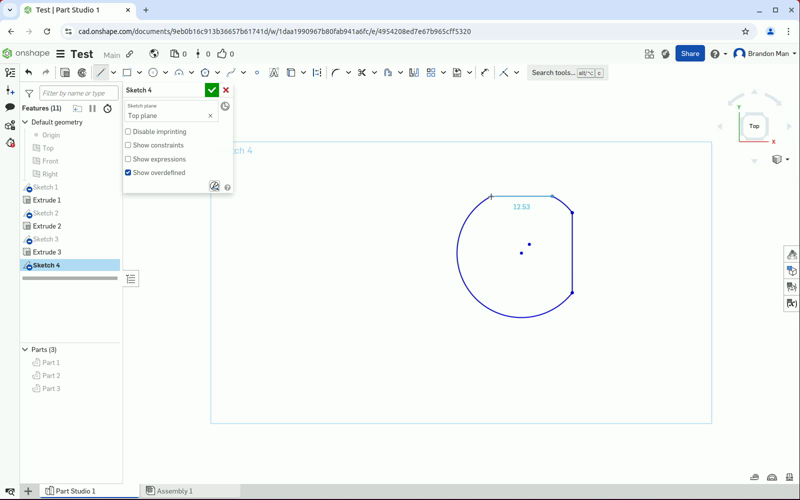
key(esc)
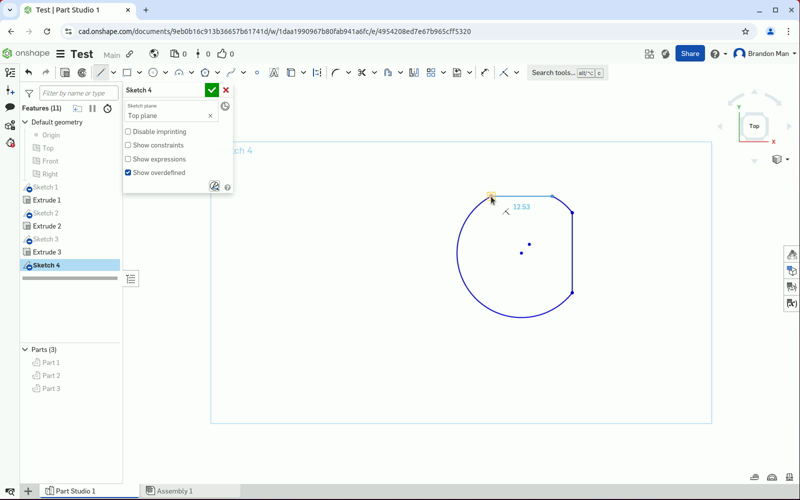
key(c)
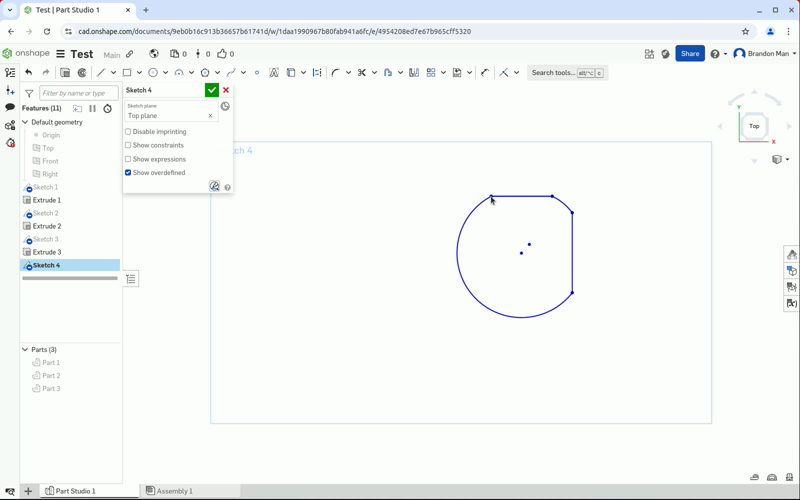
key_down(shift)
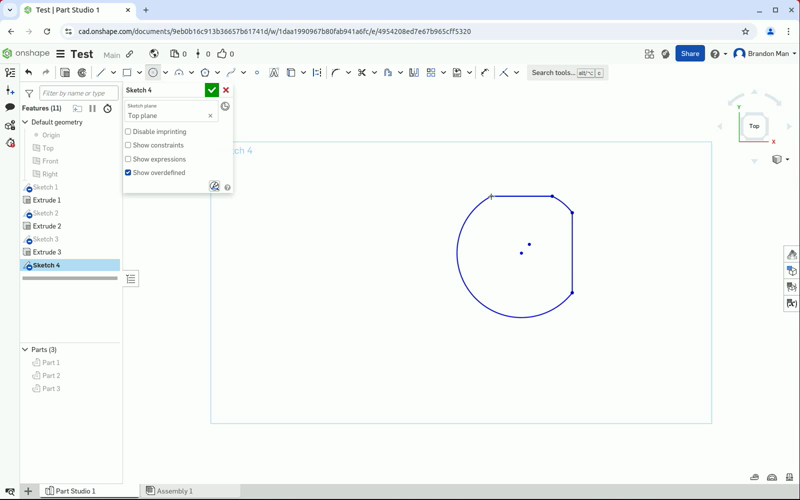
mouse_move(517, 235)
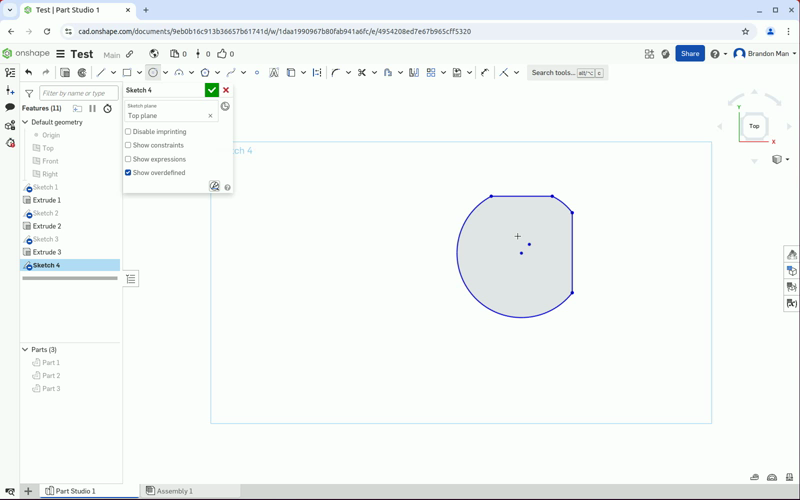
click(517, 235)
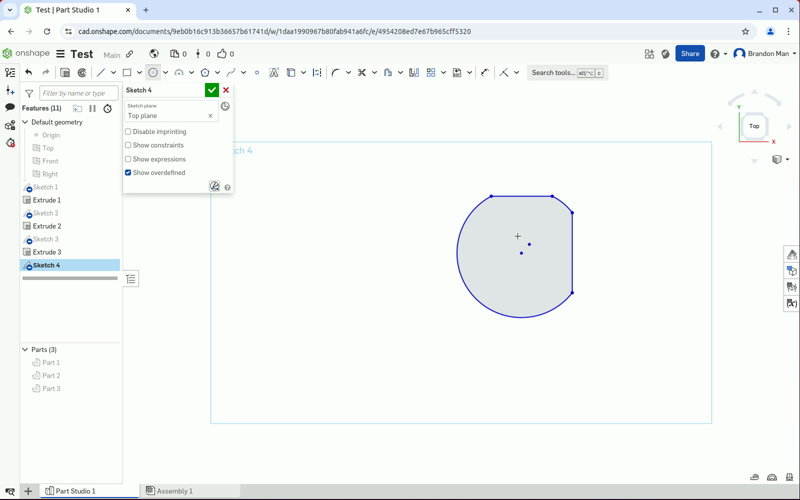
key_up(shift)
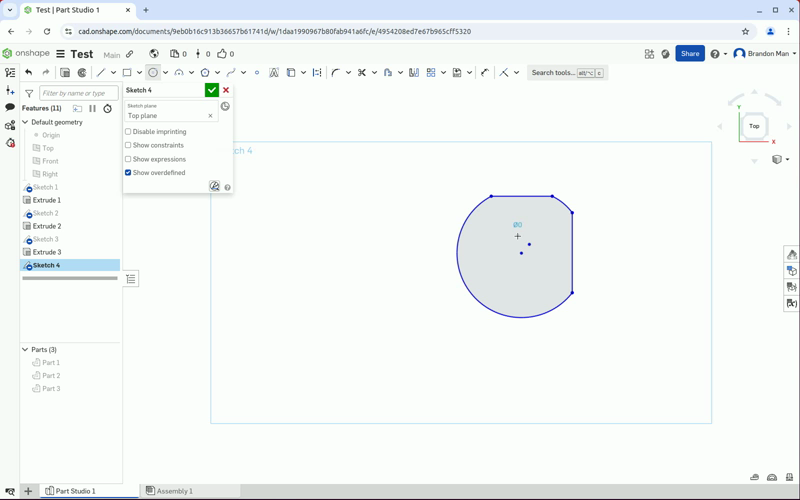
mouse_move(534, 235)
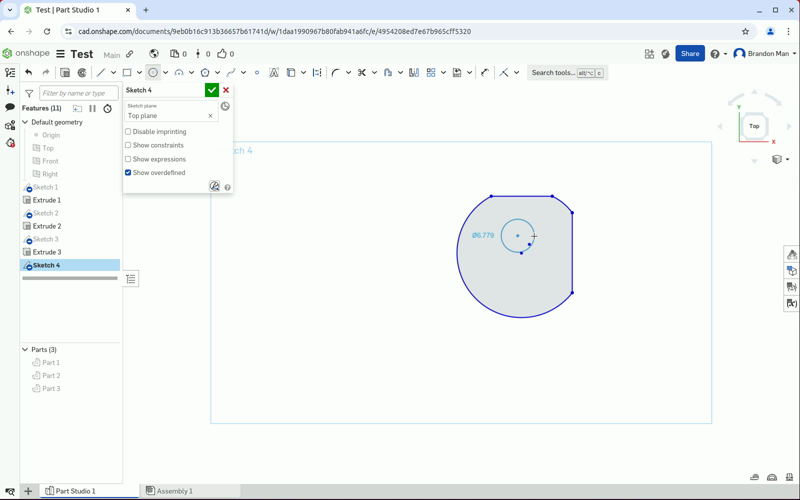
click(534, 235)
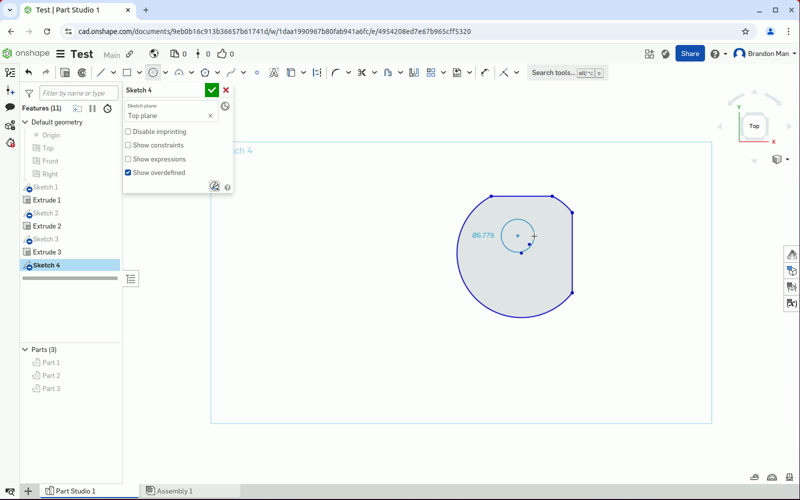
key(esc)
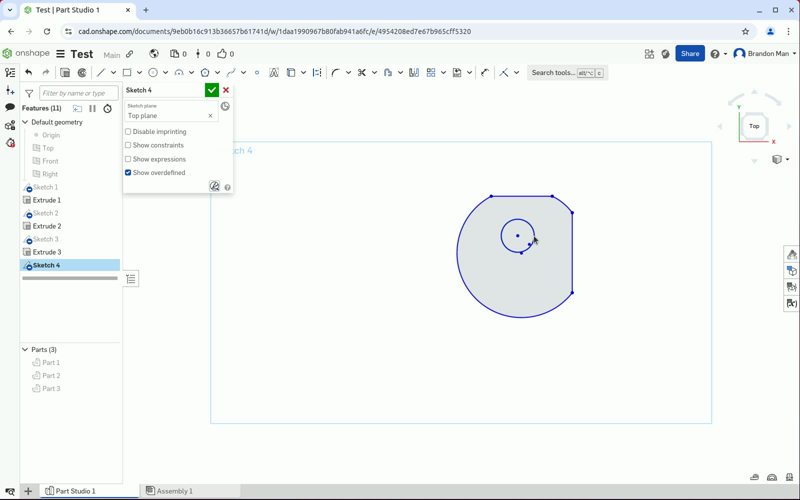
mouse_move(509, 282)
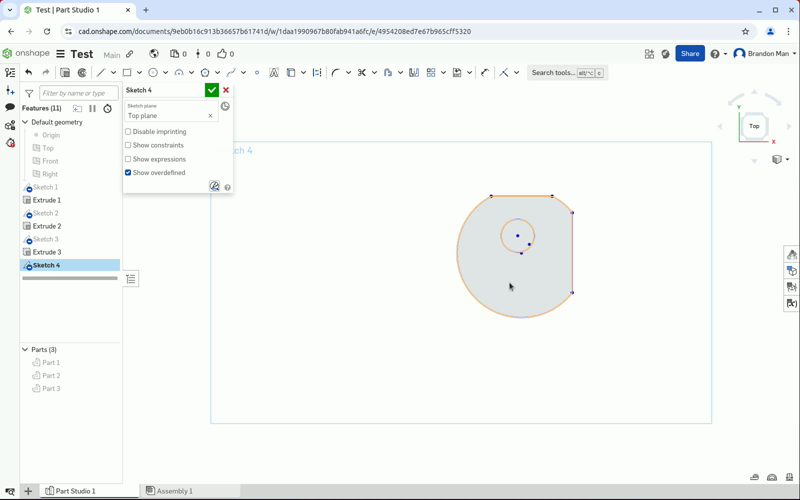
click(509, 282)
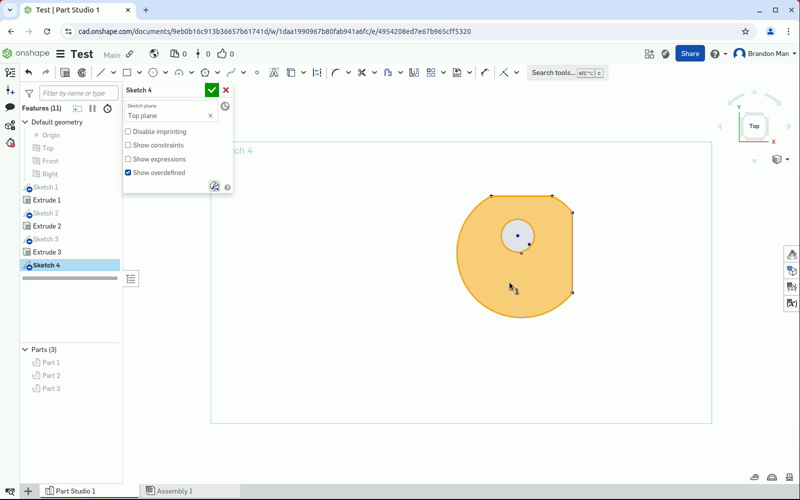
mouse_move(73, 352)
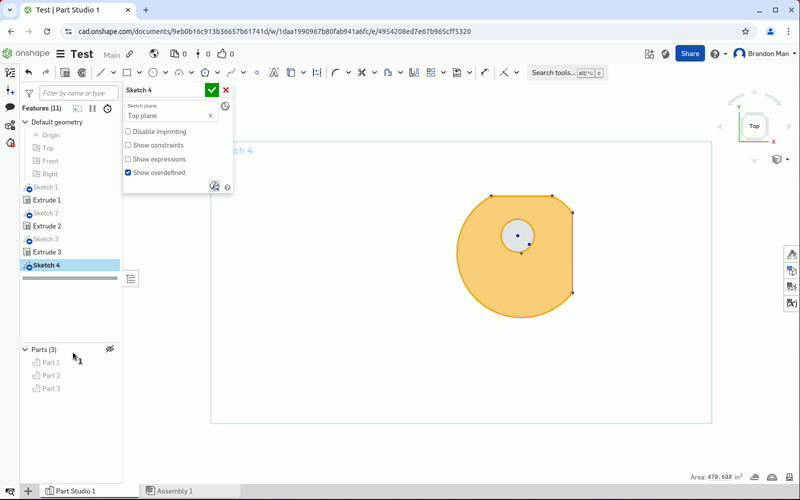
key(shift+y)
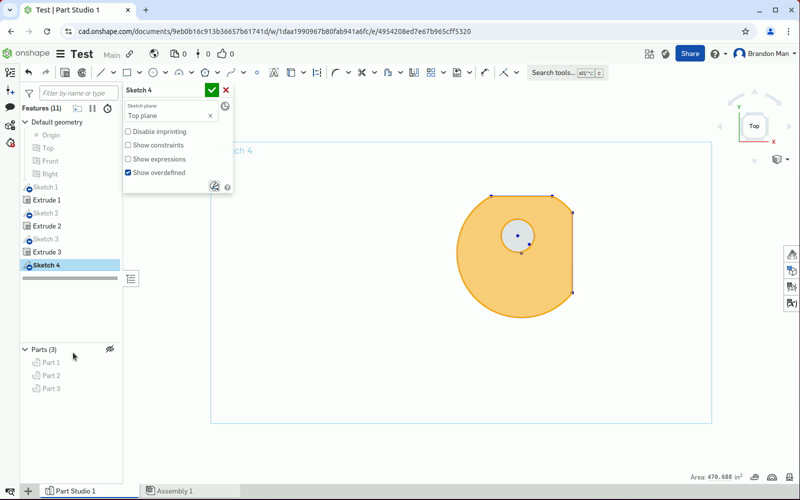
key(shift+e)
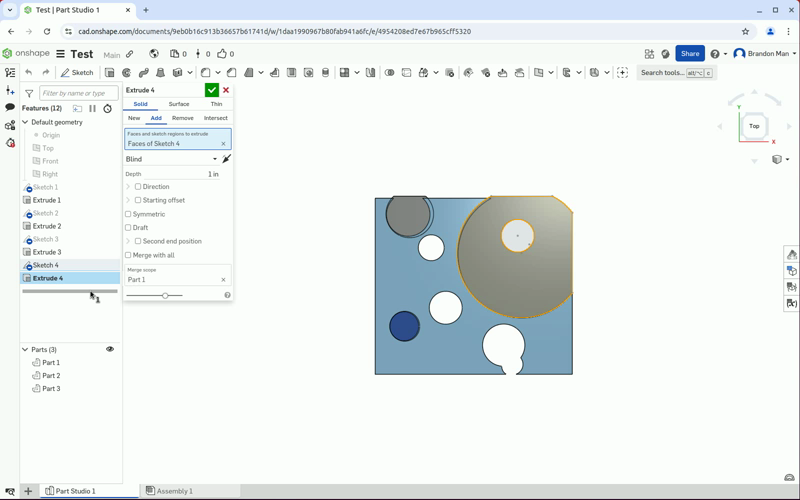
mouse_move(143, 106)
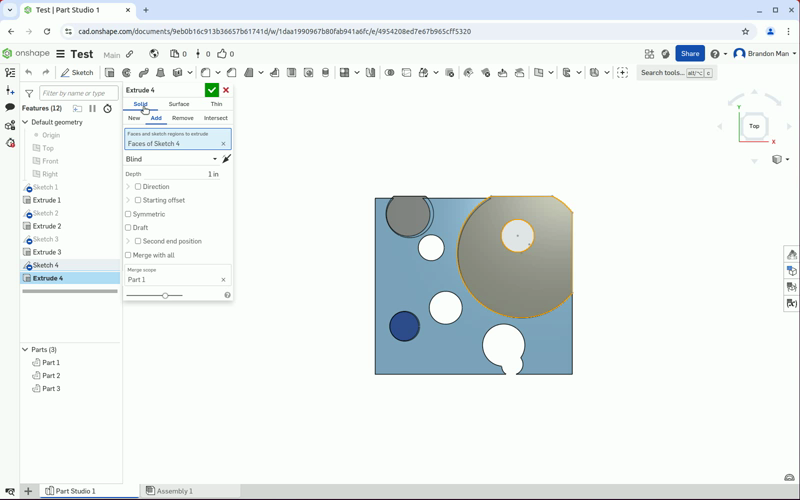
click(143, 106)
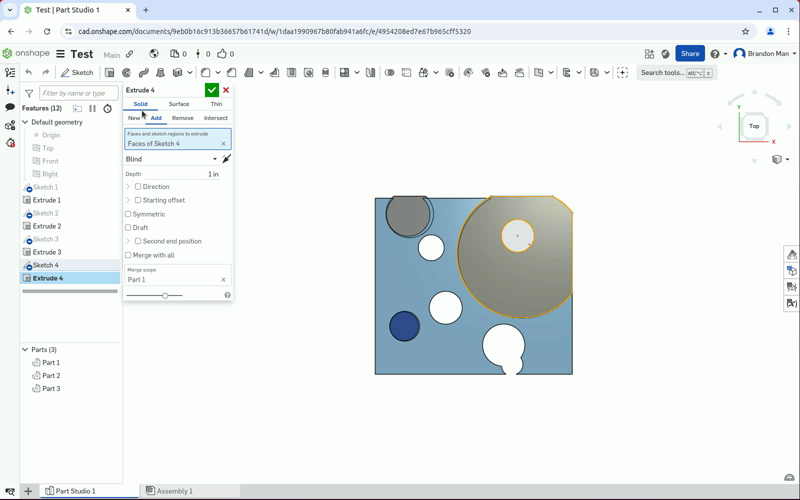
mouse_move(137, 120)
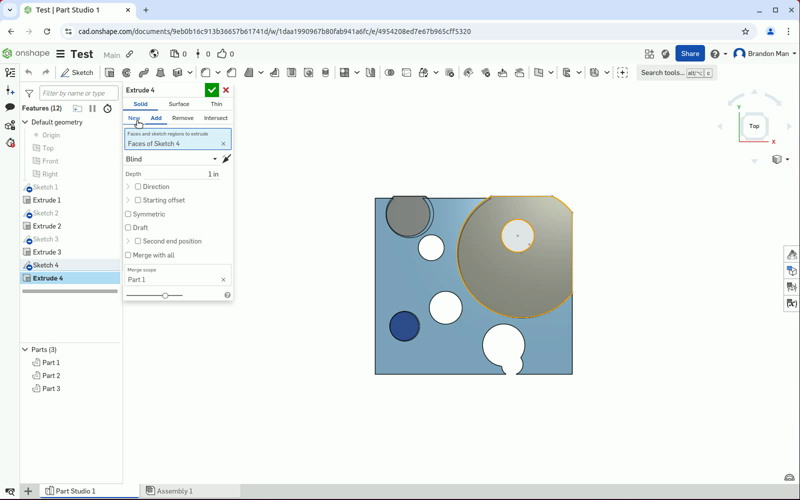
click(137, 120)
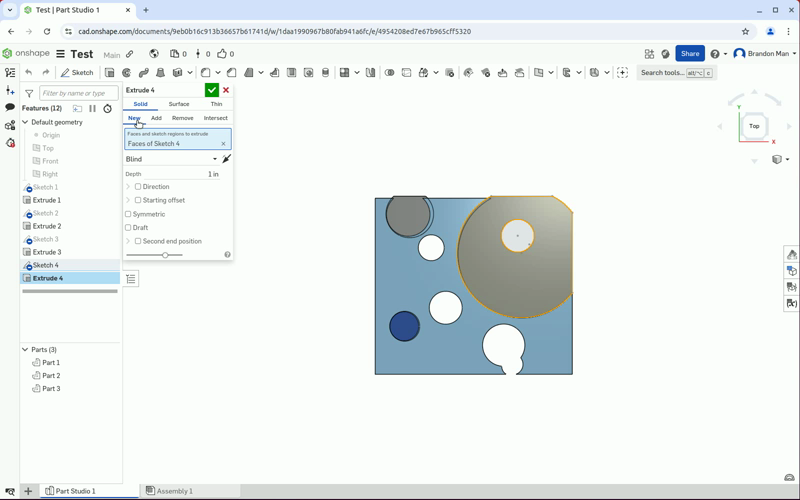
key(tab, 4)
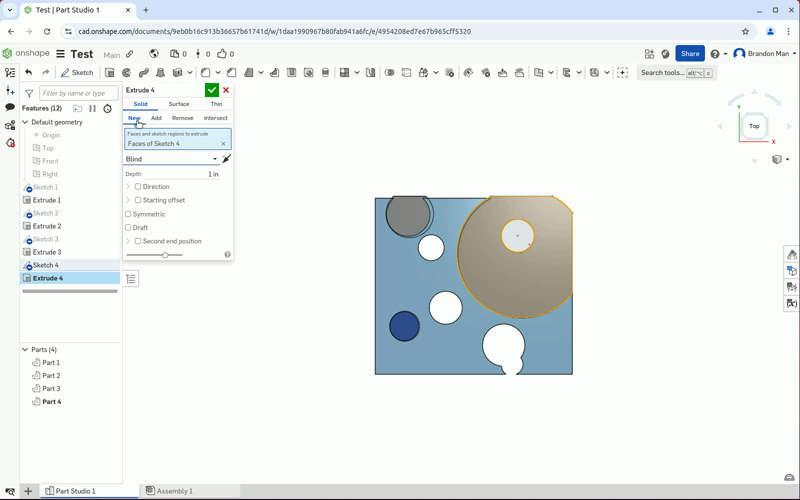
text(10.591)
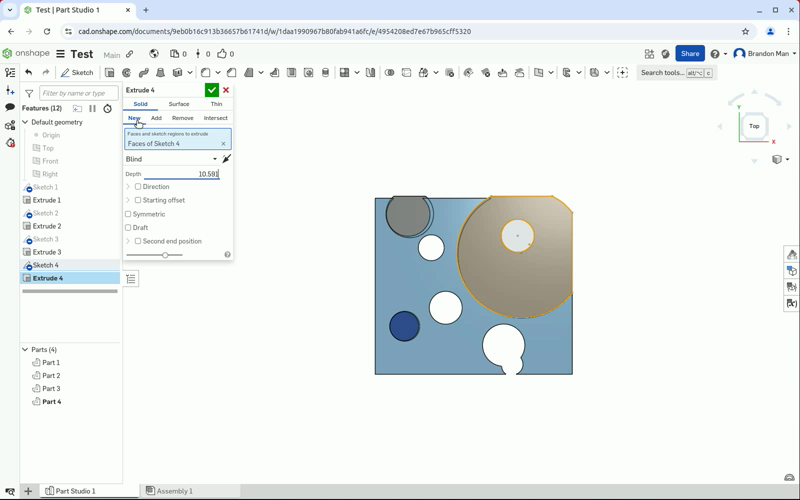
key(enter)
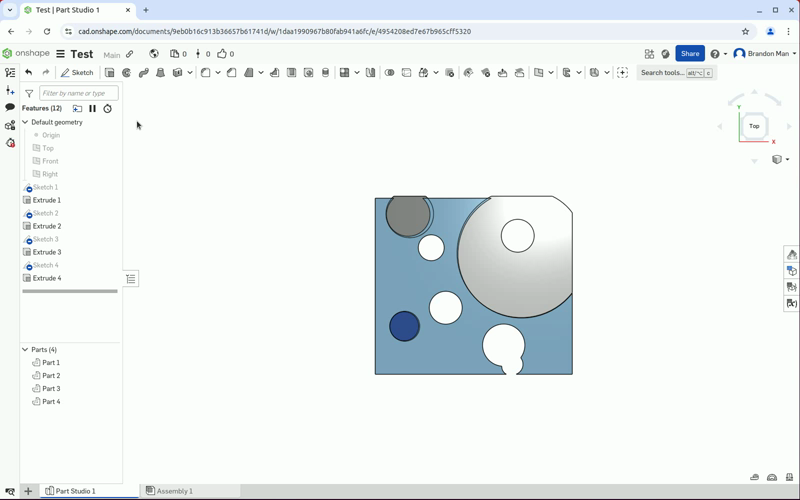
key(shift+h)
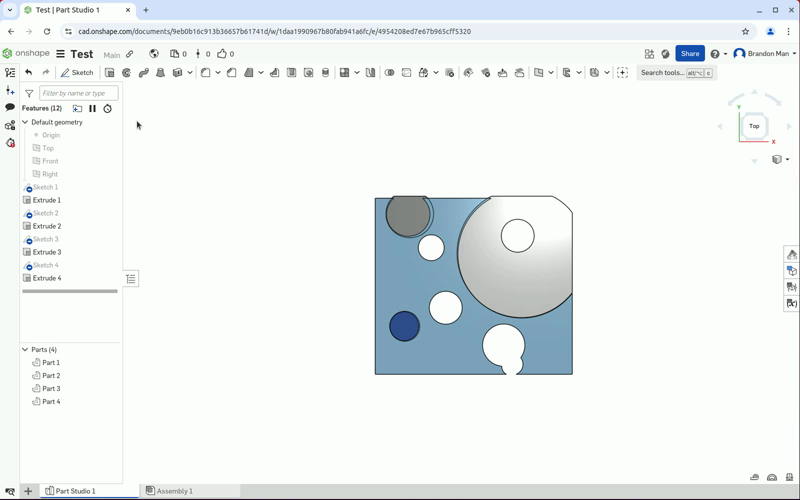
key(shift+h)
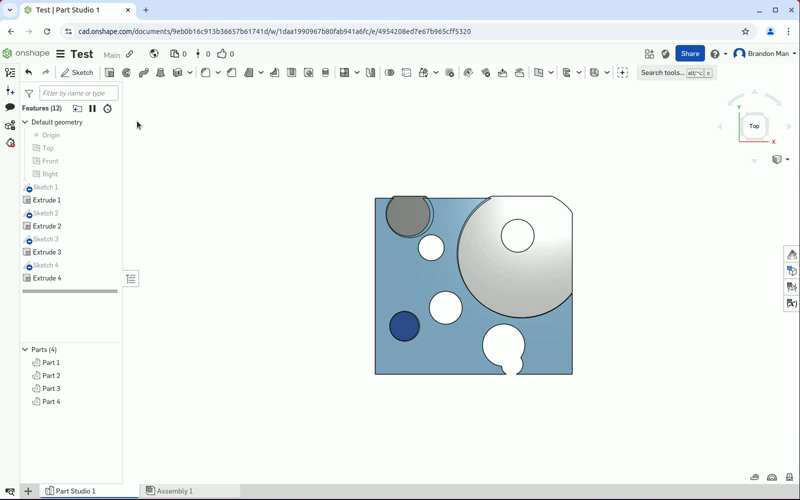
mouse_move(73, 189)
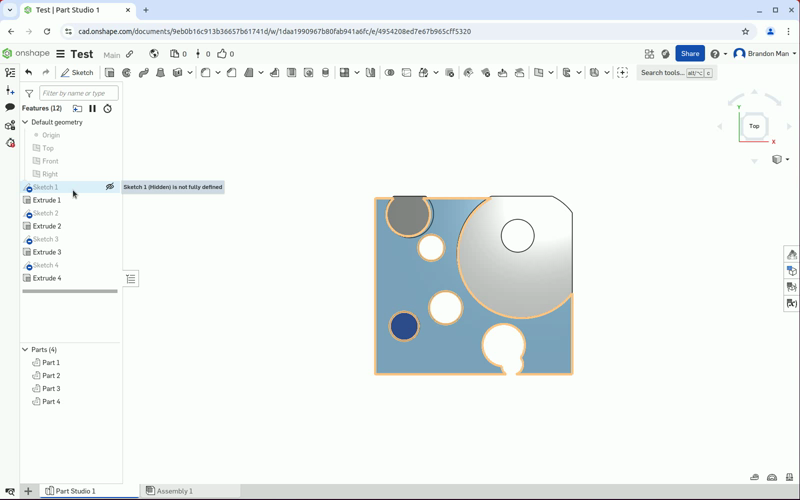
click(73, 189)
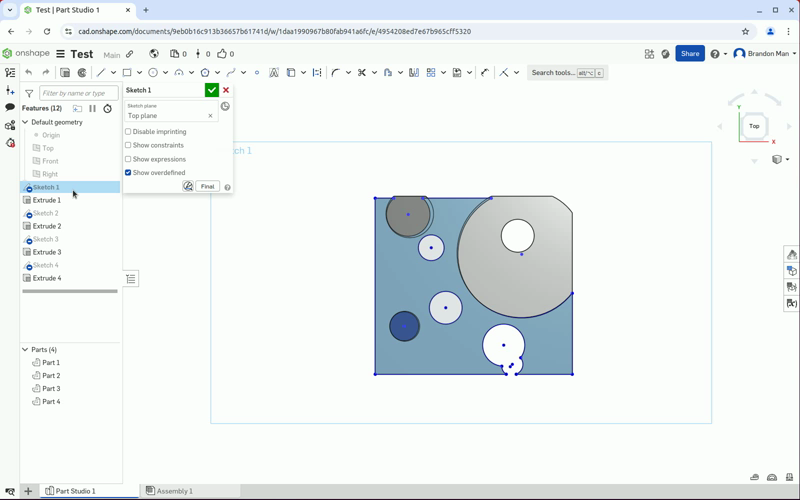
mouse_move(229, 92)
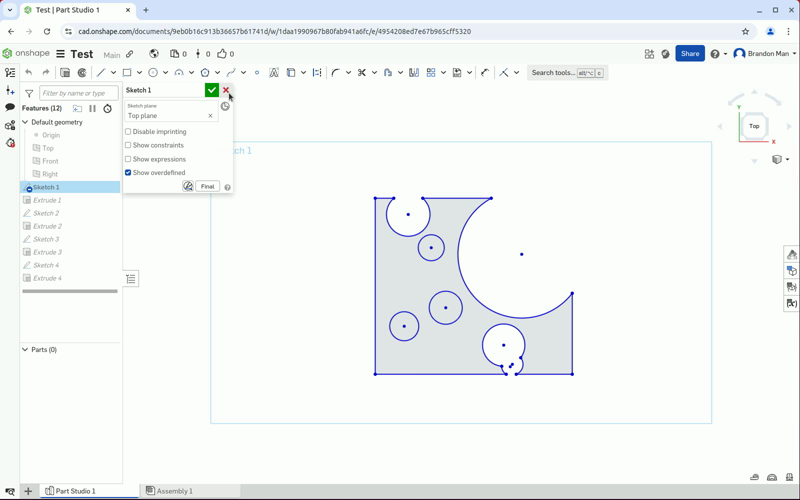
click(229, 92)
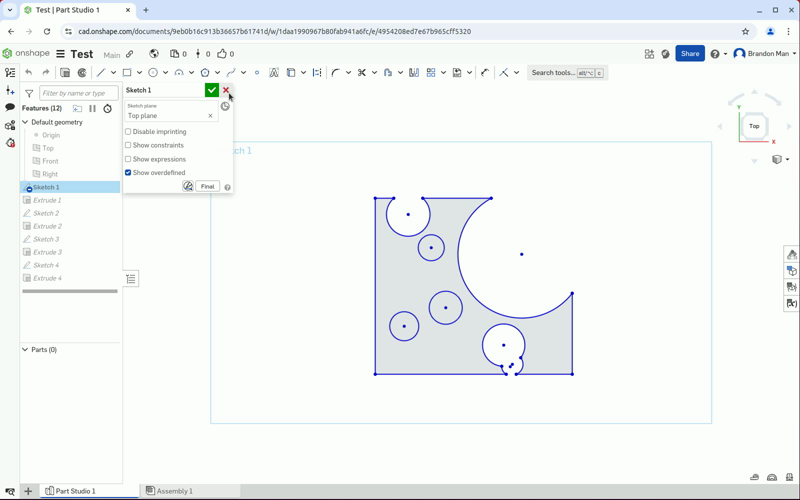
key(shift+s)
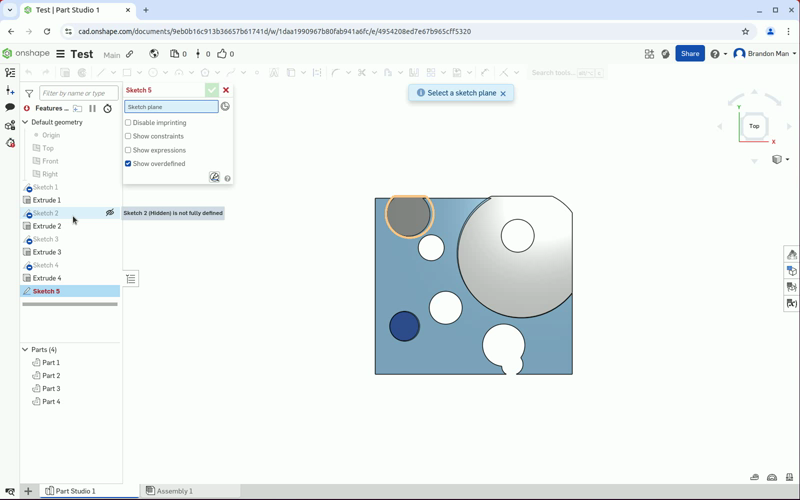
scroll(3)
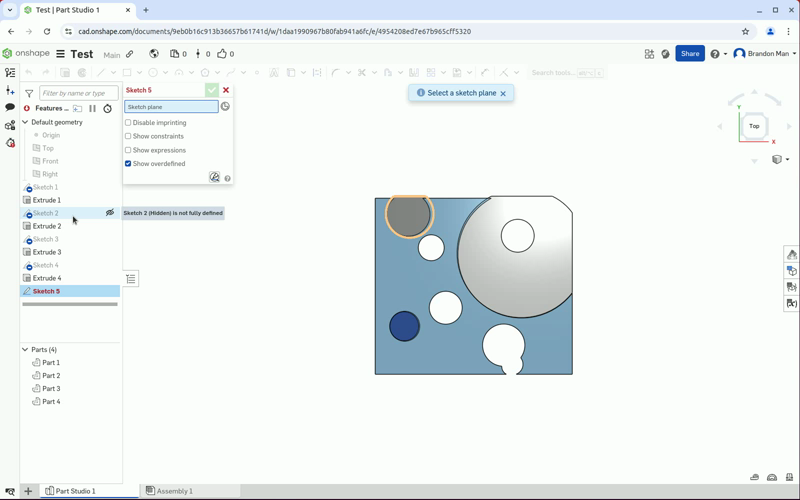
mouse_move(73, 150)
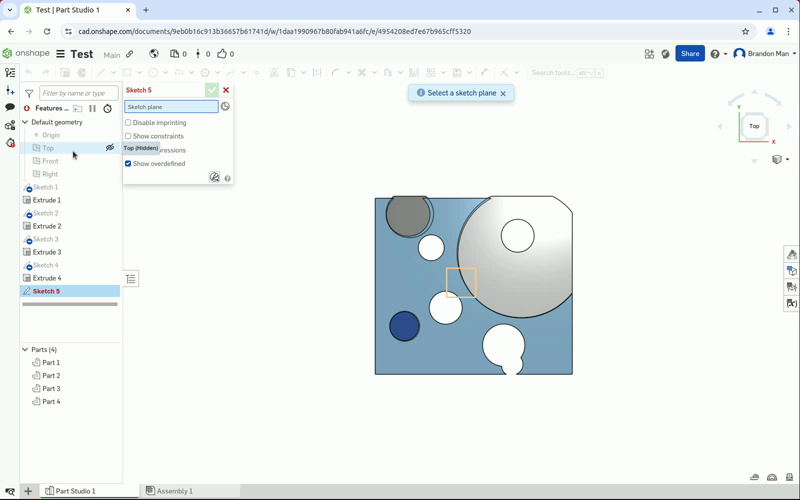
click(73, 150)
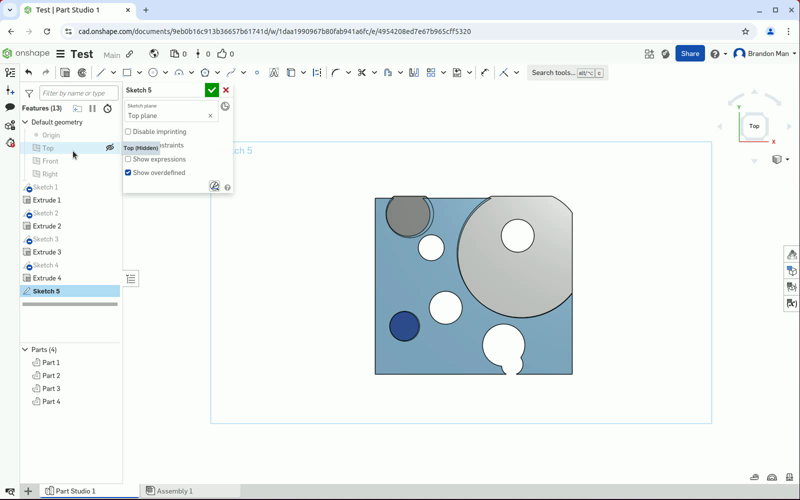
mouse_move(73, 352)
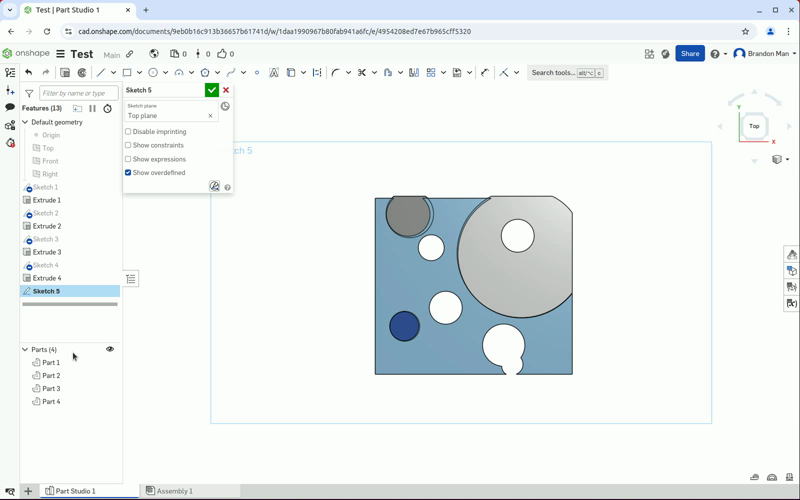
key(y)
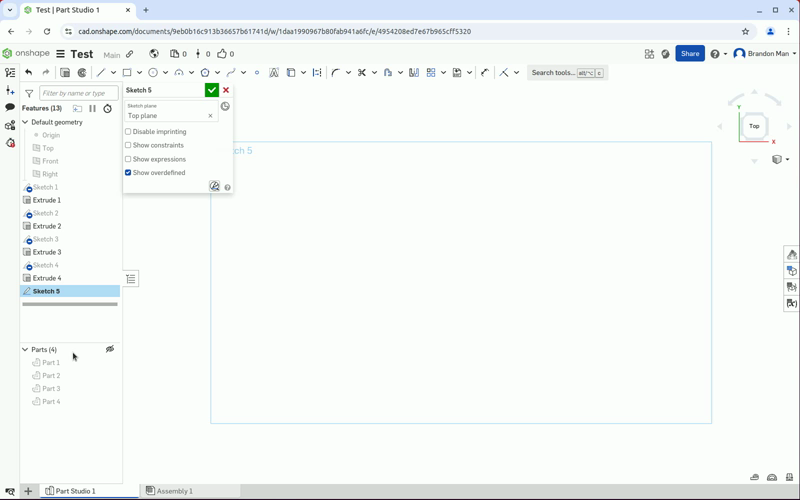
key(c)
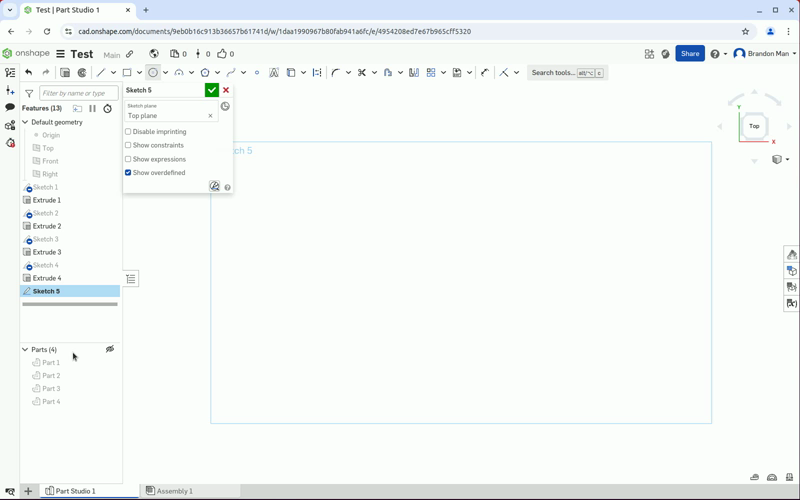
key_down(shift)
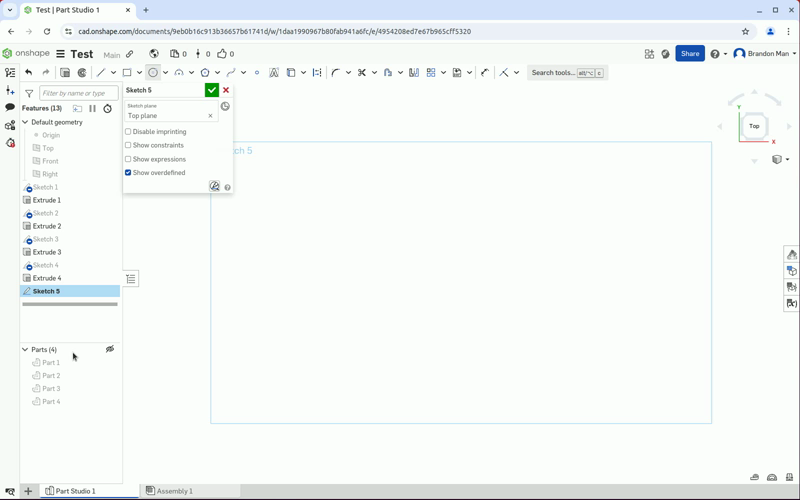
mouse_move(519, 236)
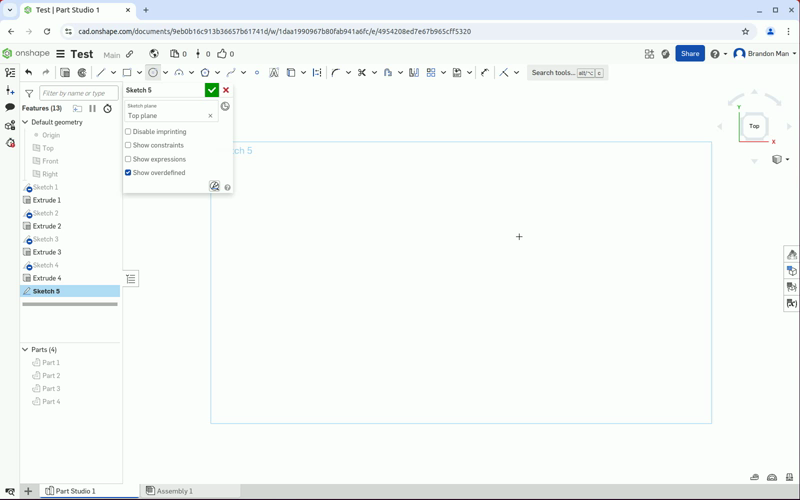
click(519, 236)
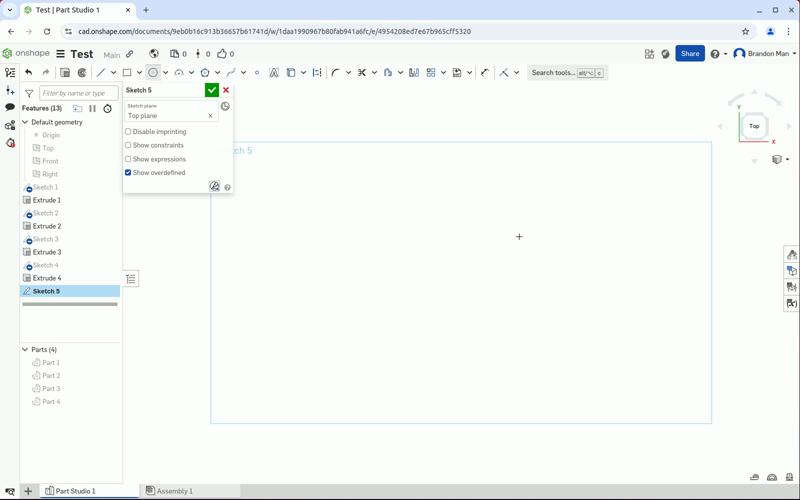
key_up(shift)
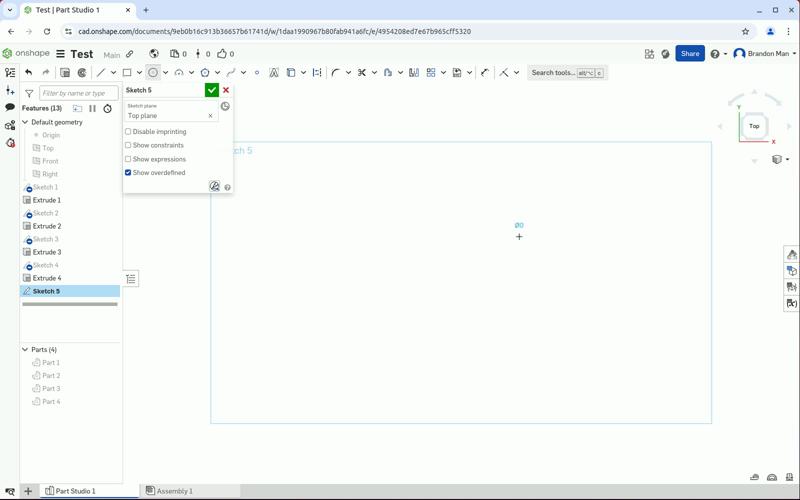
mouse_move(536, 236)
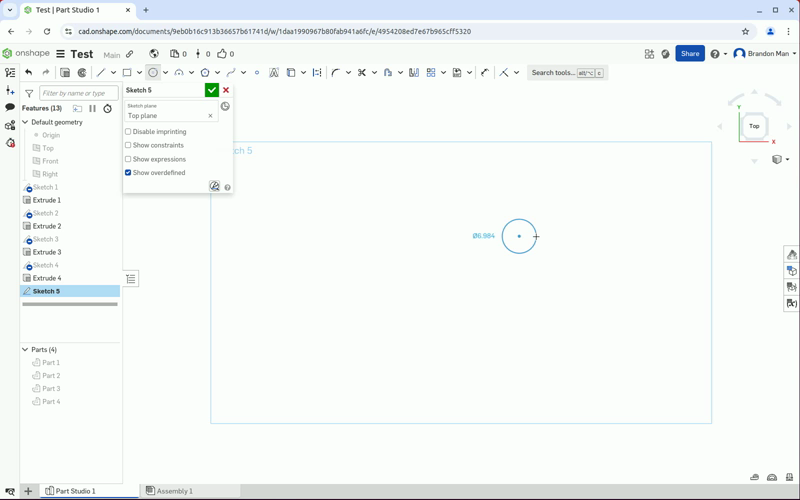
click(536, 236)
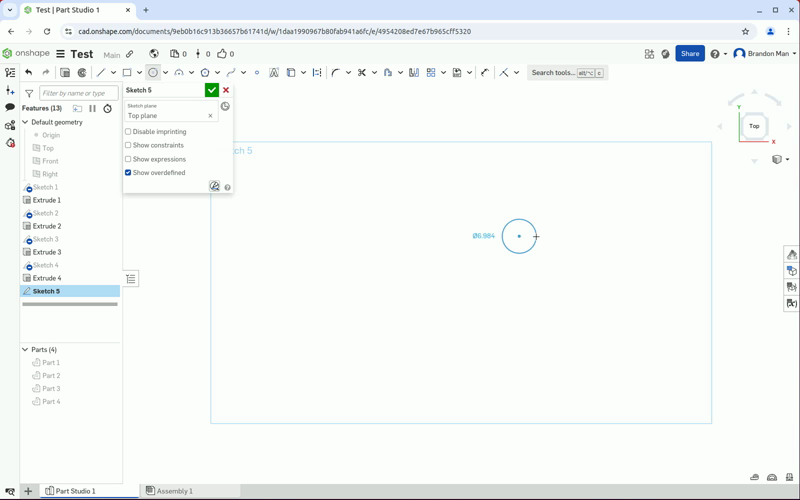
key(esc)
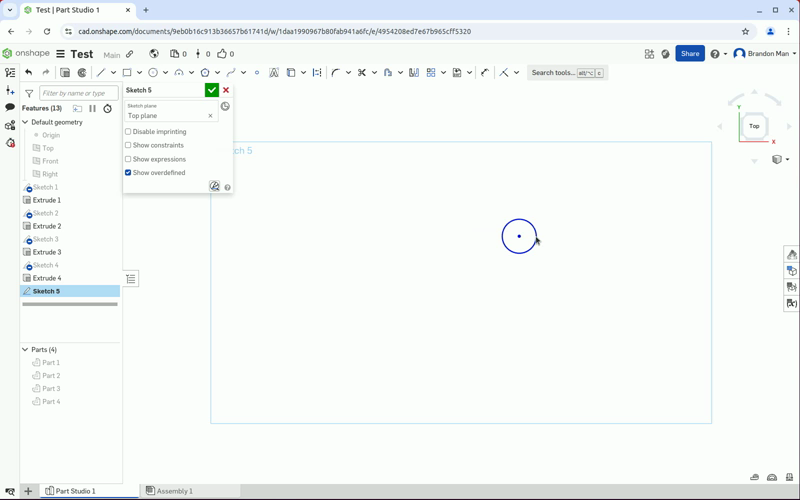
mouse_move(518, 251)
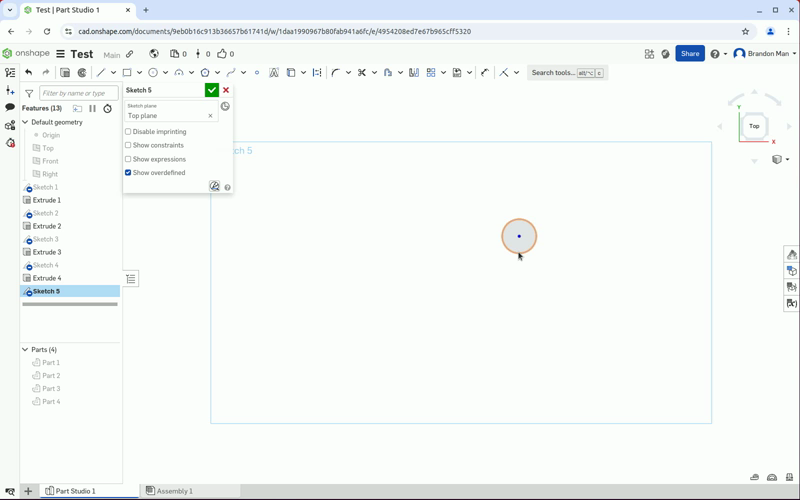
scroll(6)
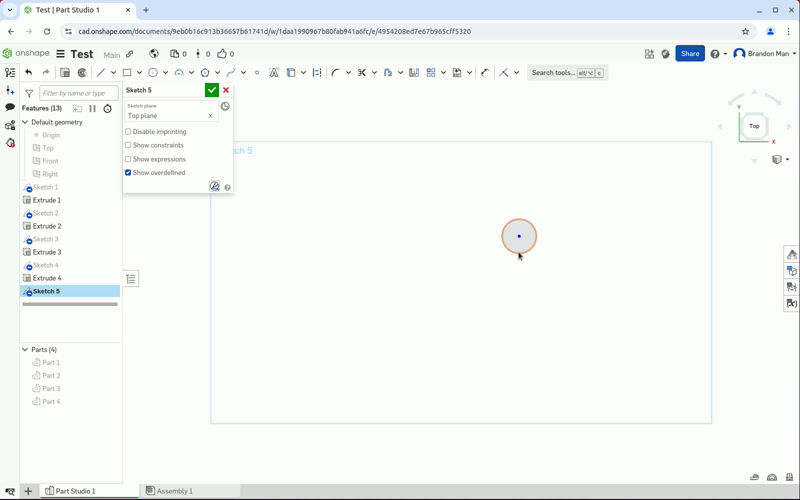
scroll(6)
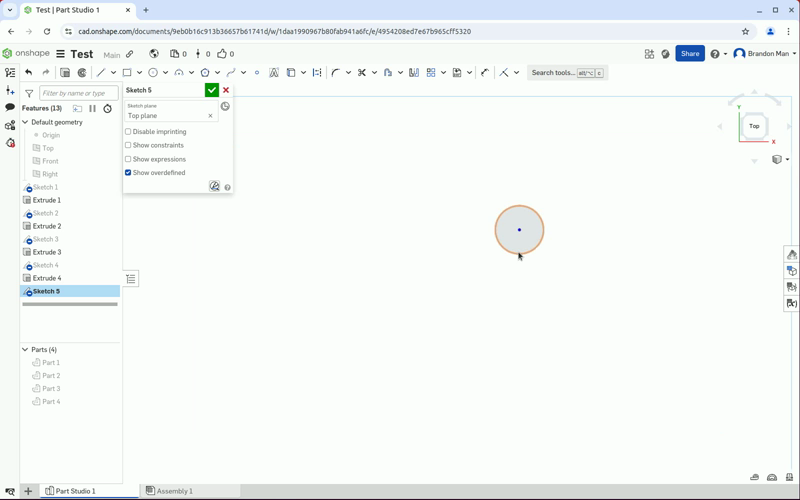
scroll(6)
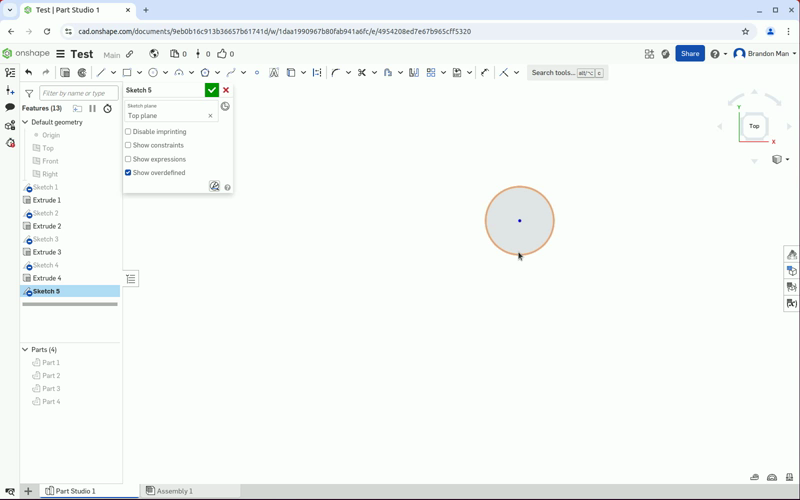
scroll(6)
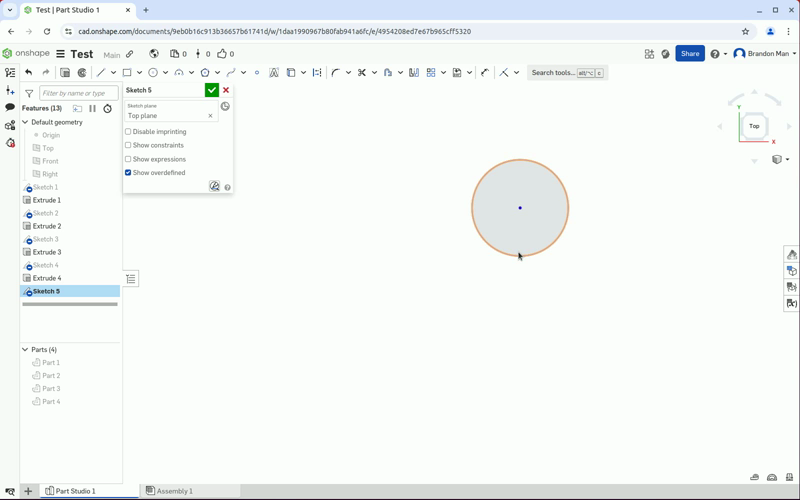
scroll(6)
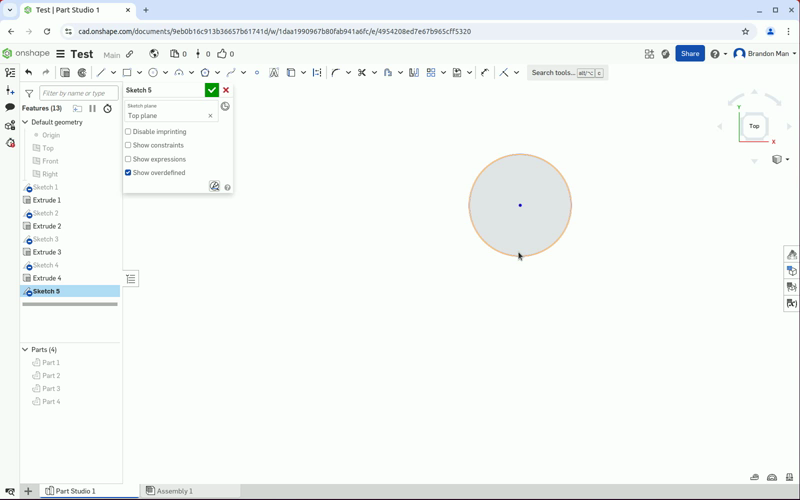
scroll(6)
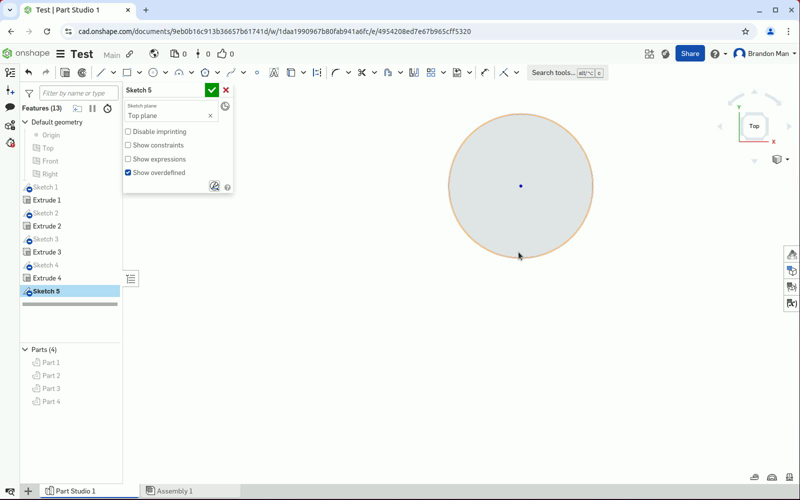
scroll(6)
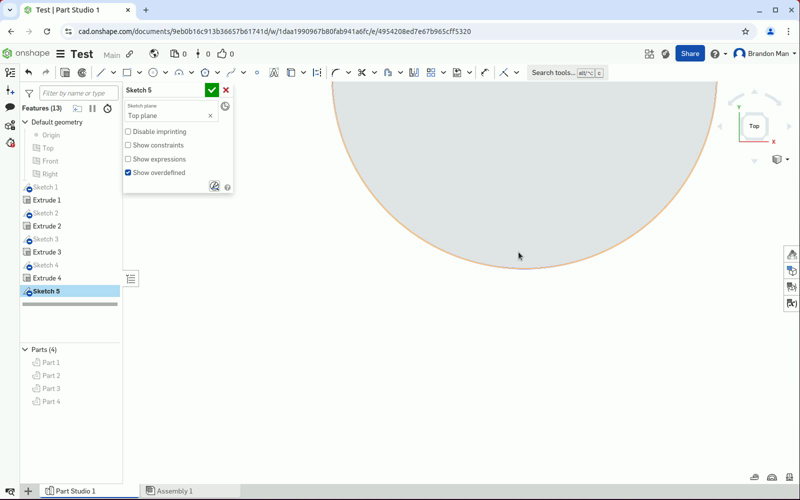
click(518, 251)
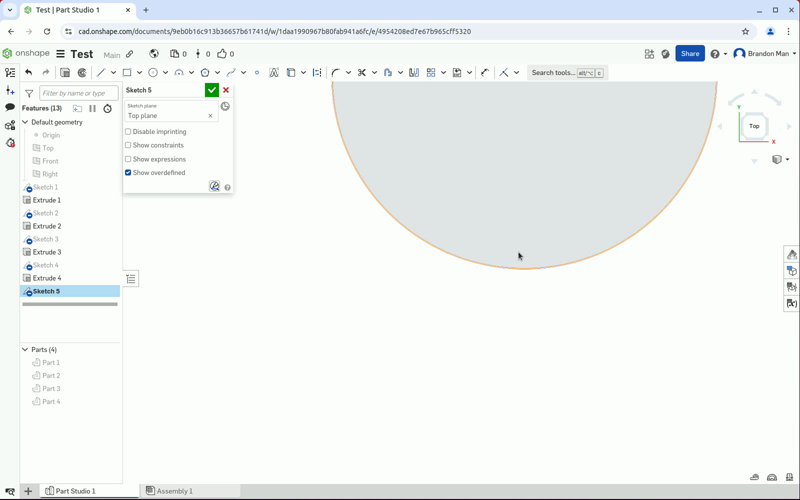
scroll(-6)
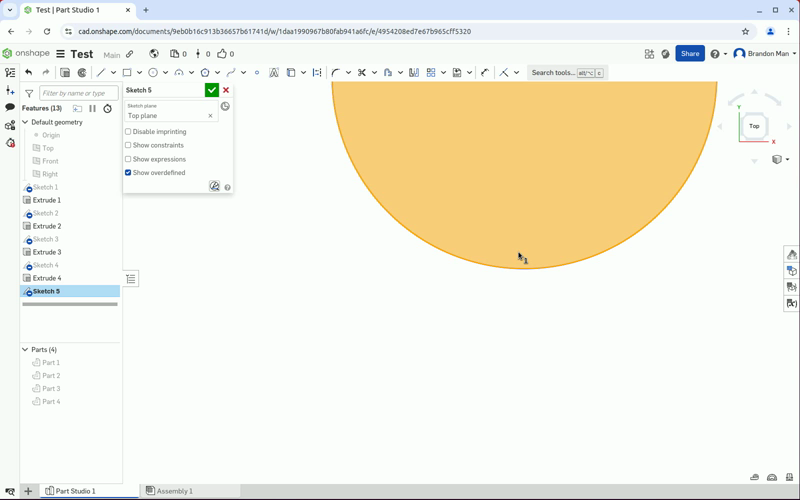
scroll(-6)
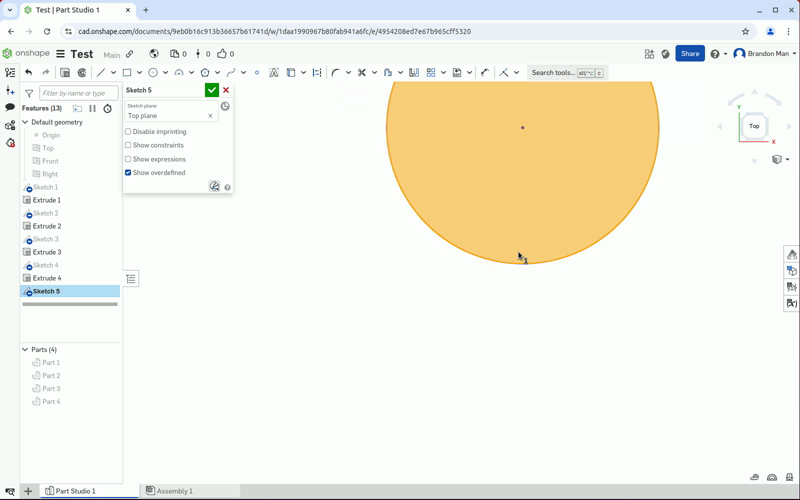
scroll(-6)
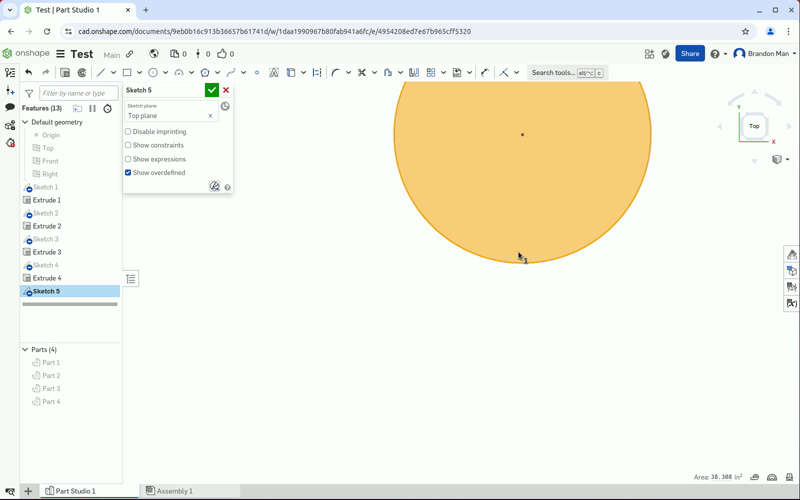
scroll(-6)
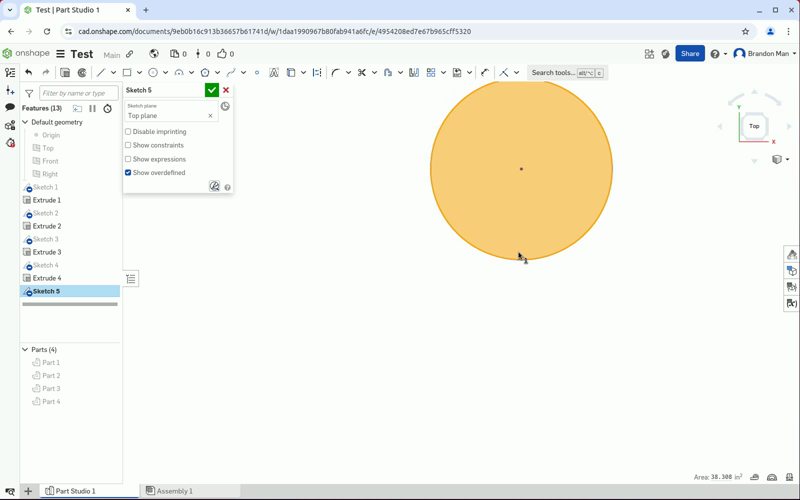
scroll(-6)
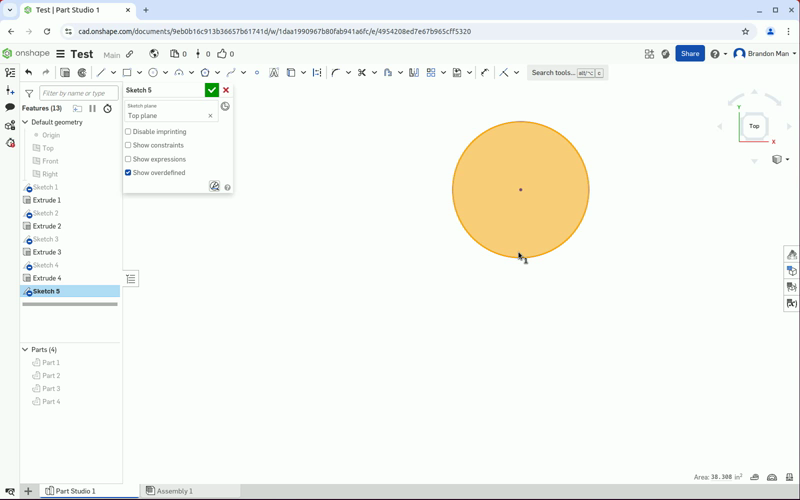
scroll(-6)
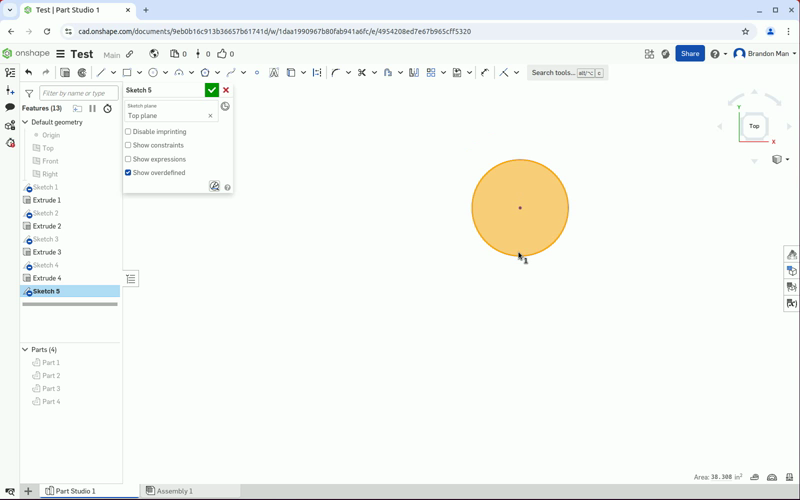
scroll(-6)
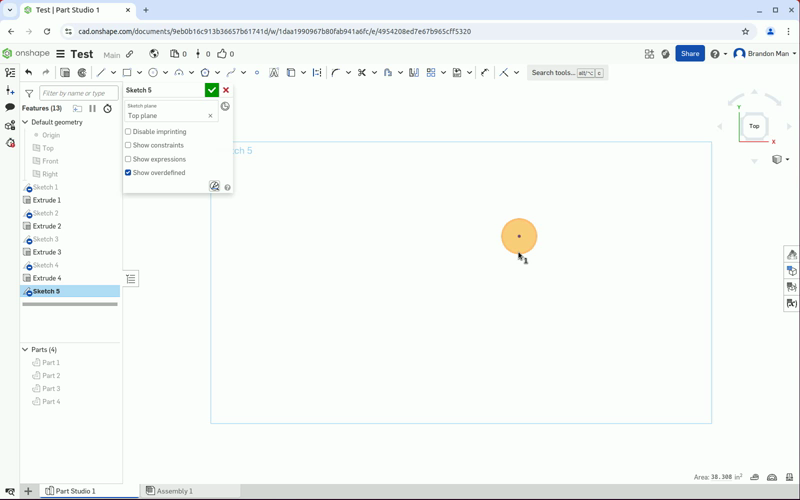
mouse_move(73, 352)
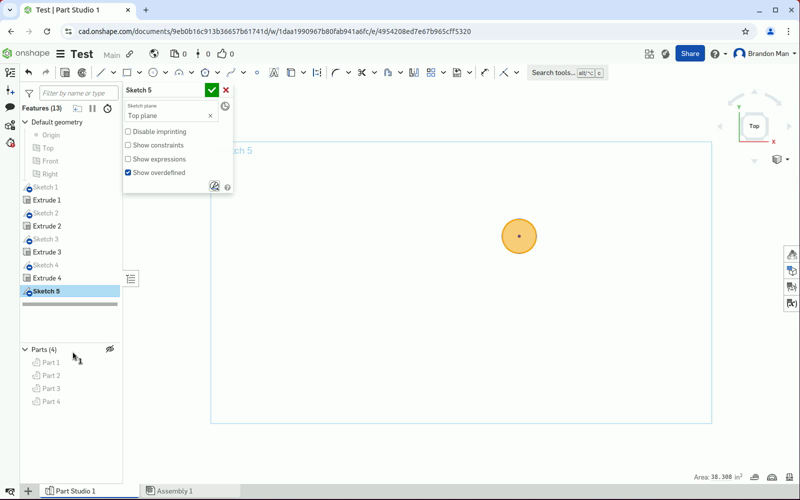
key(shift+y)
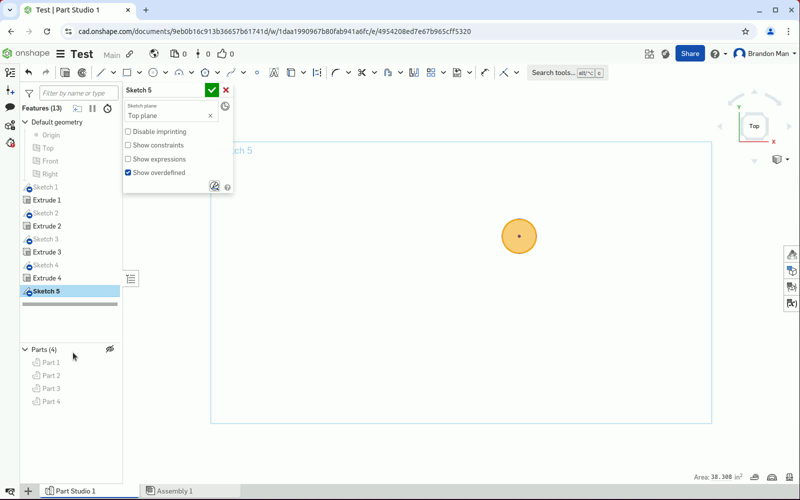
key(shift+e)
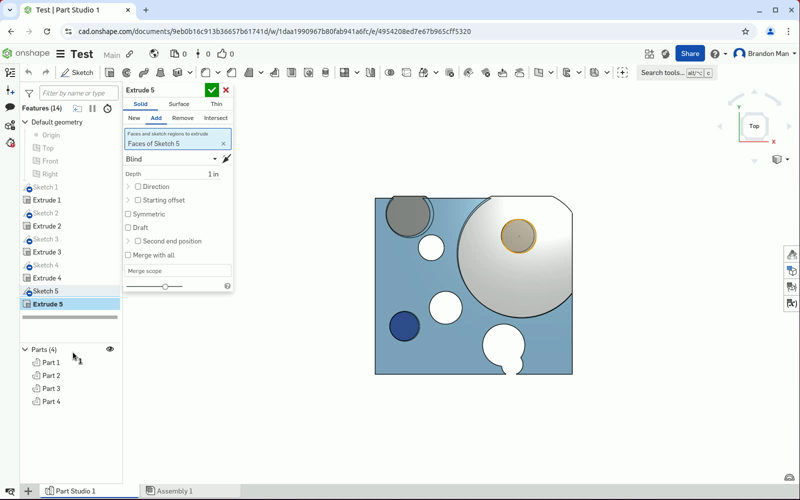
mouse_move(143, 106)
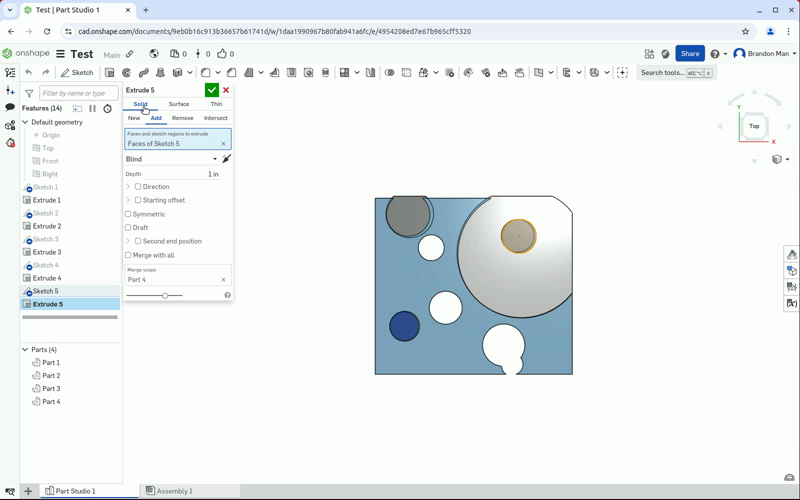
click(143, 106)
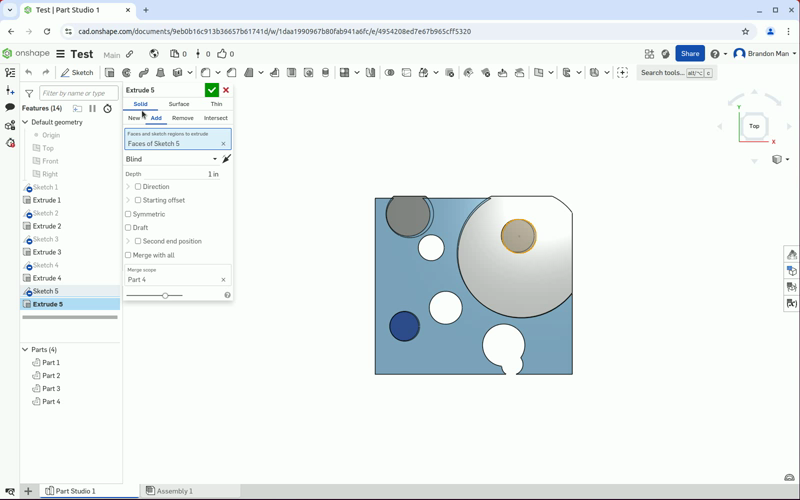
mouse_move(137, 120)
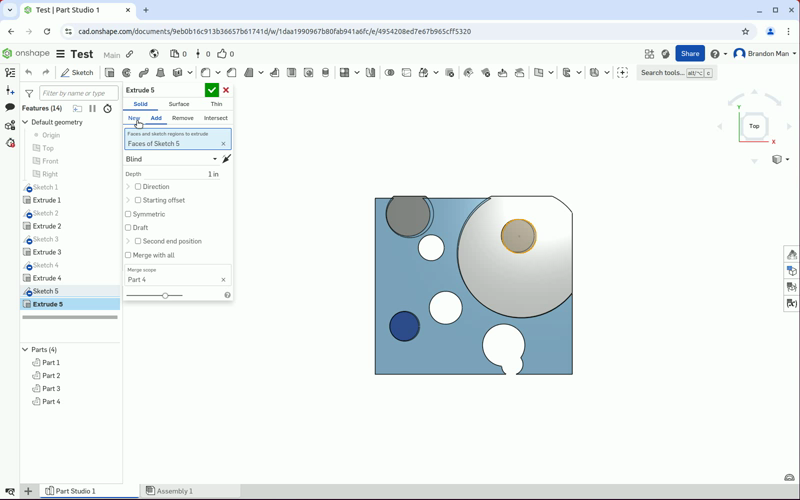
click(137, 120)
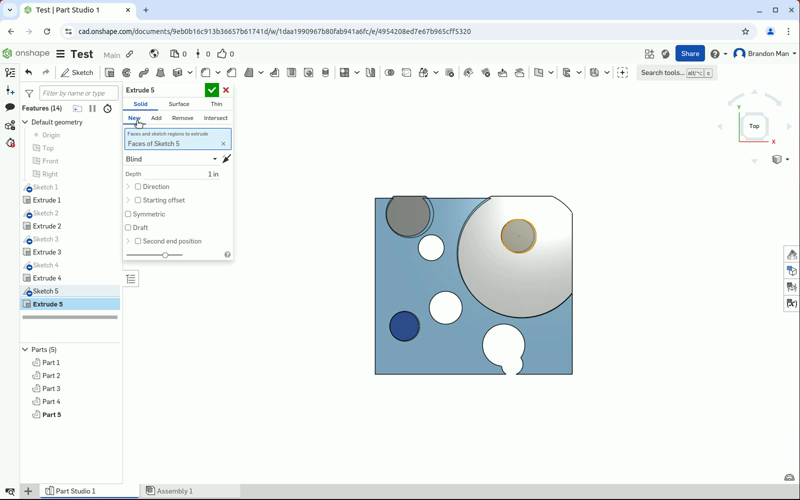
key(tab, 4)
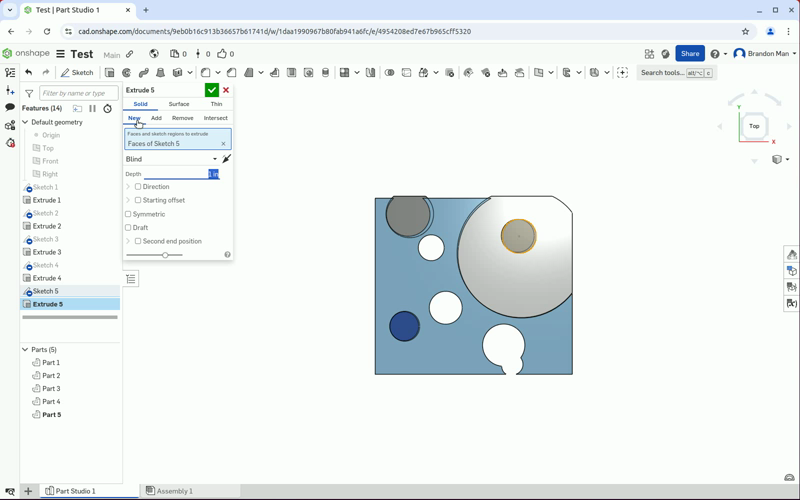
text(10.591)
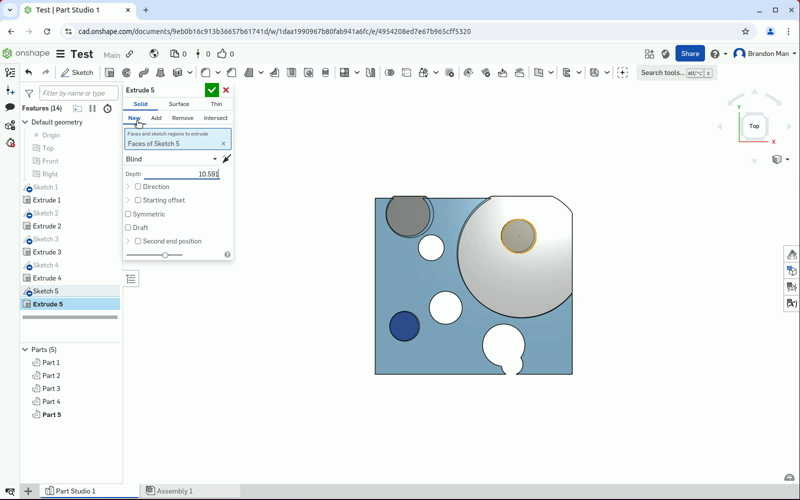
key(enter)
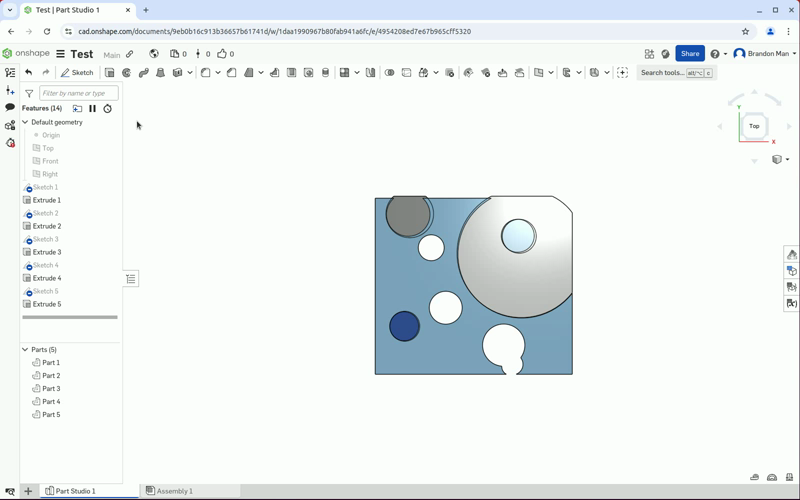
key(shift+h)
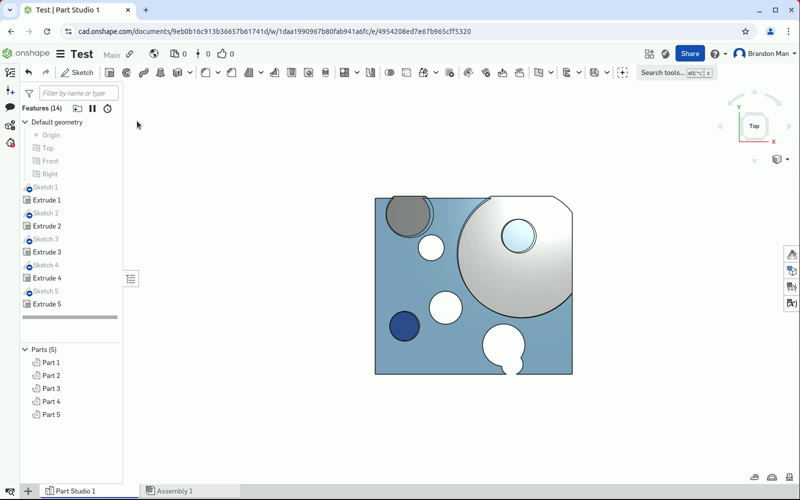
key(shift+h)
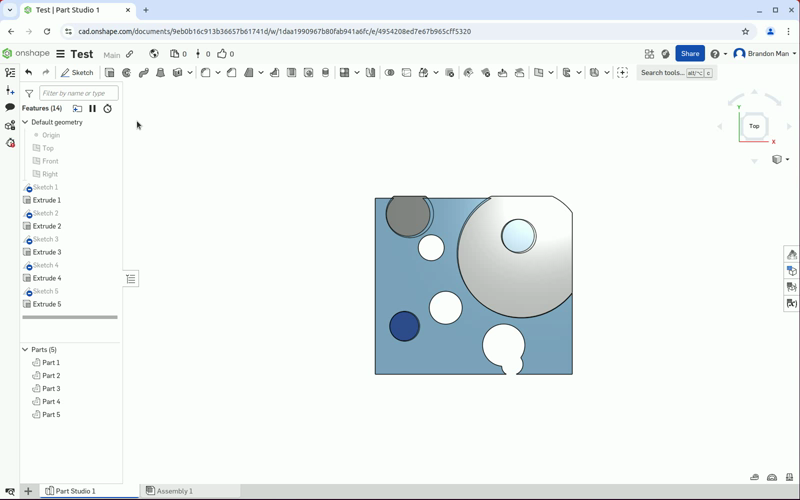
mouse_move(73, 189)
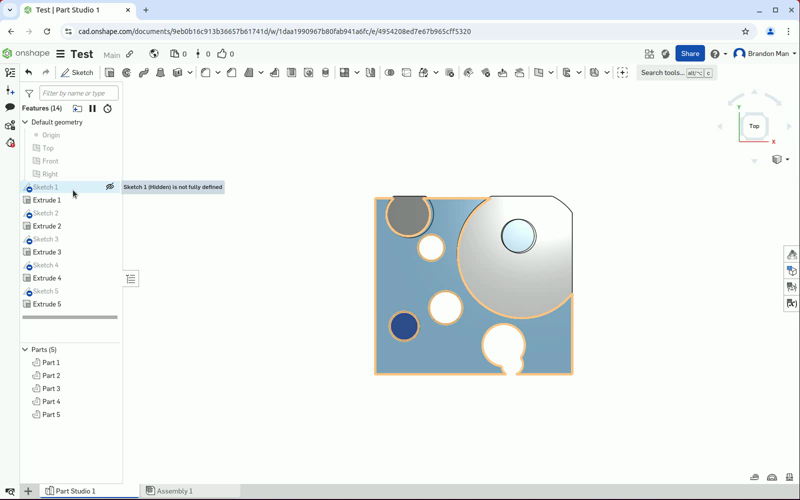
click(73, 189)
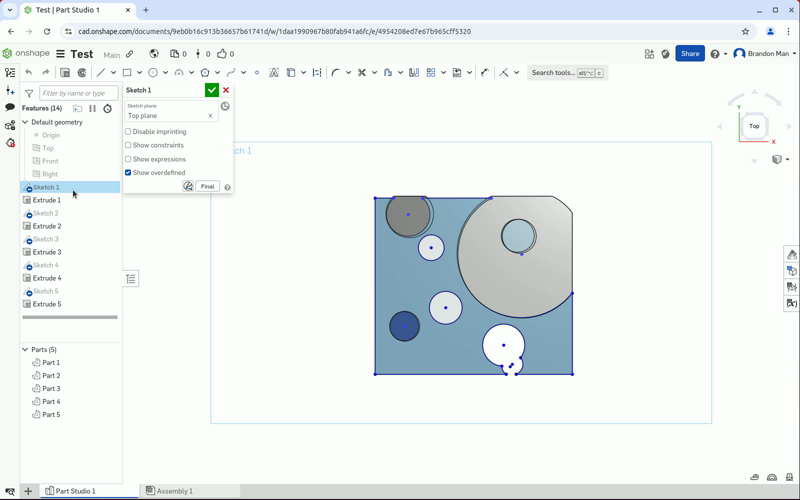
mouse_move(229, 92)
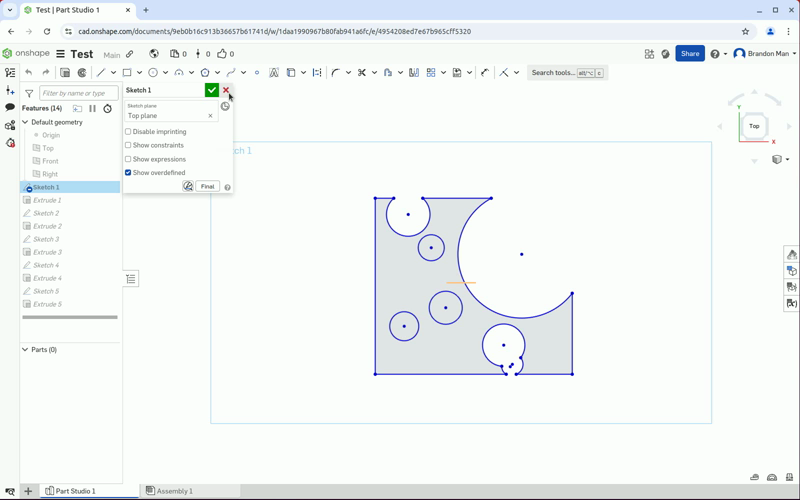
click(229, 92)
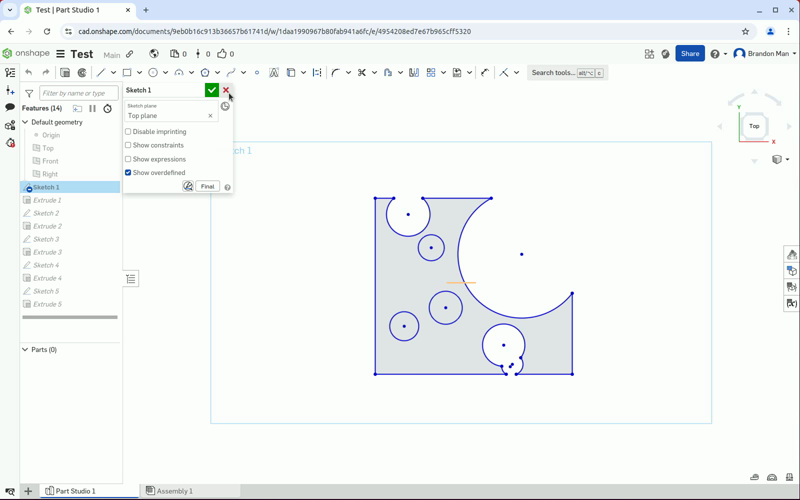
key(shift+s)
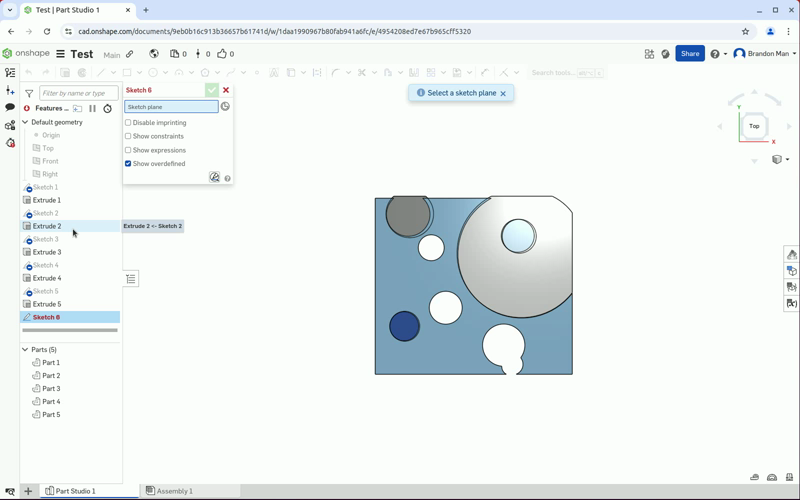
scroll(3)
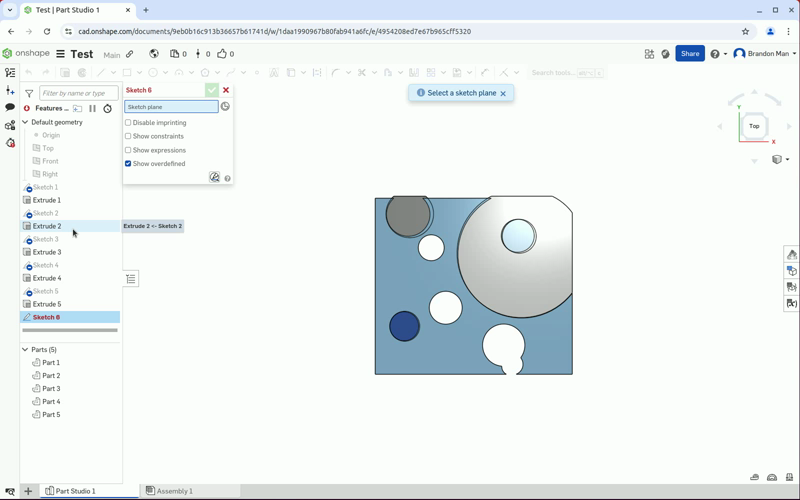
mouse_move(73, 150)
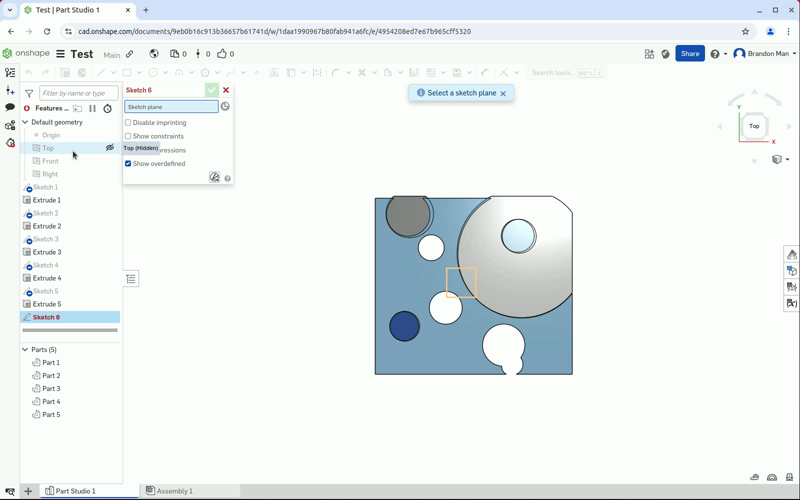
click(73, 150)
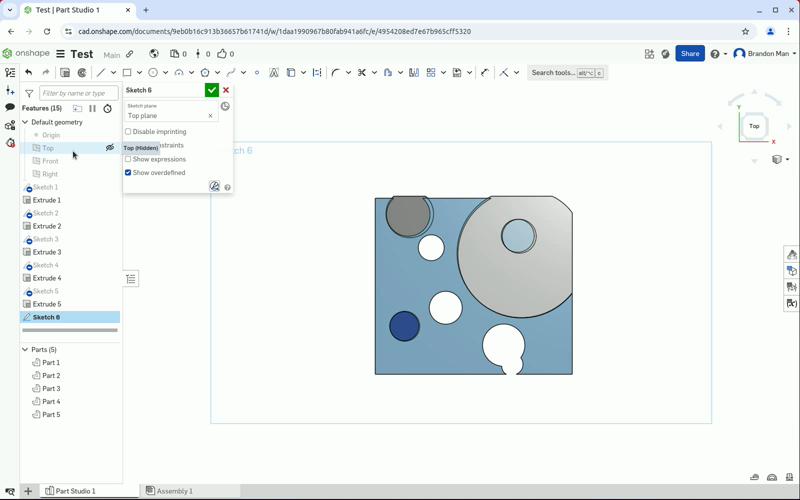
mouse_move(73, 352)
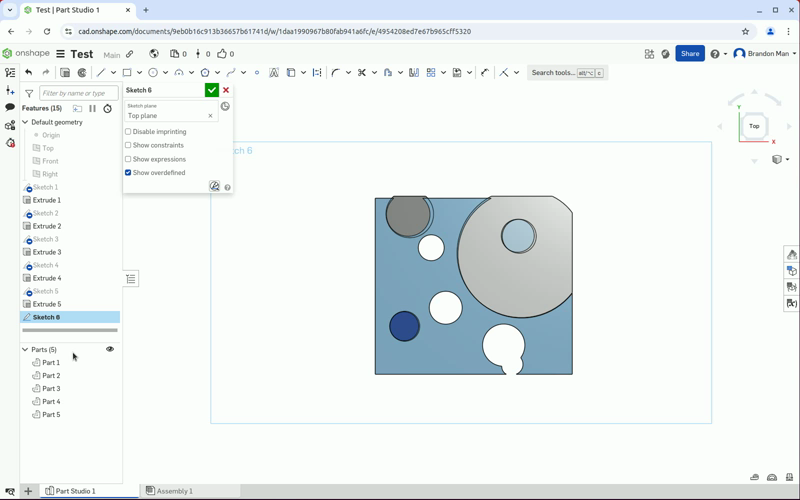
key(y)
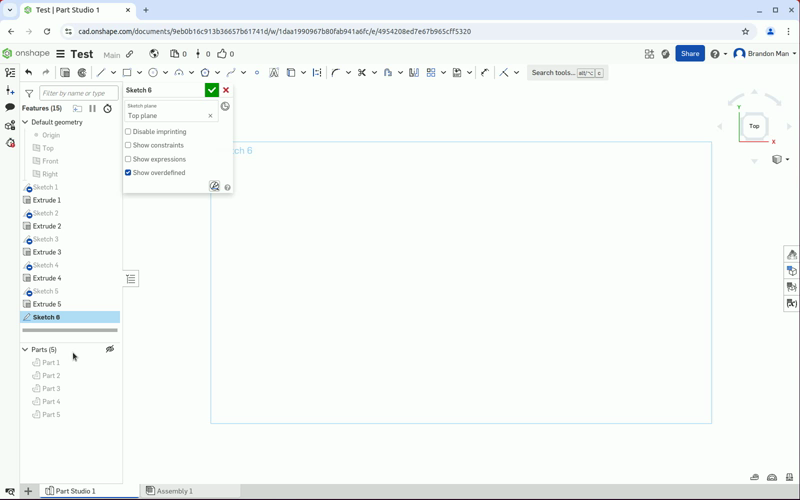
key(a)
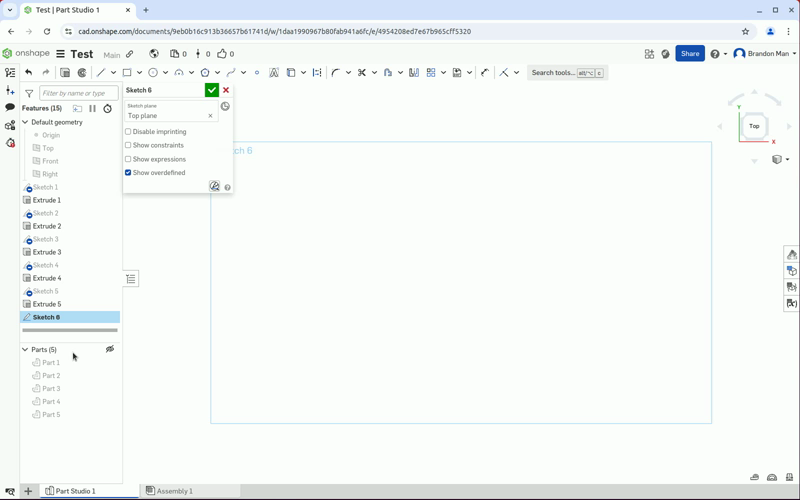
key_down(shift)
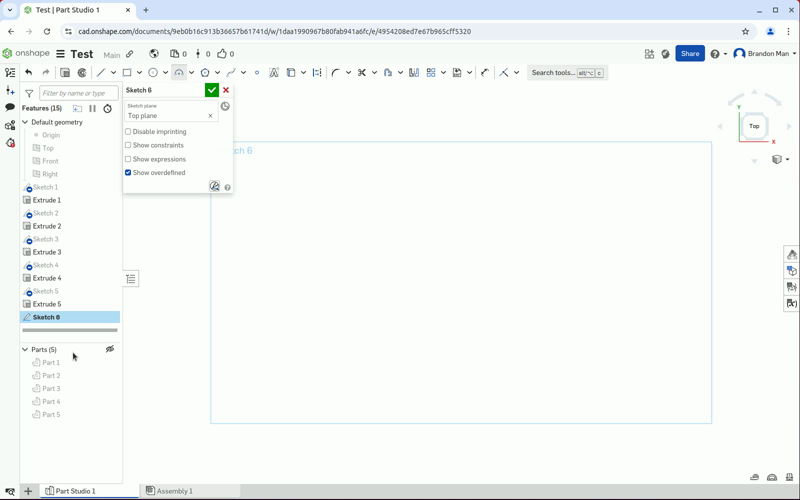
mouse_move(501, 366)
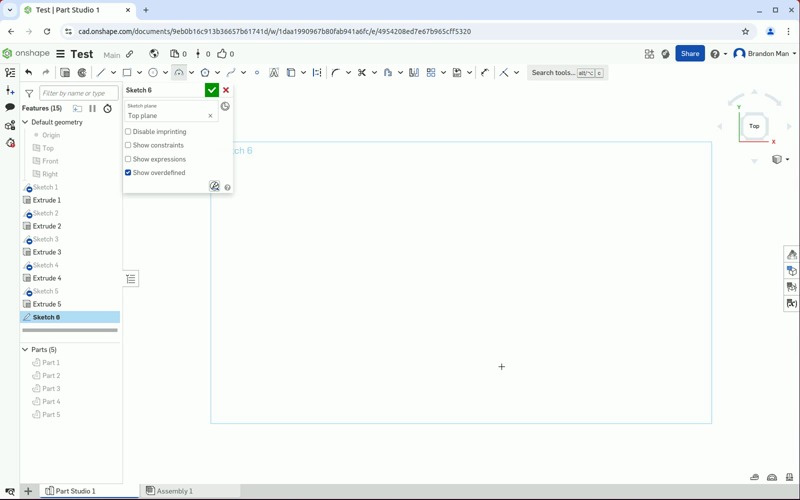
click(501, 366)
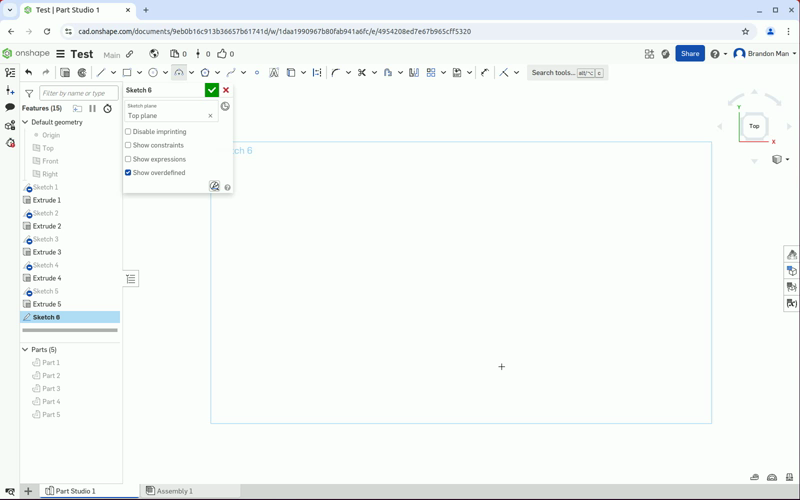
key_up(shift)
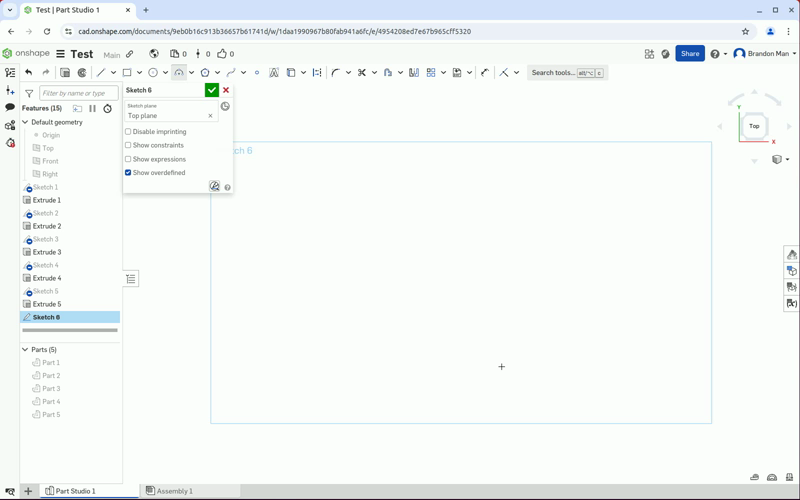
key_down(shift)
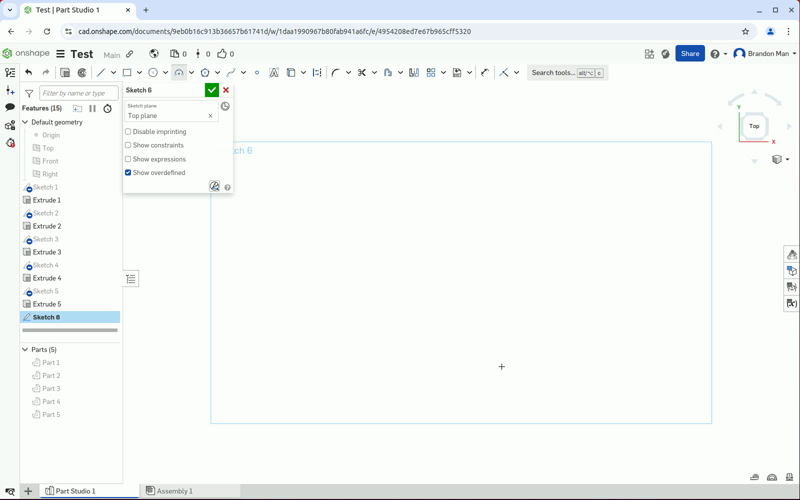
mouse_move(520, 357)
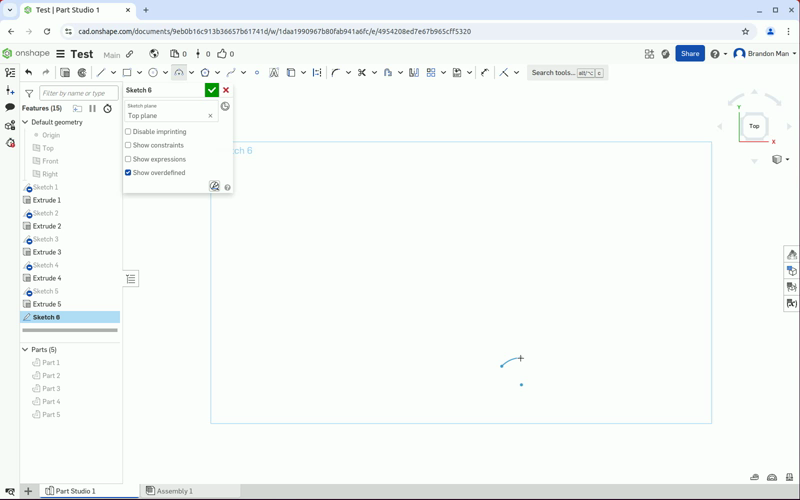
click(520, 357)
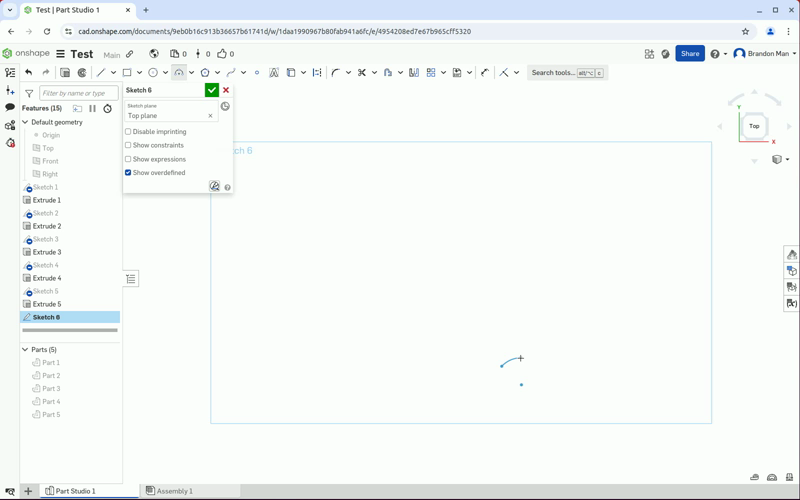
mouse_move(507, 354)
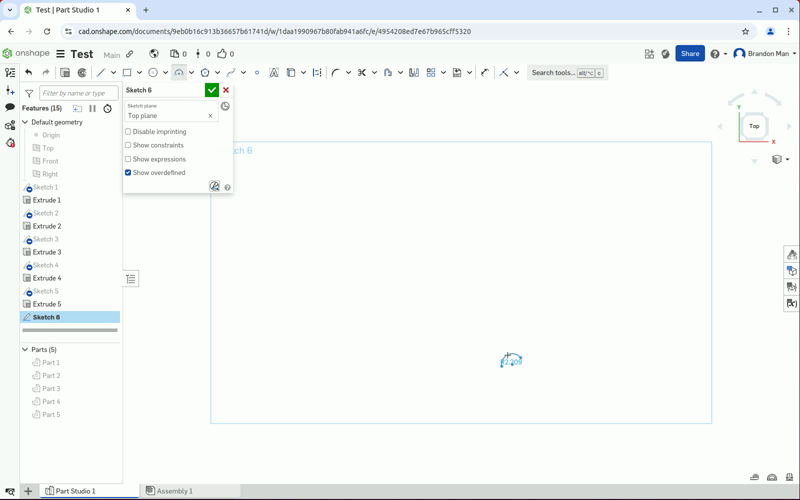
click(507, 354)
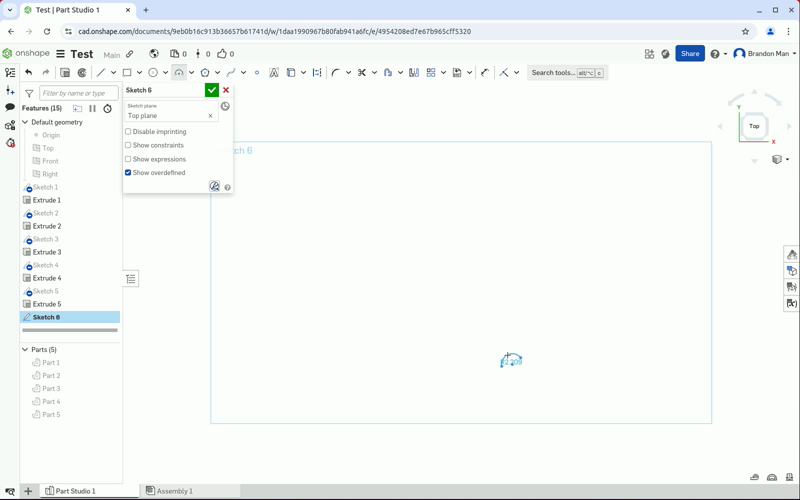
key_up(shift)
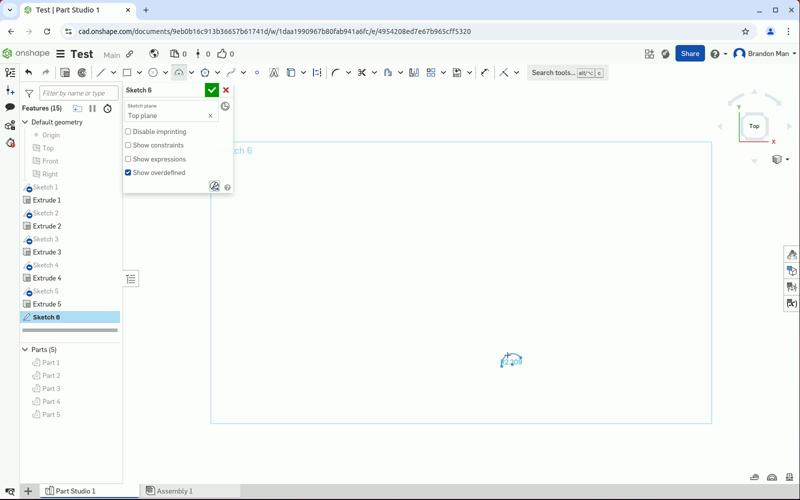
mouse_move(520, 357)
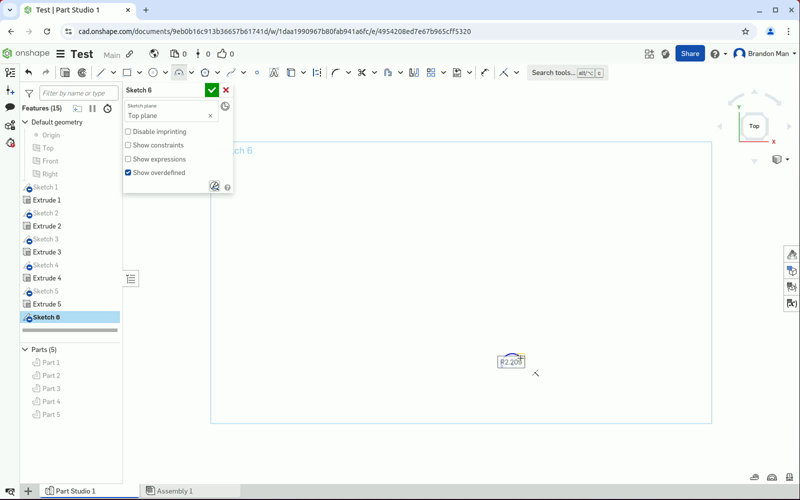
click(520, 357)
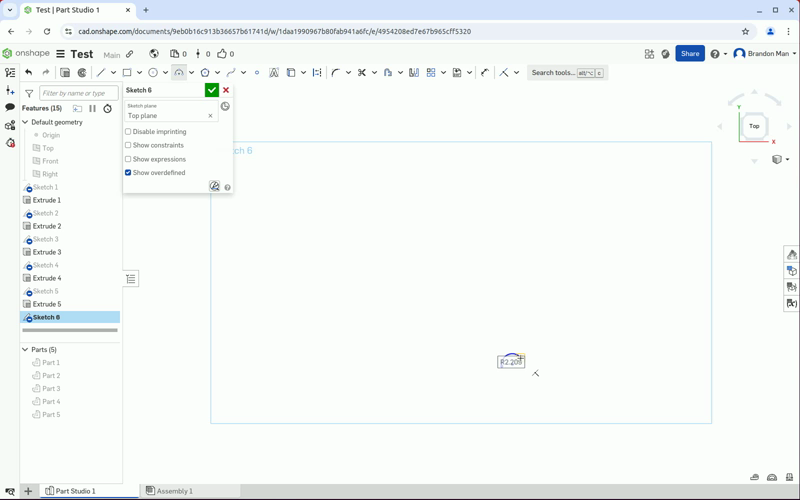
mouse_move(501, 366)
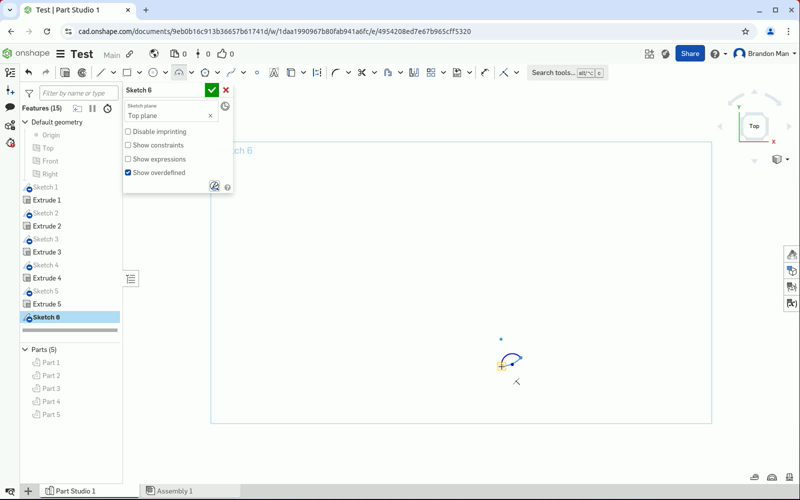
click(501, 366)
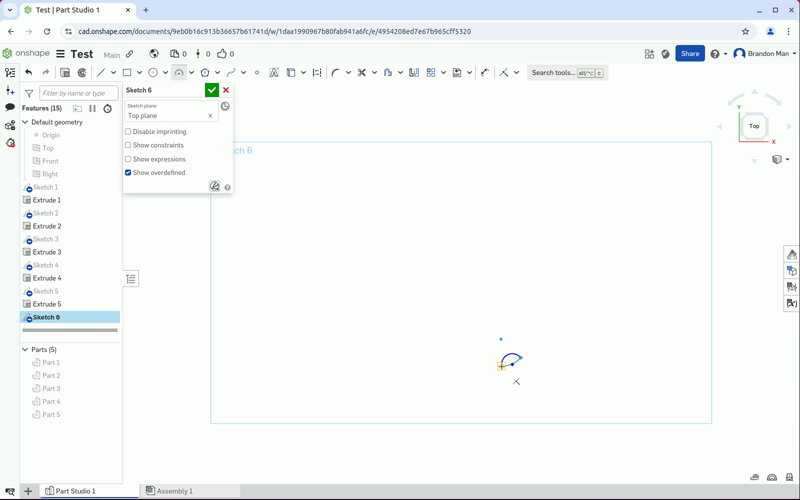
key_down(shift)
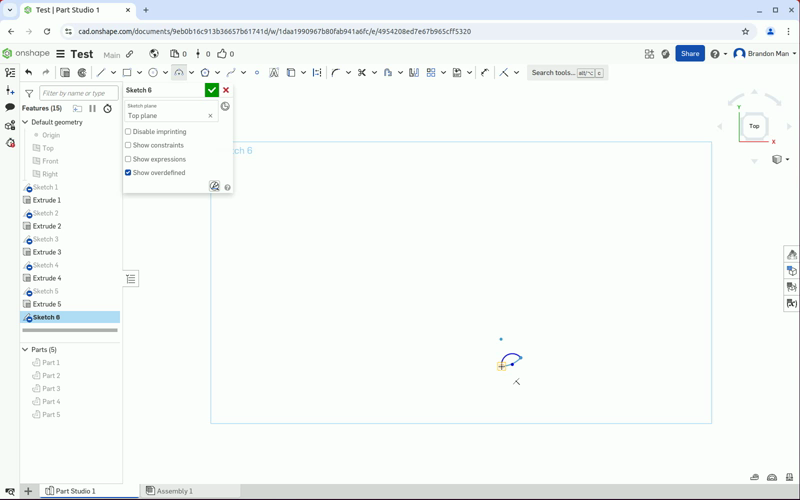
mouse_move(494, 324)
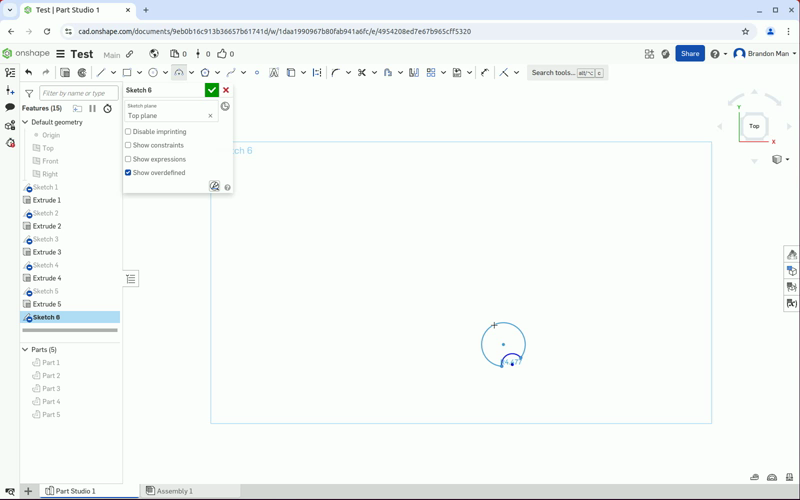
click(494, 324)
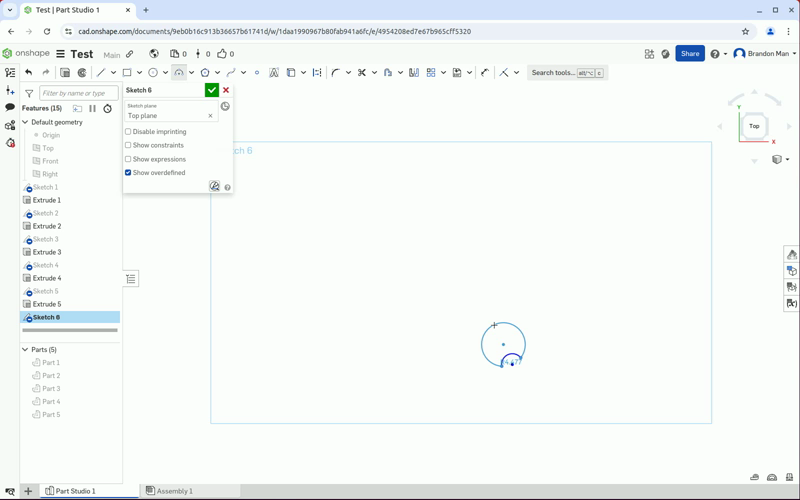
key_up(shift)
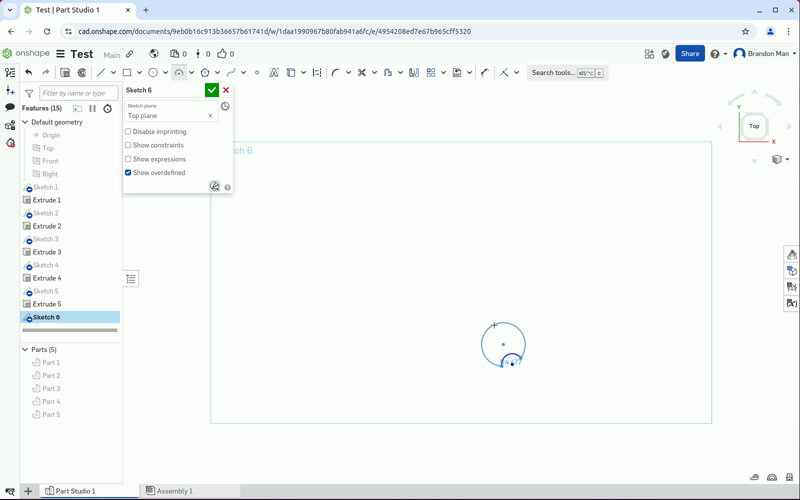
key(esc)
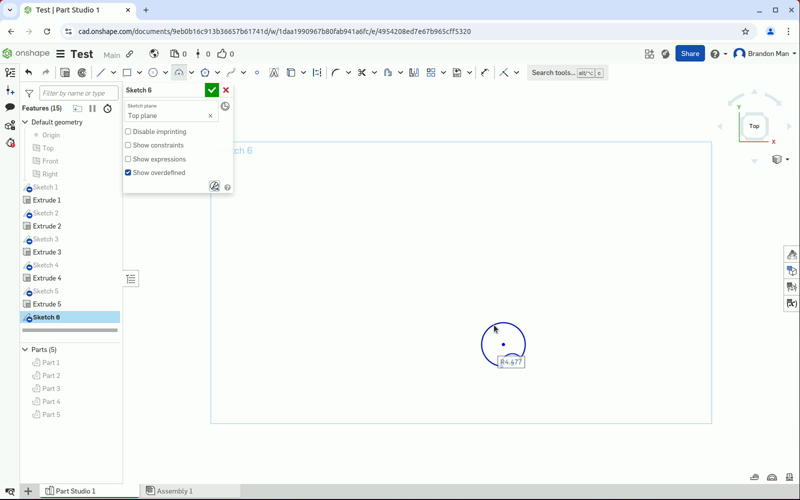
mouse_move(511, 325)
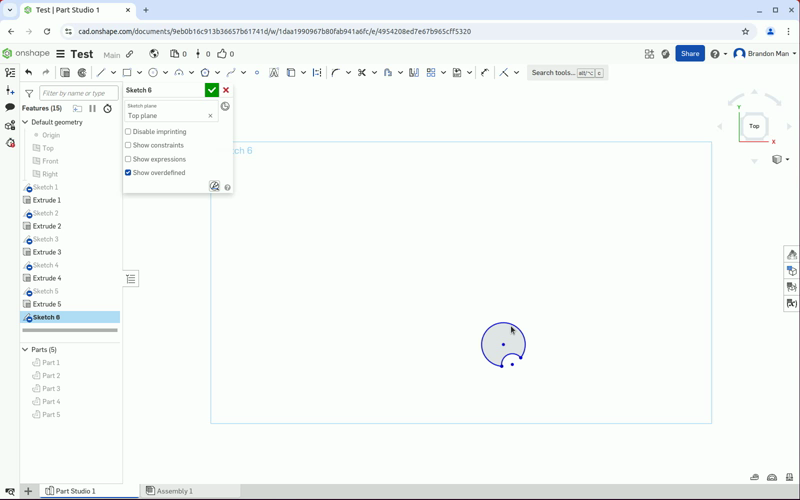
scroll(6)
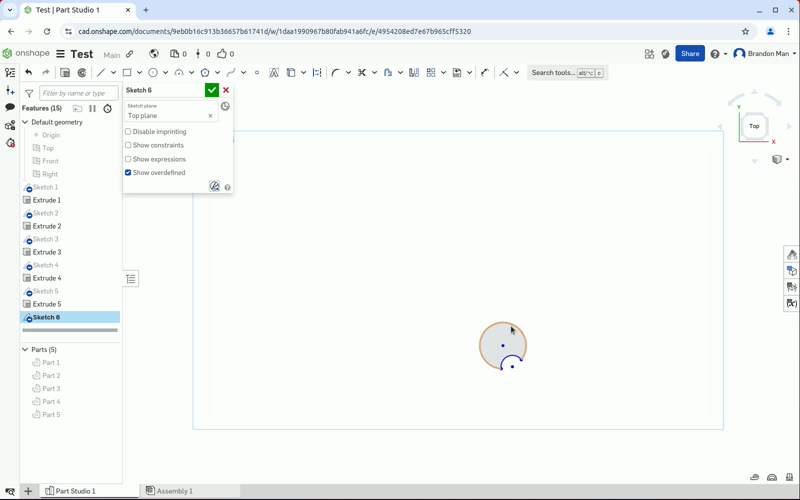
scroll(6)
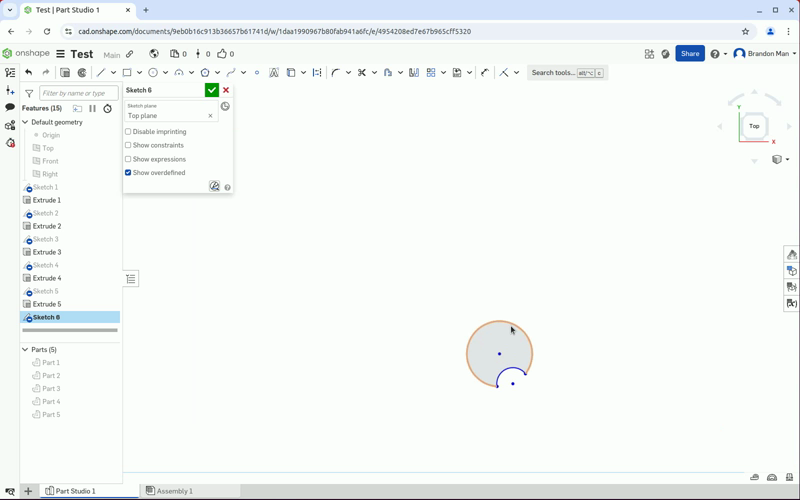
scroll(6)
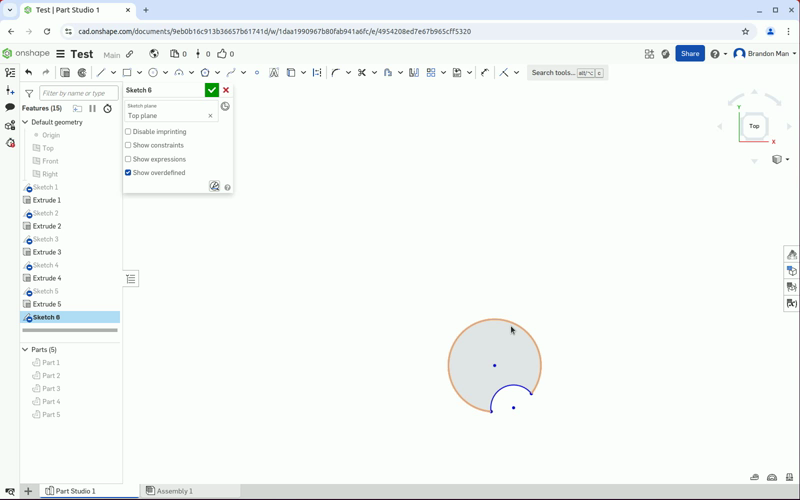
scroll(6)
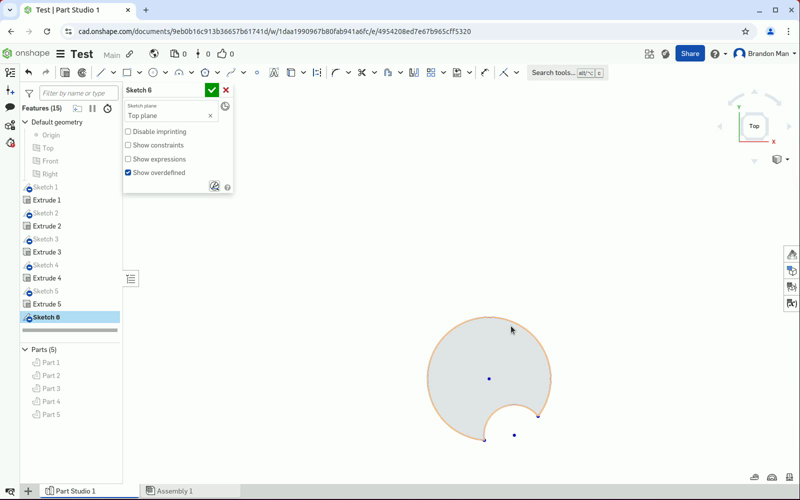
scroll(6)
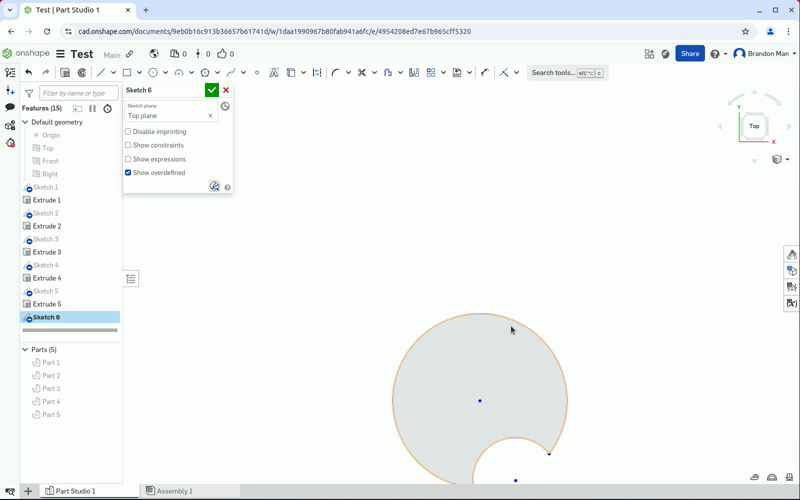
scroll(6)
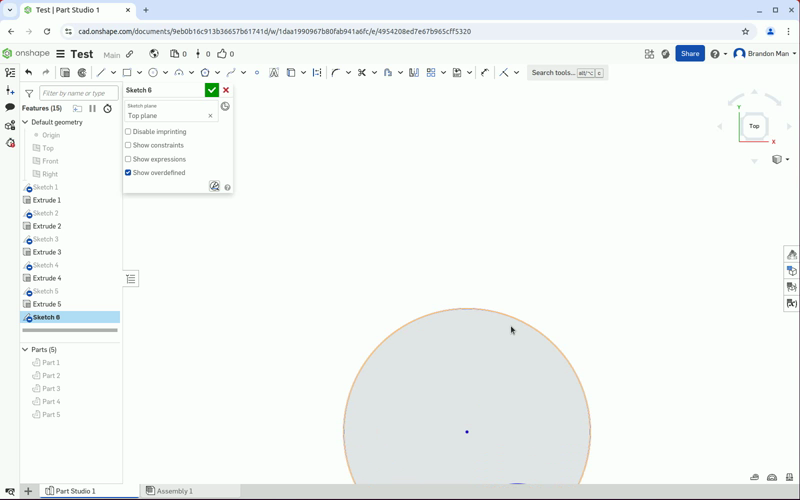
scroll(6)
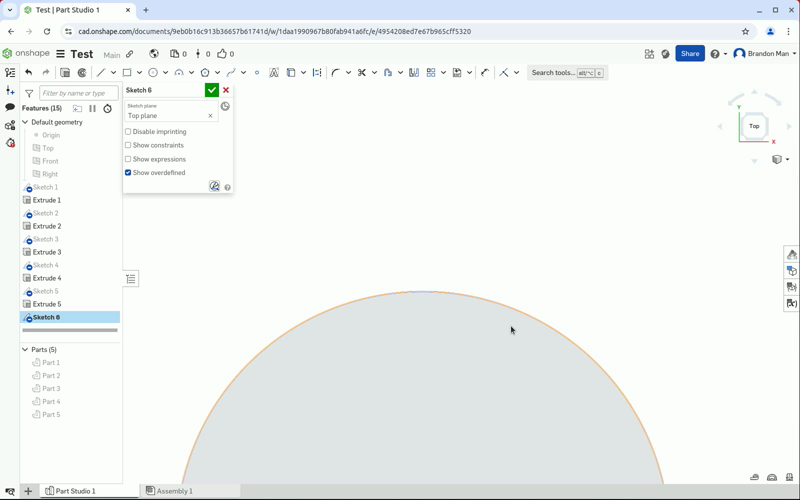
click(511, 325)
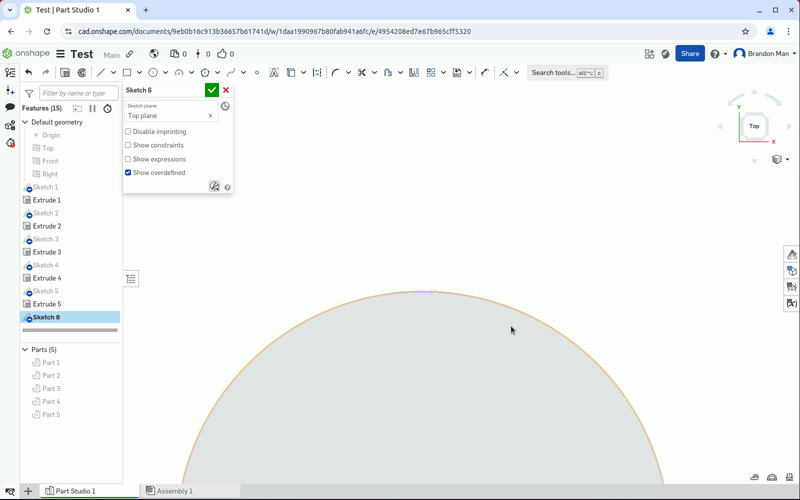
scroll(-6)
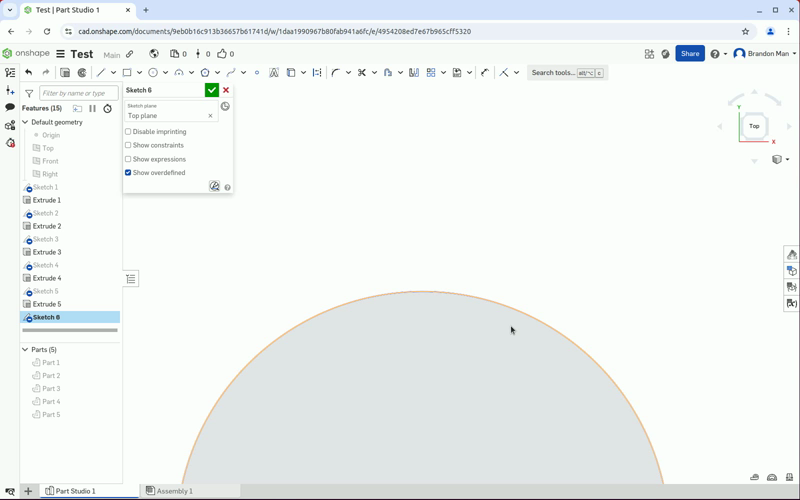
scroll(-6)
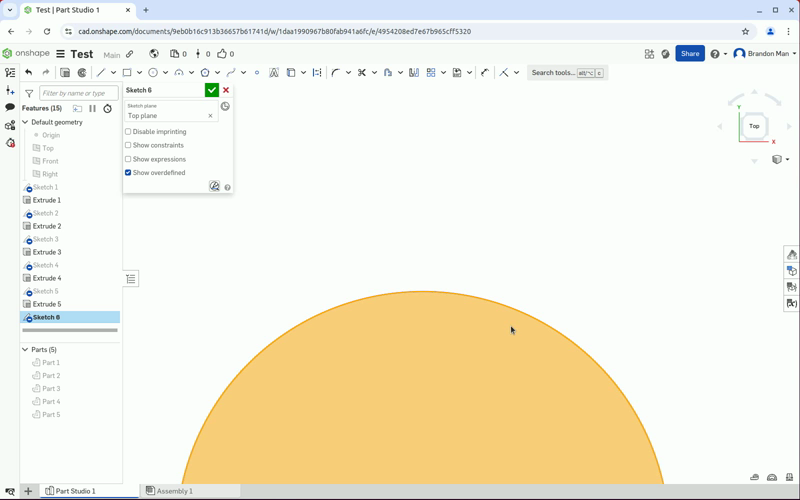
scroll(-6)
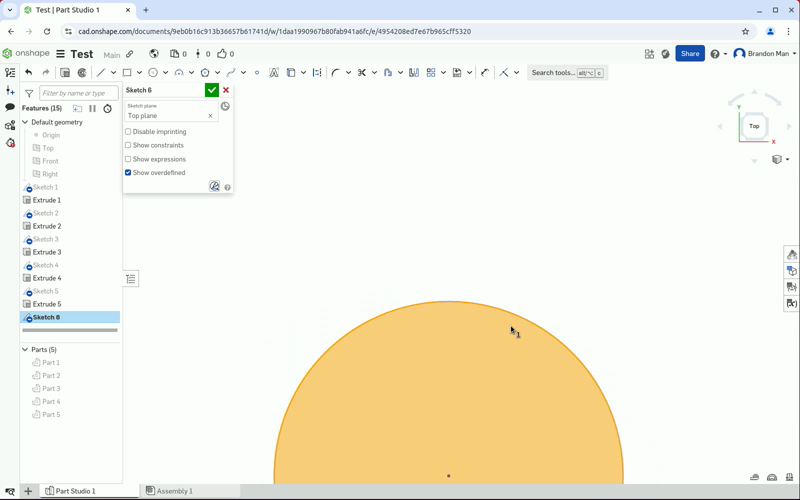
scroll(-6)
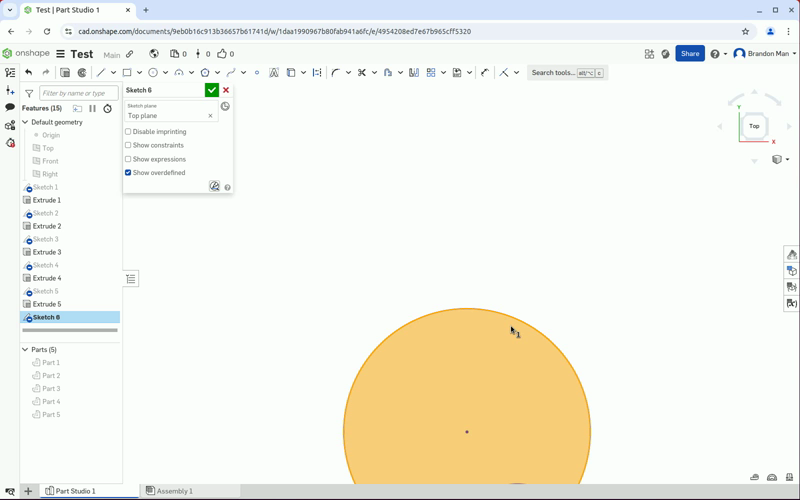
scroll(-6)
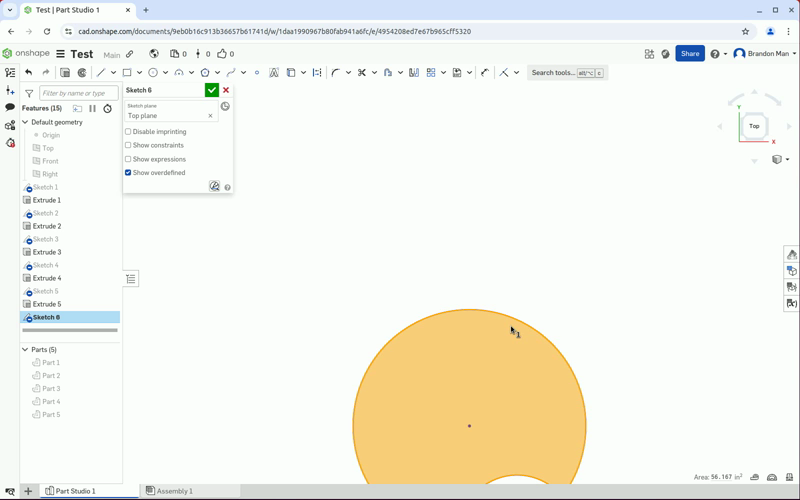
scroll(-6)
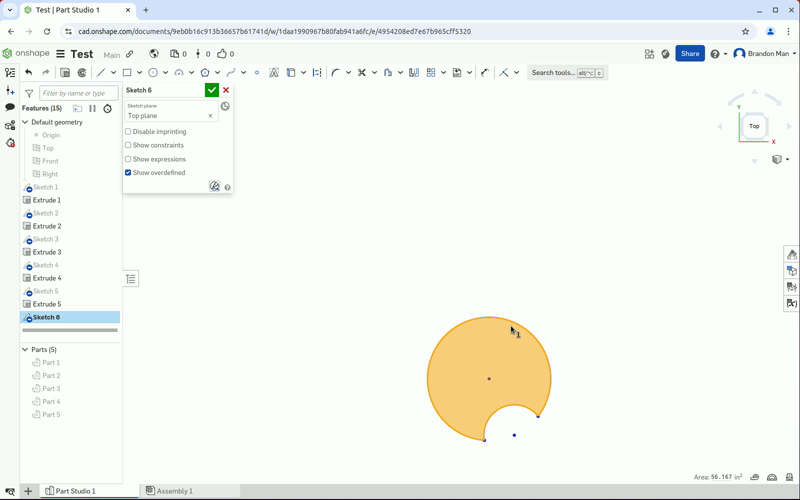
scroll(-6)
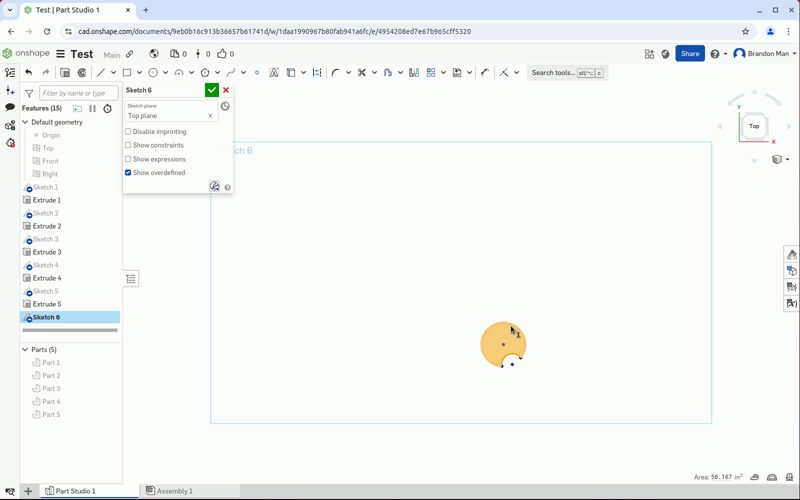
mouse_move(73, 352)
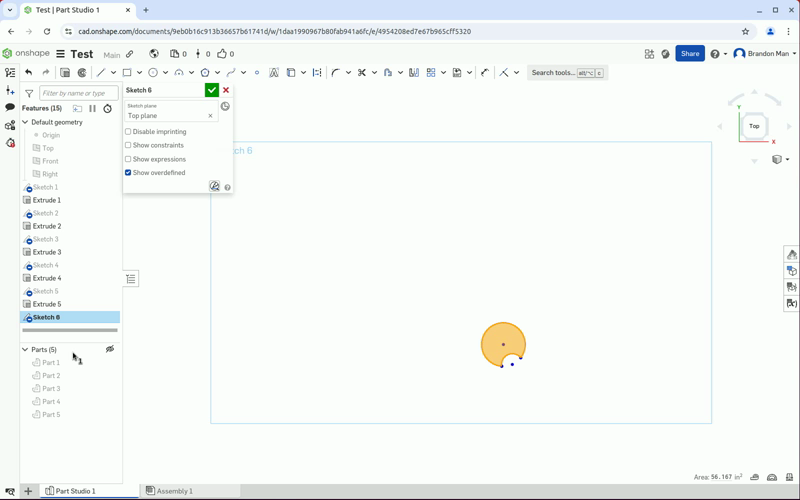
key(shift+y)
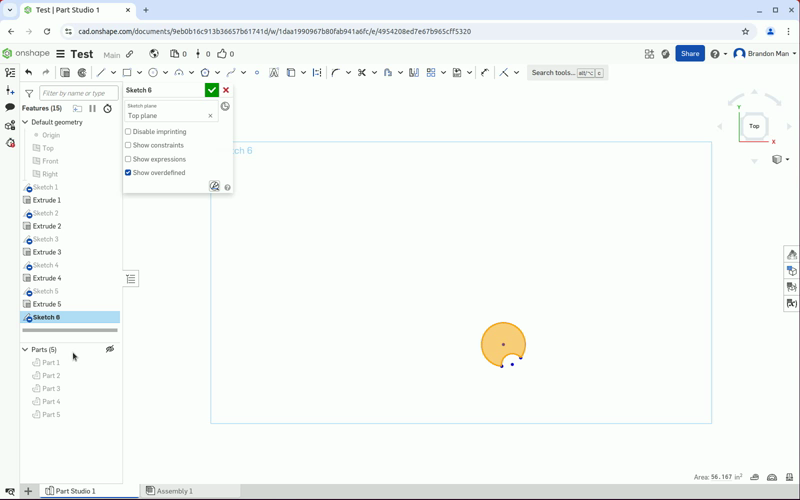
key(shift+e)
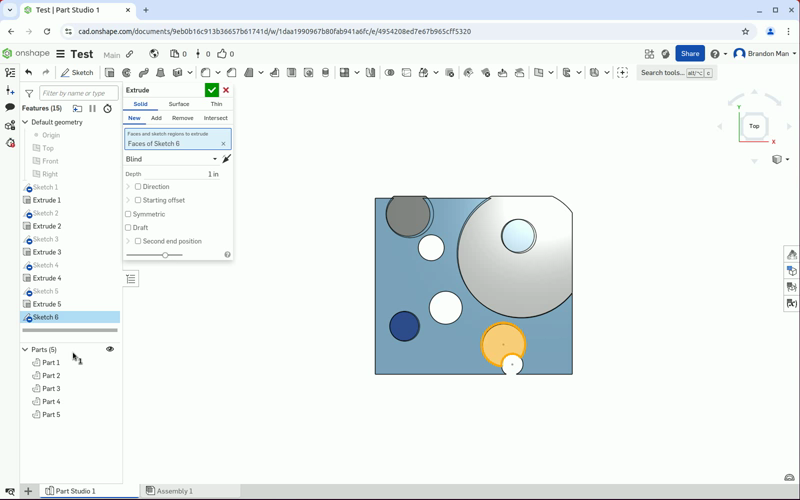
mouse_move(143, 106)
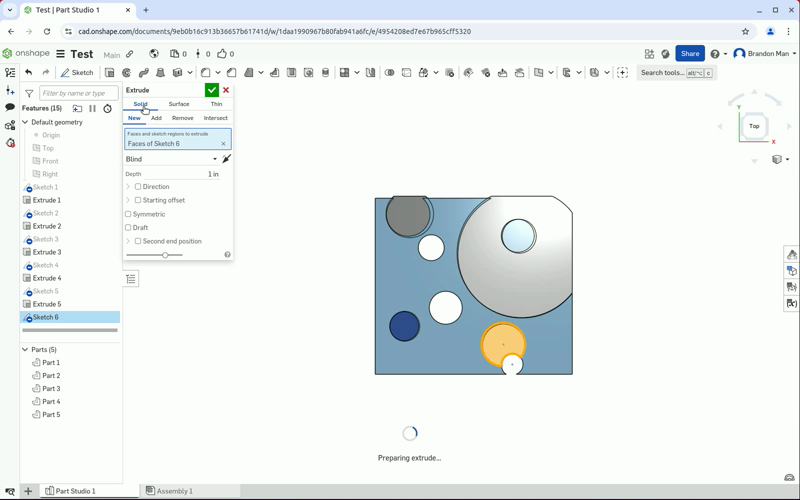
click(143, 106)
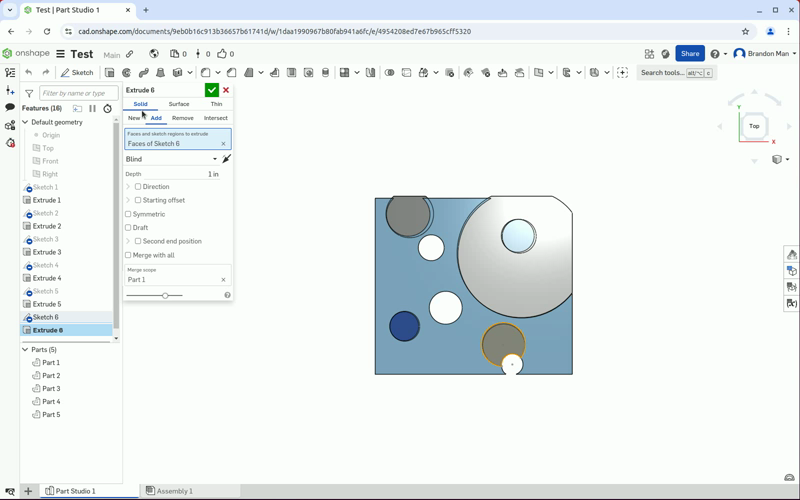
mouse_move(137, 120)
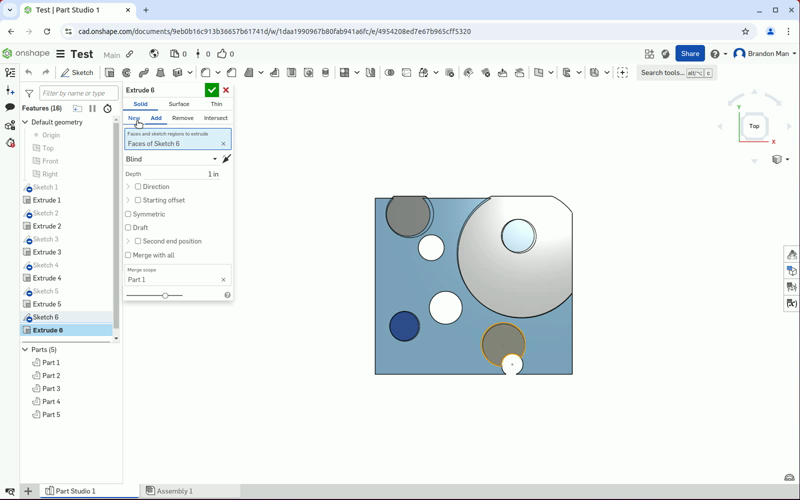
click(137, 120)
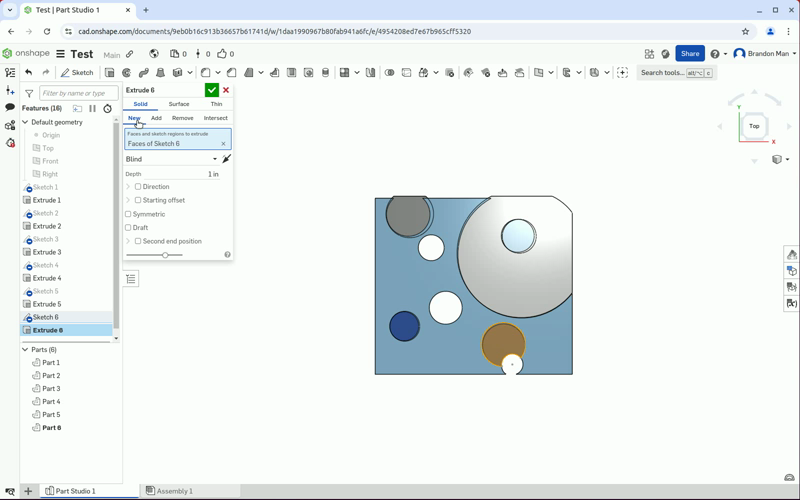
key(tab, 4)
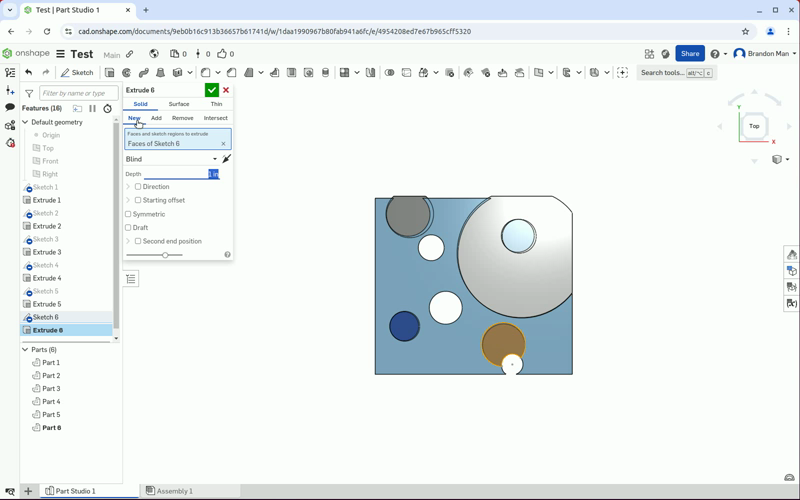
text(10.591)
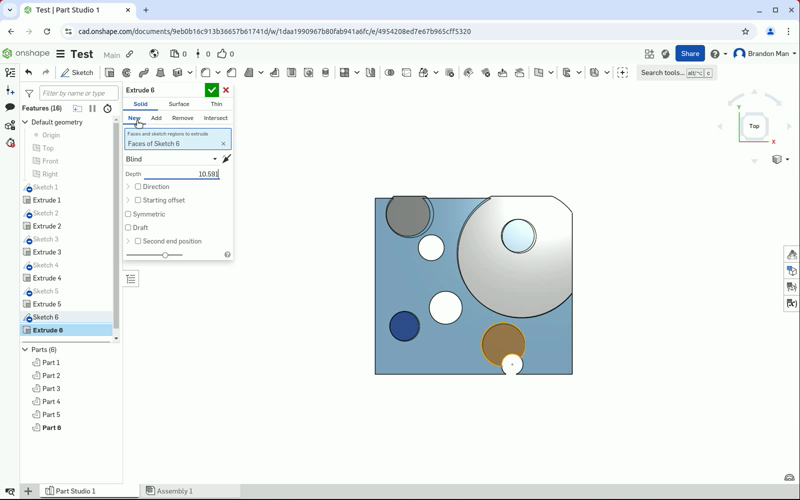
key(enter)
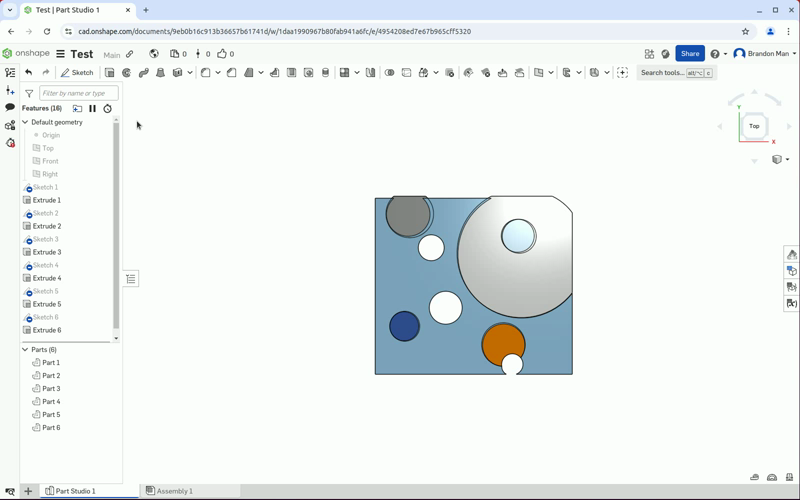
key(shift+h)
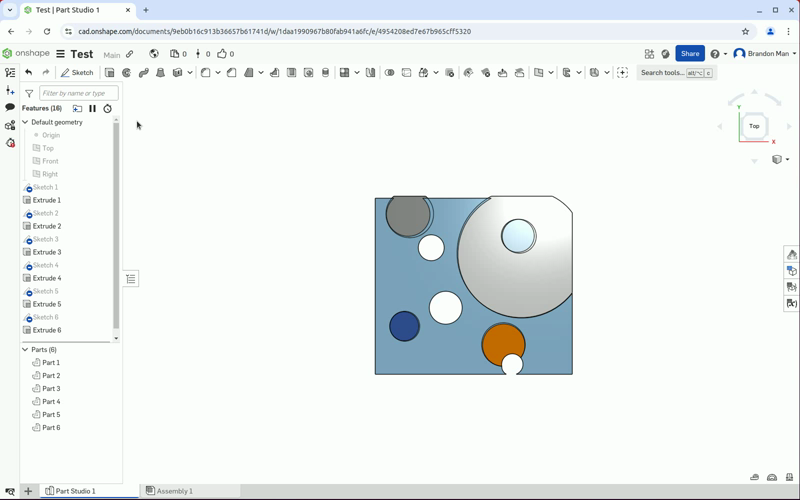
key(shift+h)
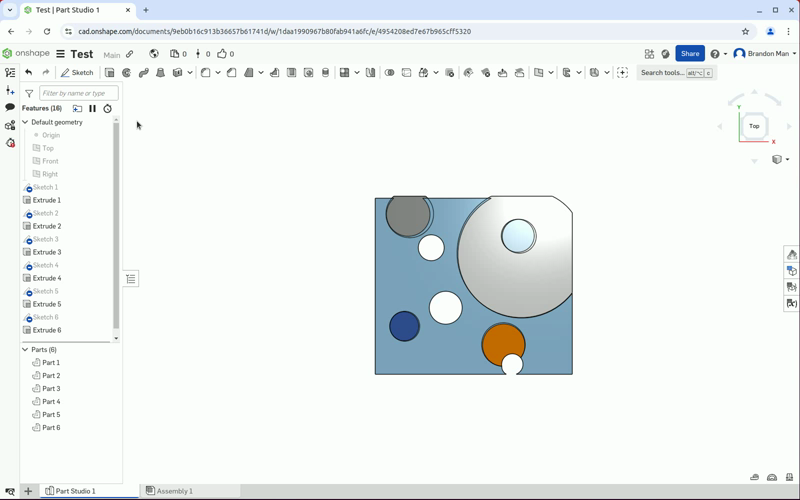
mouse_move(69, 189)
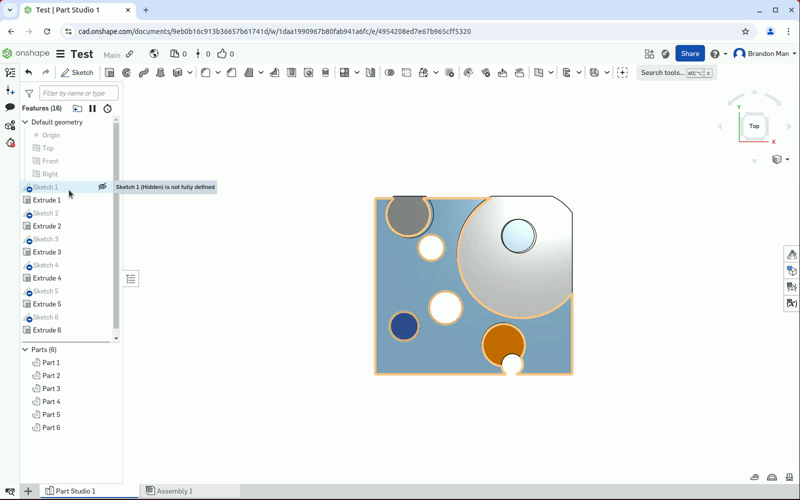
click(69, 189)
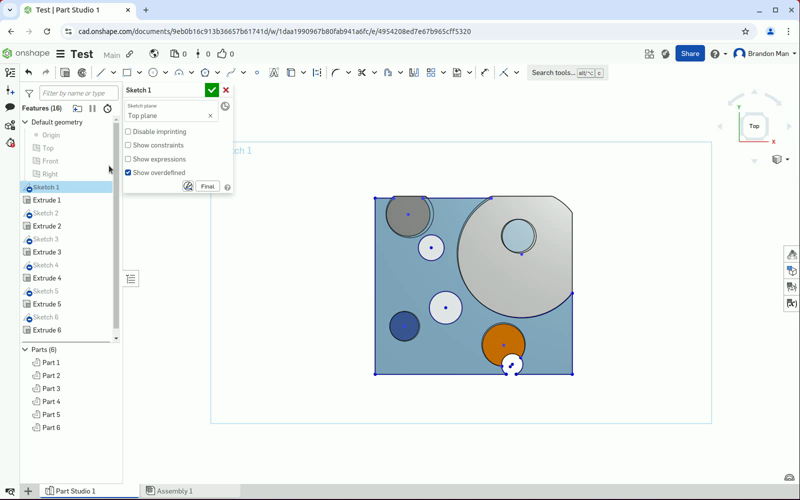
mouse_move(229, 92)
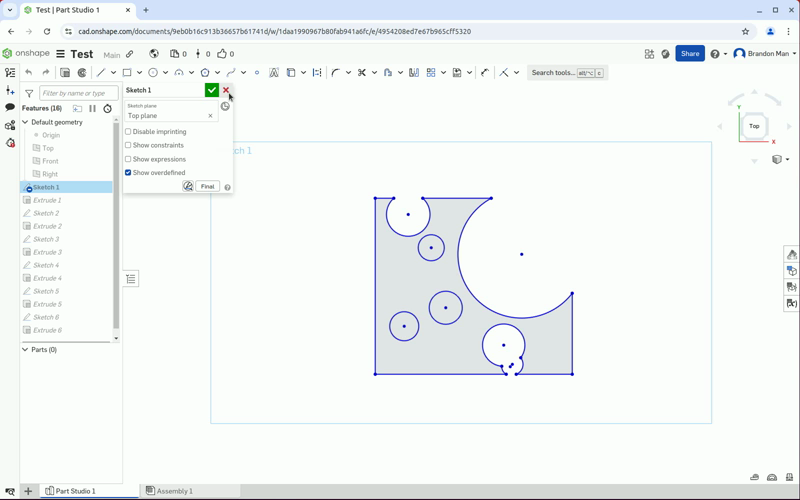
click(229, 92)
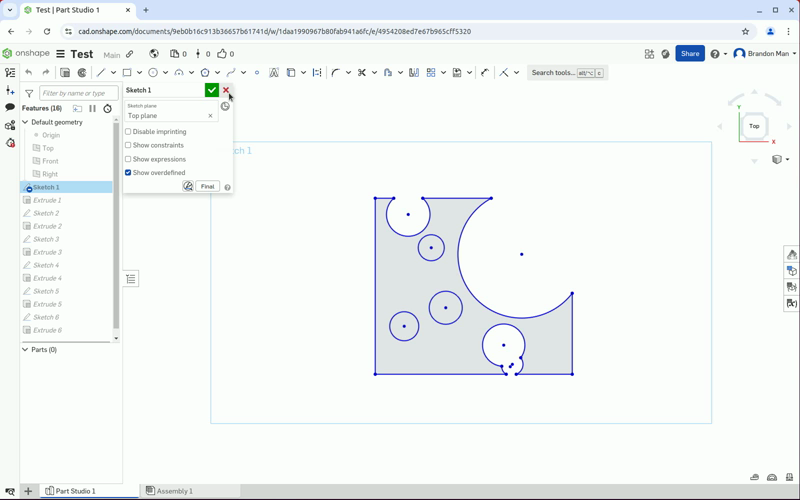
key(shift+s)
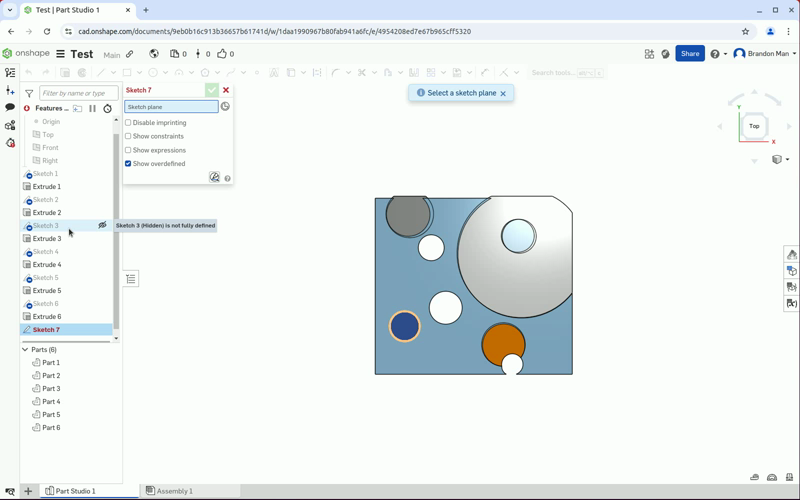
scroll(3)
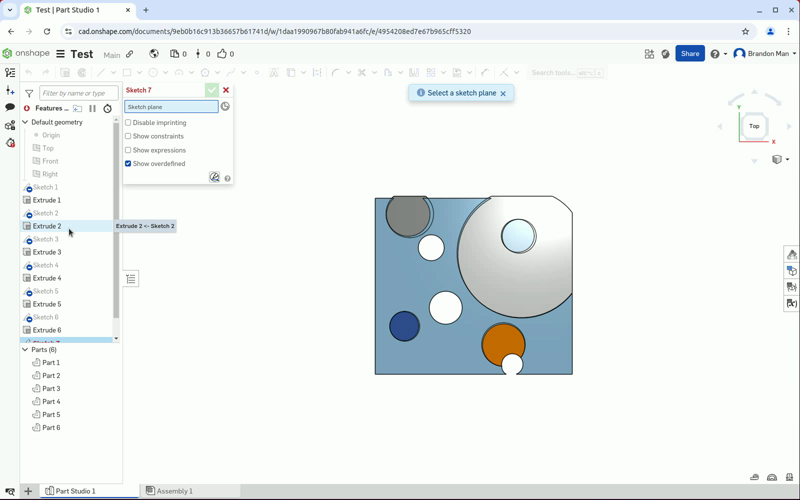
mouse_move(69, 150)
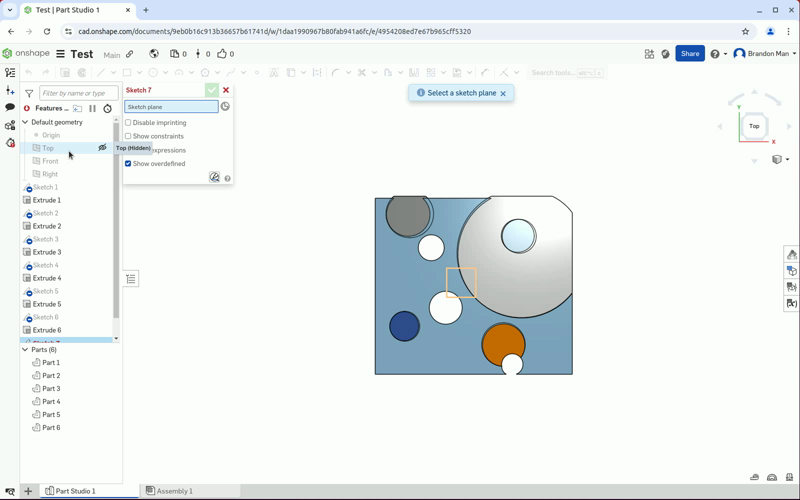
click(69, 150)
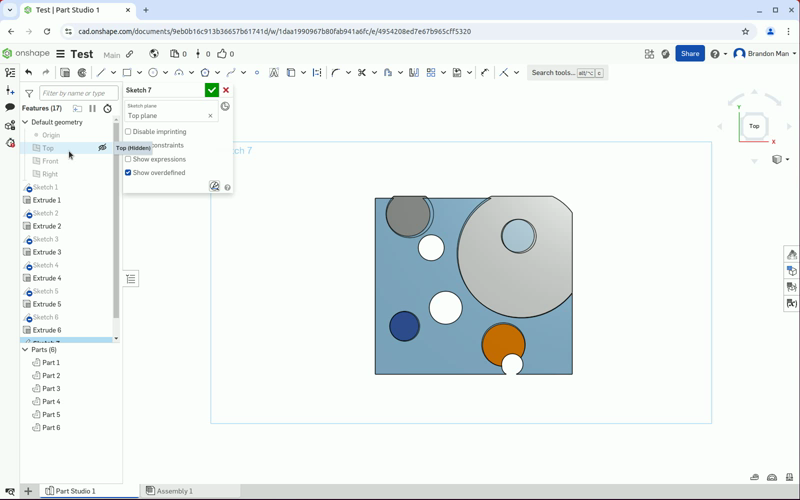
mouse_move(73, 352)
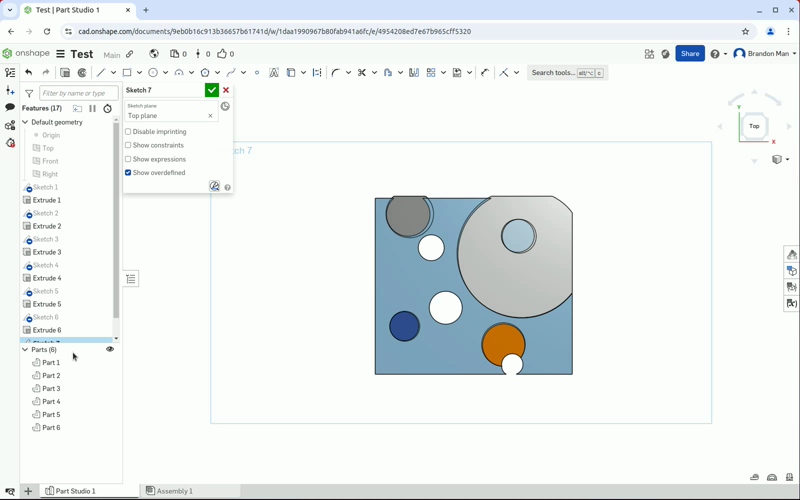
key(y)
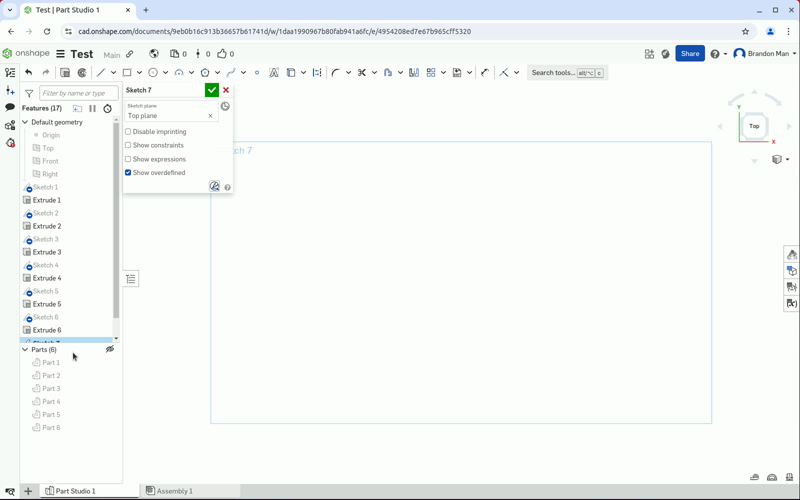
key(a)
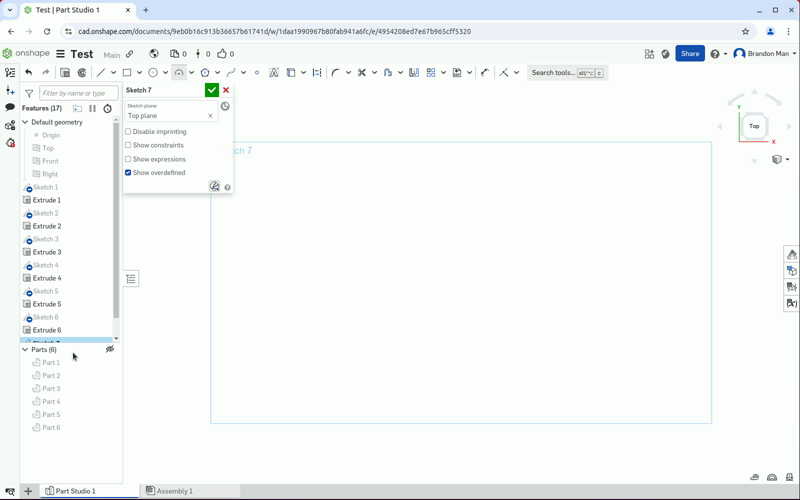
key_down(shift)
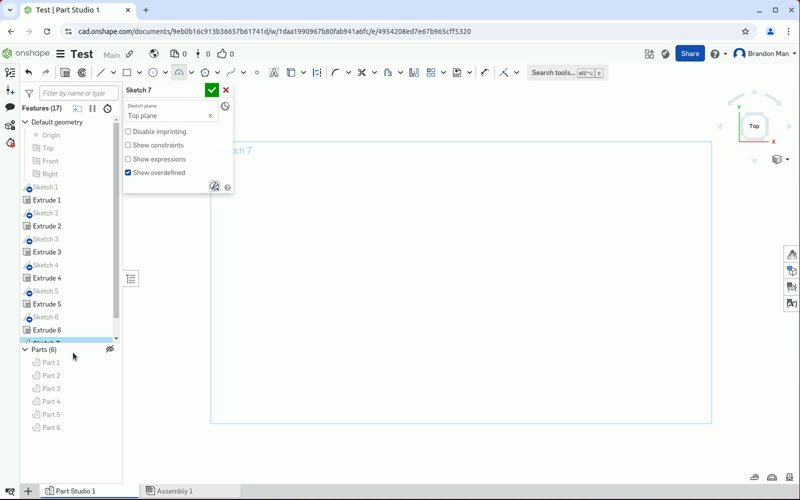
mouse_move(501, 366)
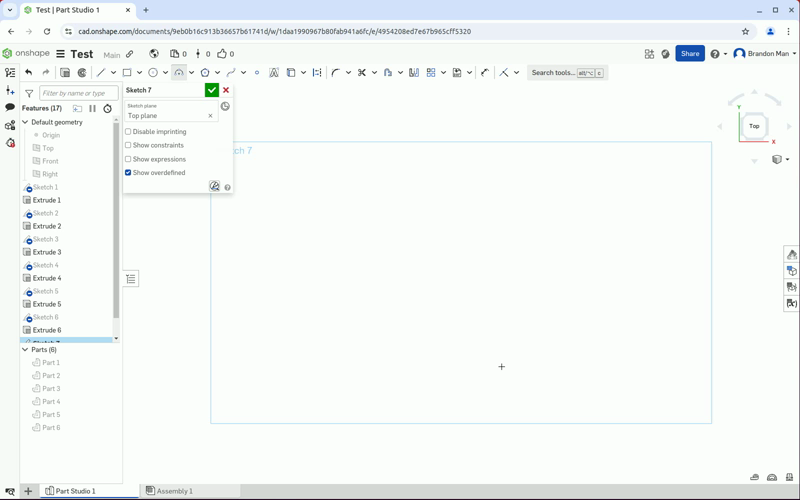
click(501, 366)
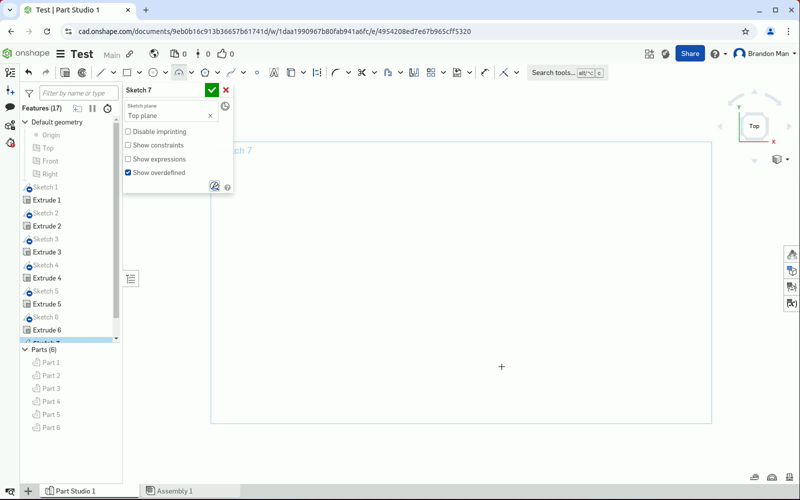
key_up(shift)
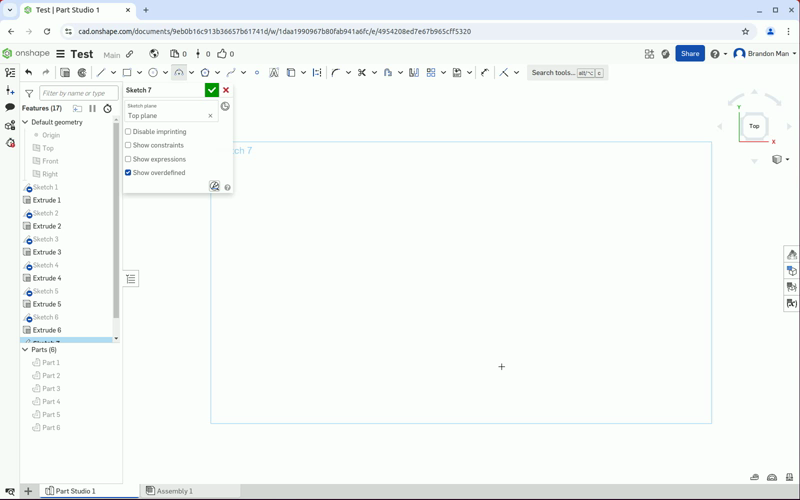
key_down(shift)
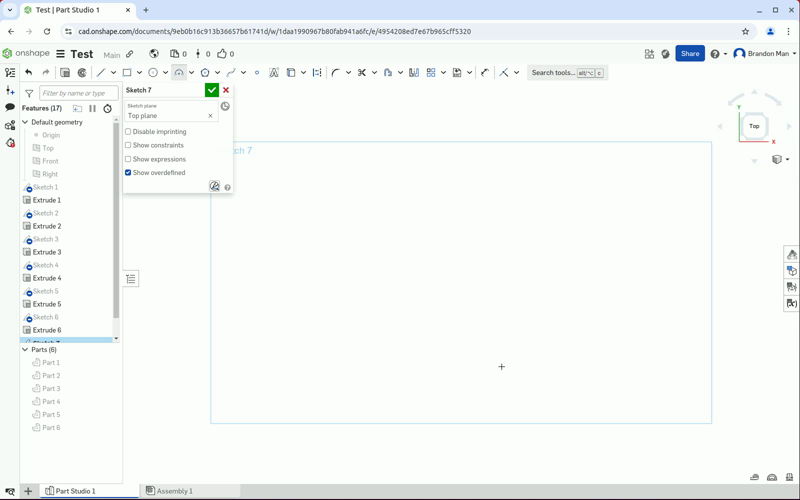
mouse_move(507, 374)
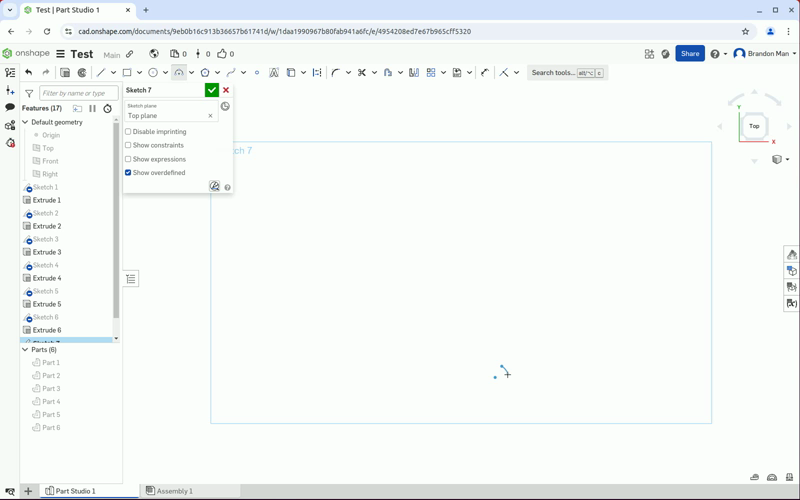
click(507, 374)
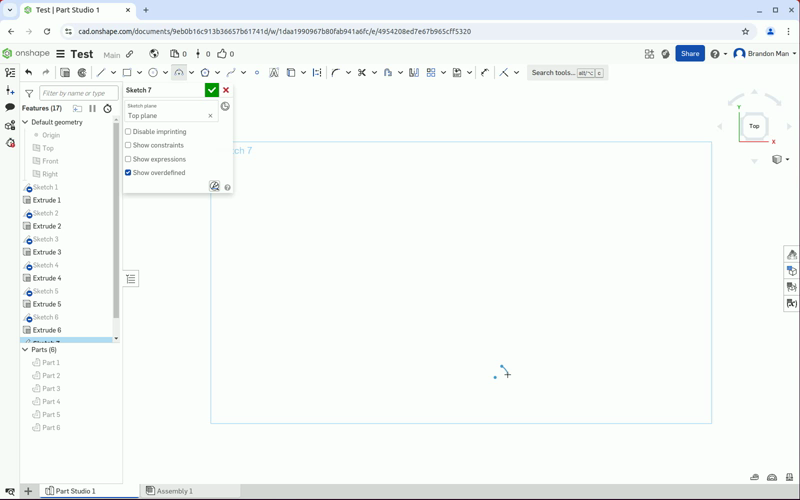
mouse_move(504, 371)
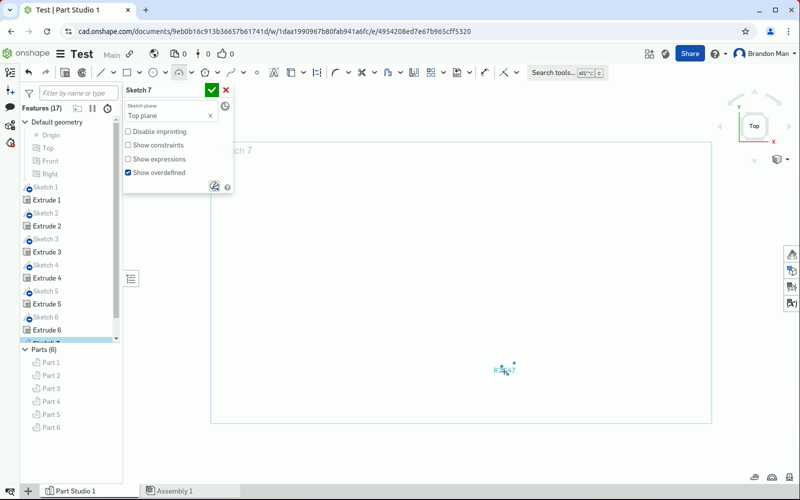
click(504, 371)
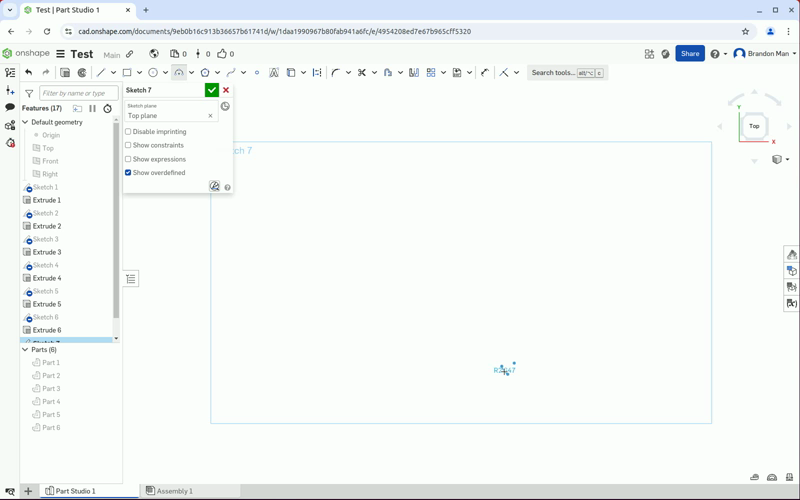
key_up(shift)
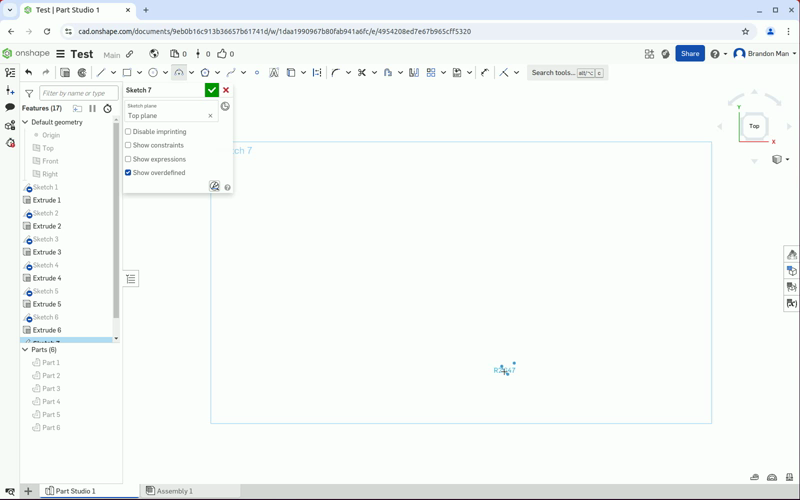
key(esc)
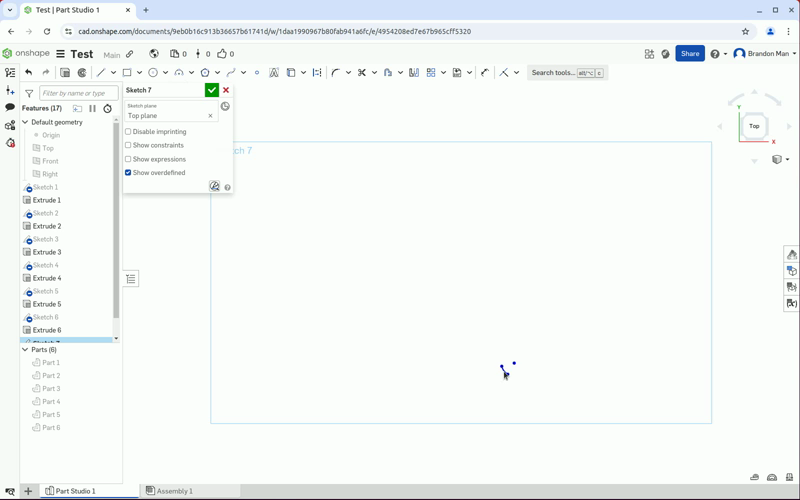
key(l)
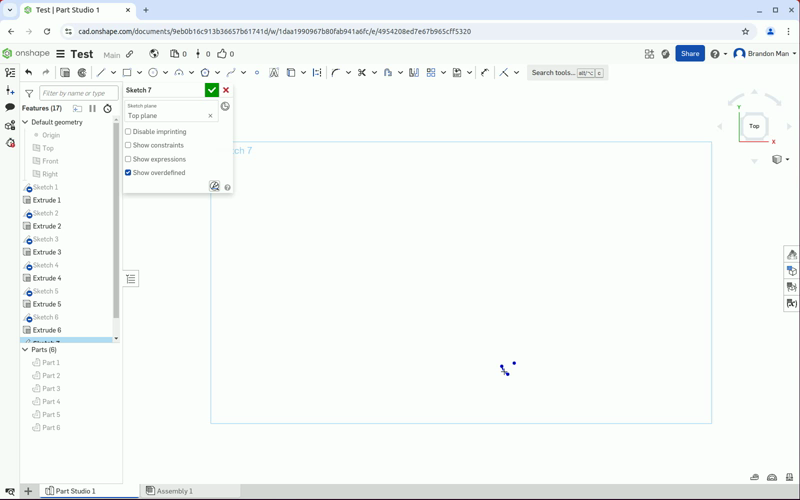
mouse_move(507, 374)
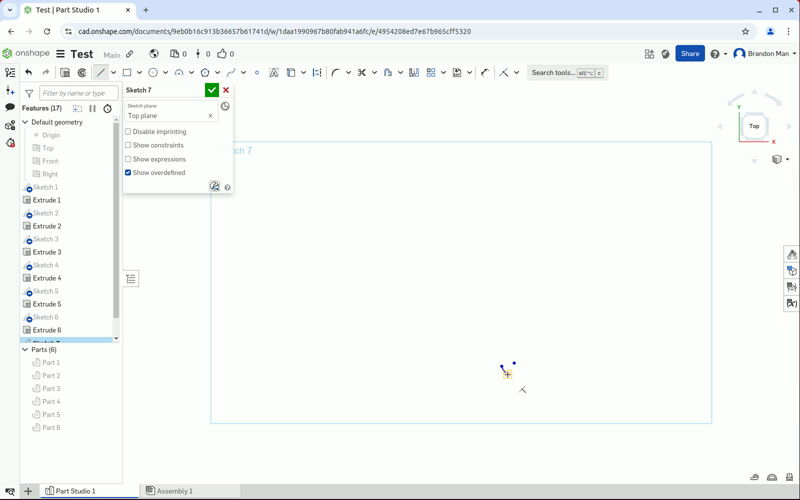
click(507, 374)
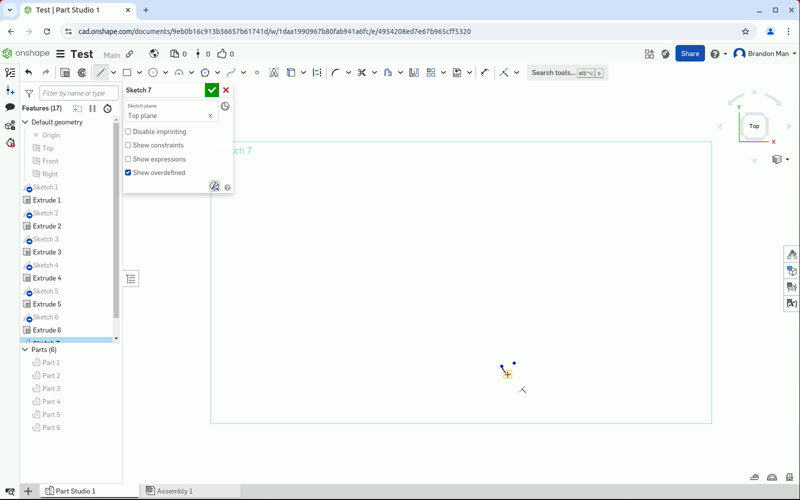
key_down(shift)
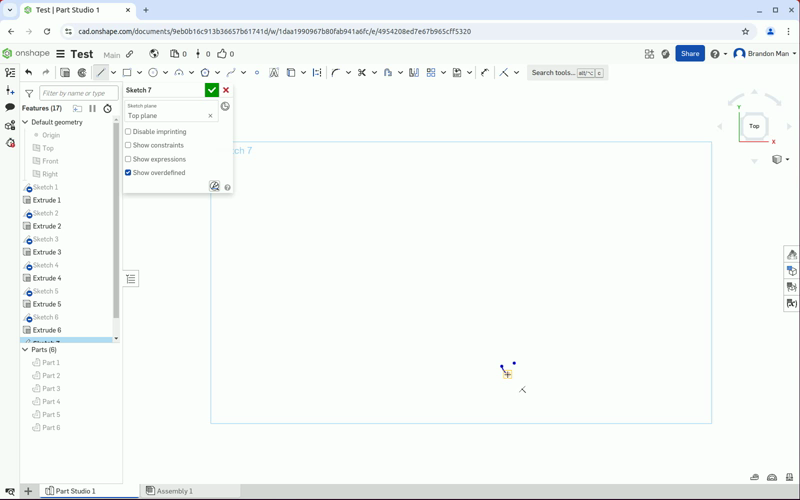
mouse_move(537, 374)
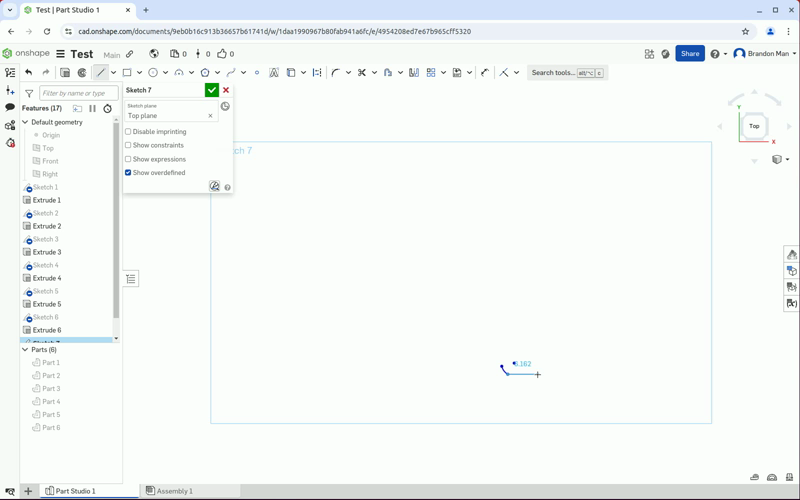
mouse_move(517, 374)
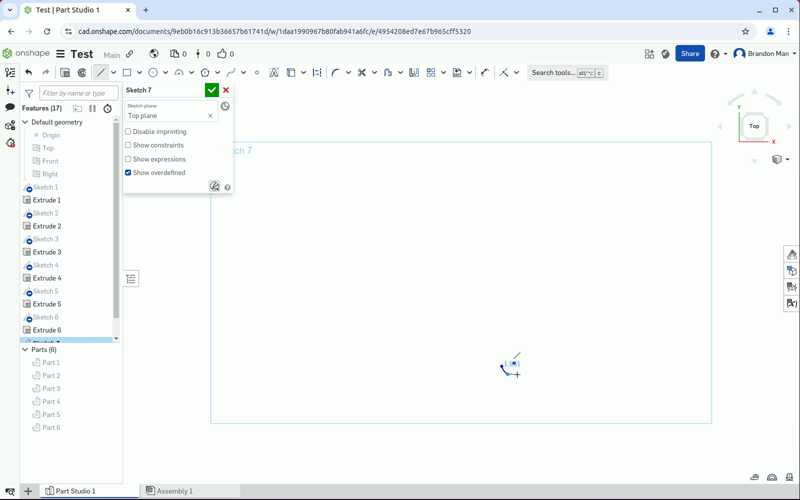
click(517, 374)
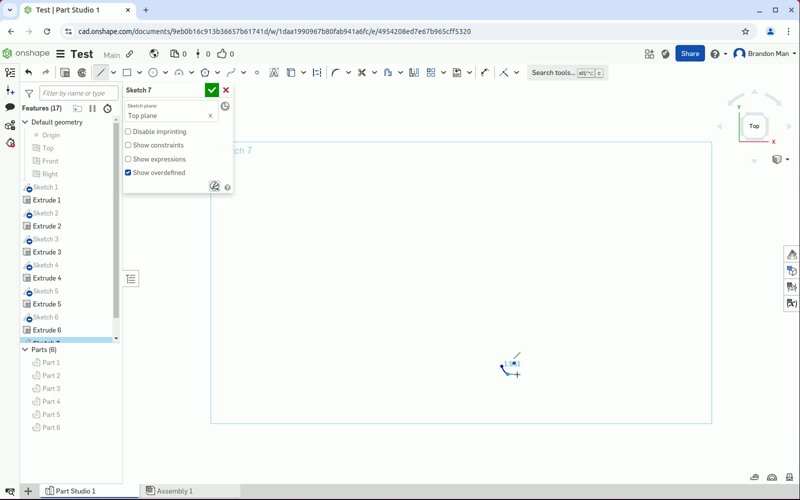
key_up(shift)
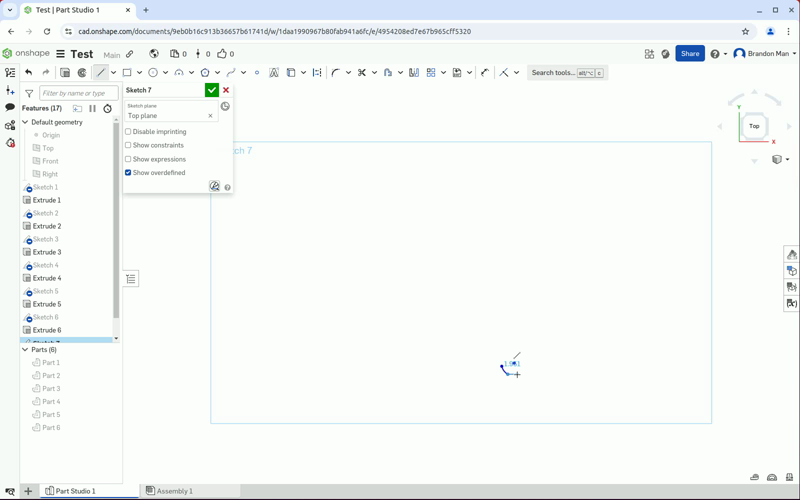
key(esc)
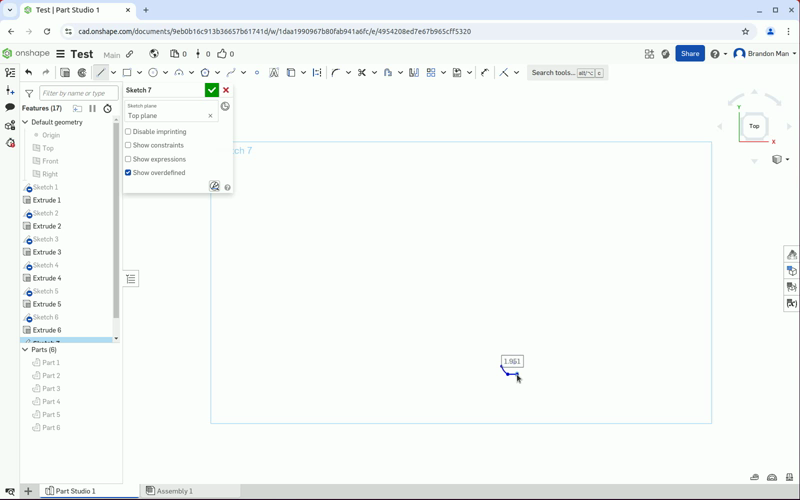
key(a)
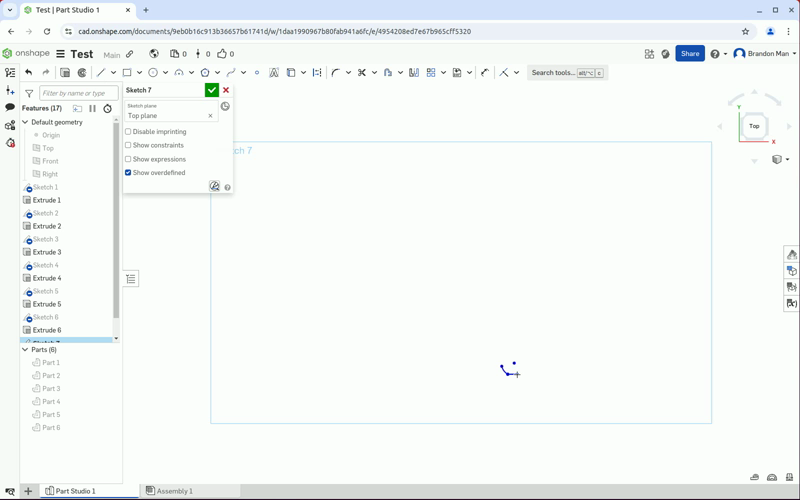
mouse_move(517, 374)
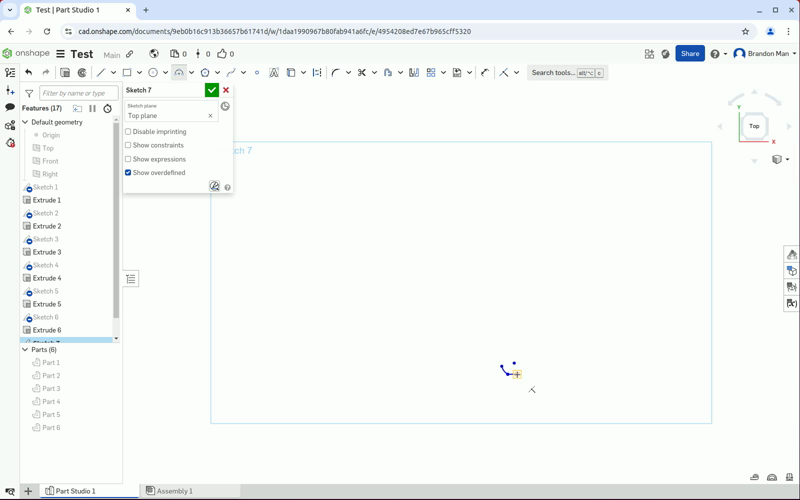
click(517, 374)
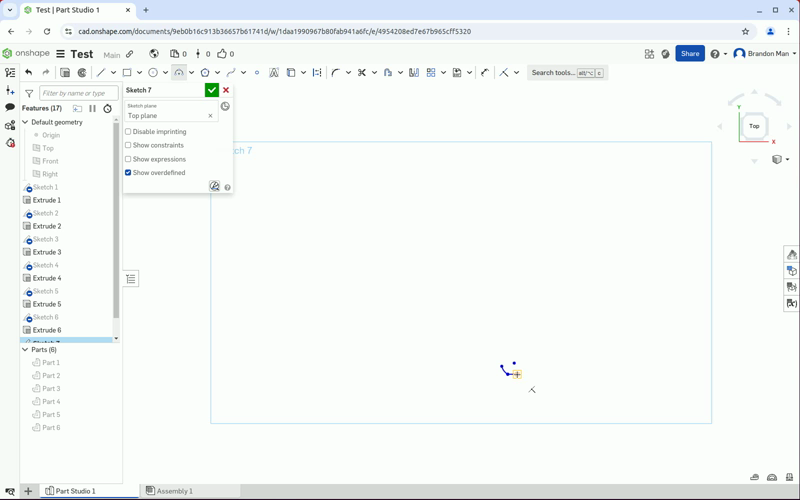
key_down(shift)
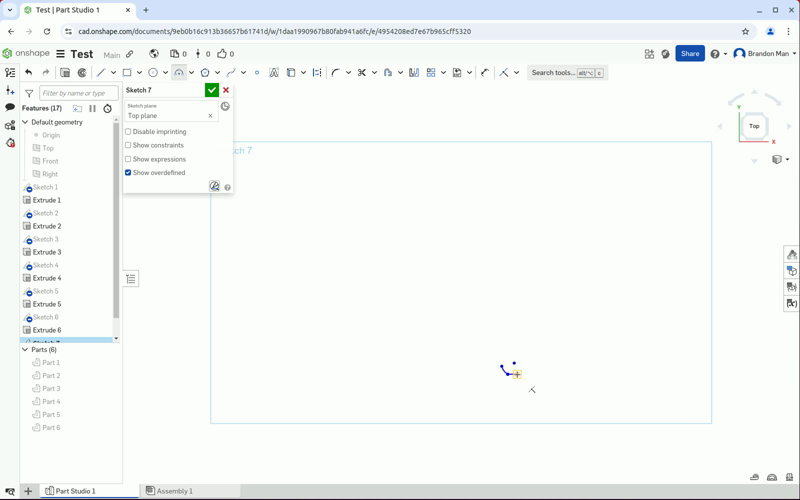
mouse_move(521, 357)
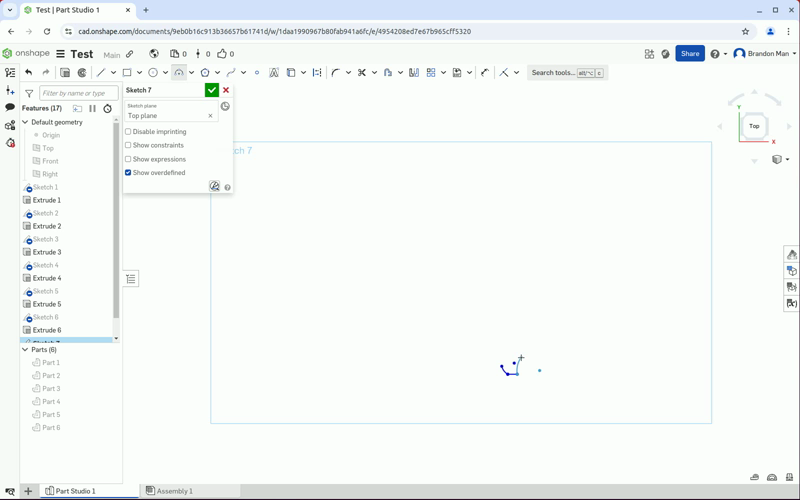
click(521, 357)
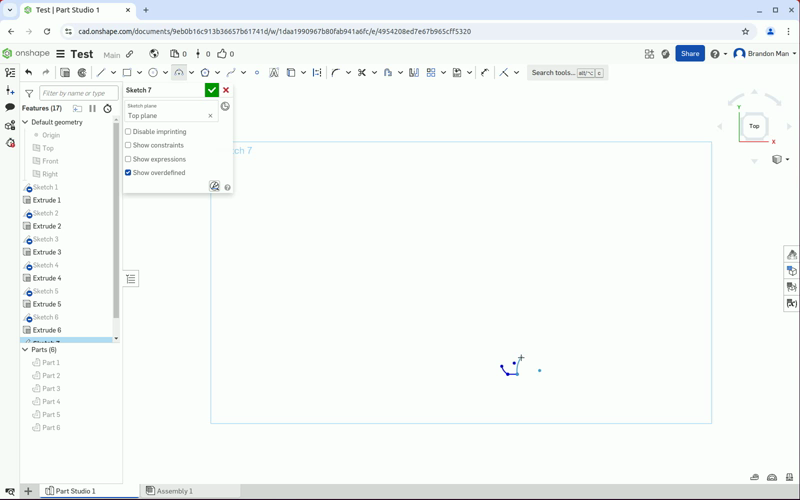
mouse_move(523, 366)
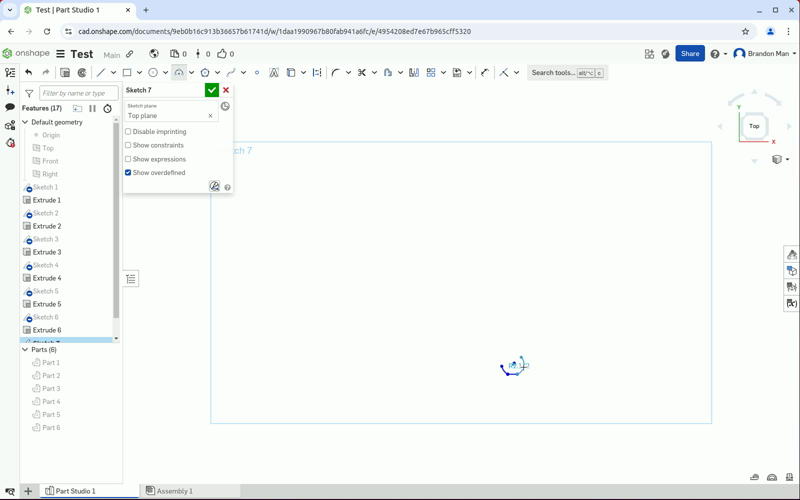
click(523, 366)
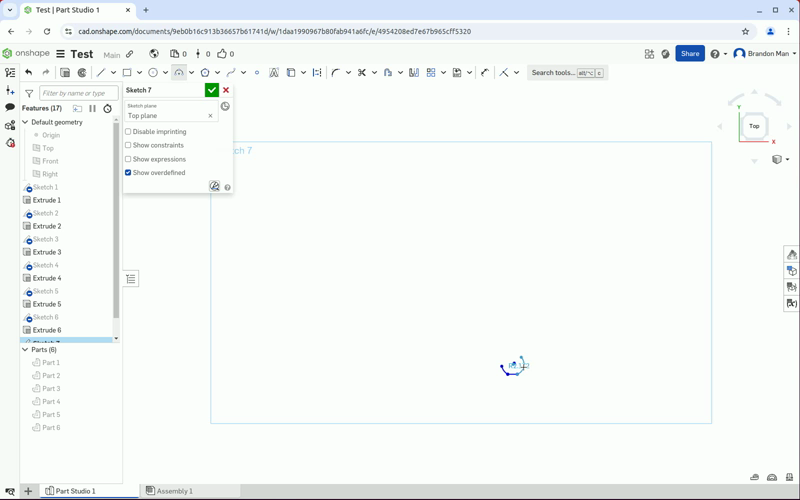
key_up(shift)
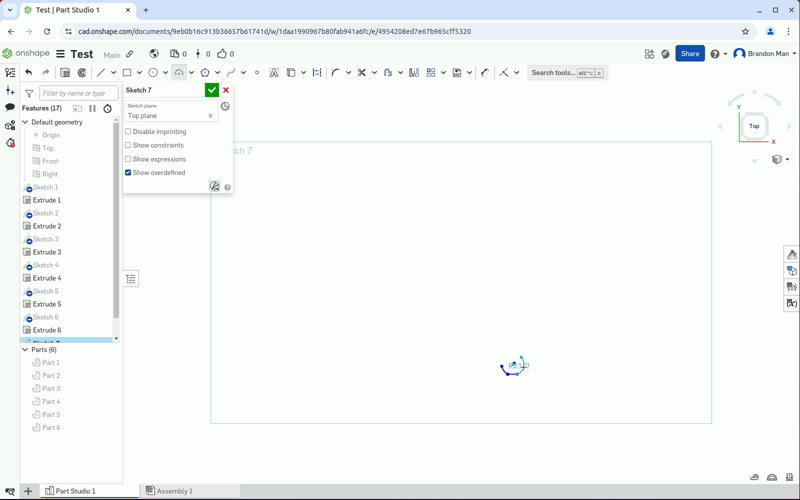
mouse_move(521, 357)
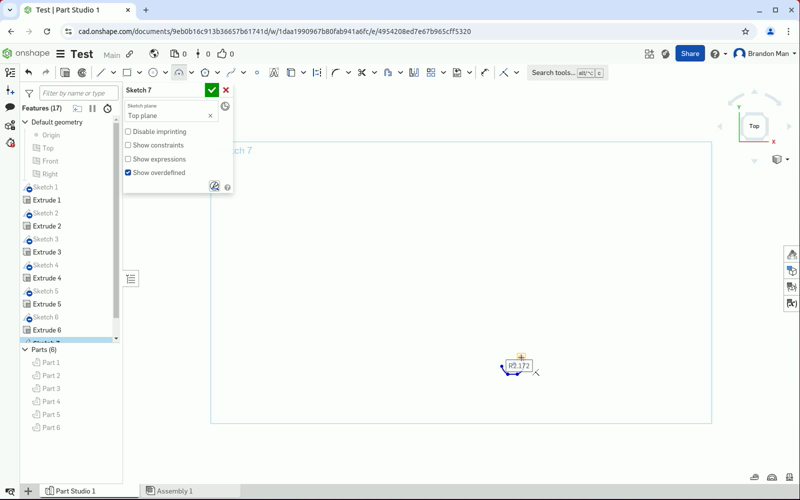
click(521, 357)
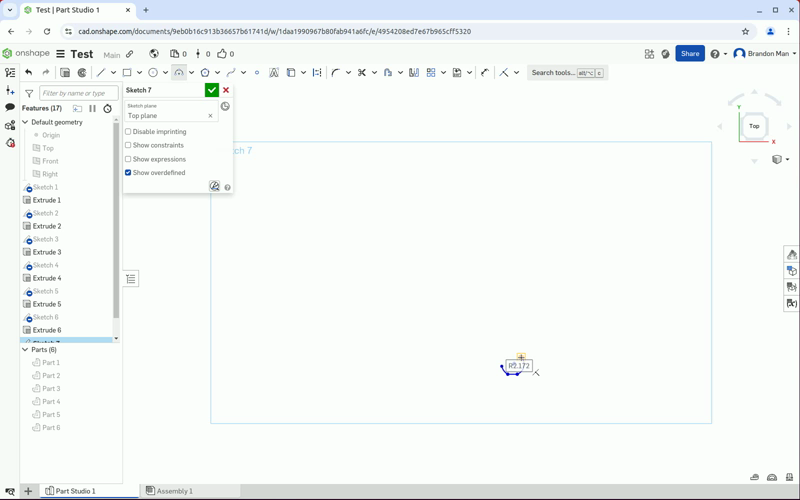
mouse_move(501, 366)
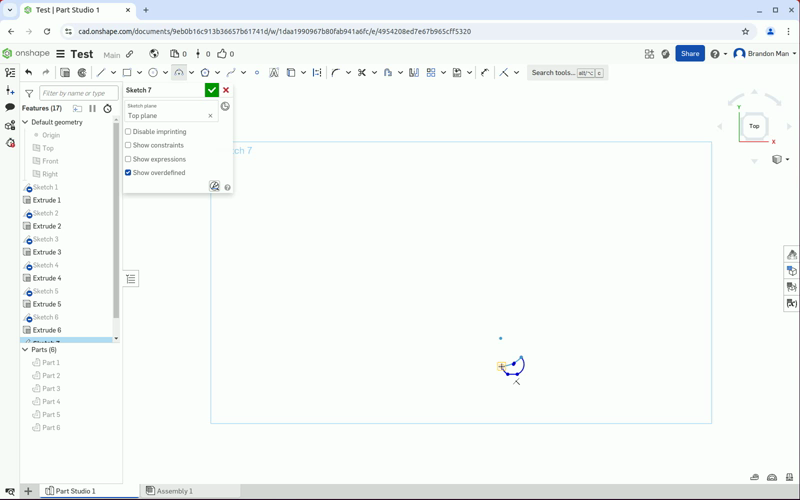
click(501, 366)
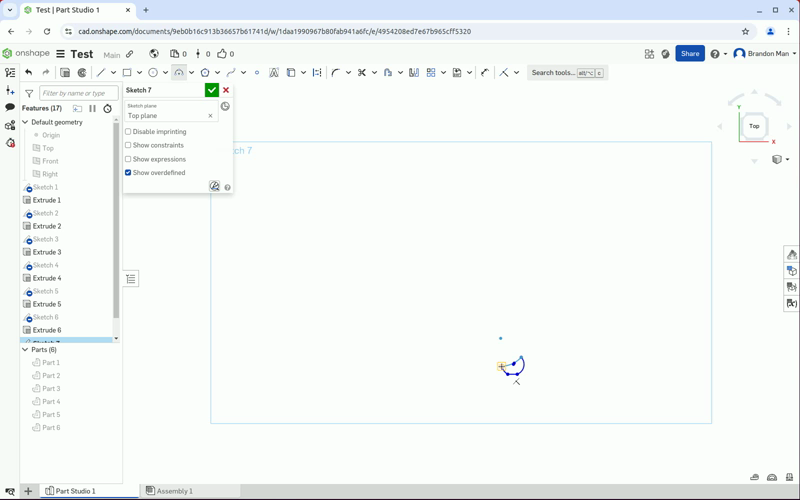
key_down(shift)
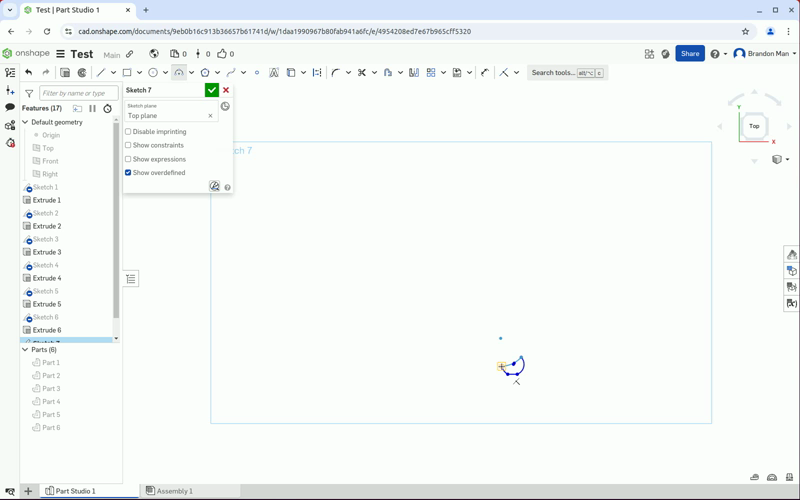
mouse_move(512, 364)
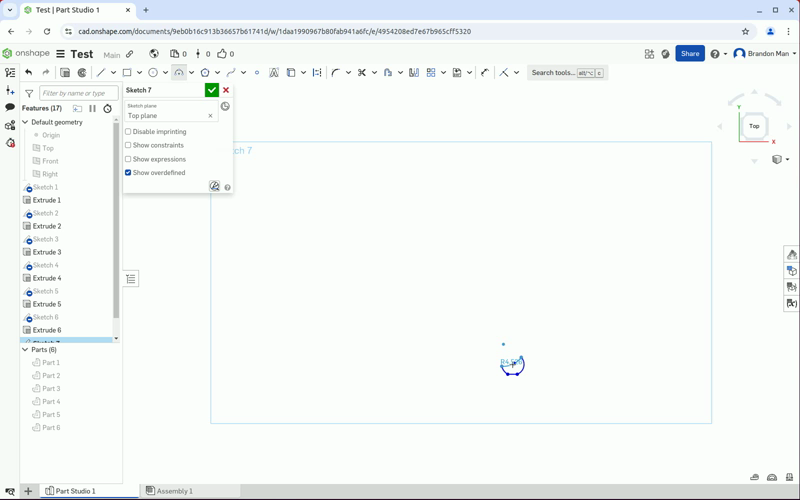
click(512, 364)
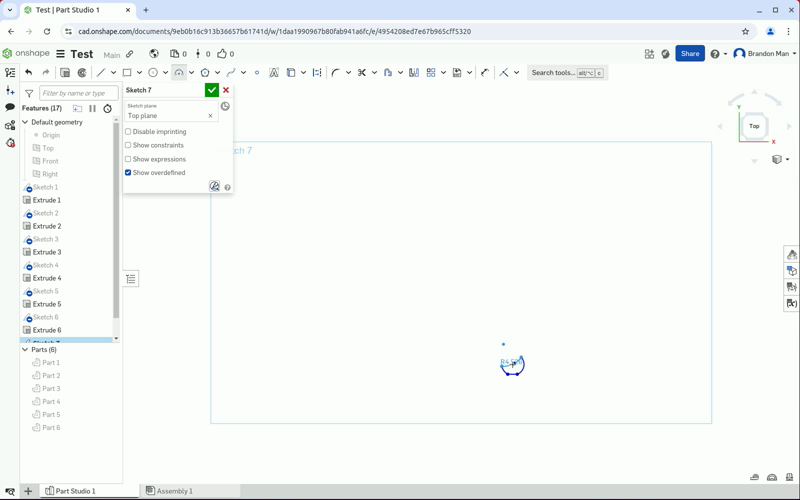
key_up(shift)
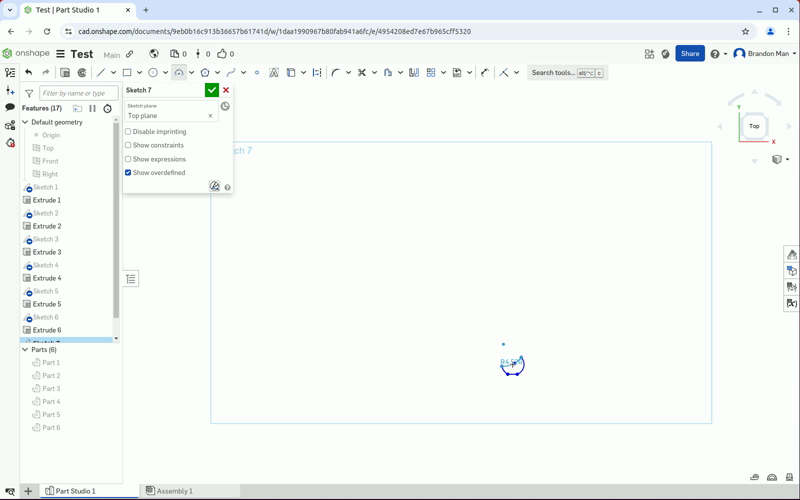
key(esc)
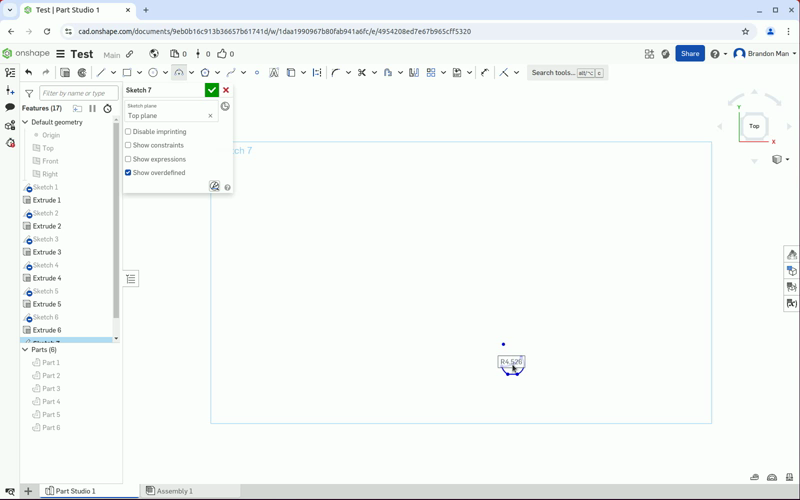
mouse_move(518, 362)
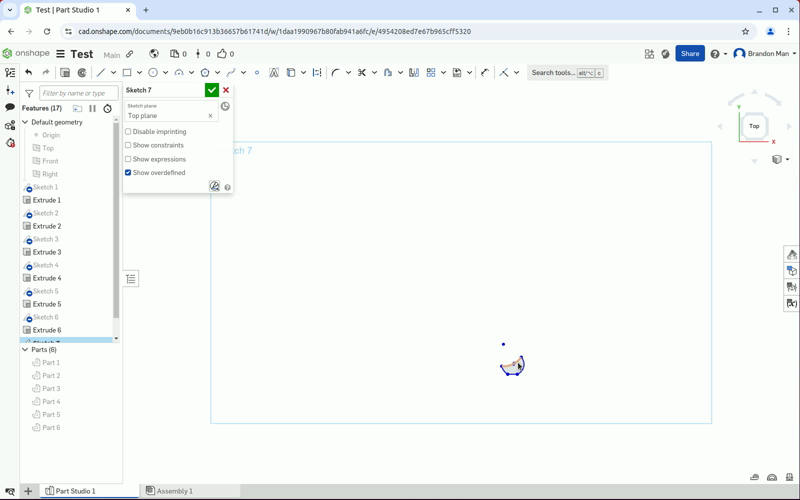
scroll(6)
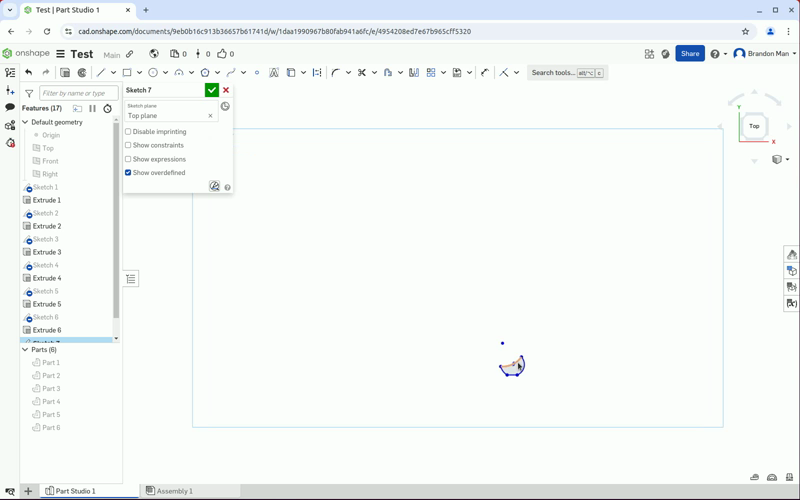
scroll(6)
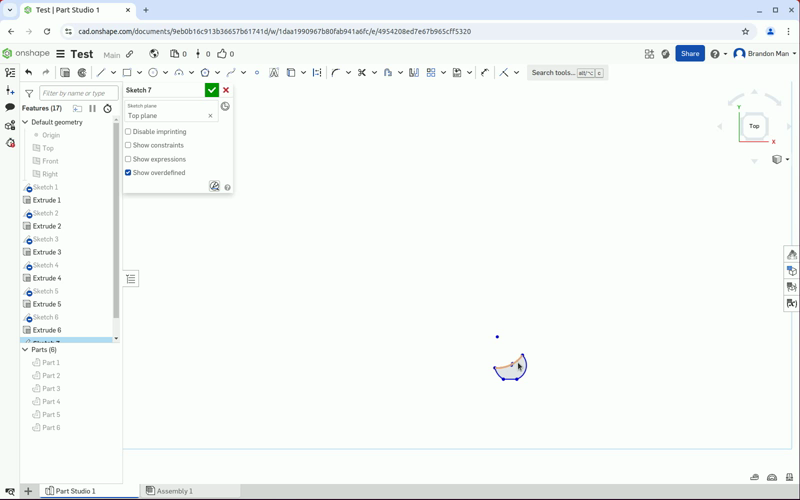
scroll(6)
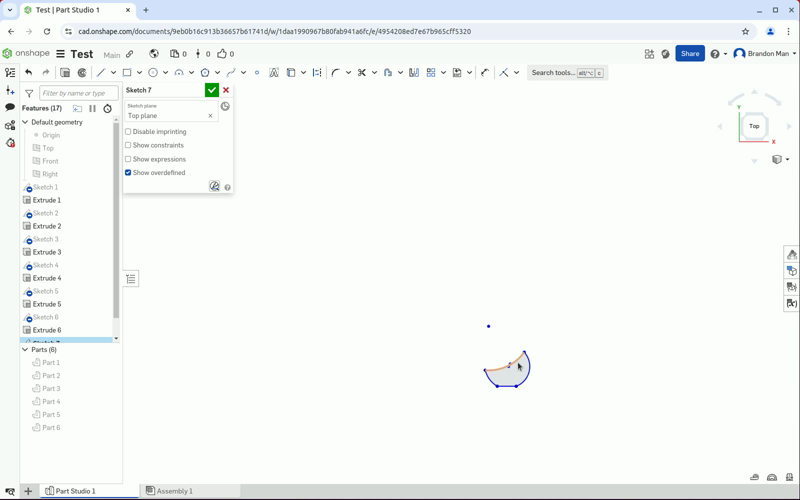
scroll(6)
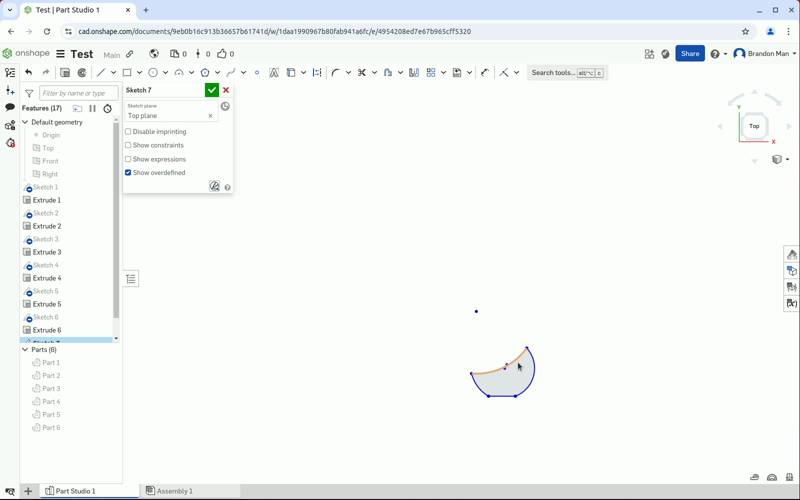
scroll(6)
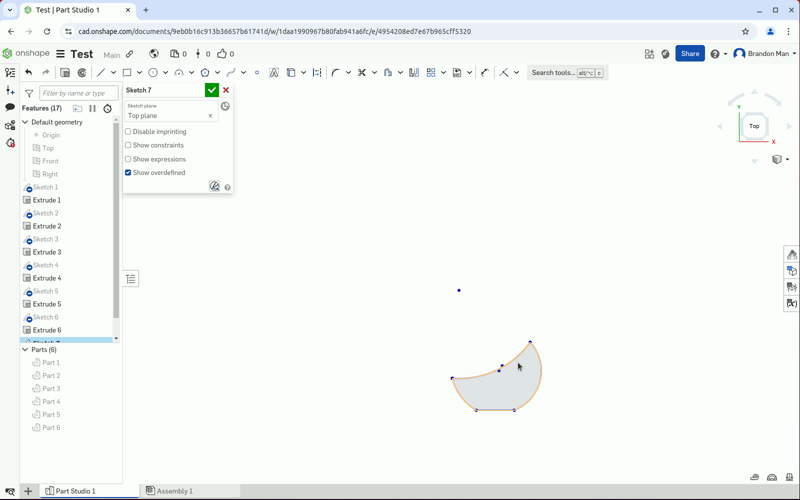
scroll(6)
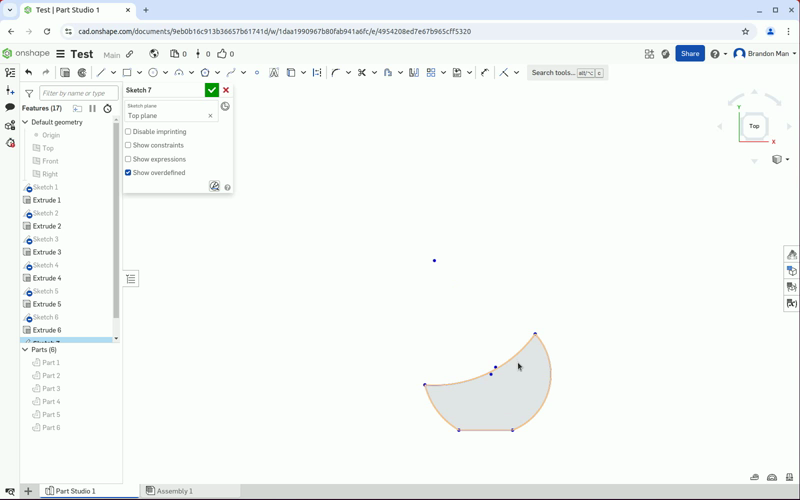
scroll(6)
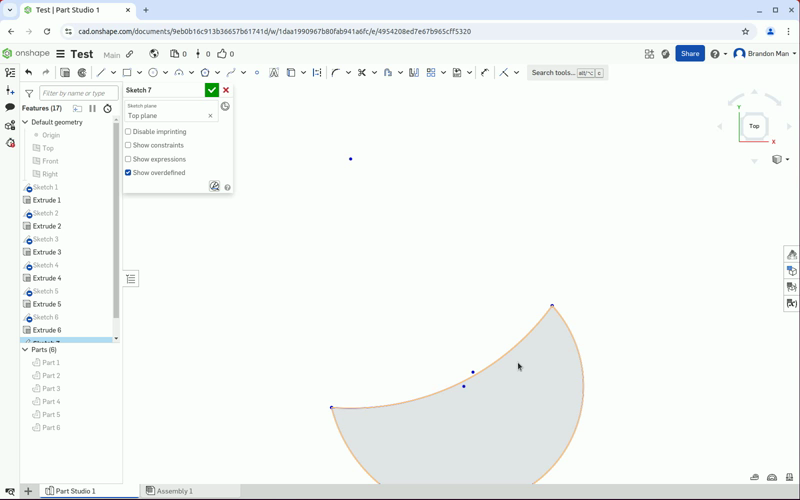
click(518, 362)
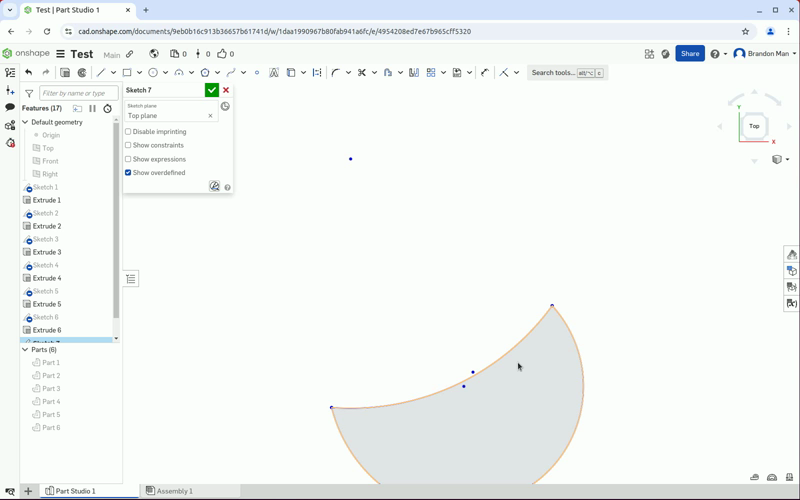
scroll(-6)
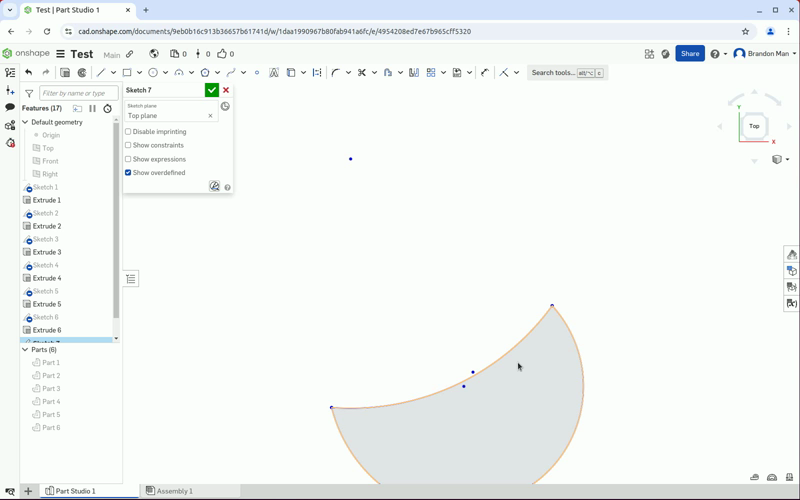
scroll(-6)
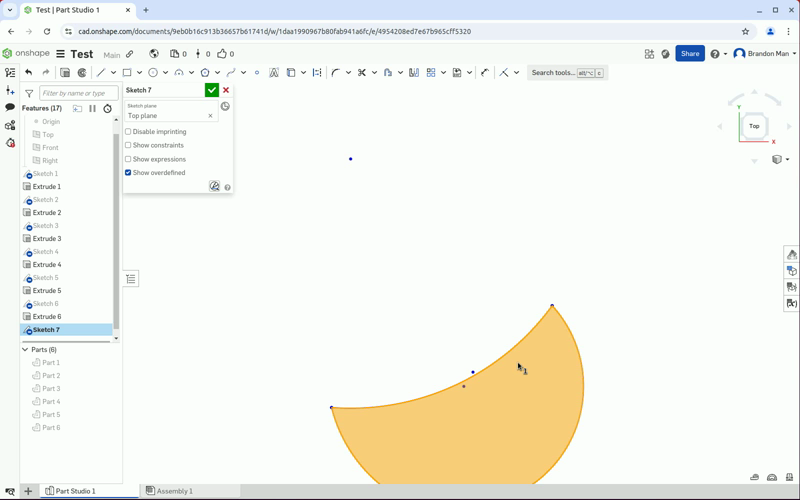
scroll(-6)
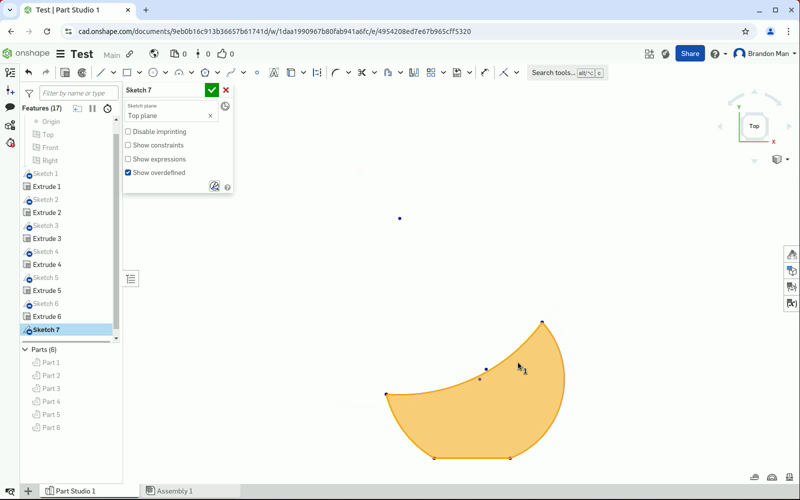
scroll(-6)
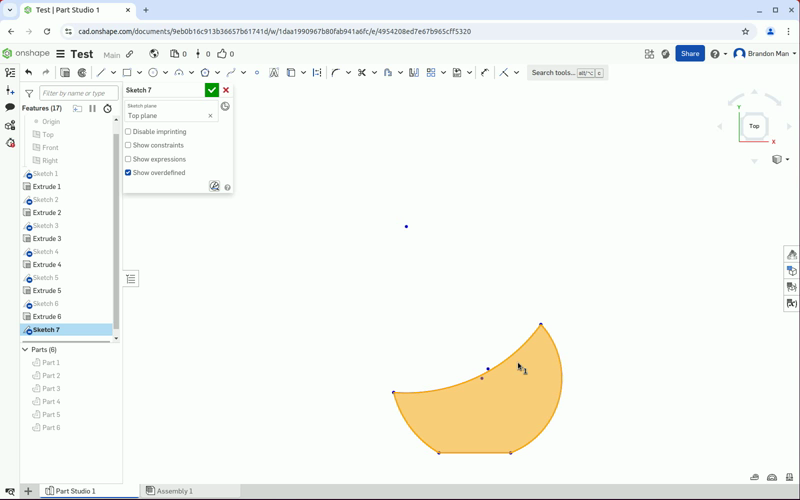
scroll(-6)
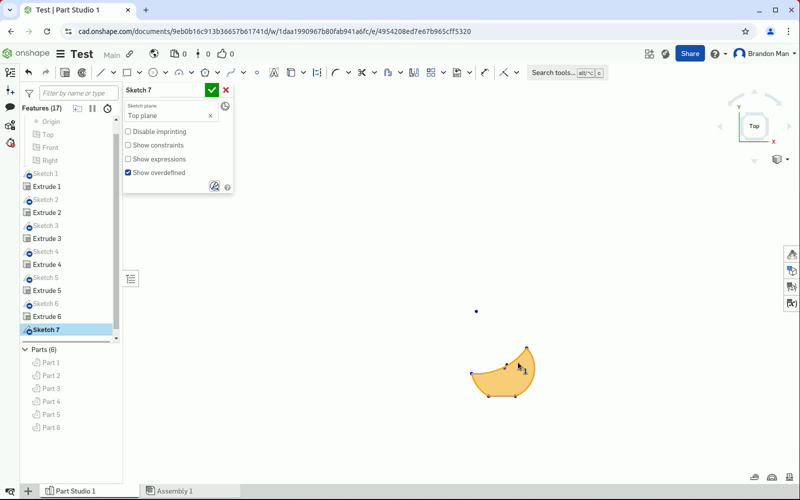
scroll(-6)
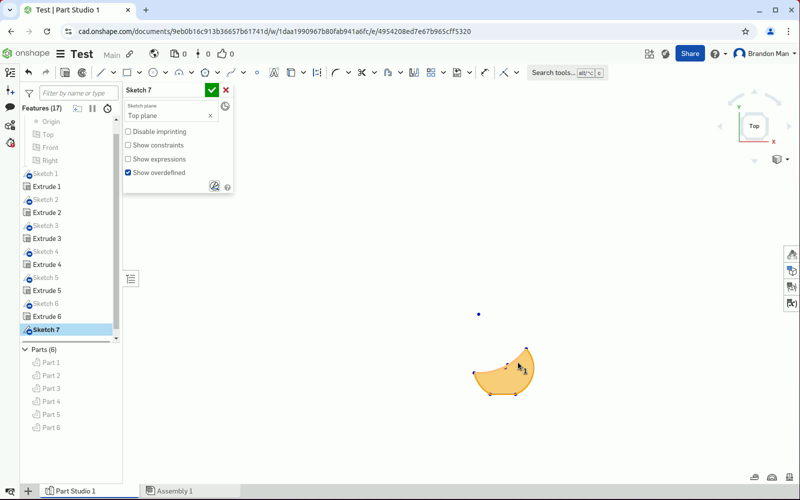
scroll(-6)
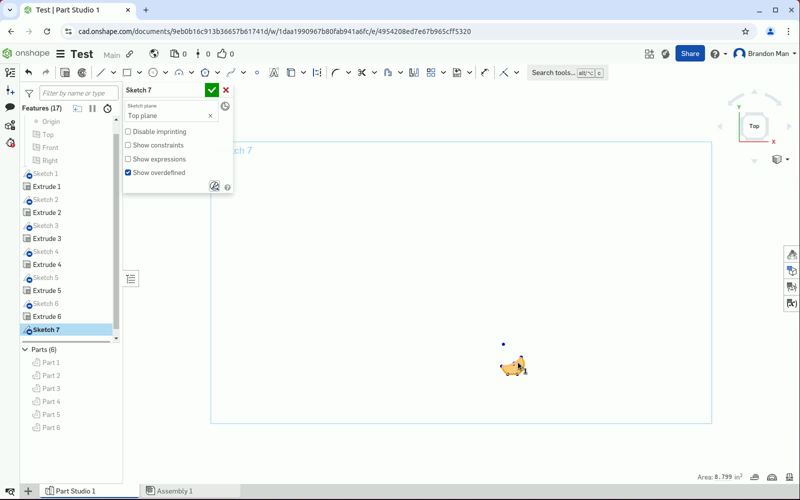
mouse_move(73, 352)
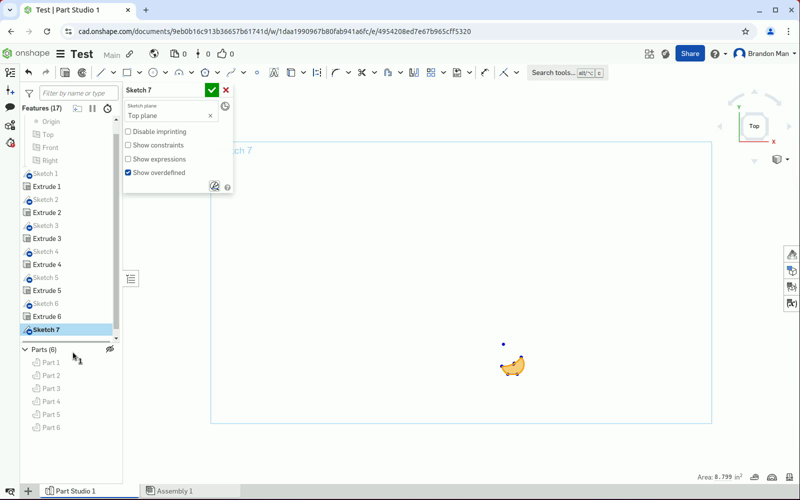
key(shift+y)
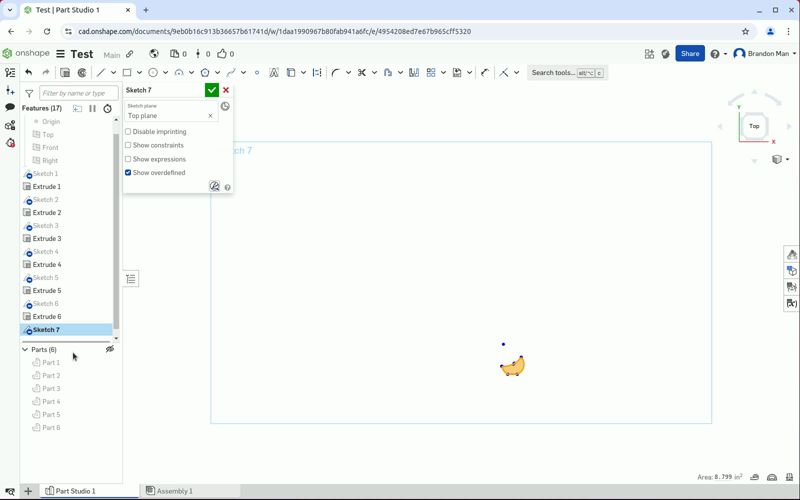
key(shift+e)
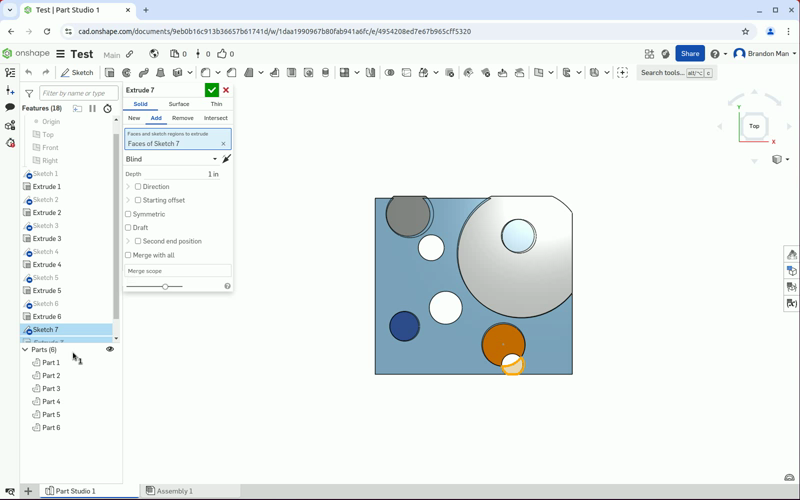
mouse_move(143, 106)
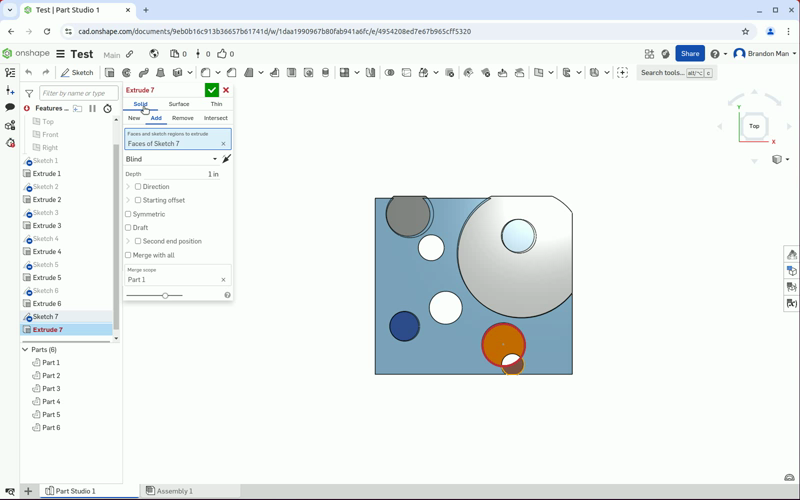
click(143, 106)
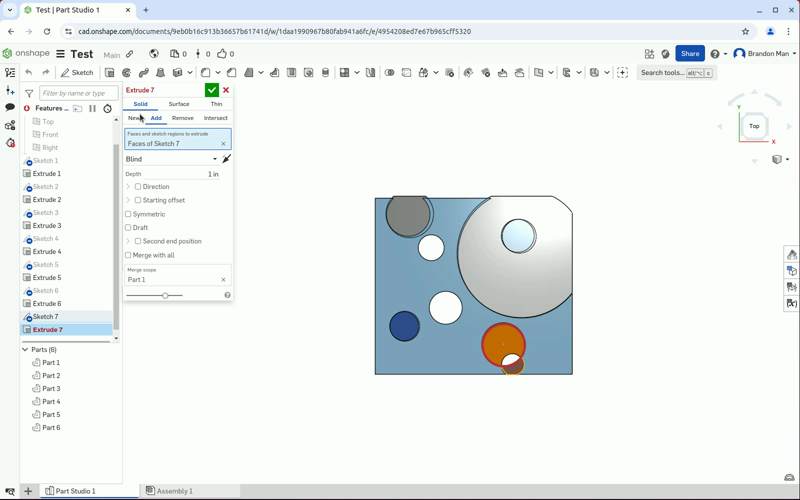
mouse_move(137, 120)
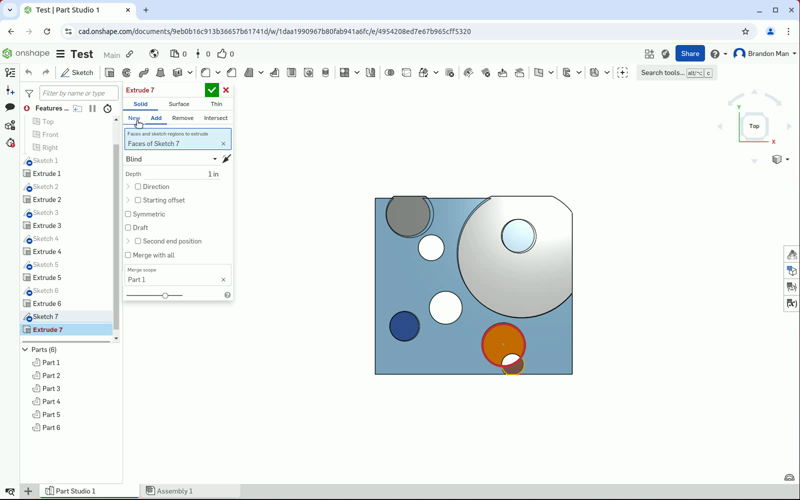
click(137, 120)
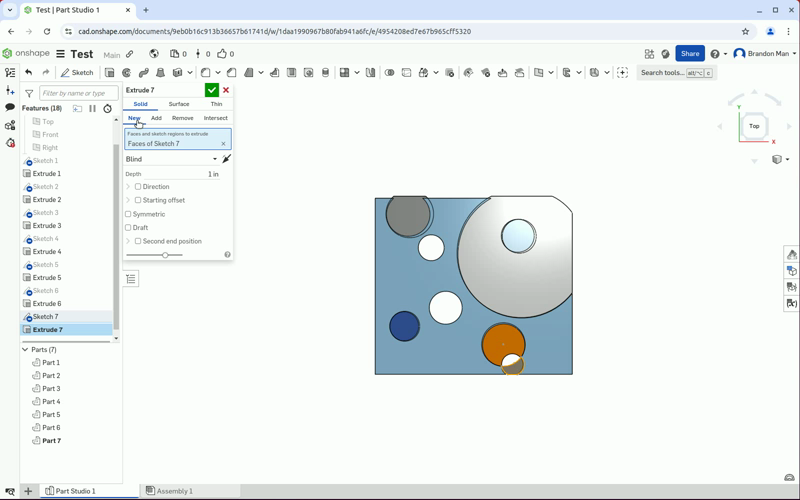
key(tab, 4)
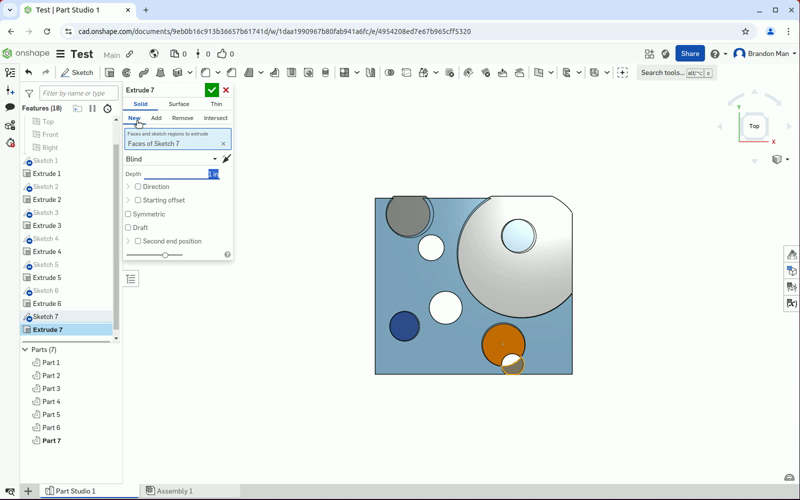
text(10.591)
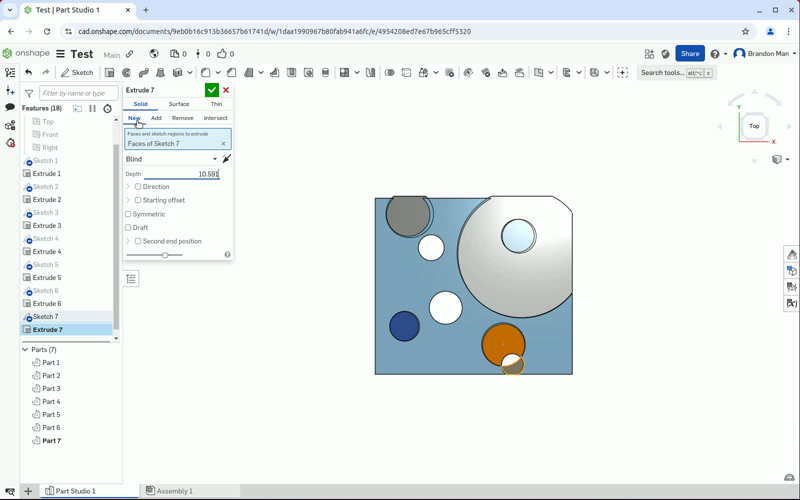
key(enter)
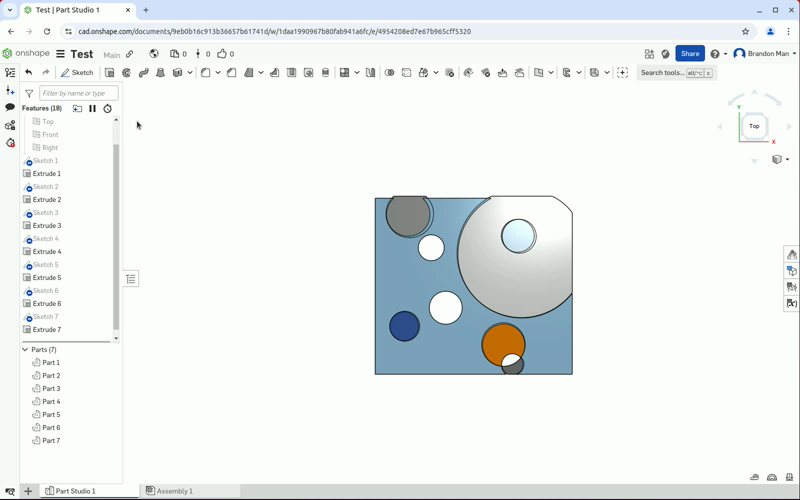
key(shift+h)
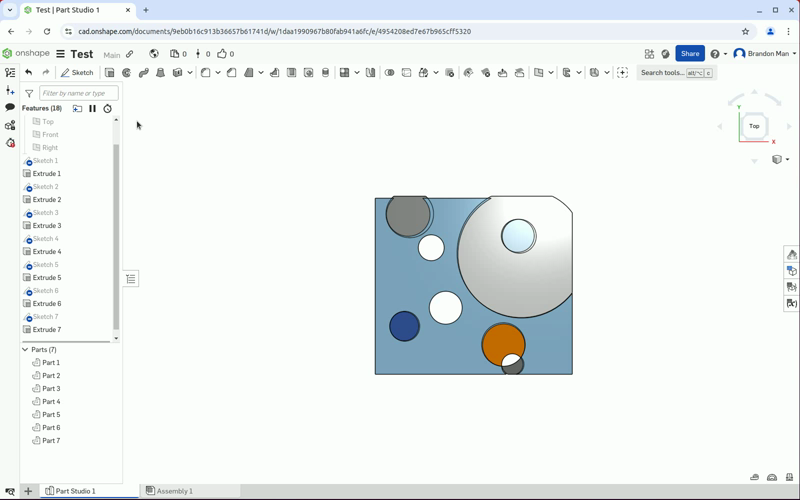
key(shift+h)
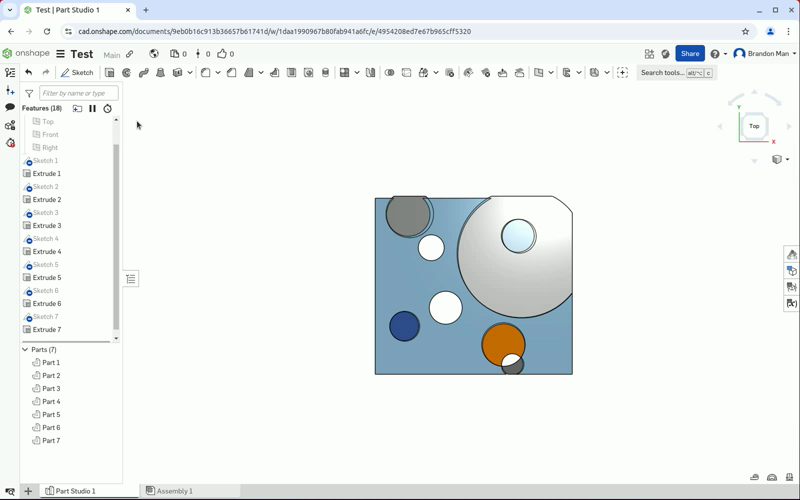
mouse_move(69, 163)
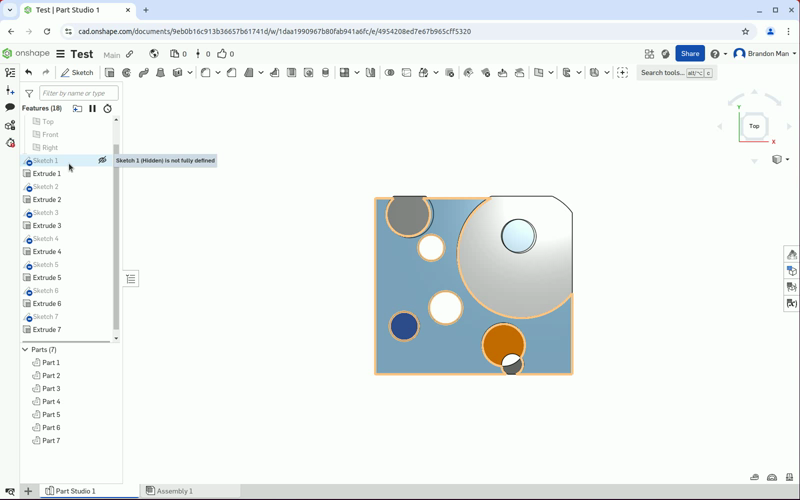
click(69, 163)
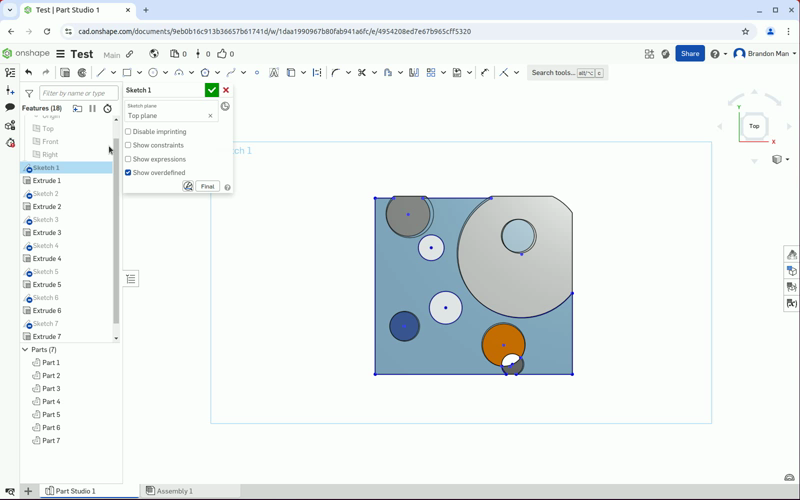
mouse_move(229, 92)
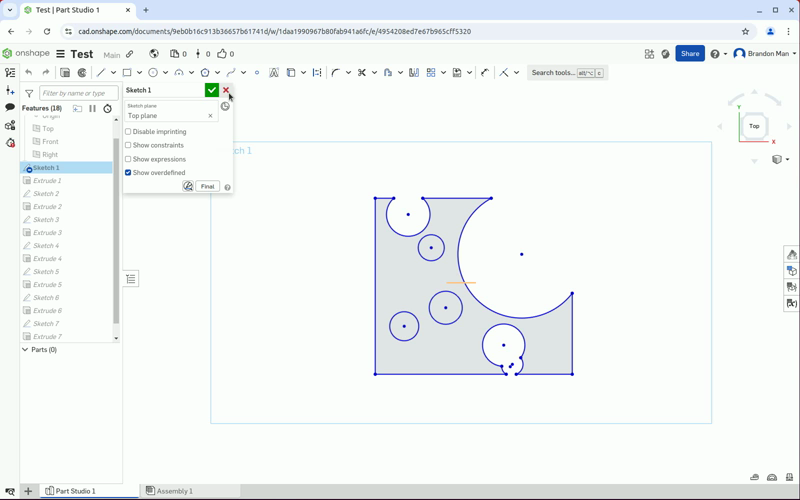
click(229, 92)
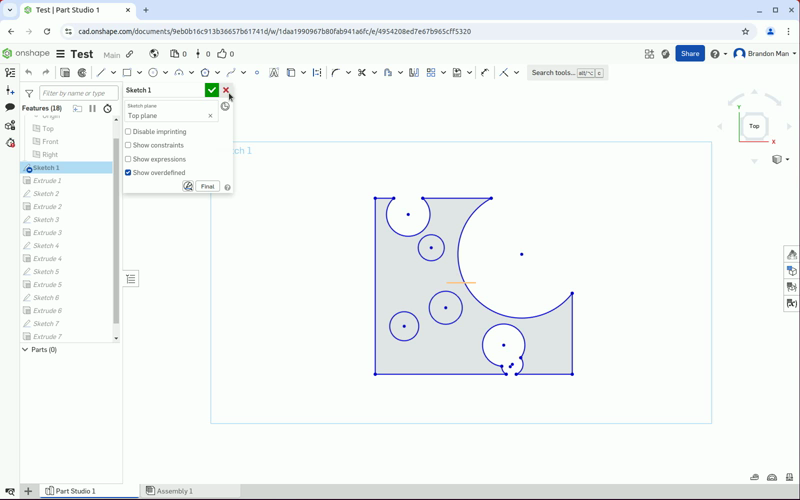
key(shift+s)
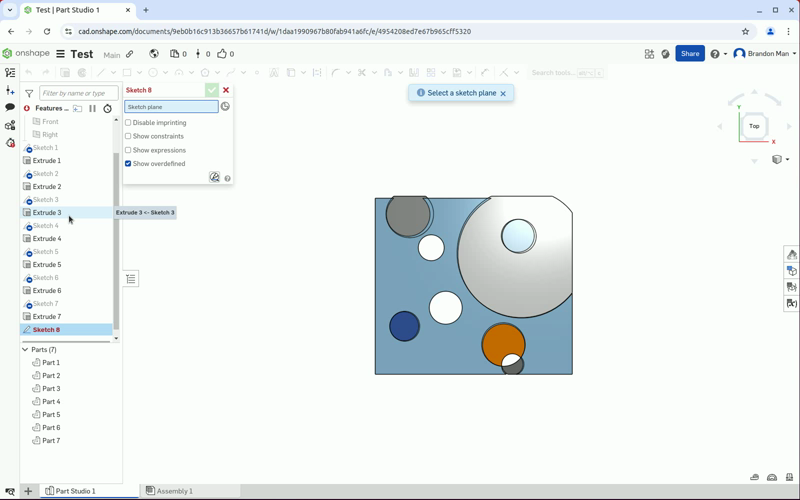
scroll(3)
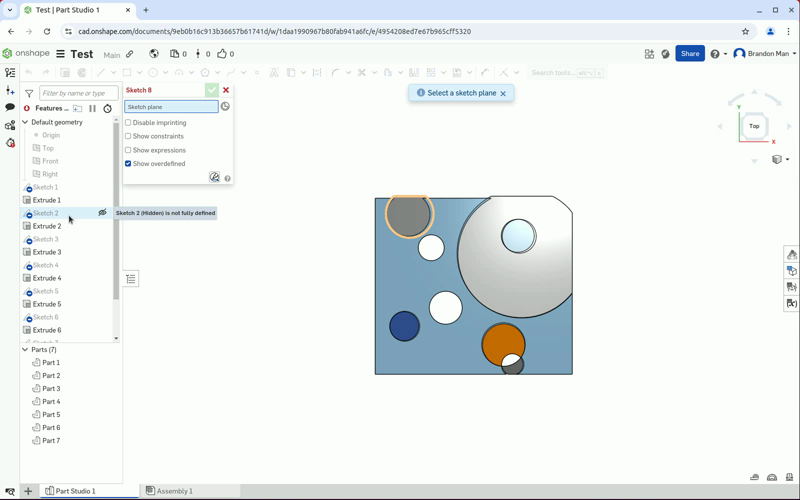
mouse_move(69, 150)
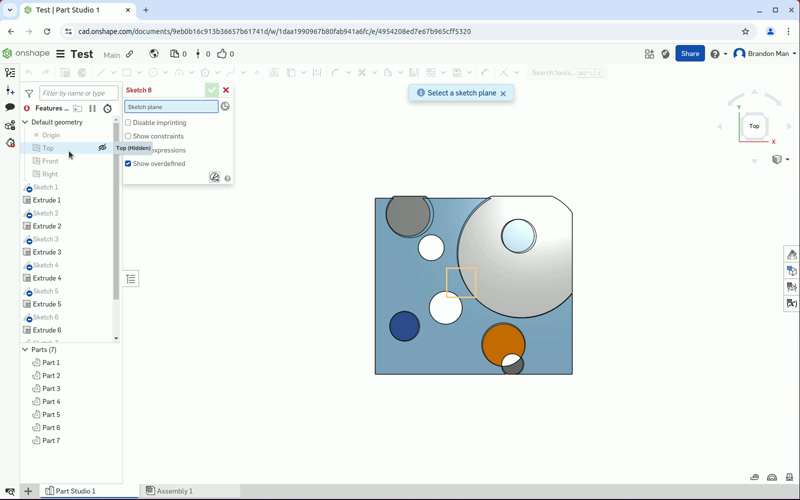
click(69, 150)
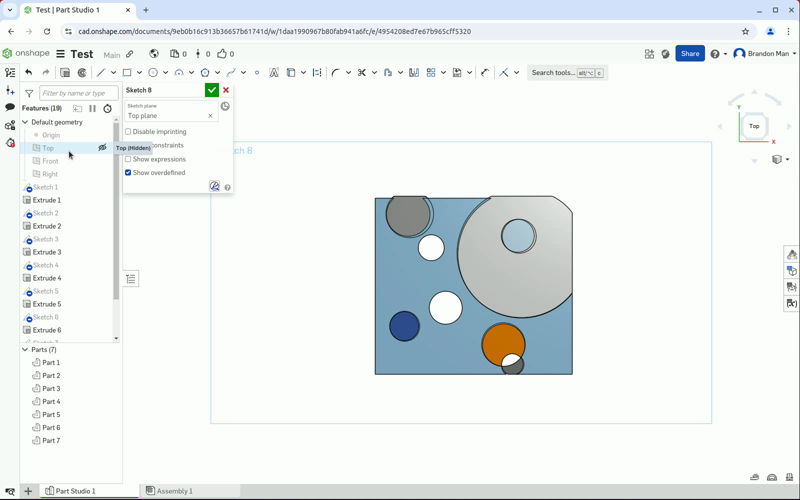
mouse_move(73, 352)
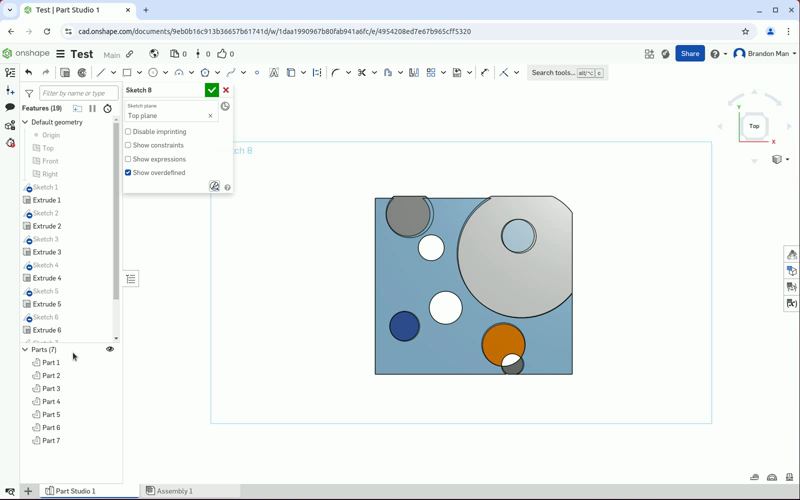
key(y)
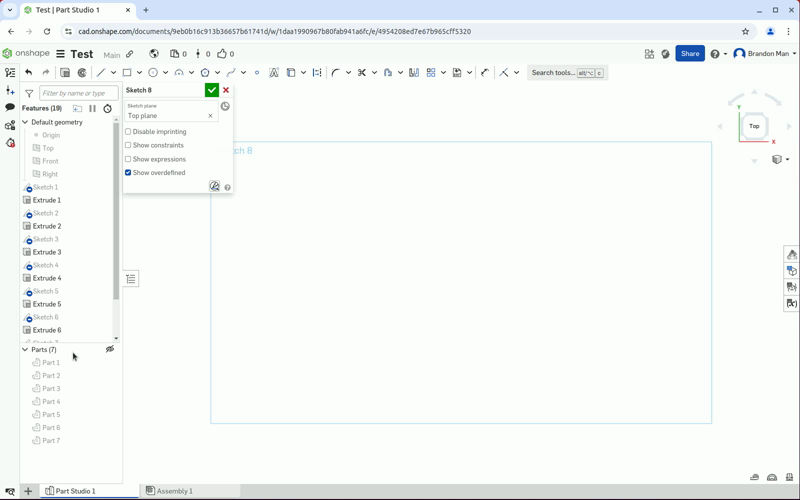
key(c)
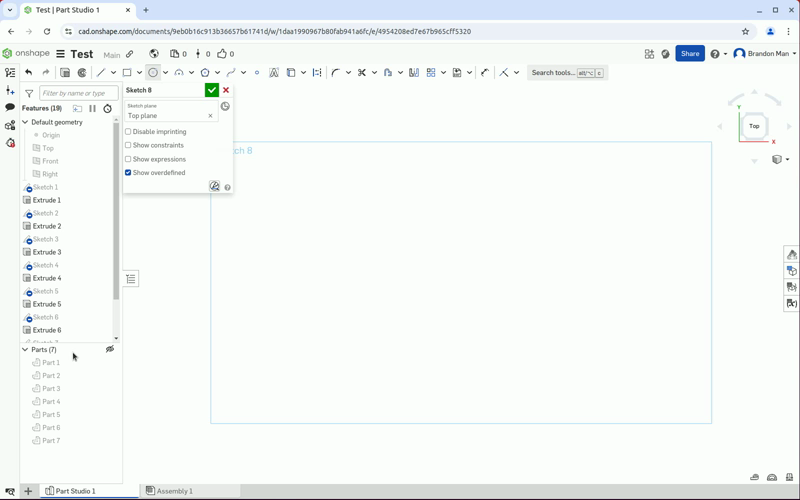
key_down(shift)
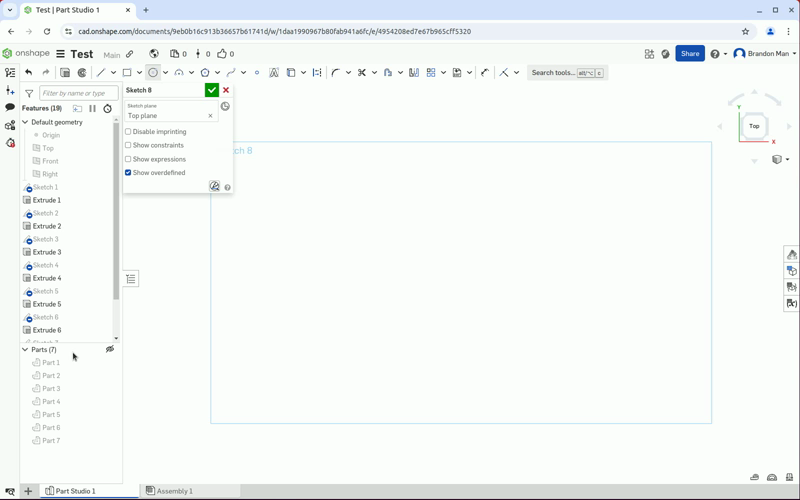
mouse_move(447, 307)
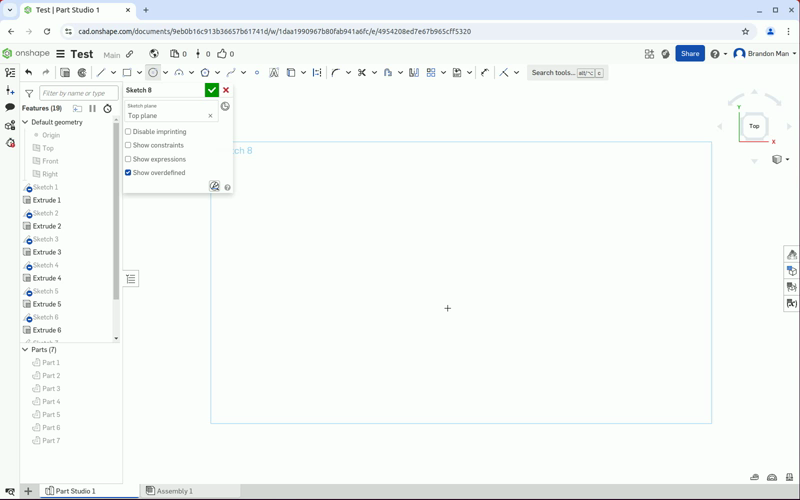
click(447, 307)
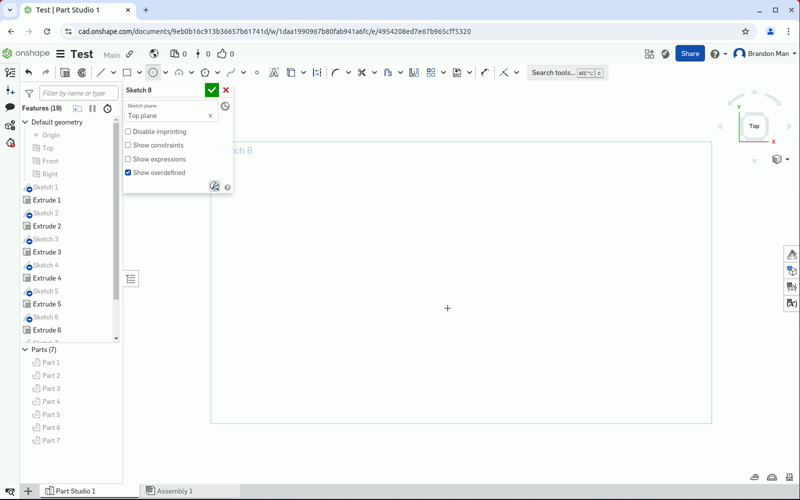
key_up(shift)
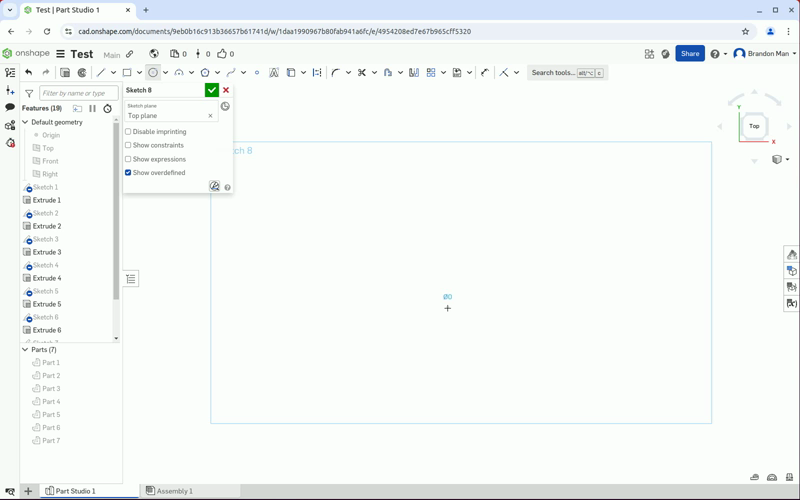
mouse_move(465, 307)
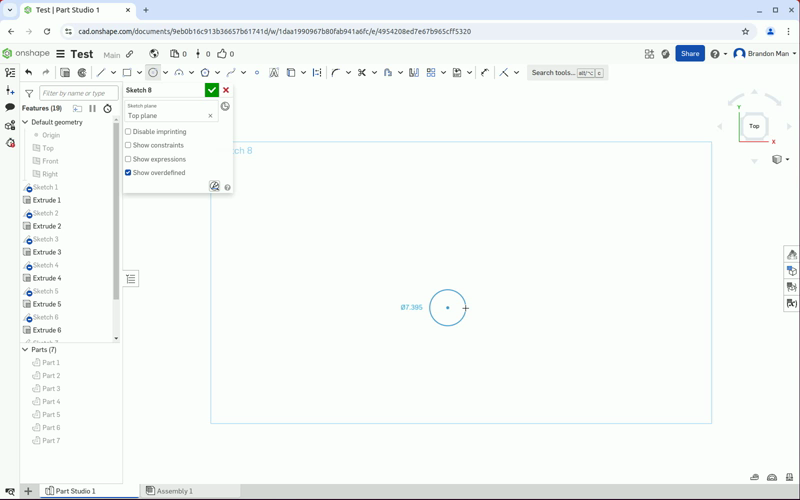
click(465, 307)
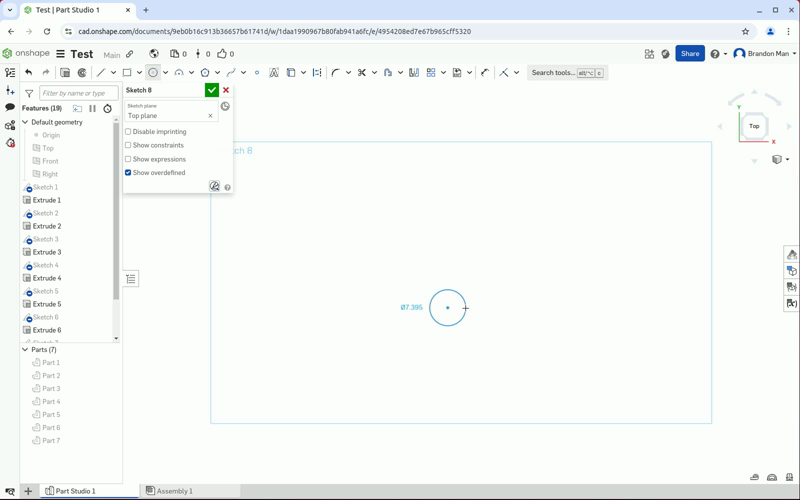
key(esc)
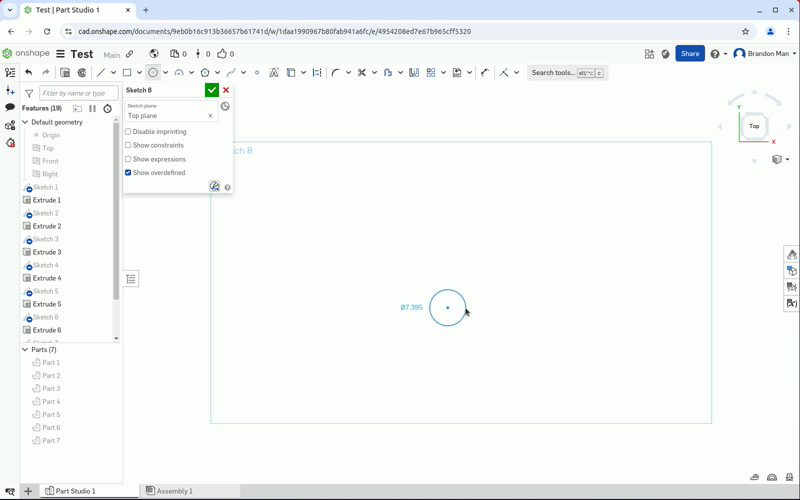
mouse_move(448, 322)
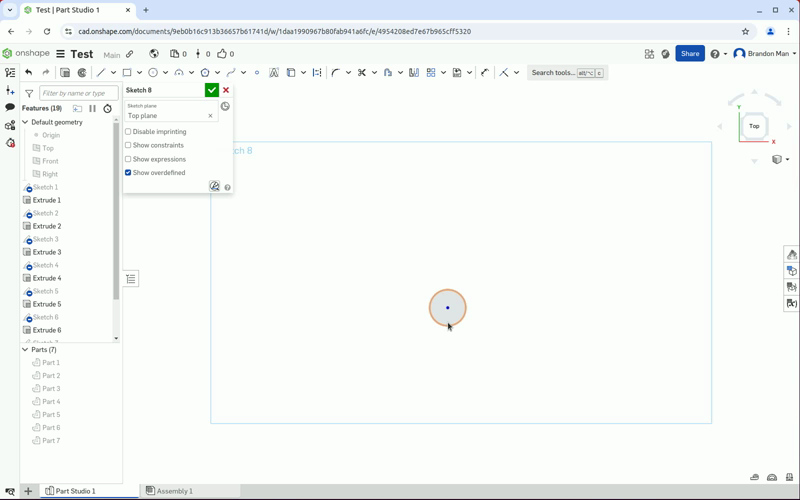
scroll(6)
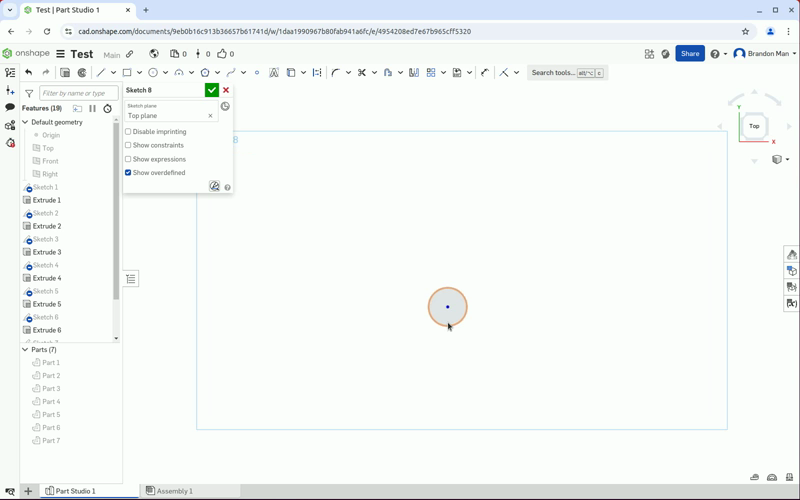
scroll(6)
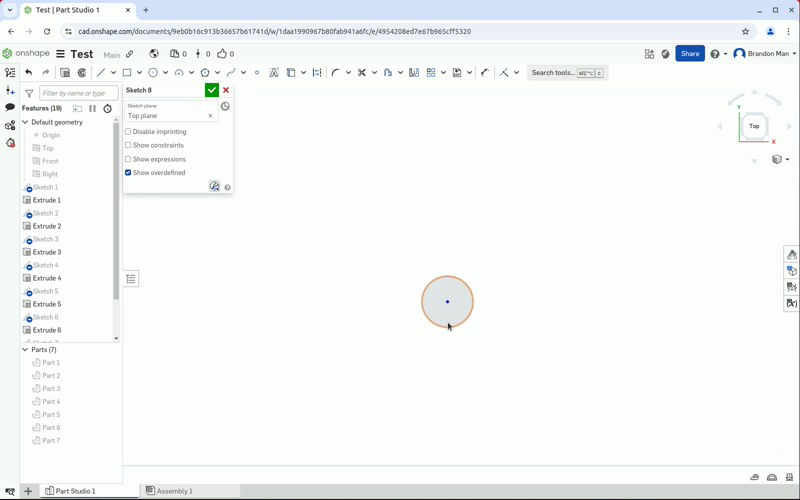
scroll(6)
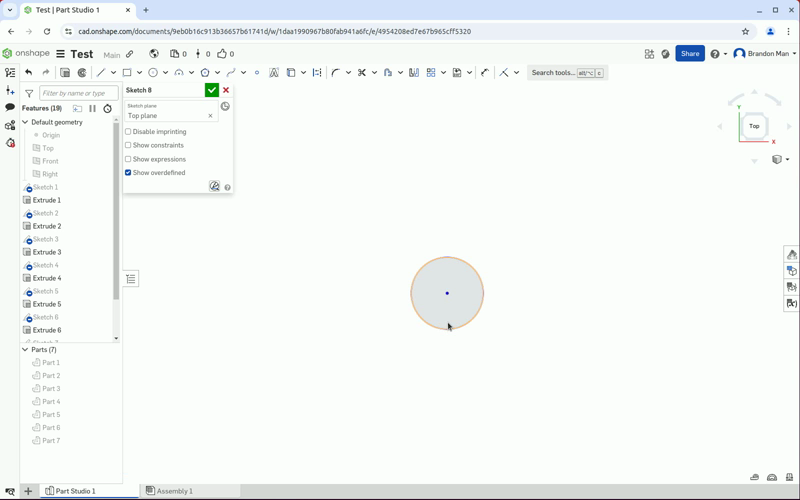
scroll(6)
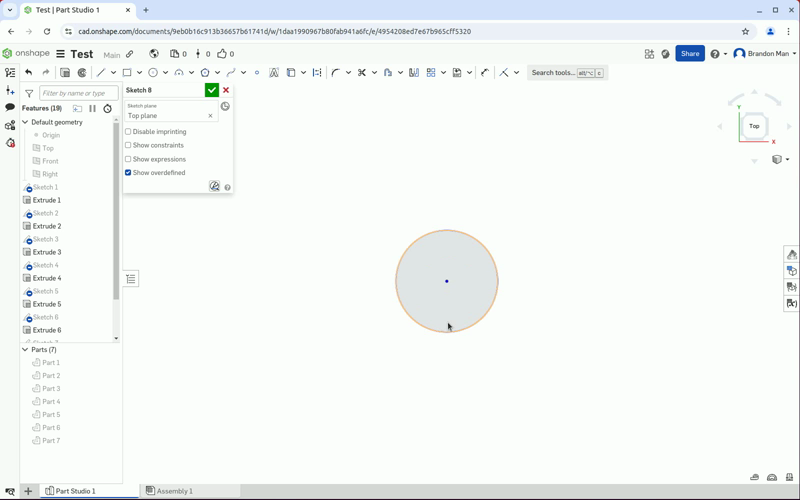
scroll(6)
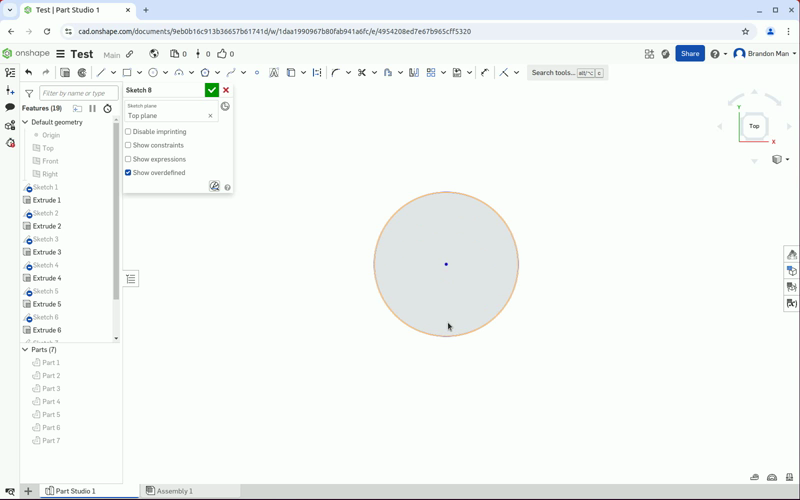
scroll(6)
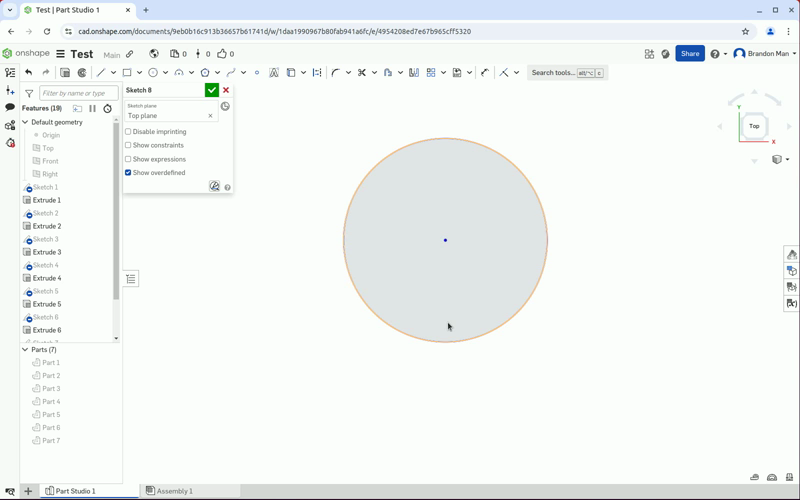
scroll(6)
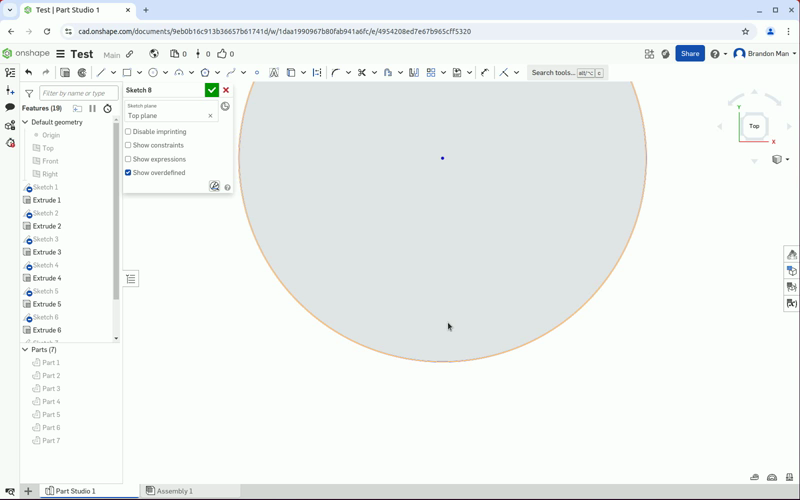
click(448, 322)
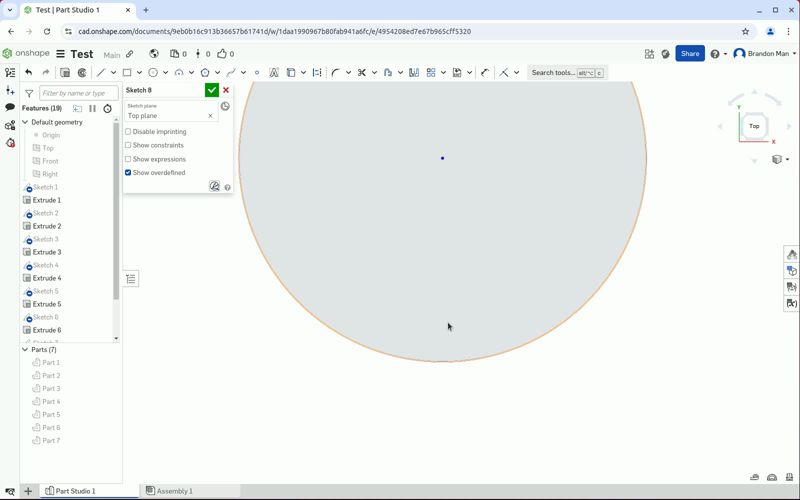
scroll(-6)
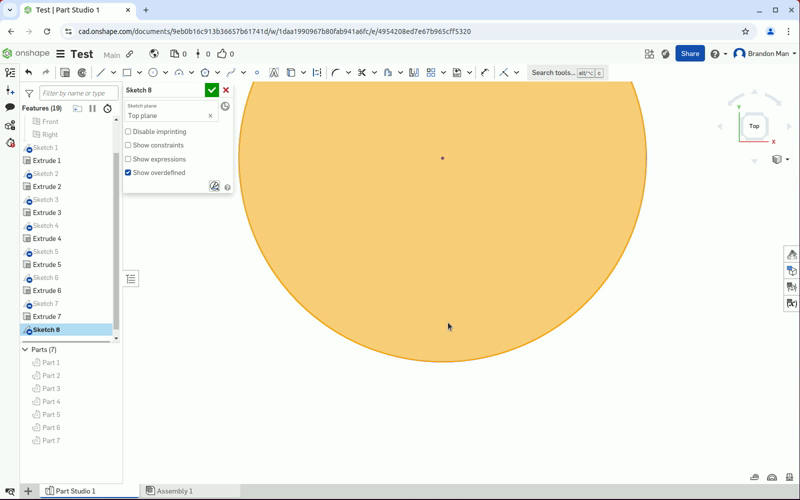
scroll(-6)
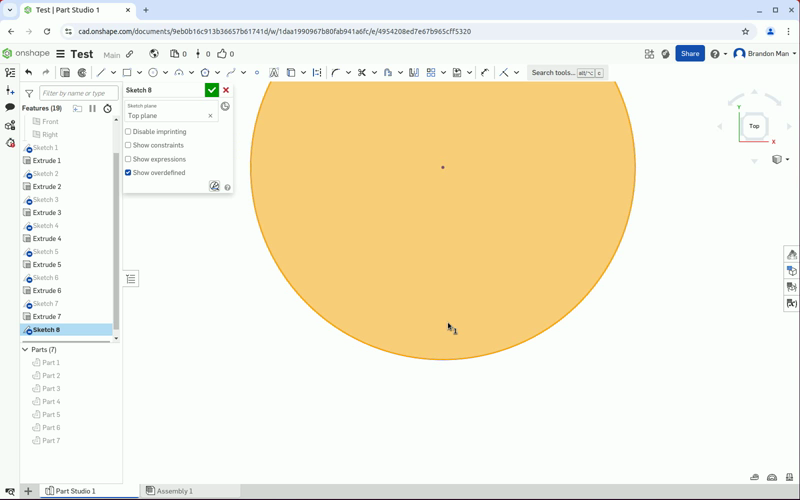
scroll(-6)
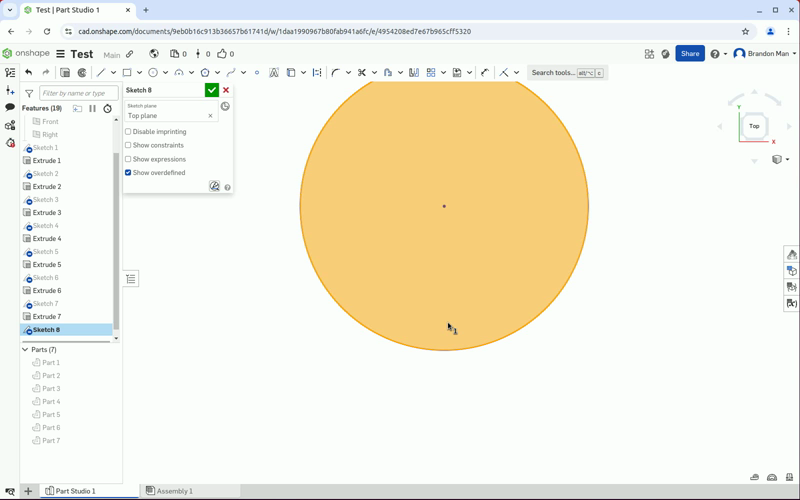
scroll(-6)
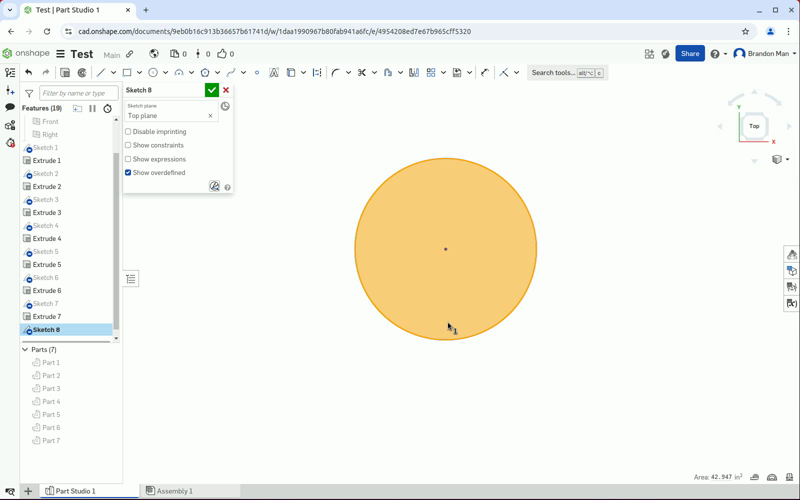
scroll(-6)
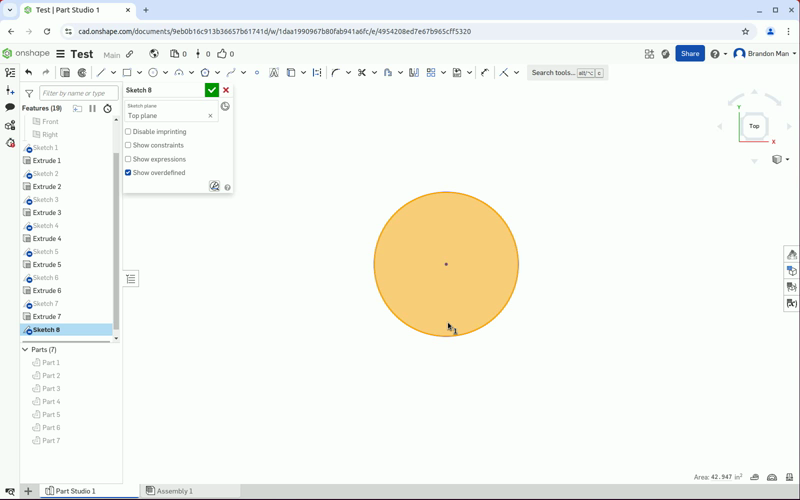
scroll(-6)
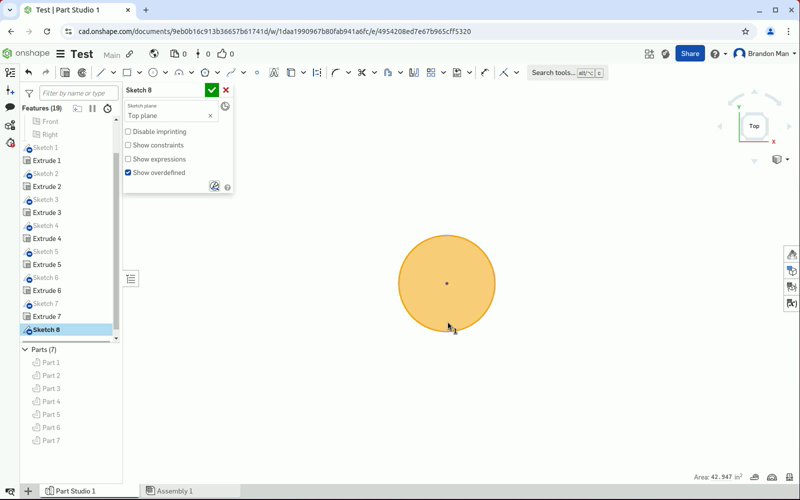
scroll(-6)
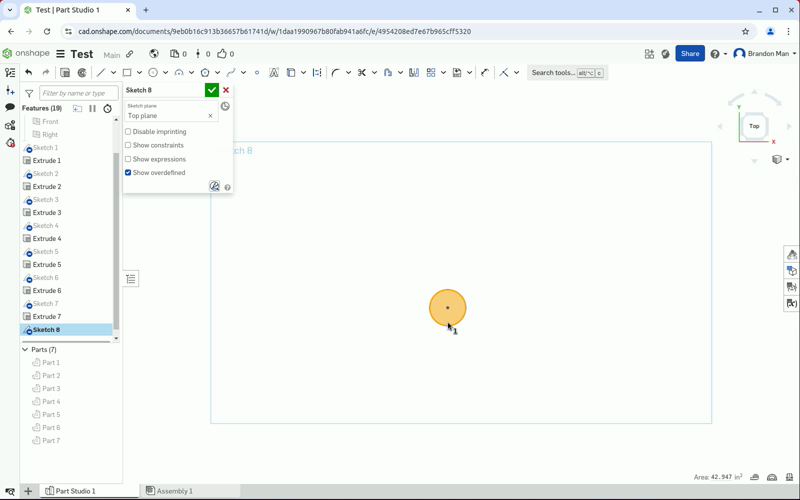
mouse_move(73, 352)
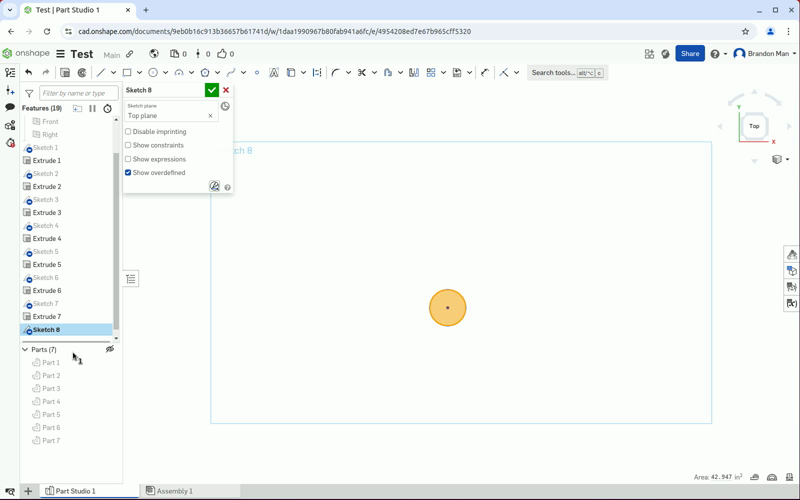
key(shift+y)
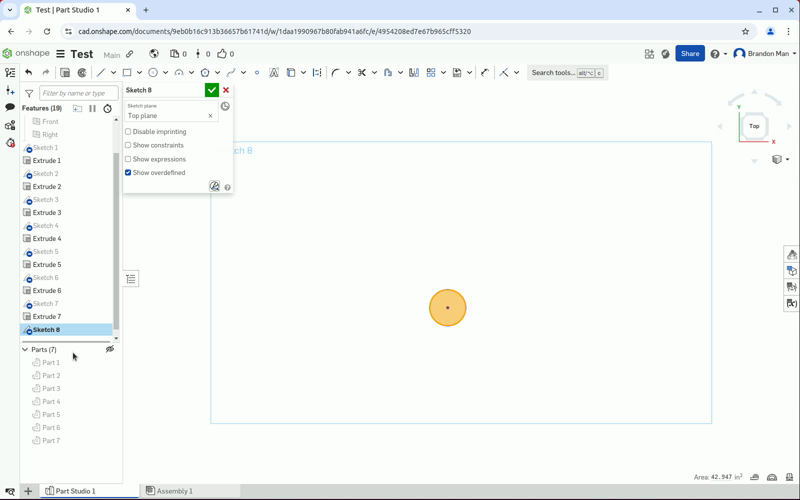
key(shift+e)
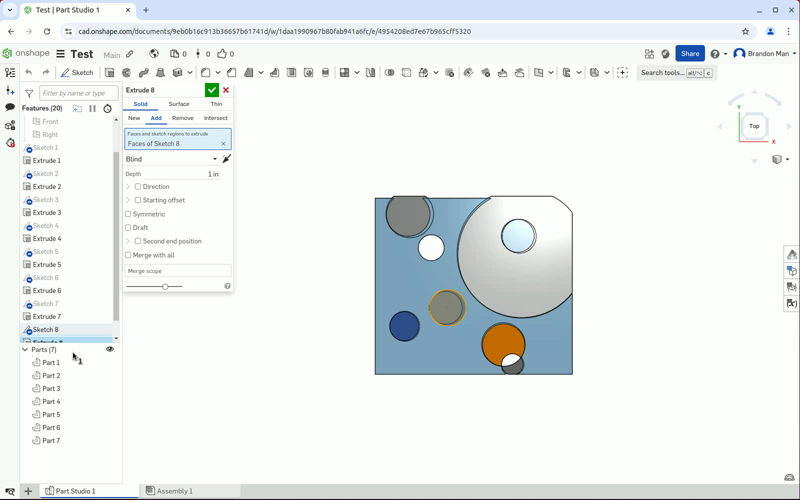
mouse_move(143, 106)
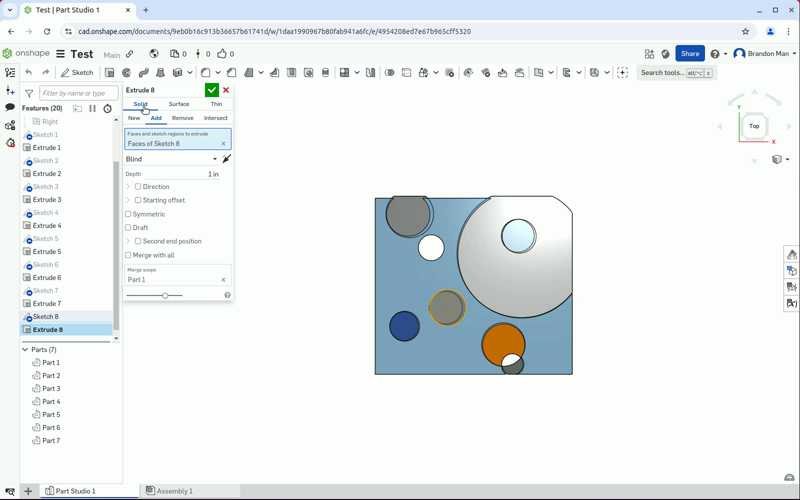
click(143, 106)
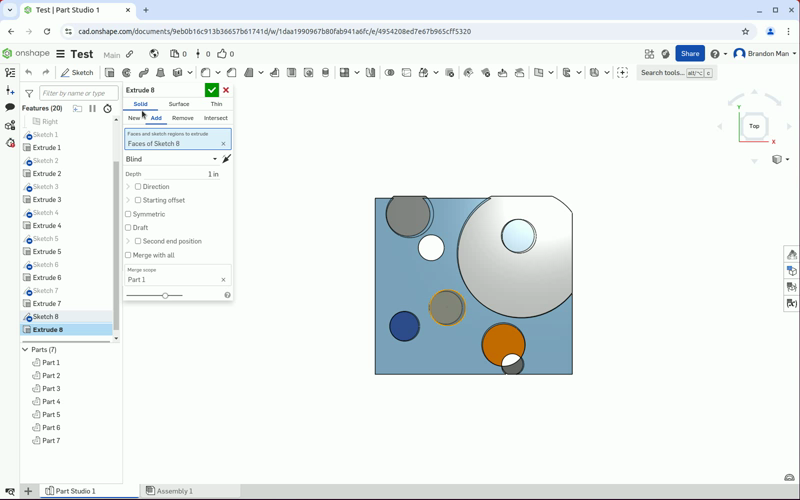
mouse_move(137, 120)
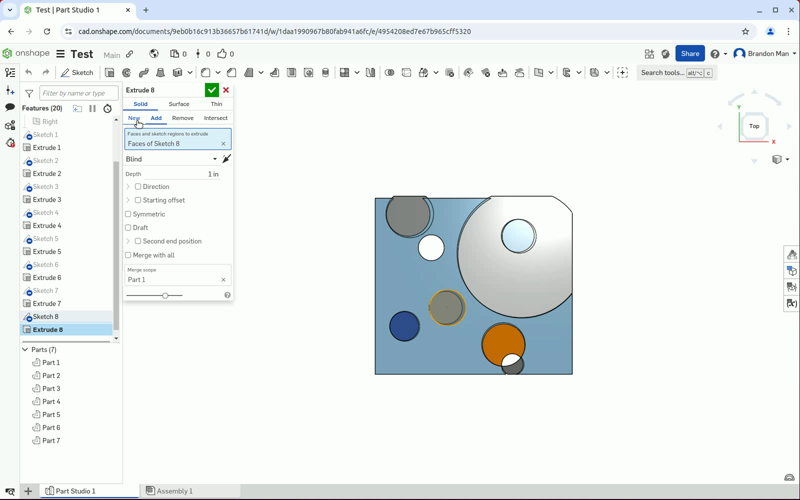
click(137, 120)
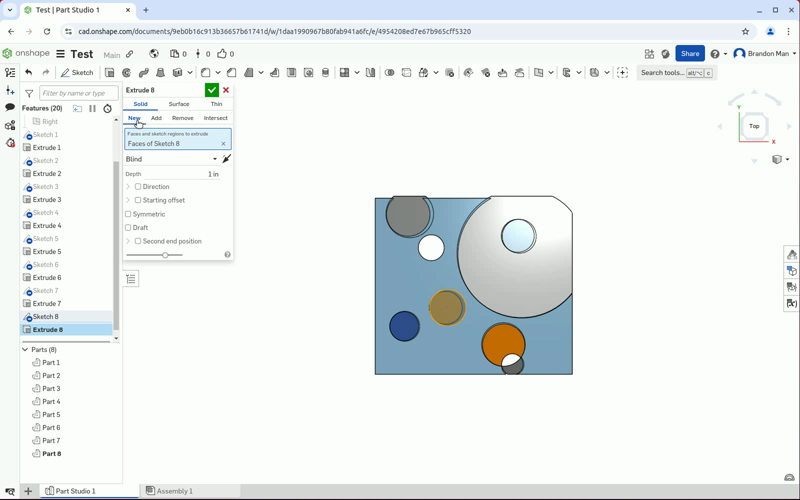
key(tab, 4)
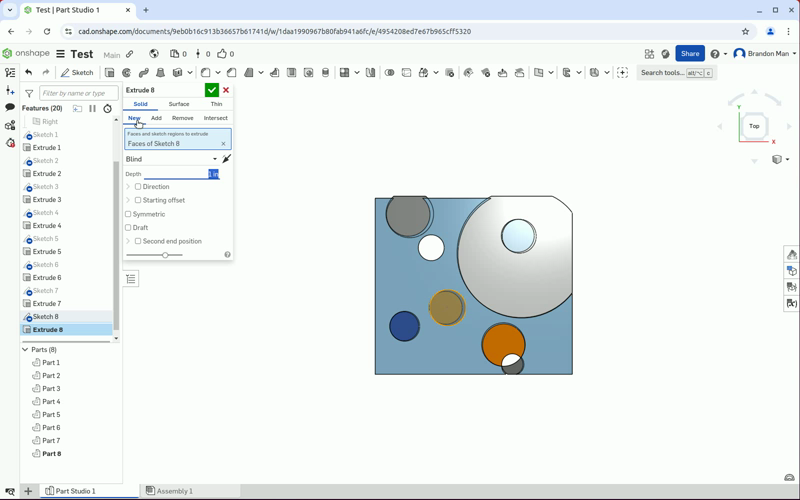
text(10.591)
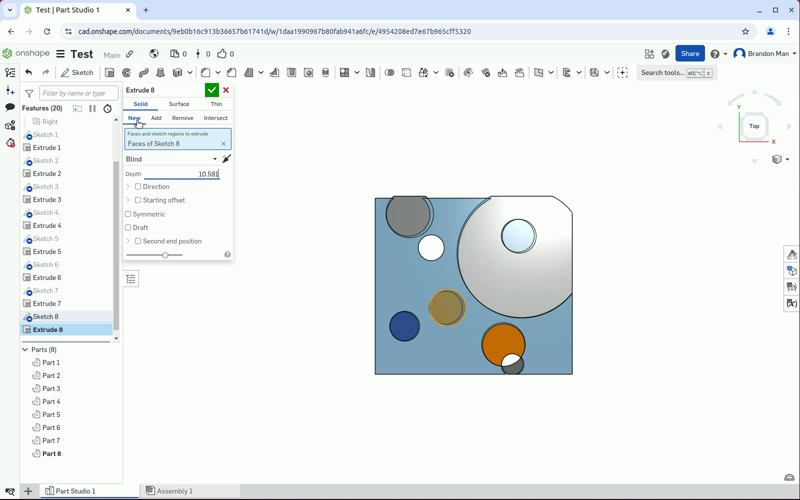
key(enter)
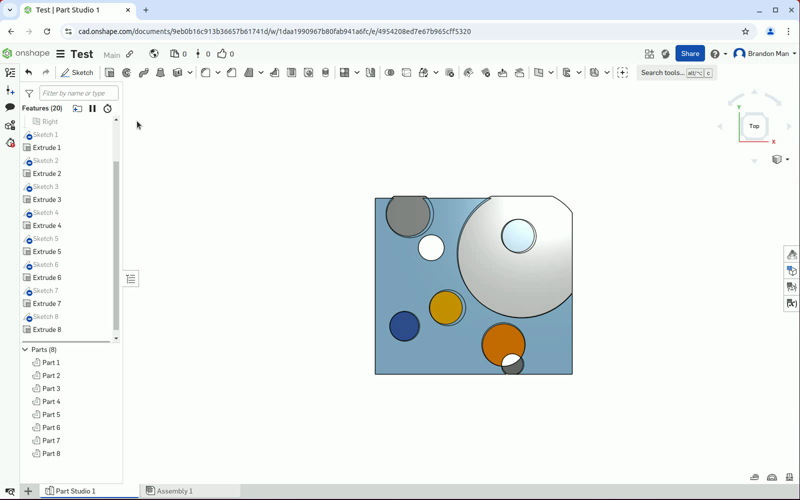
key(shift+h)
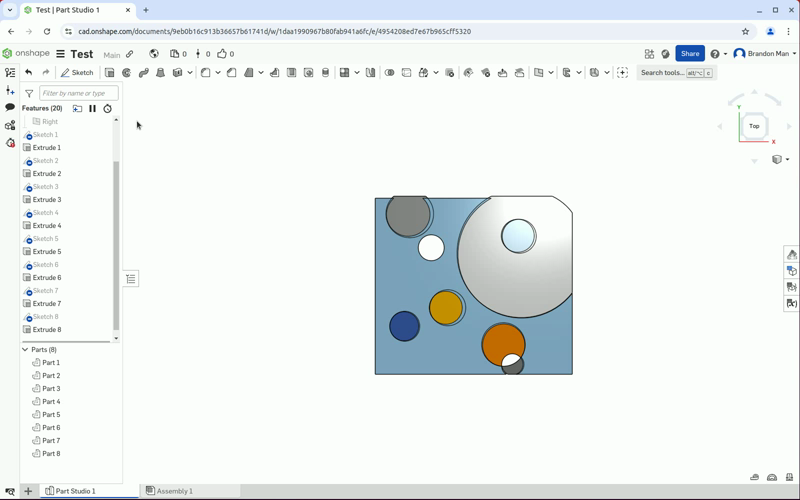
key(shift+h)
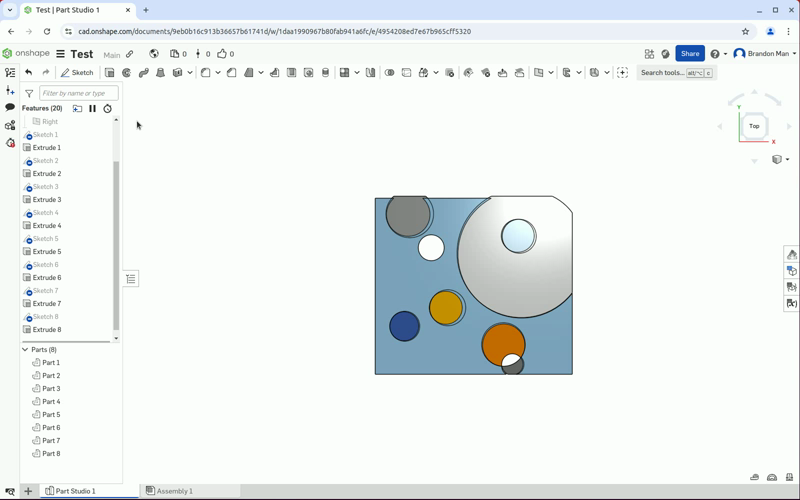
mouse_move(69, 137)
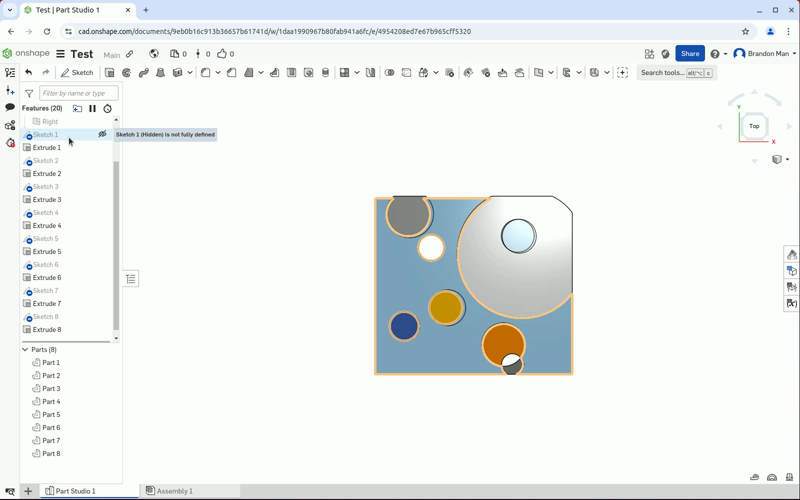
click(69, 137)
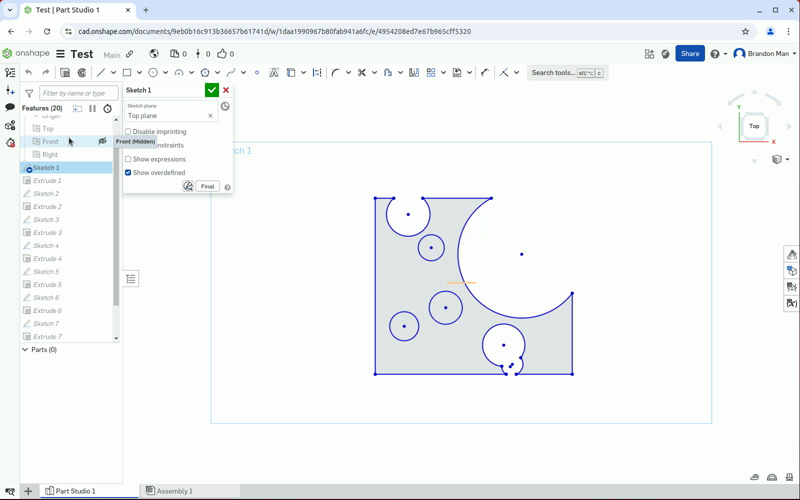
mouse_move(229, 92)
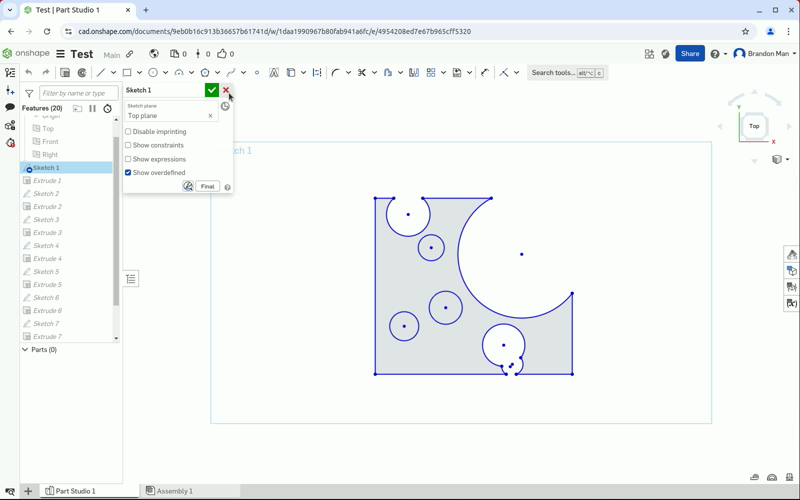
click(229, 92)
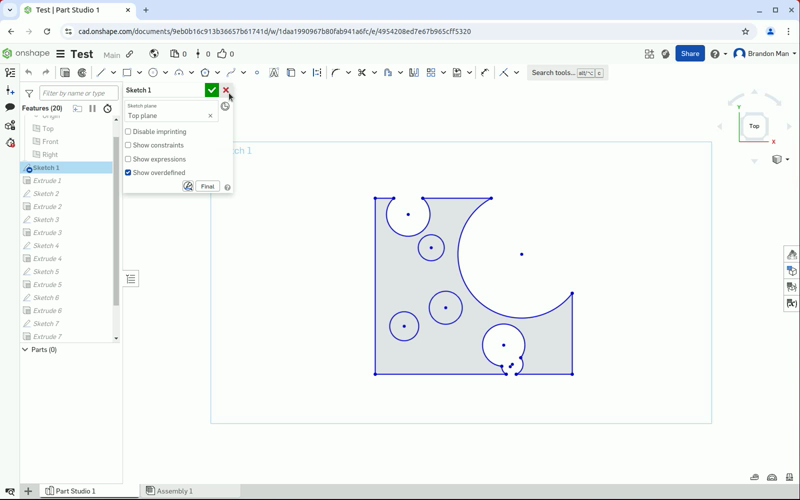
key(shift+s)
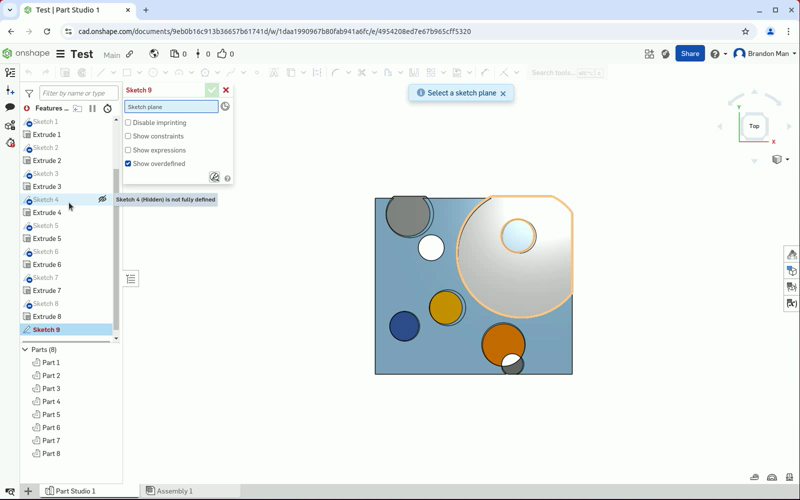
scroll(3)
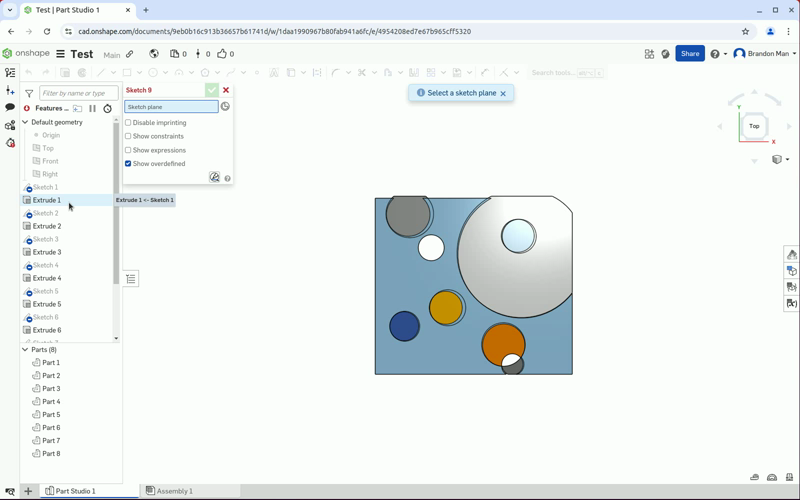
mouse_move(69, 150)
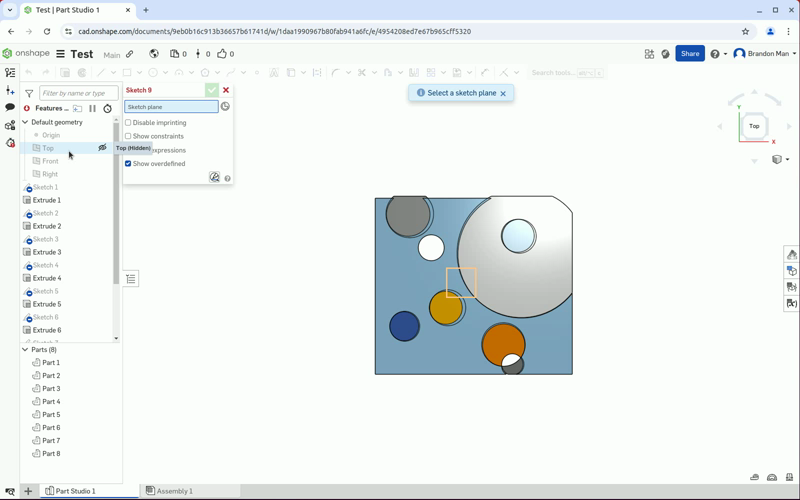
click(69, 150)
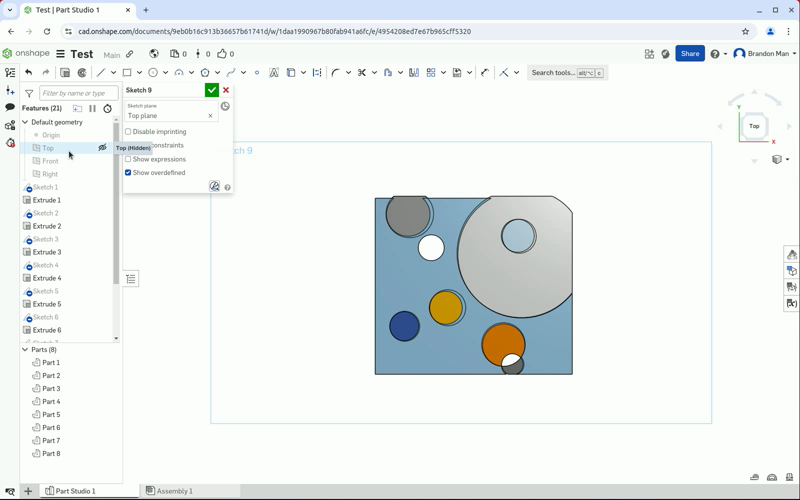
mouse_move(73, 352)
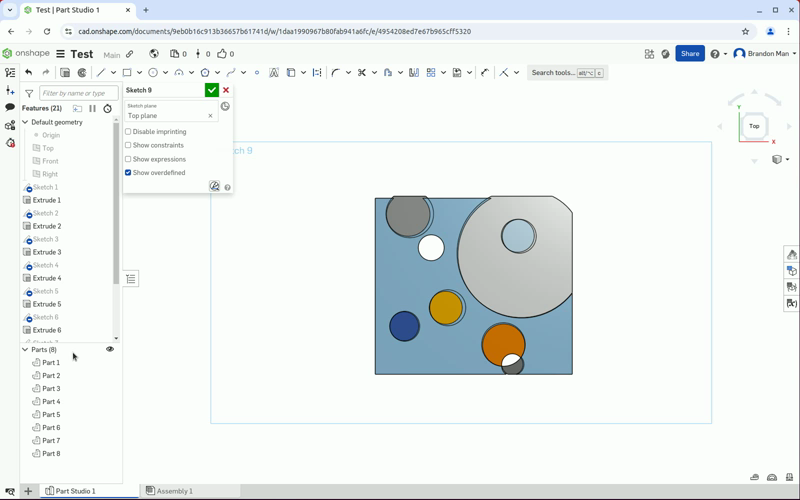
key(y)
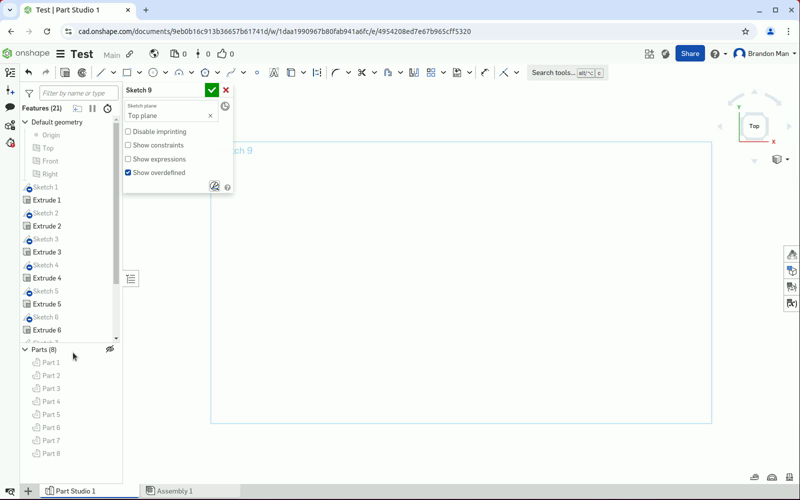
key(a)
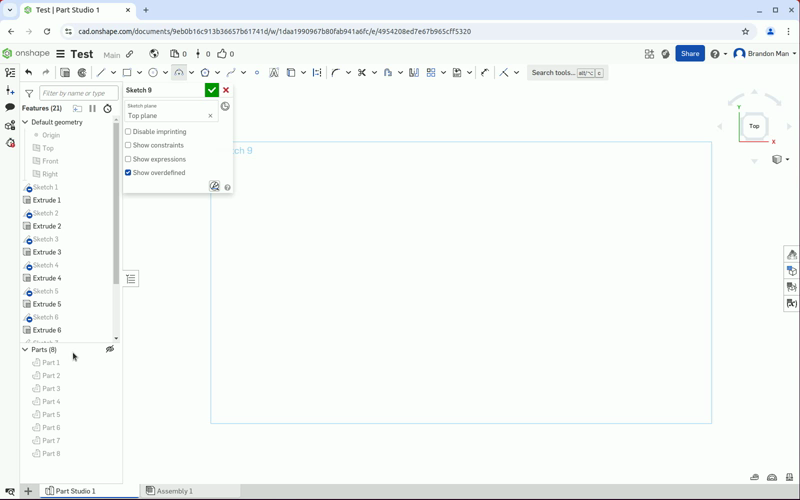
key_down(shift)
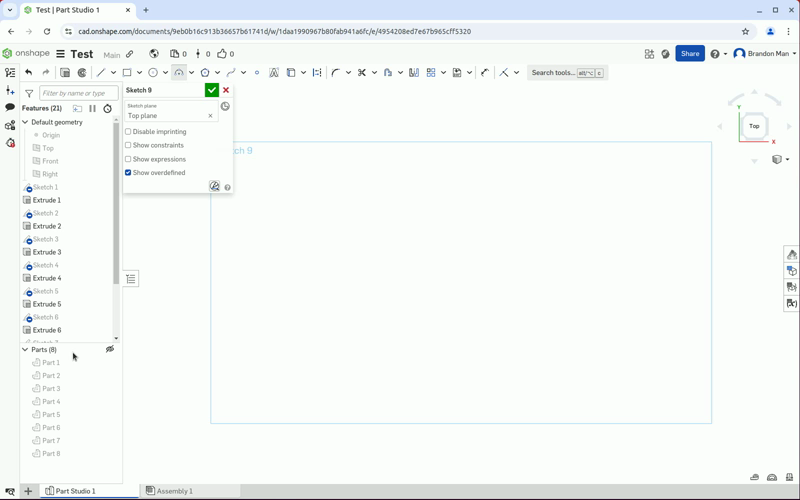
mouse_move(501, 366)
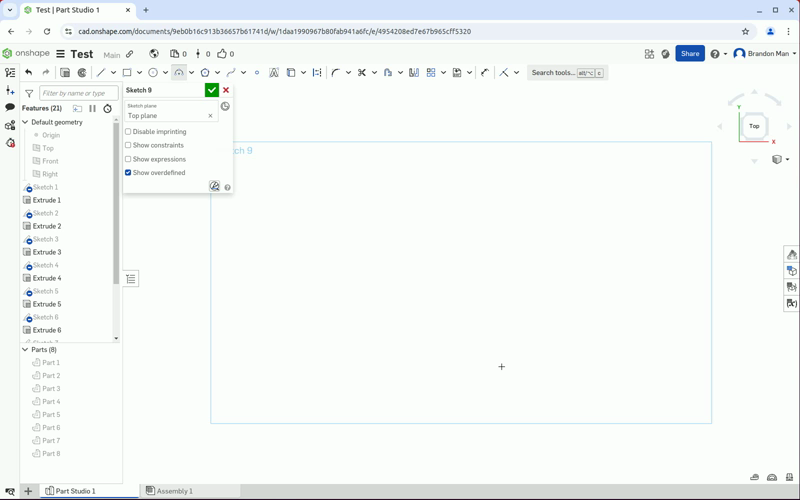
click(501, 366)
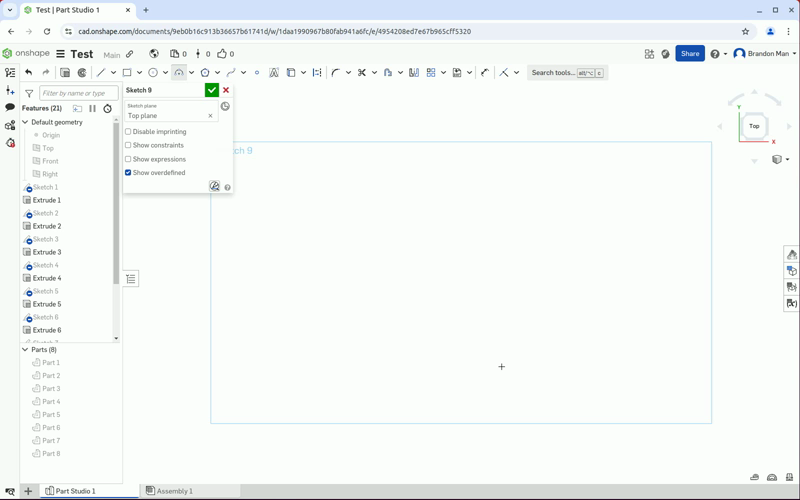
key_up(shift)
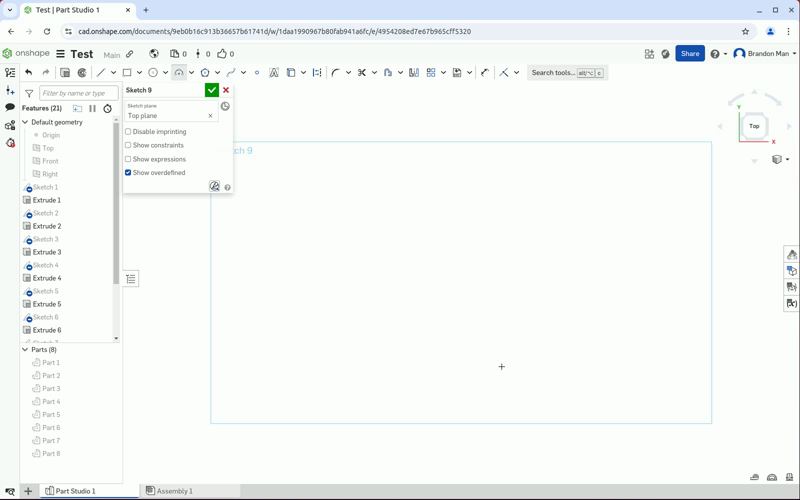
key_down(shift)
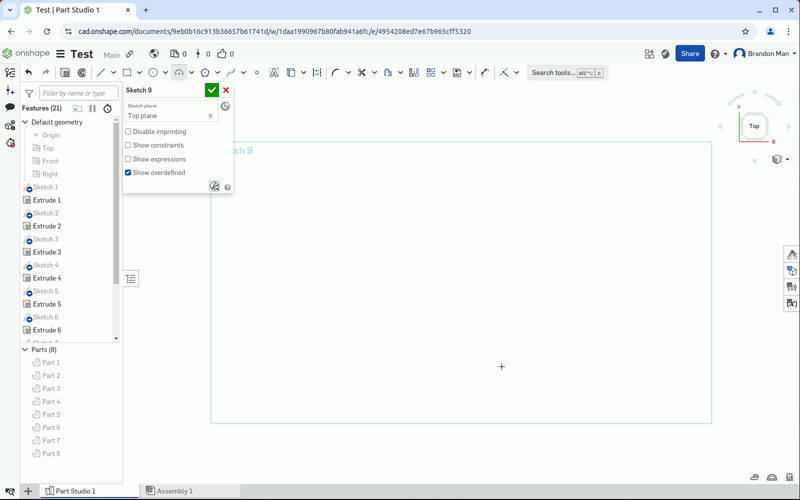
mouse_move(521, 357)
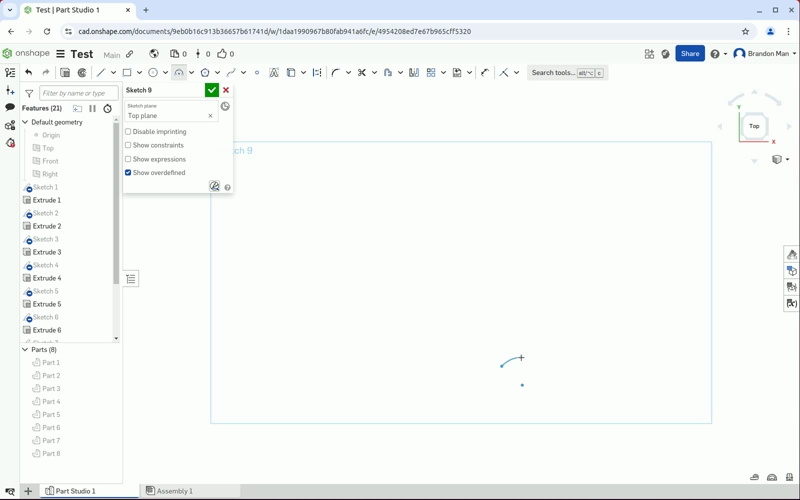
click(521, 357)
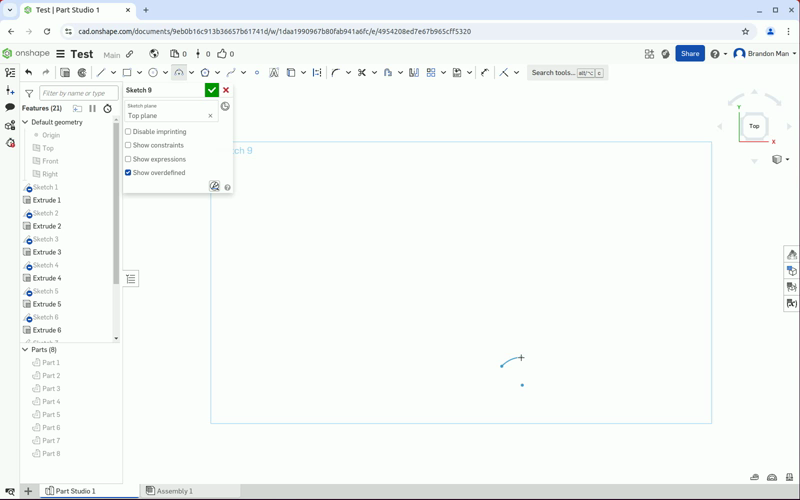
mouse_move(512, 364)
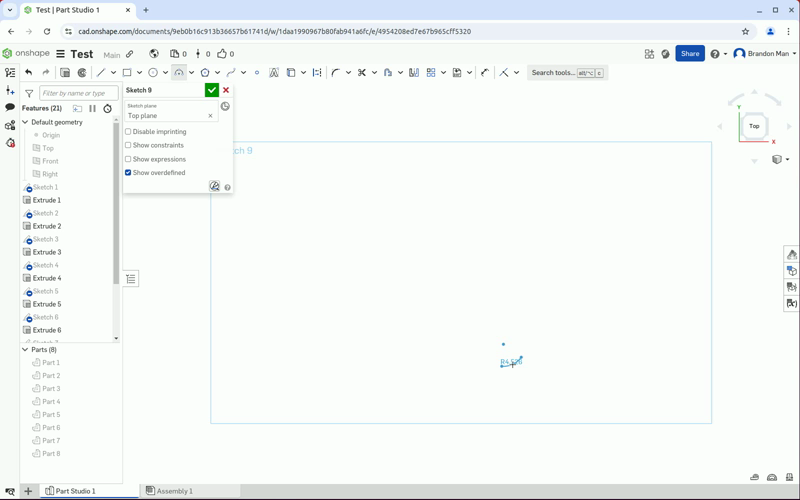
click(512, 364)
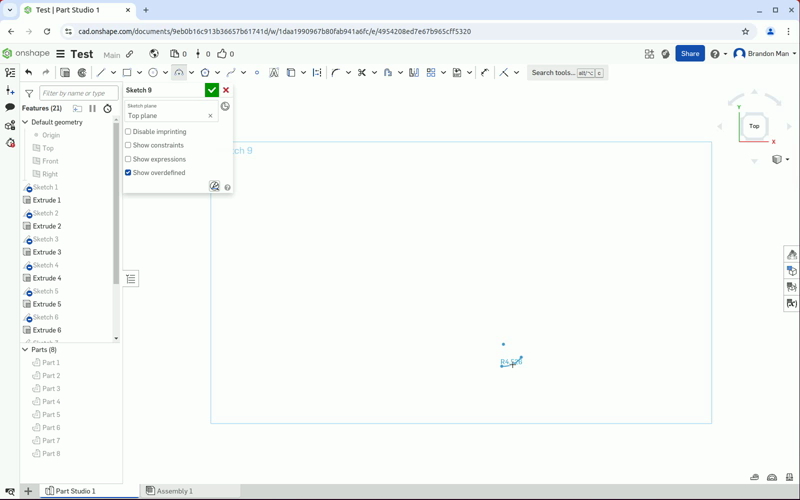
key_up(shift)
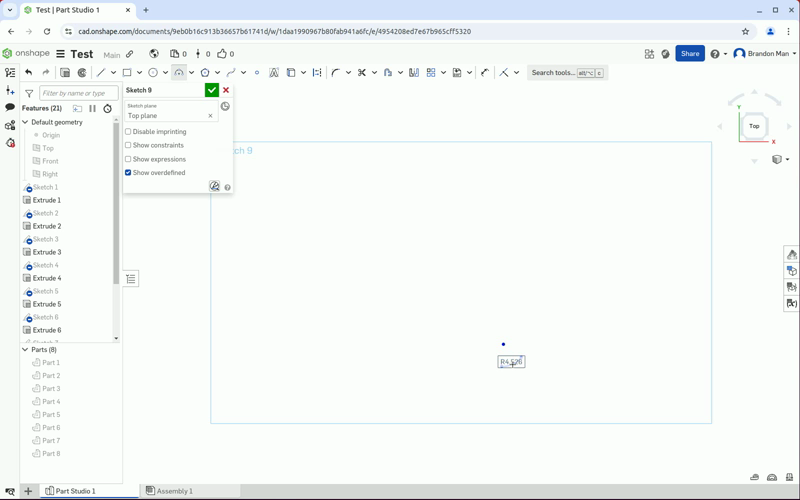
mouse_move(521, 357)
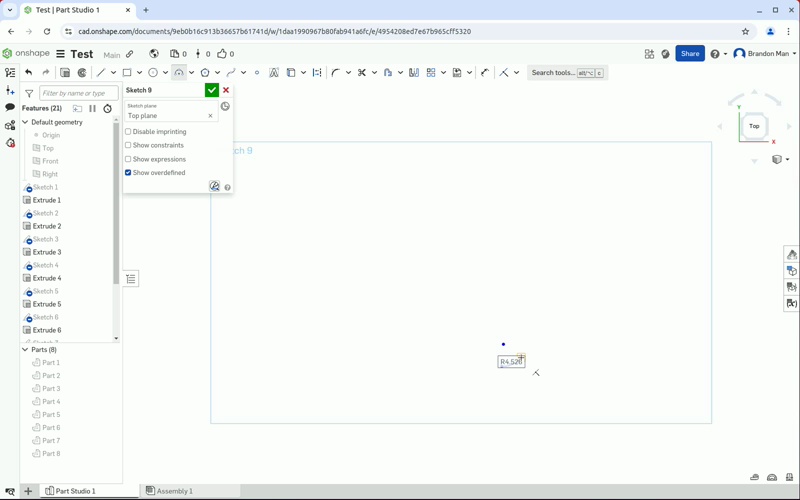
click(521, 357)
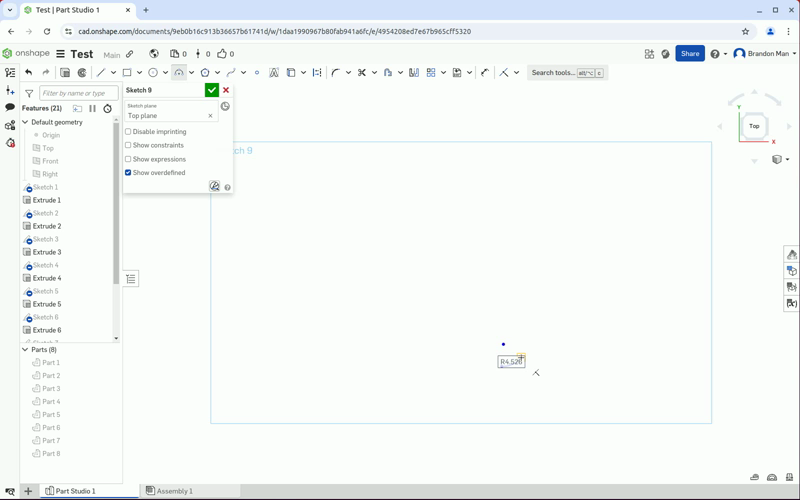
mouse_move(501, 366)
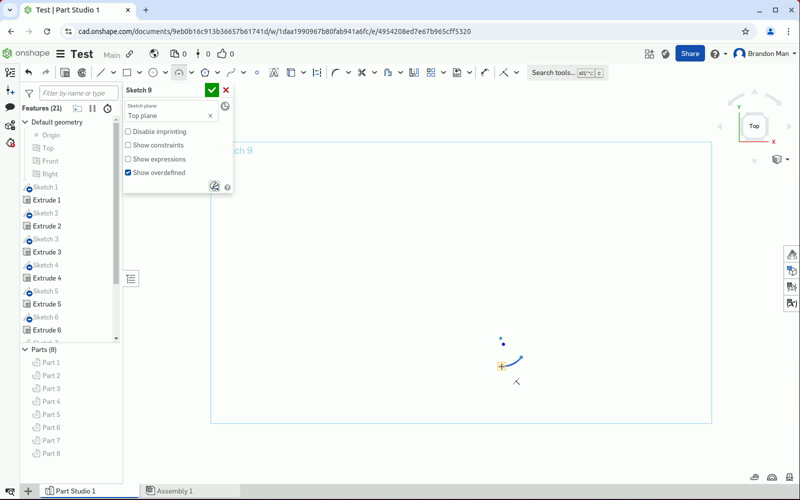
click(501, 366)
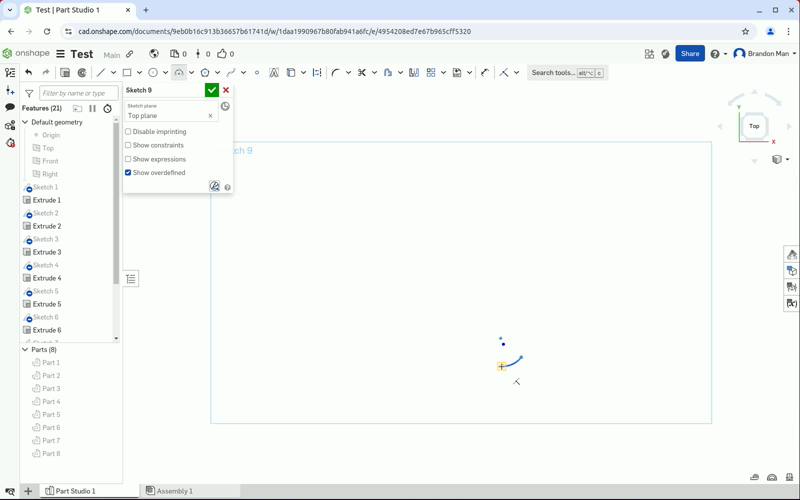
key_down(shift)
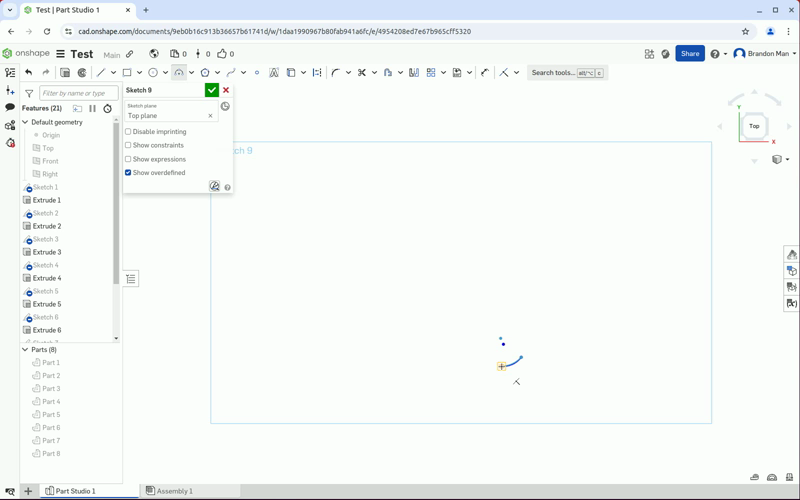
mouse_move(508, 354)
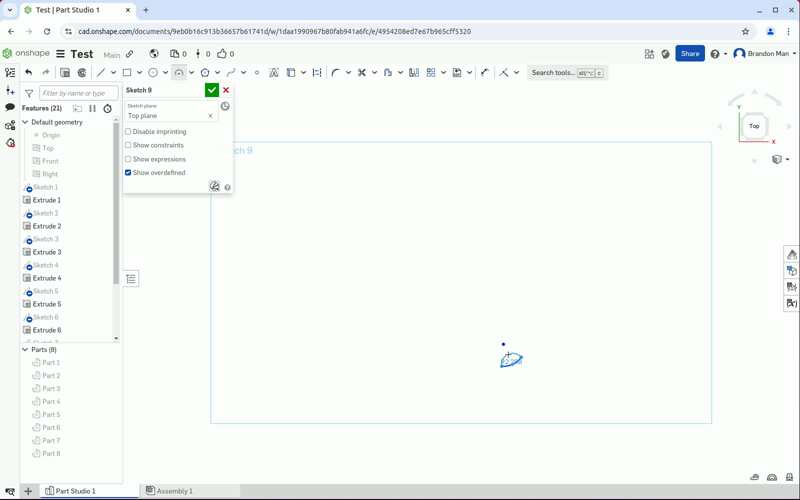
click(508, 354)
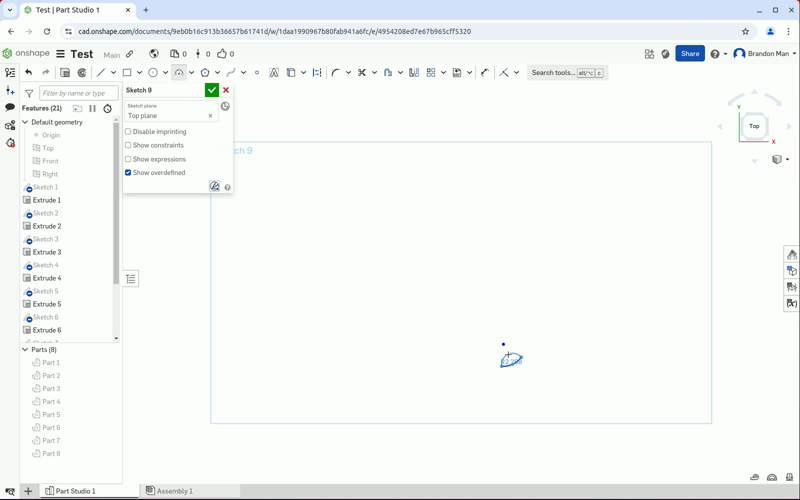
key_up(shift)
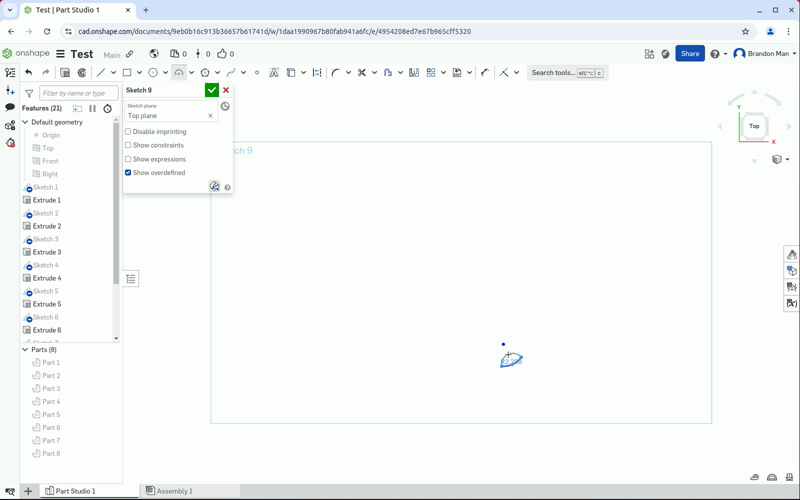
key(esc)
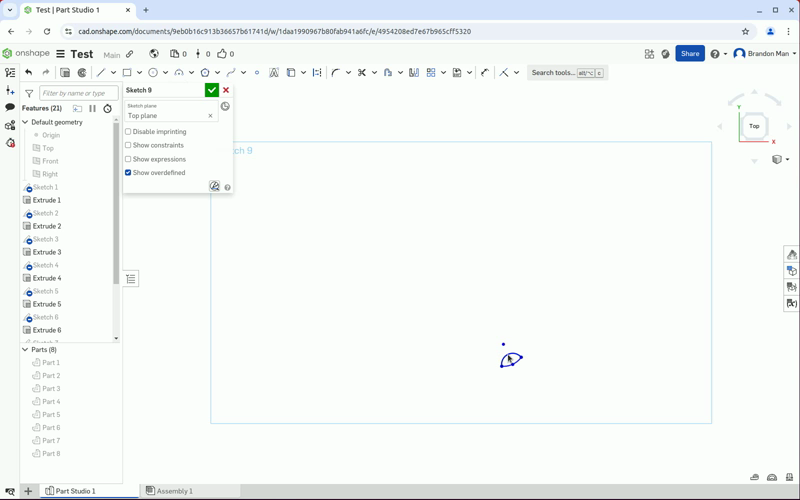
mouse_move(510, 362)
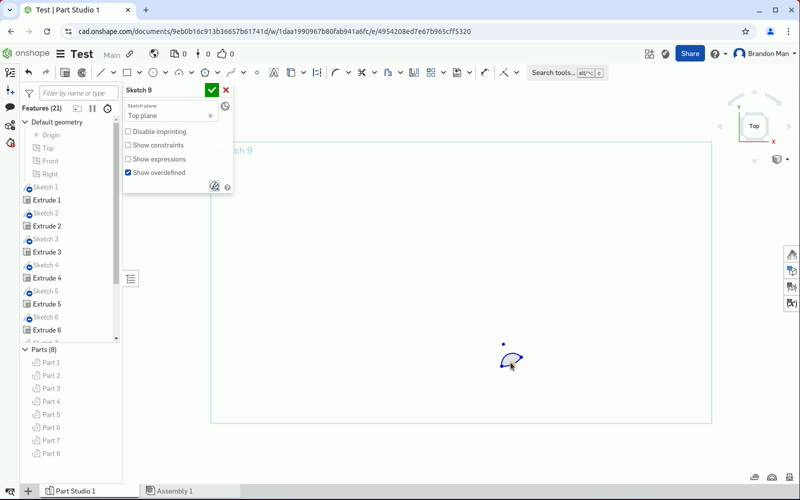
scroll(6)
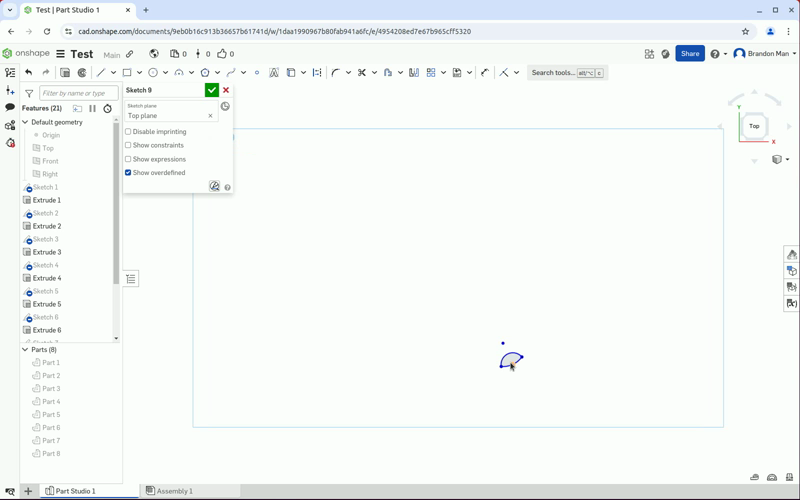
scroll(6)
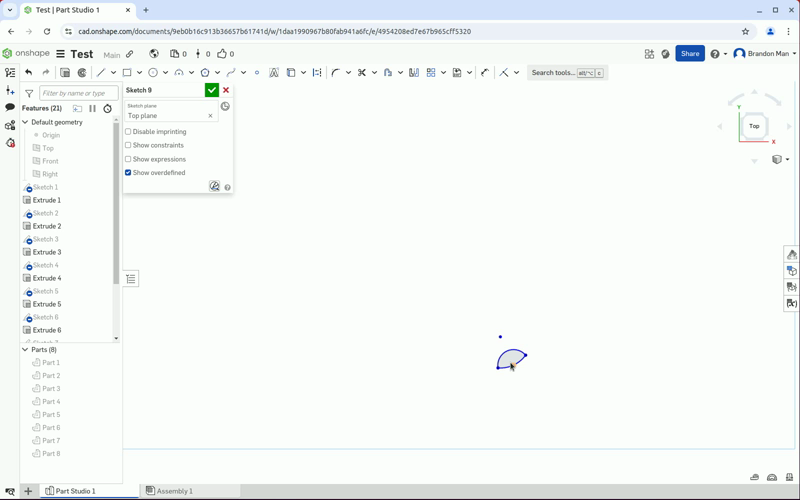
scroll(6)
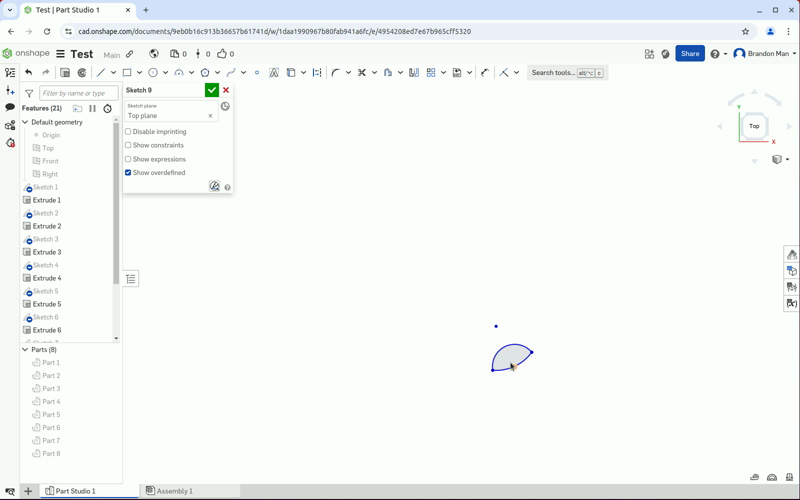
scroll(6)
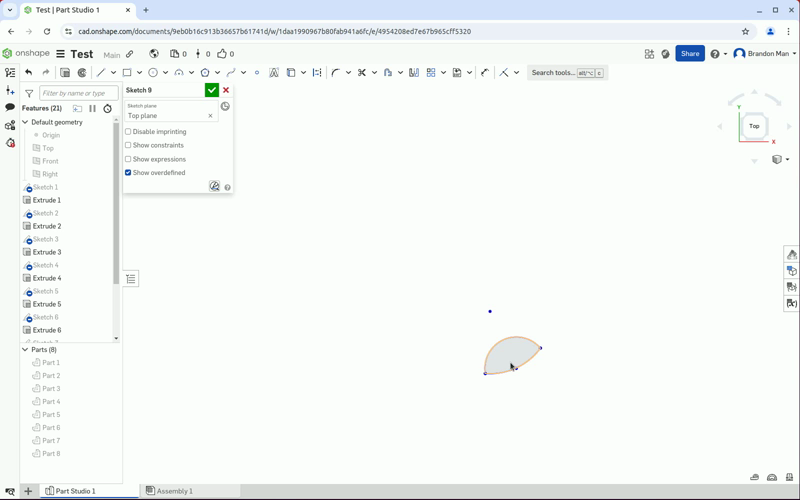
scroll(6)
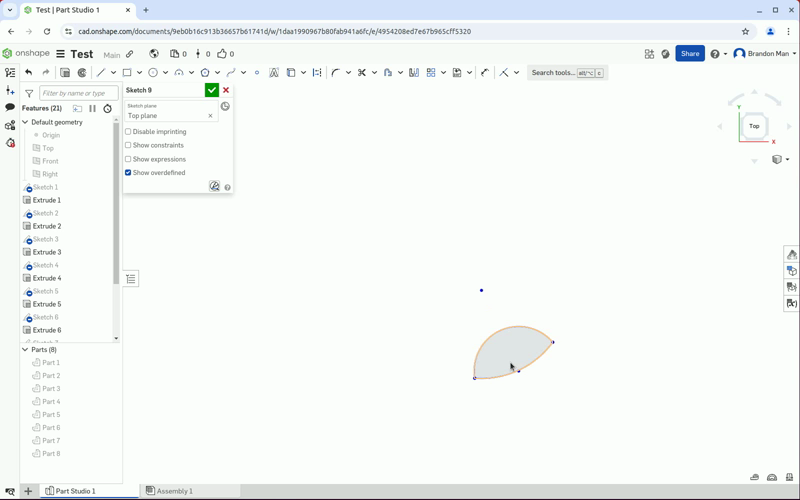
scroll(6)
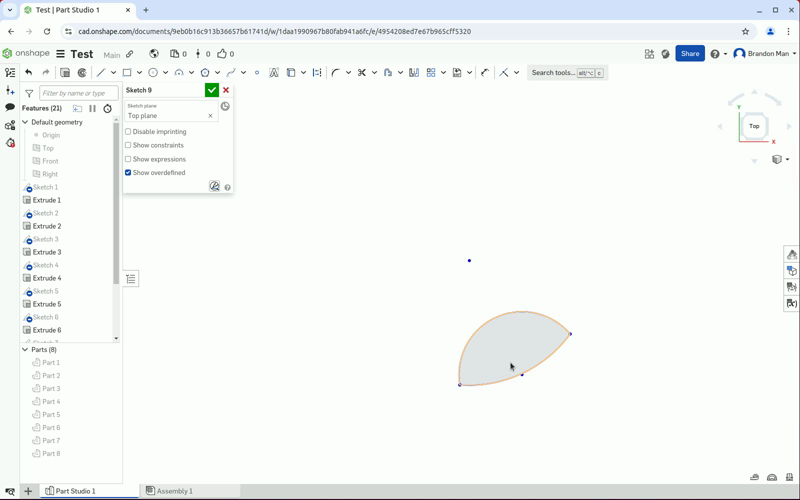
scroll(6)
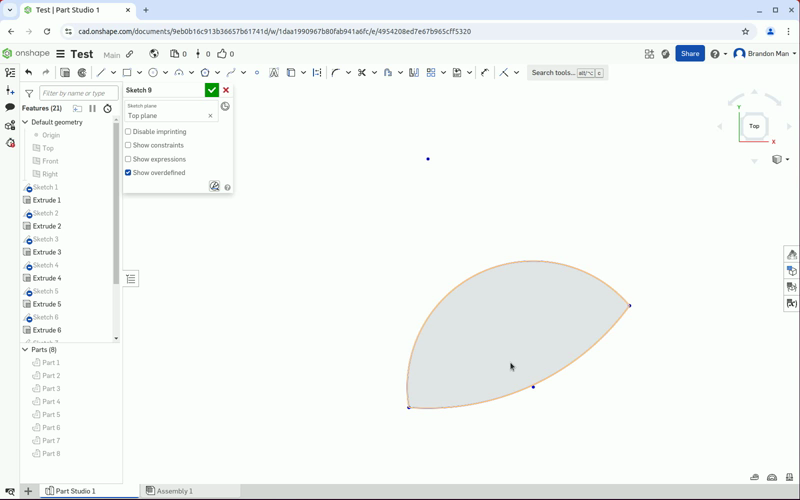
click(510, 362)
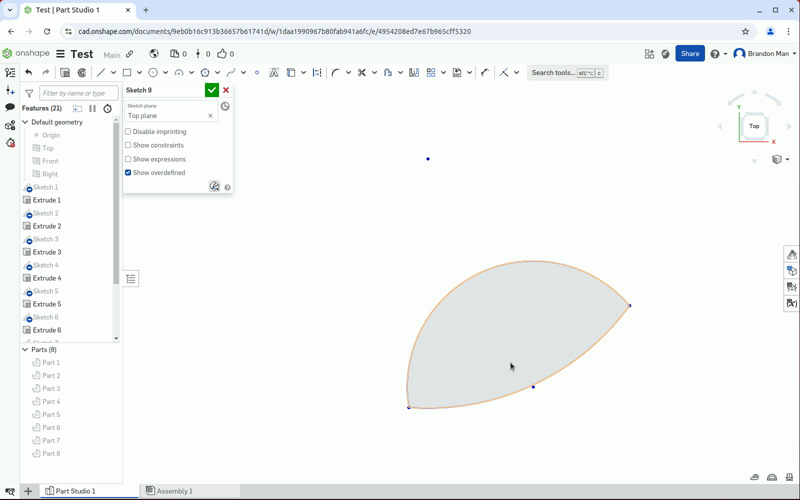
scroll(-6)
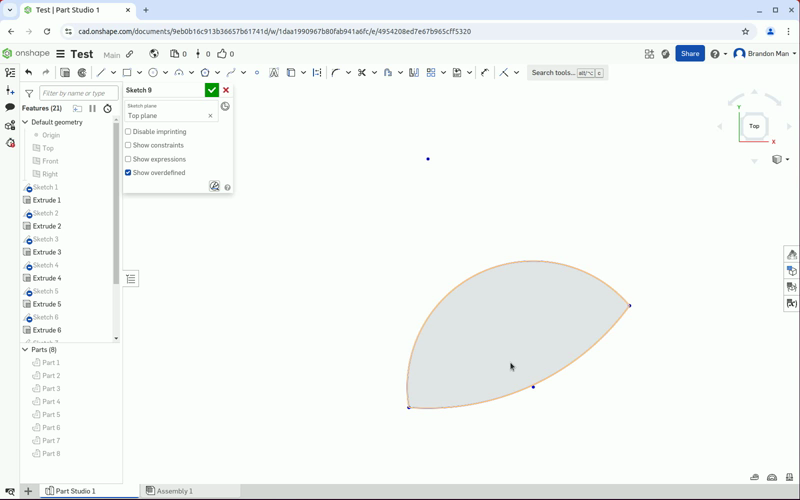
scroll(-6)
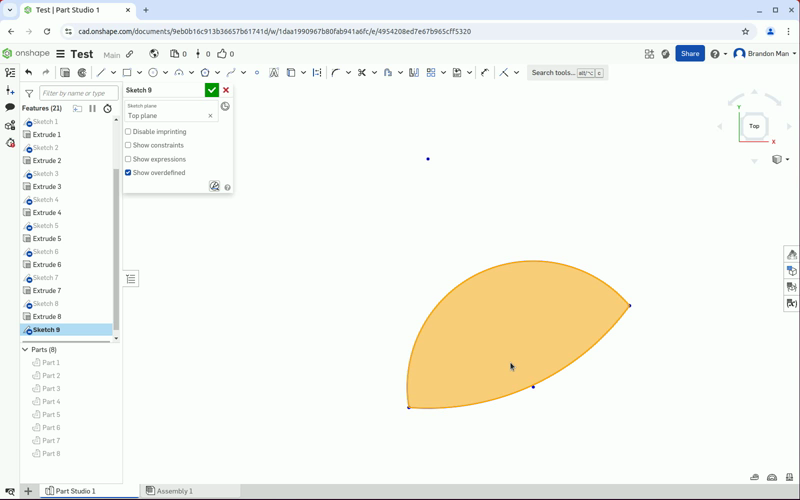
scroll(-6)
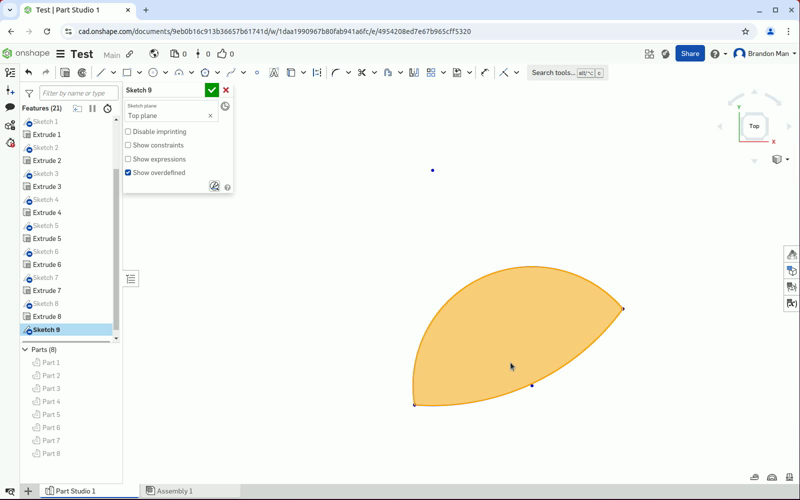
scroll(-6)
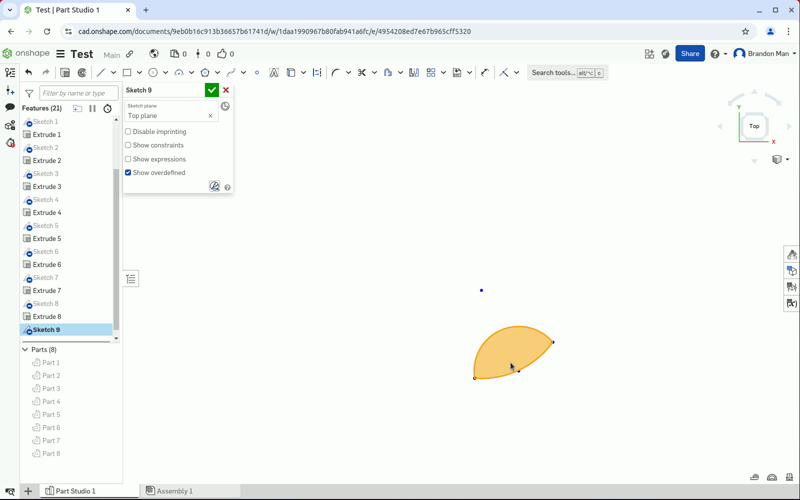
scroll(-6)
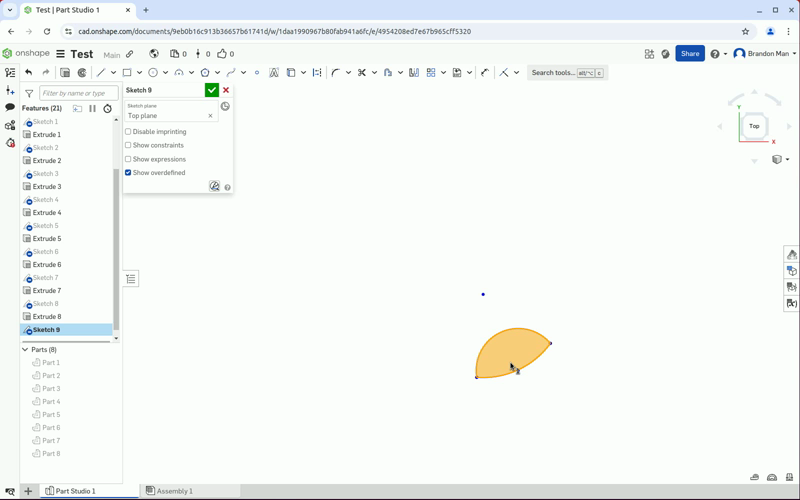
scroll(-6)
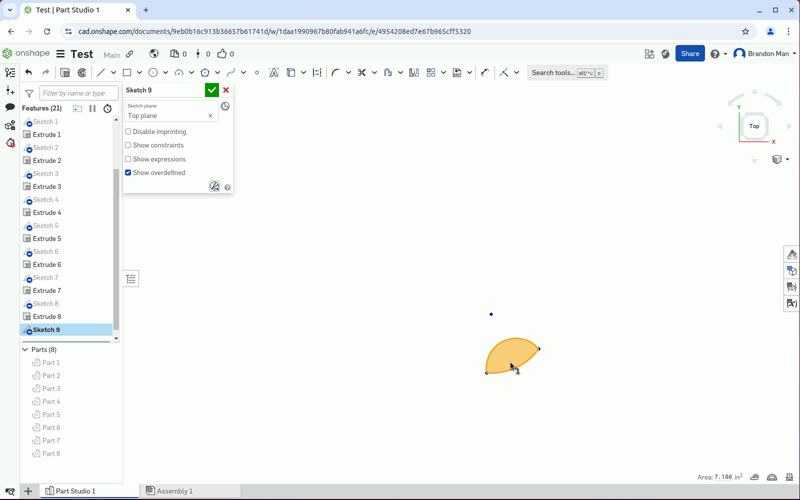
scroll(-6)
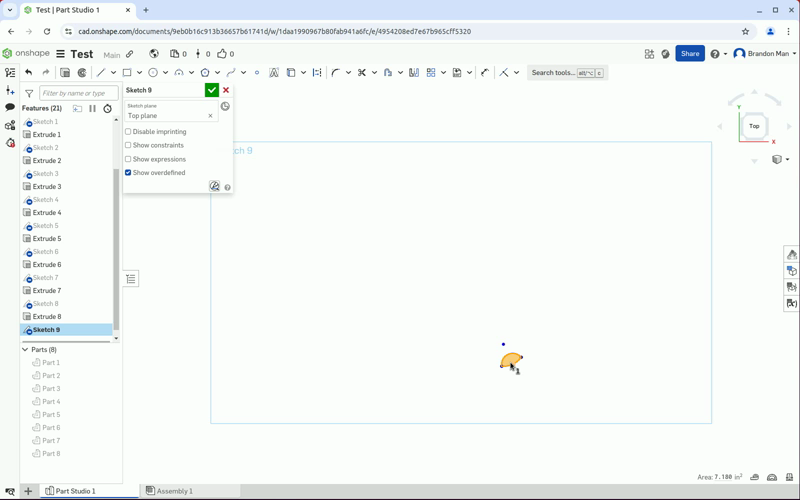
mouse_move(73, 352)
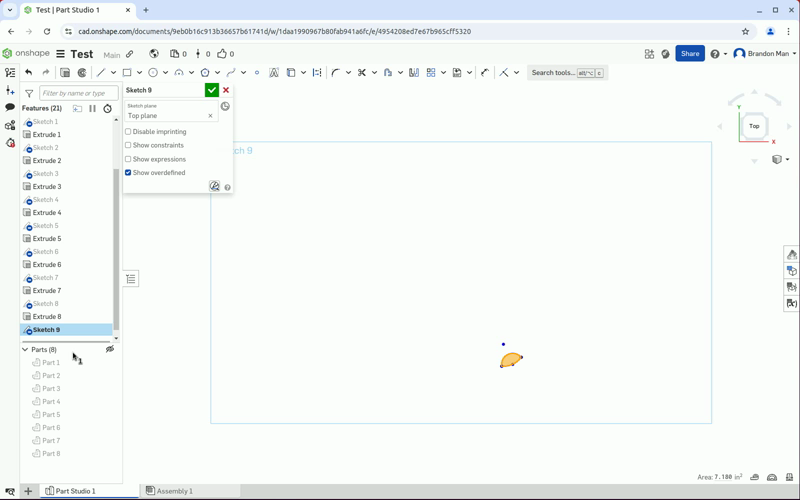
key(shift+y)
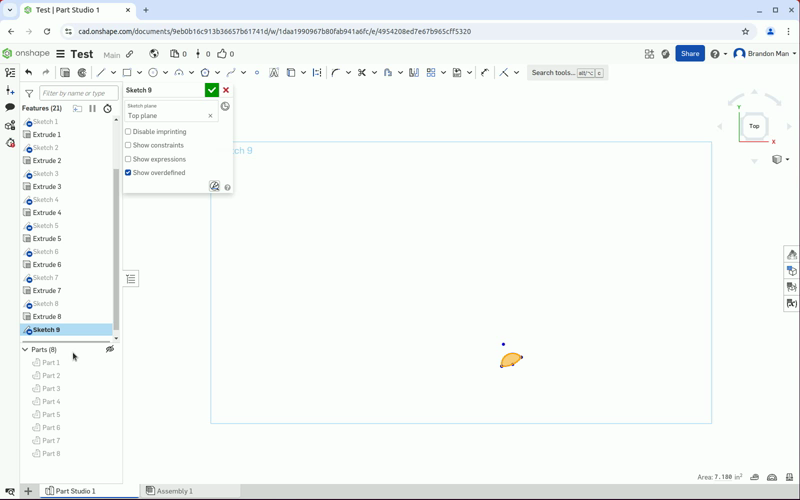
key(shift+e)
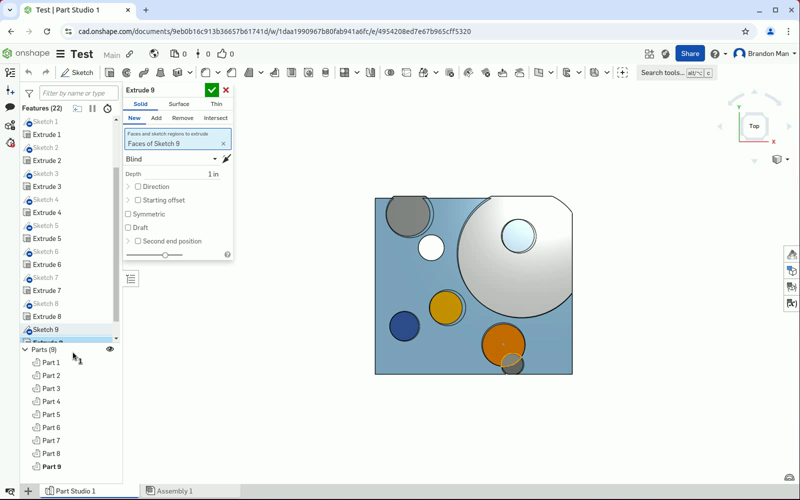
mouse_move(143, 106)
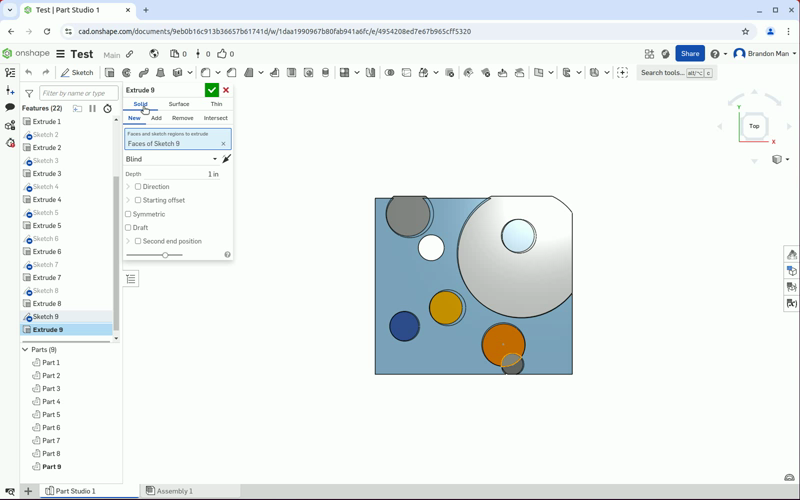
click(143, 106)
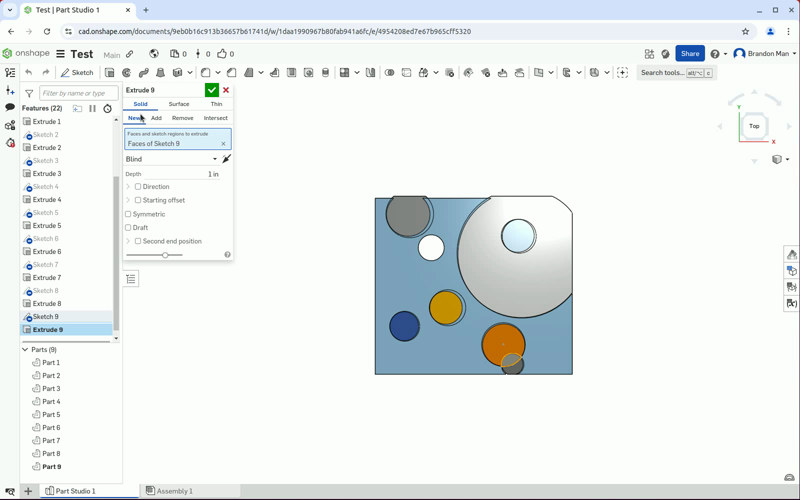
mouse_move(137, 120)
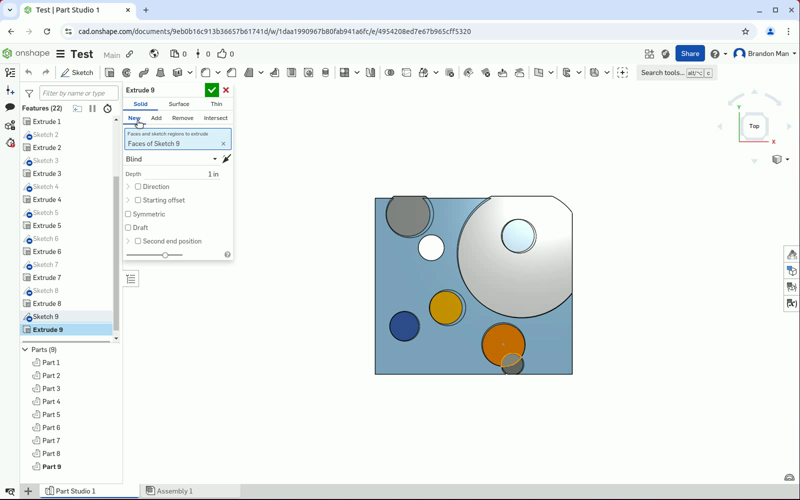
click(137, 120)
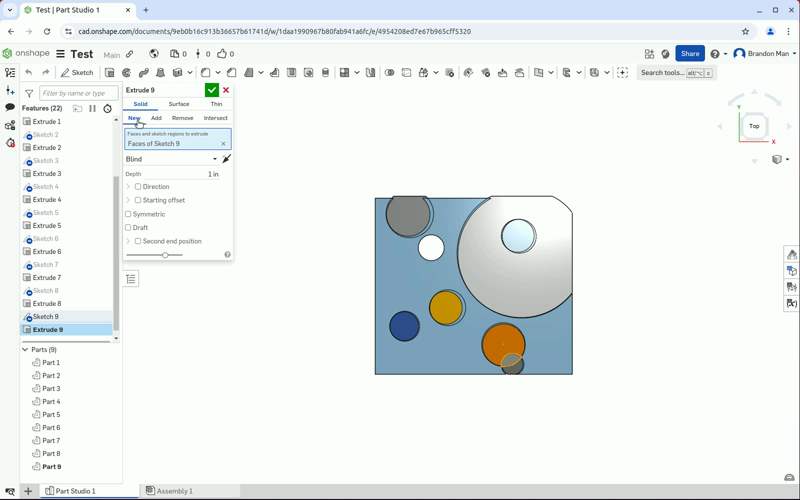
key(tab, 4)
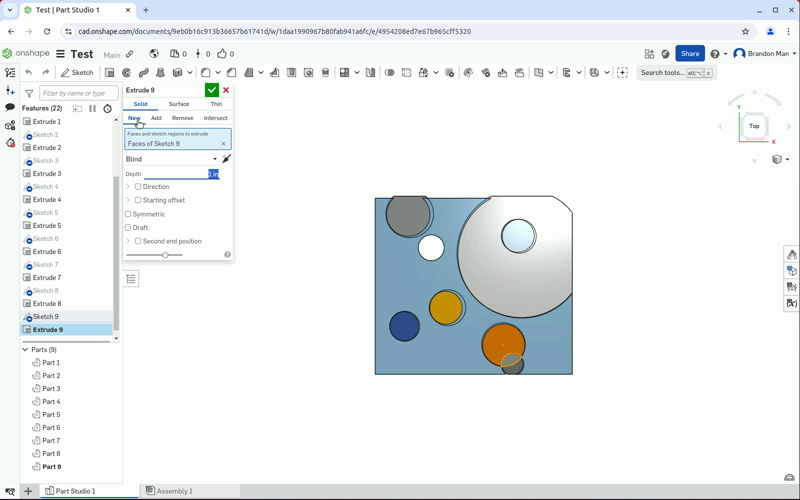
text(10.591)
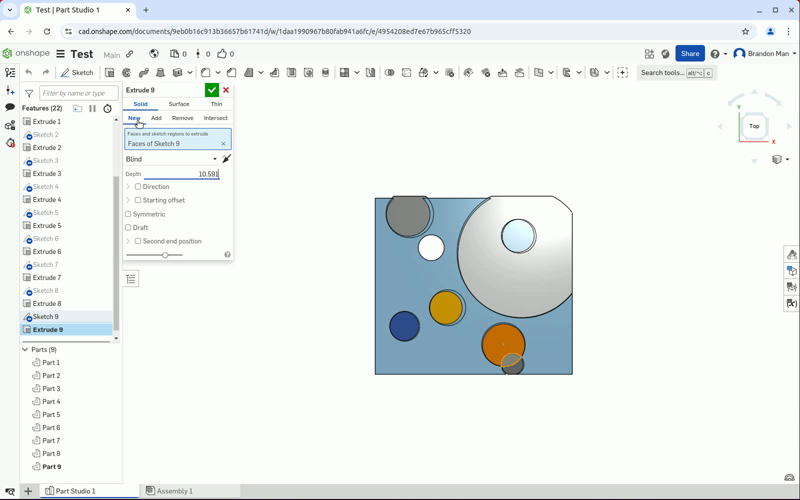
key(enter)
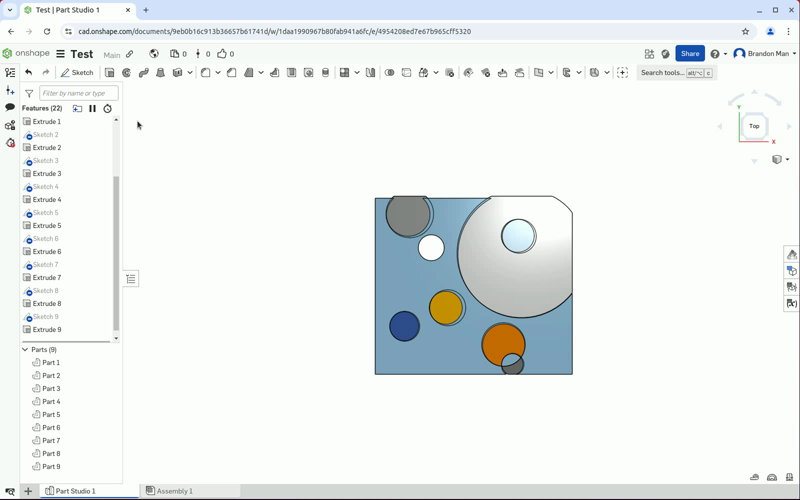
key(shift+h)
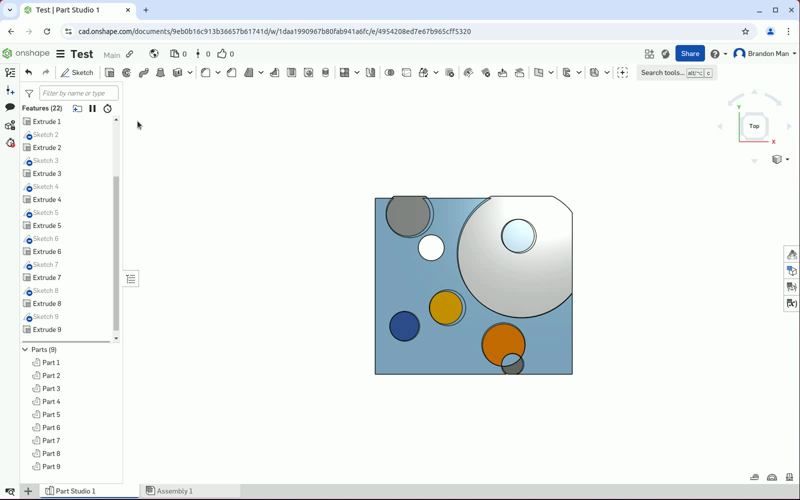
key(shift+h)
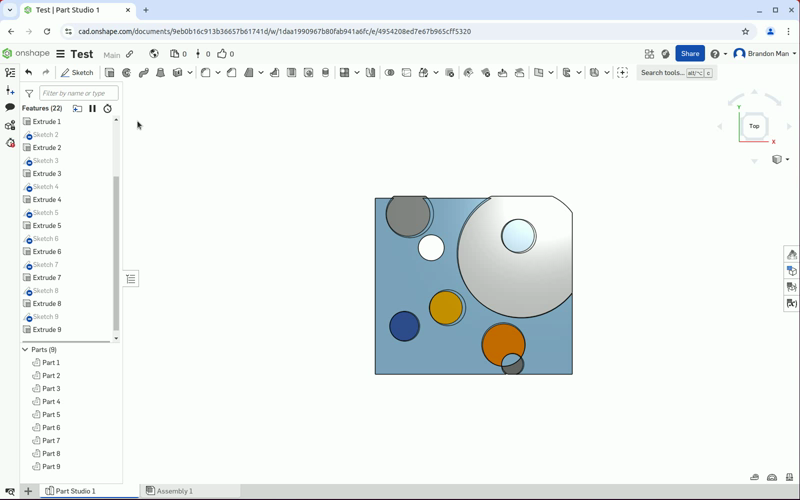
mouse_move(69, 111)
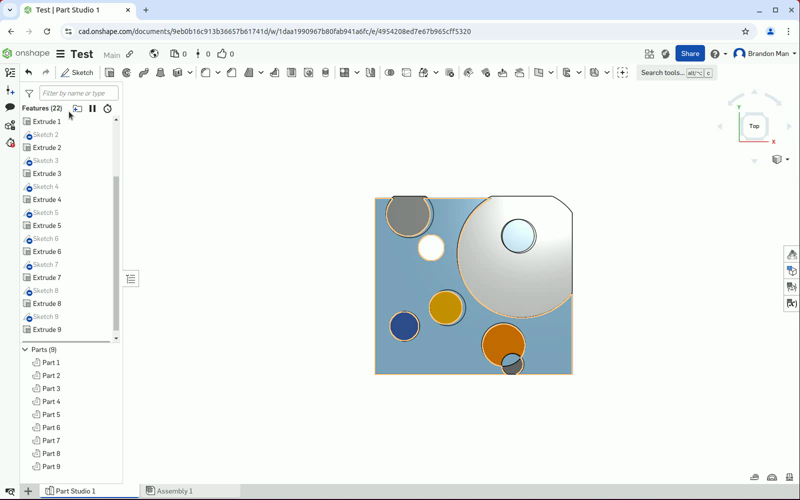
click(69, 111)
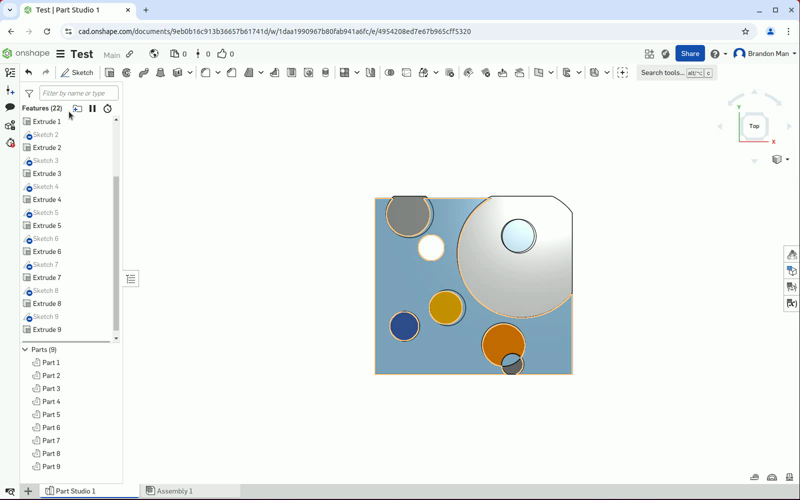
key(shift+s)
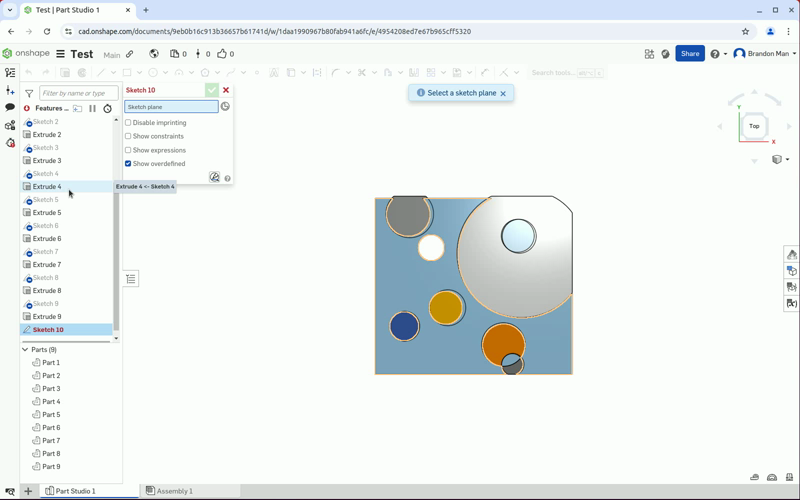
scroll(3)
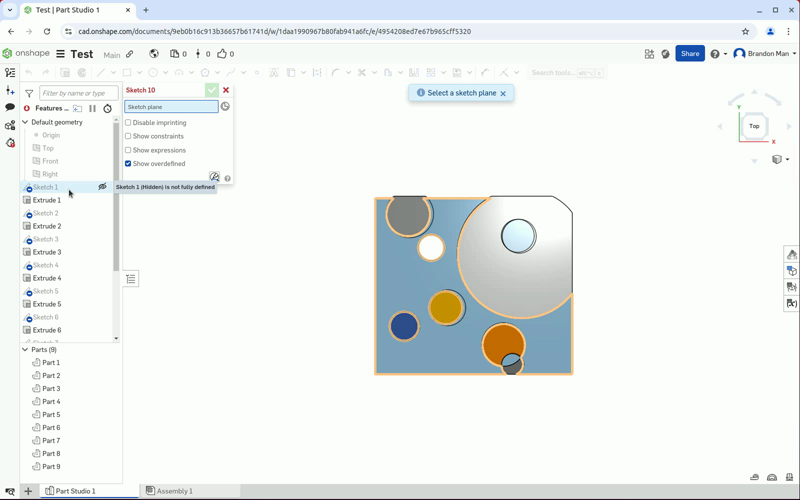
mouse_move(69, 150)
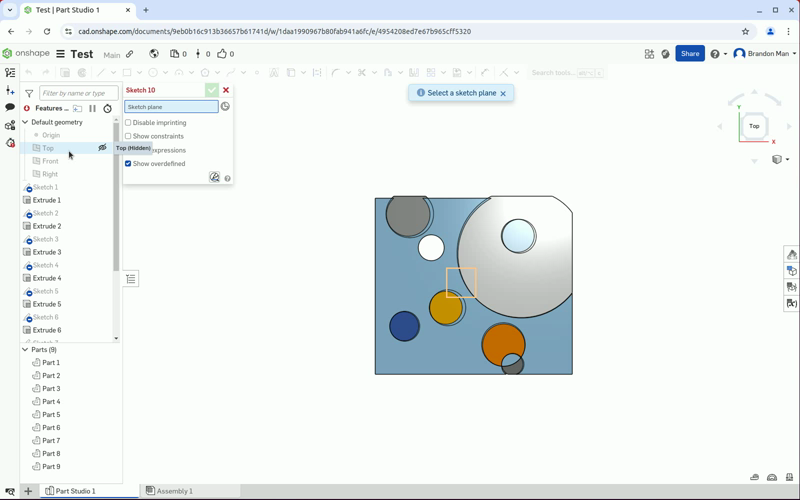
click(69, 150)
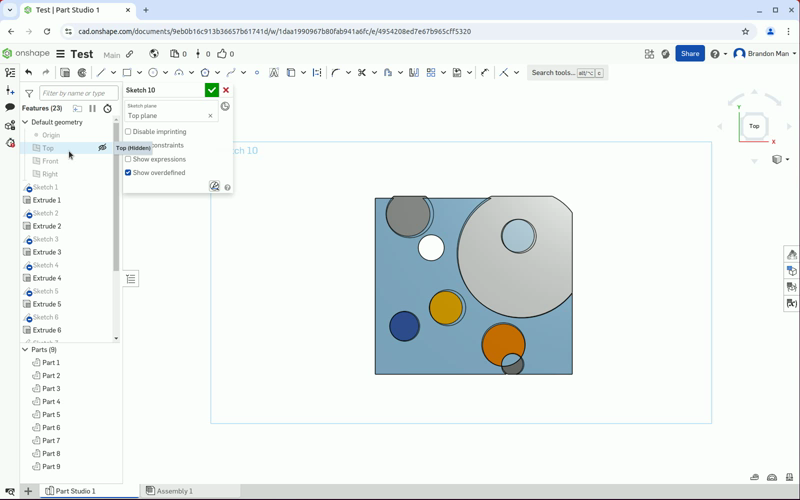
mouse_move(73, 352)
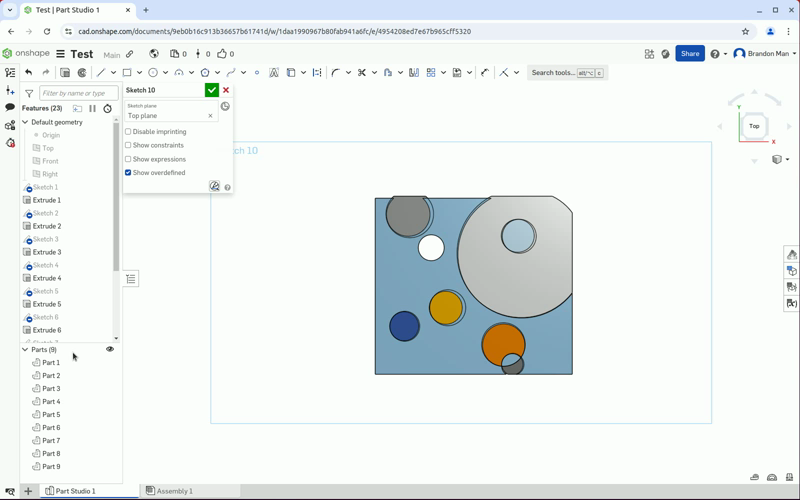
key(y)
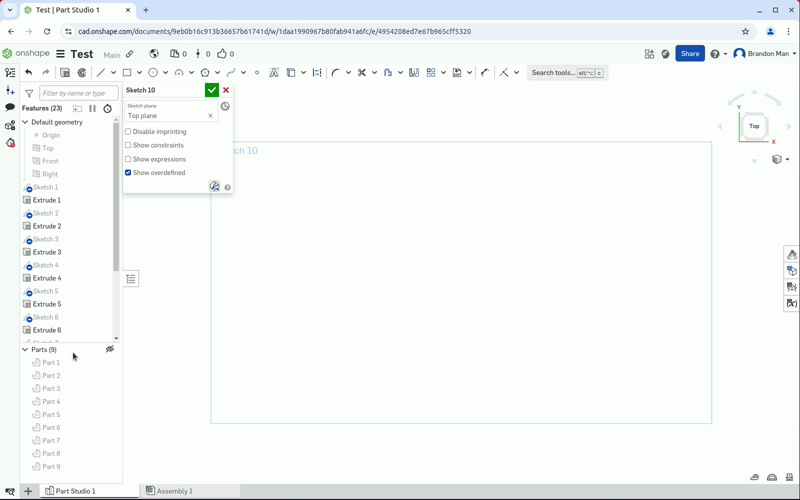
key(c)
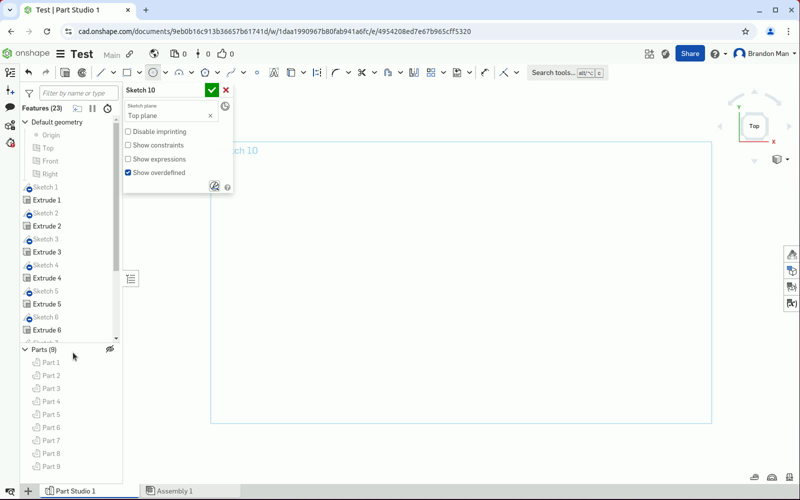
key_down(shift)
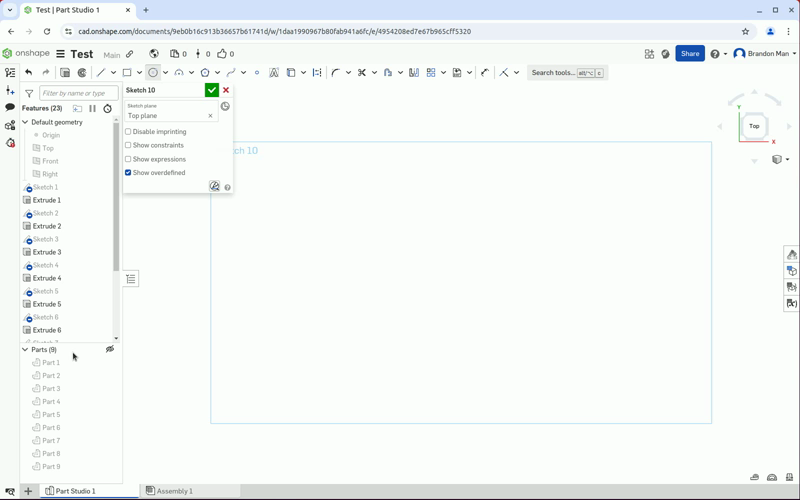
mouse_move(431, 246)
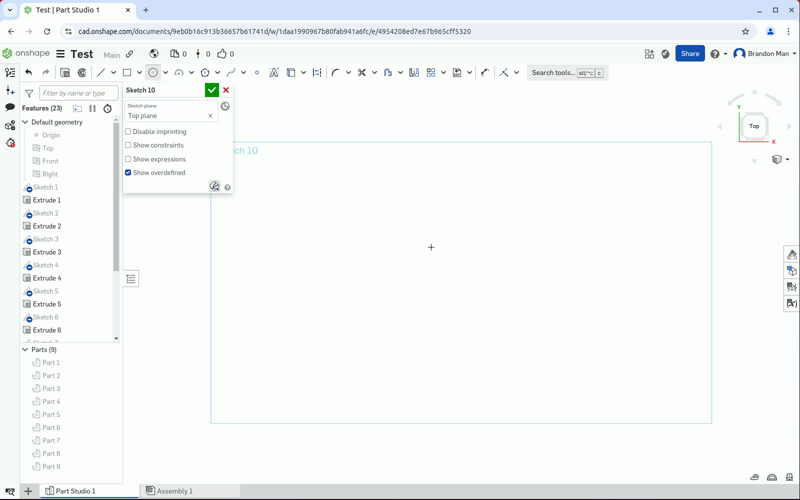
click(431, 246)
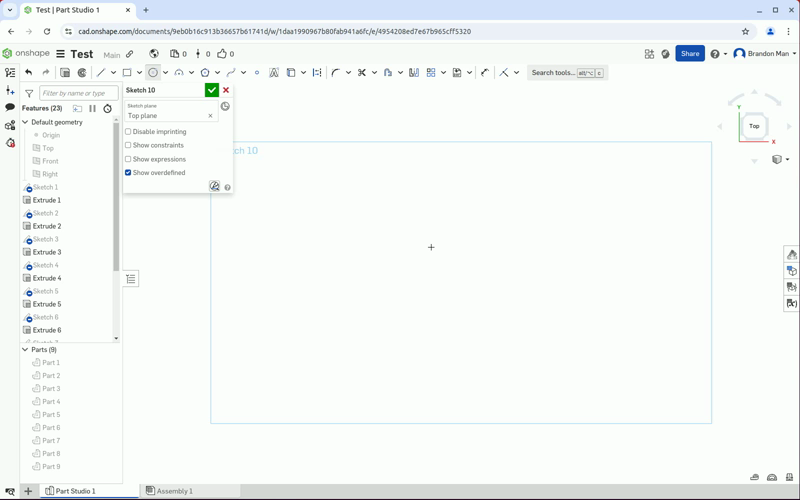
key_up(shift)
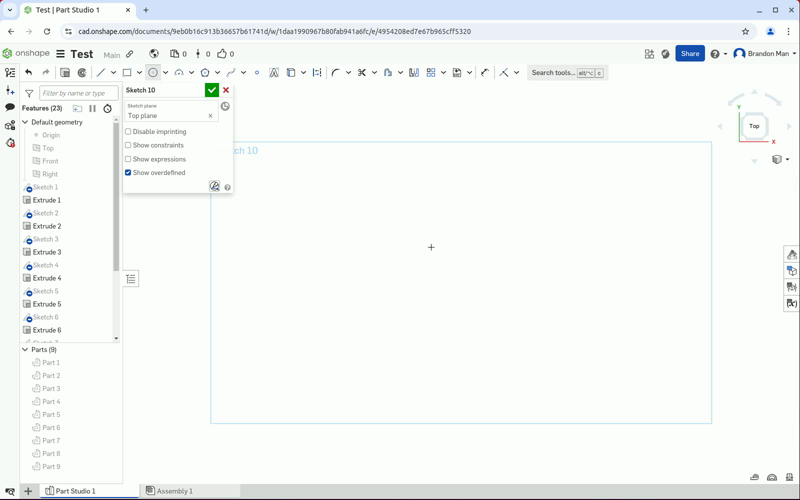
mouse_move(444, 246)
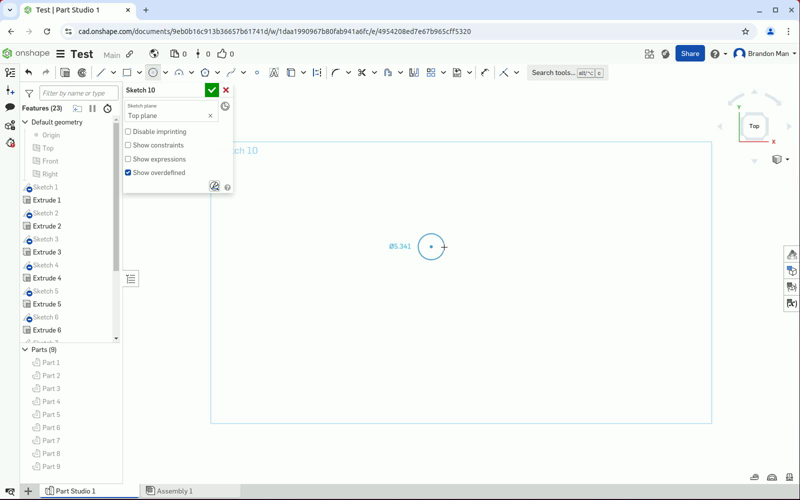
click(444, 246)
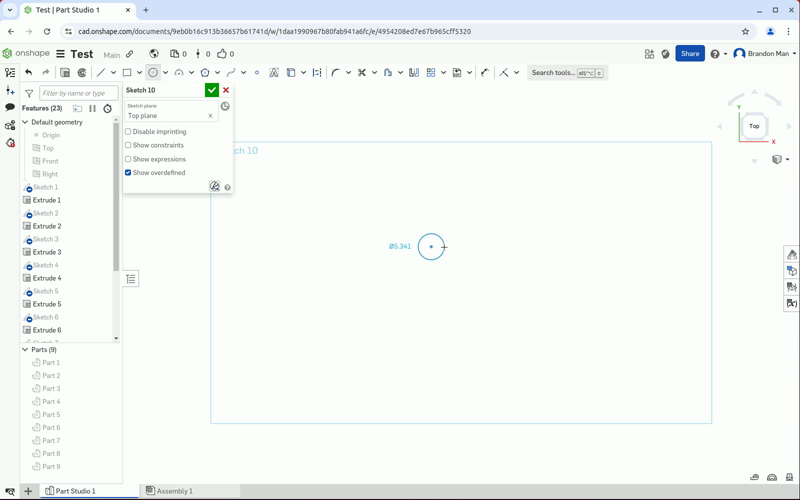
key(esc)
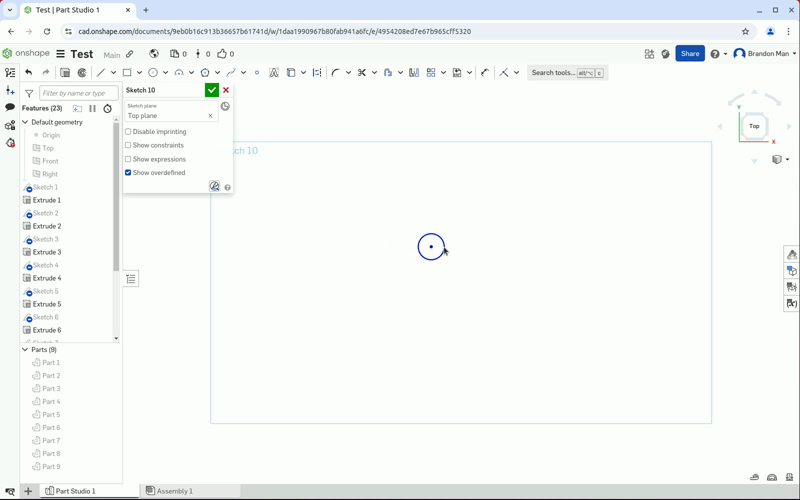
mouse_move(439, 251)
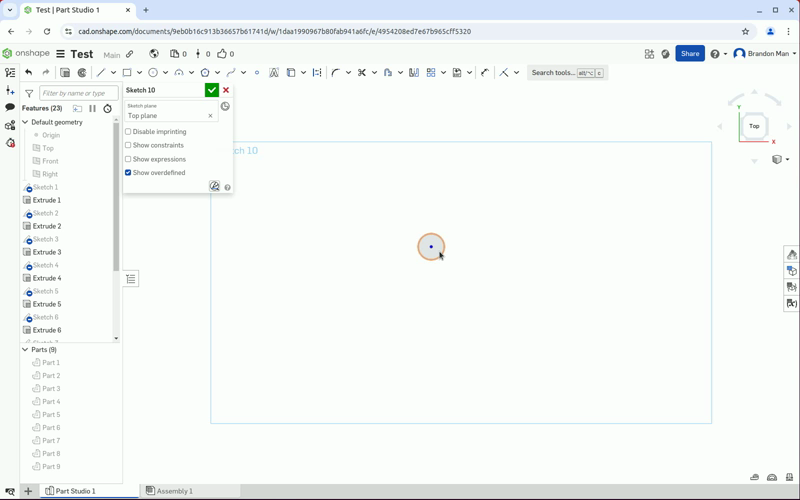
scroll(6)
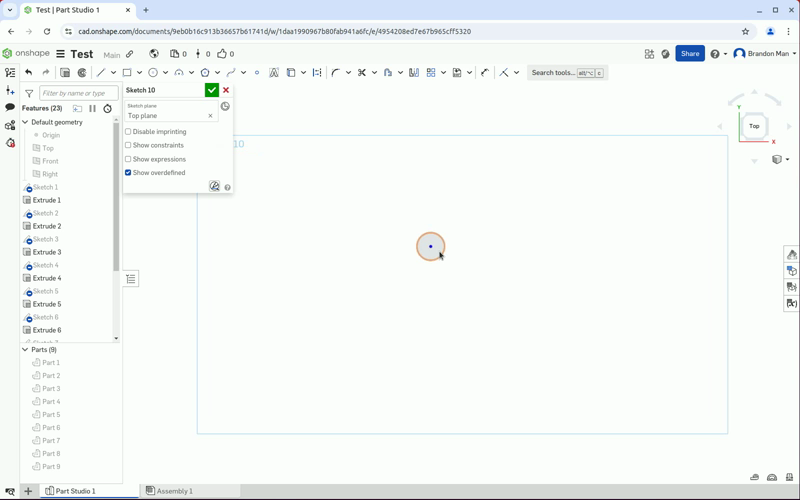
scroll(6)
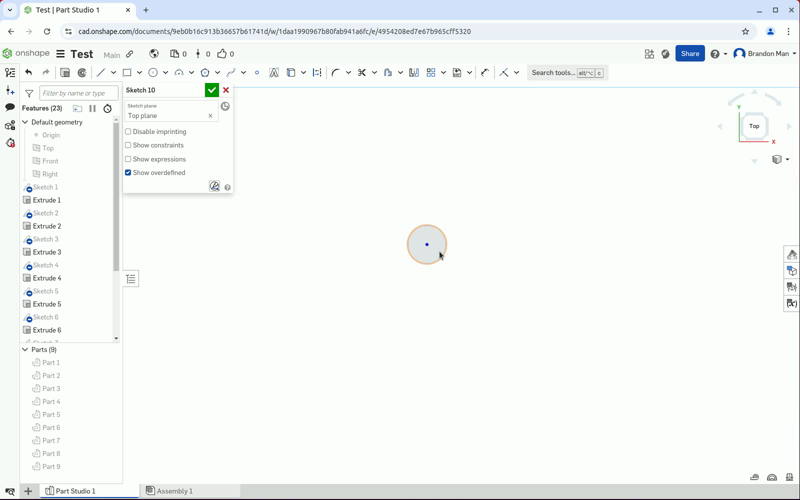
scroll(6)
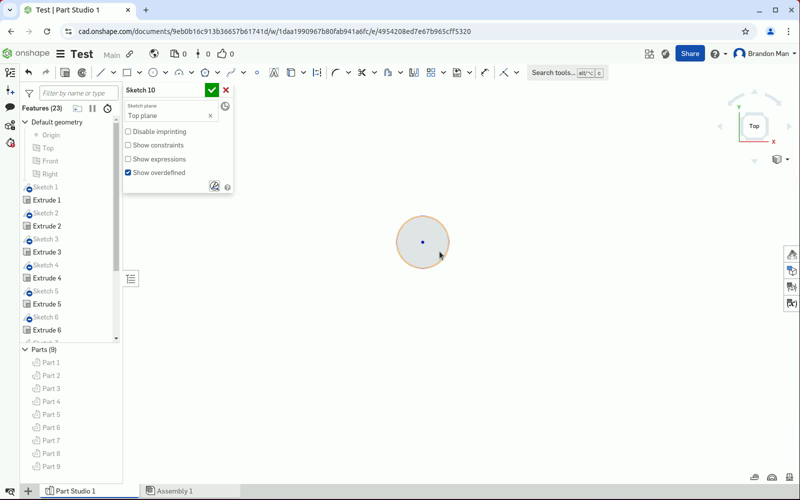
scroll(6)
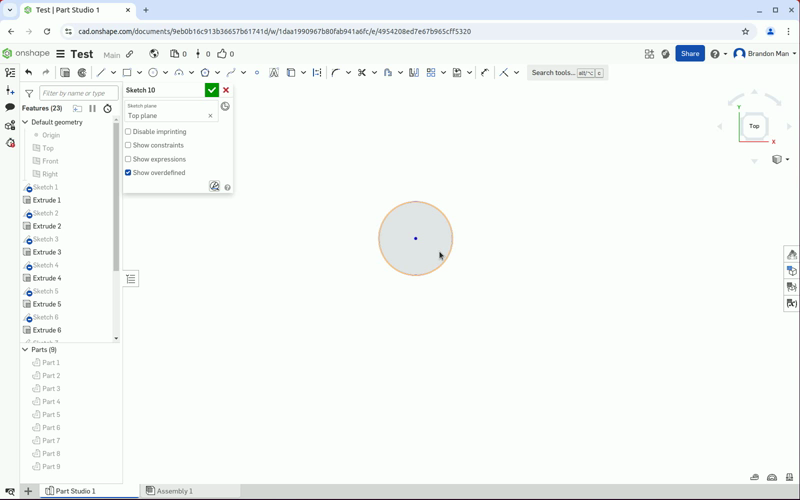
scroll(6)
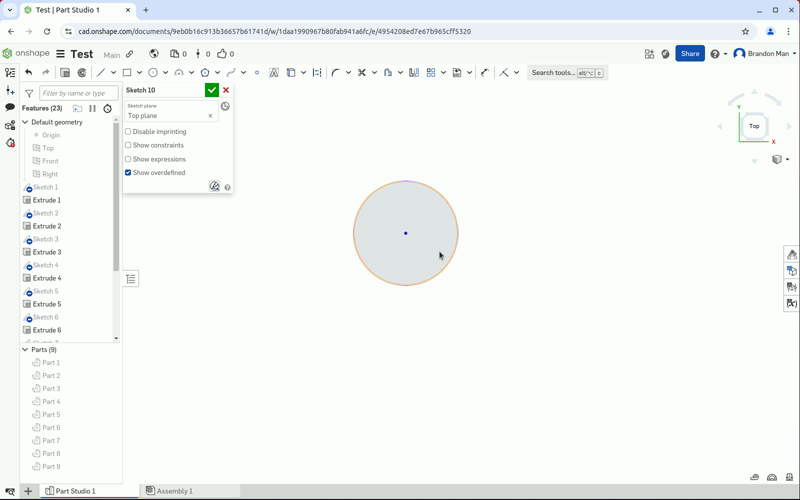
scroll(6)
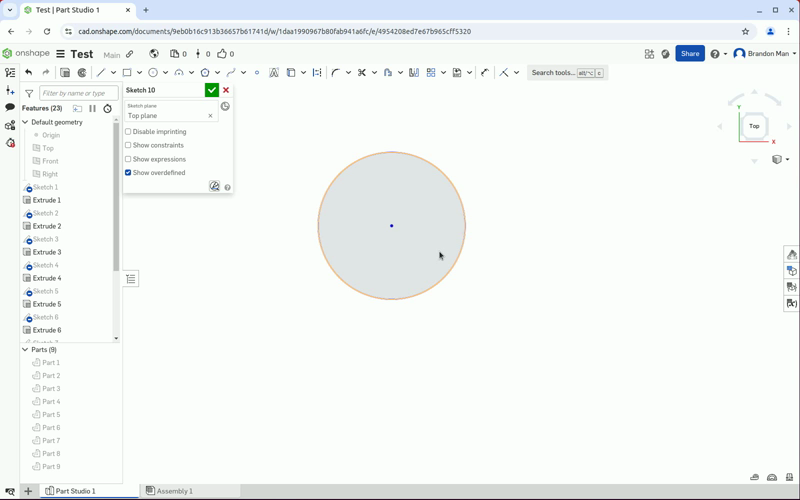
scroll(6)
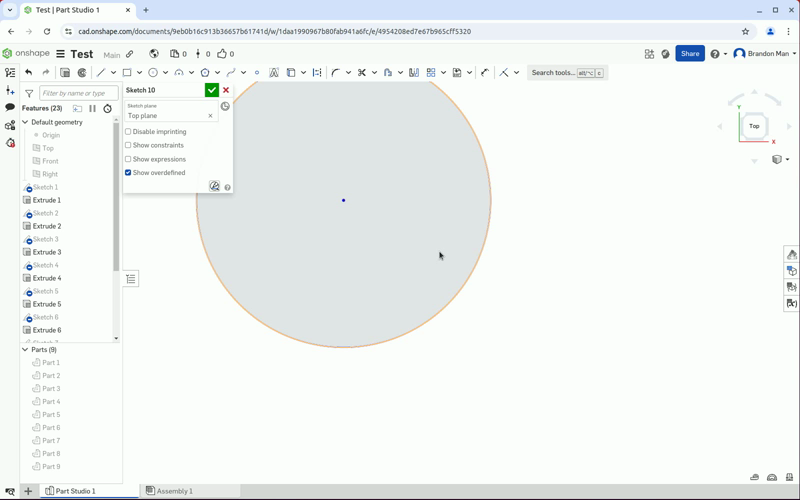
click(439, 251)
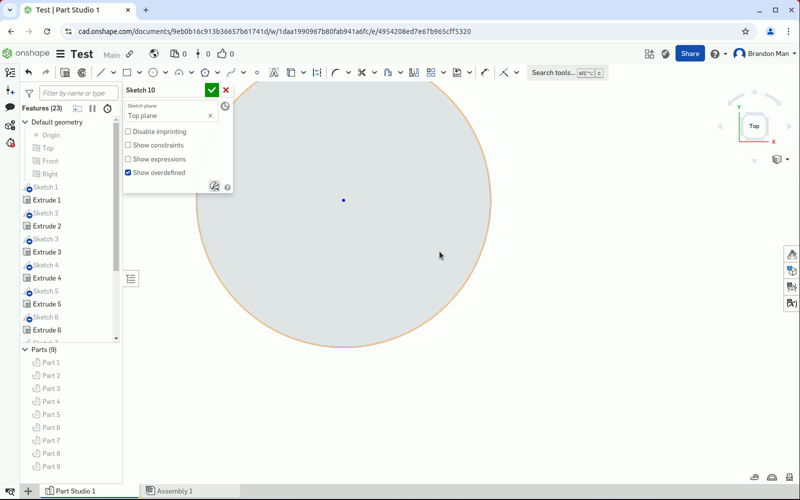
scroll(-6)
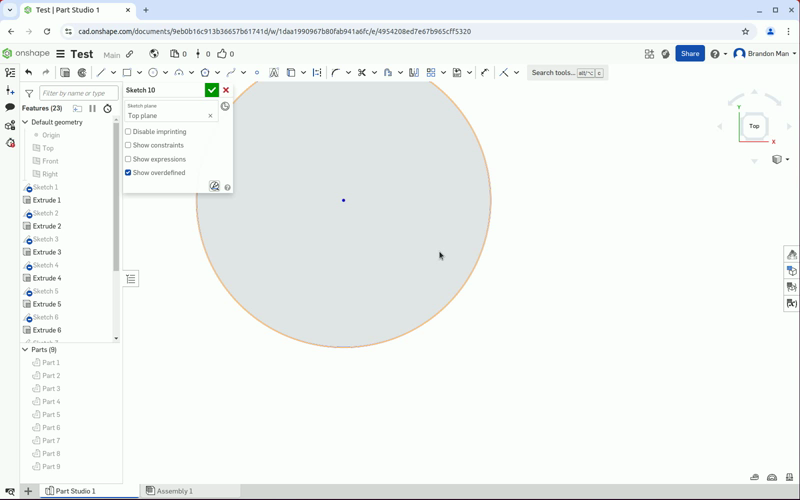
scroll(-6)
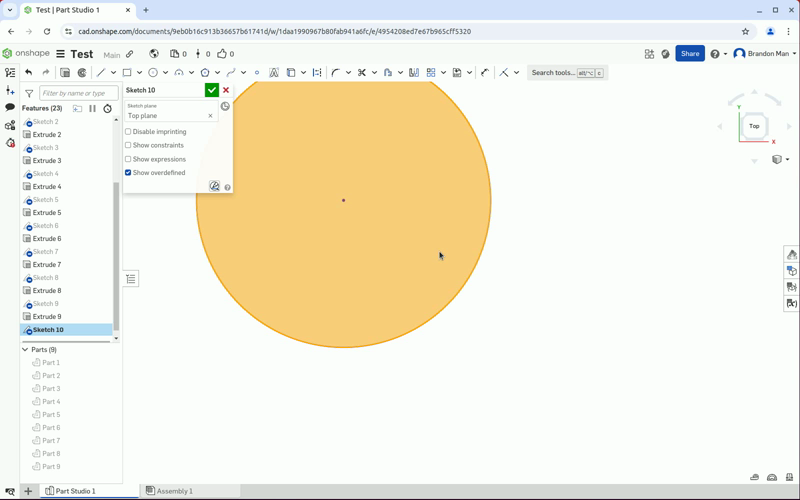
scroll(-6)
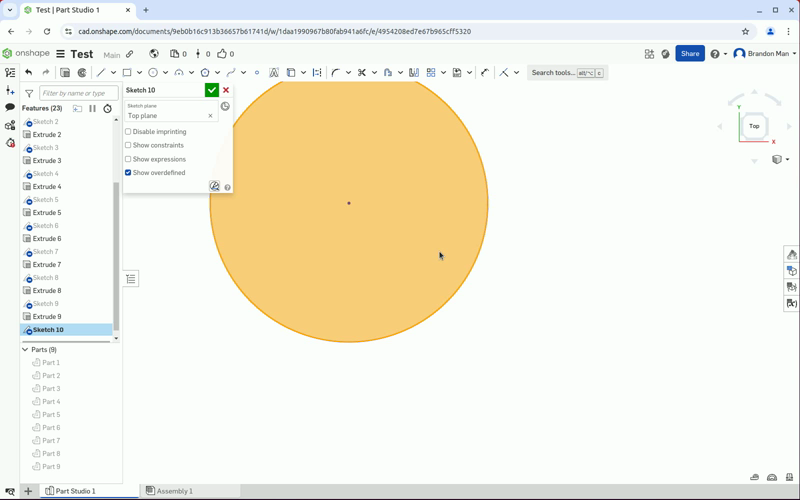
scroll(-6)
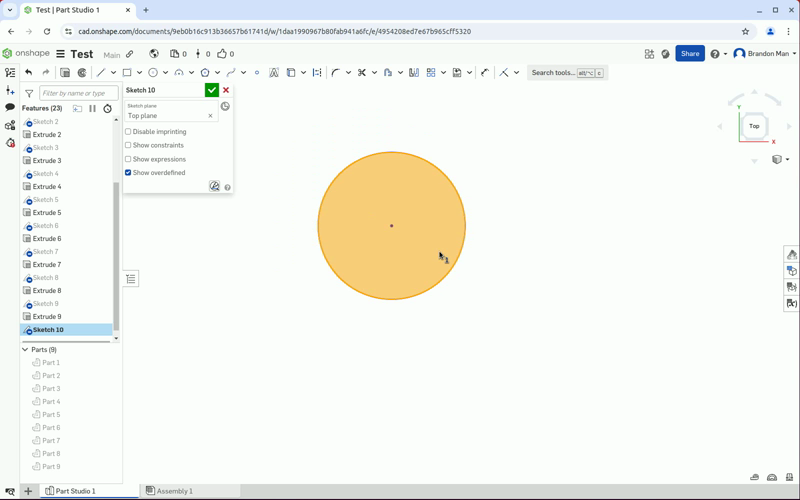
scroll(-6)
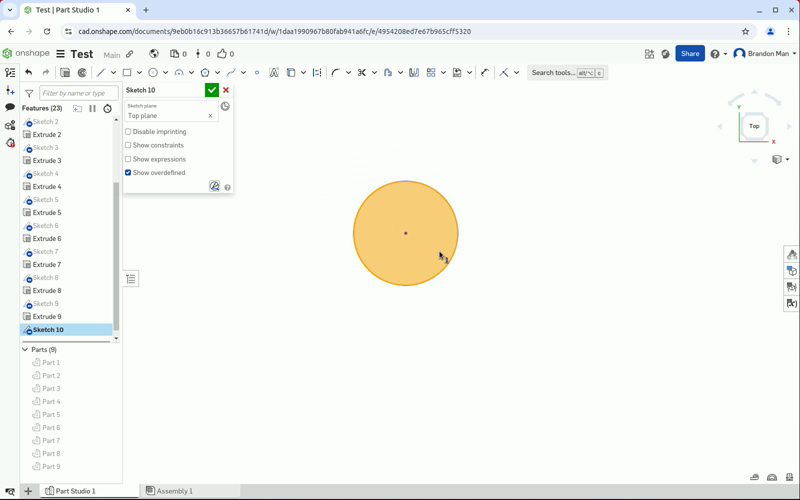
scroll(-6)
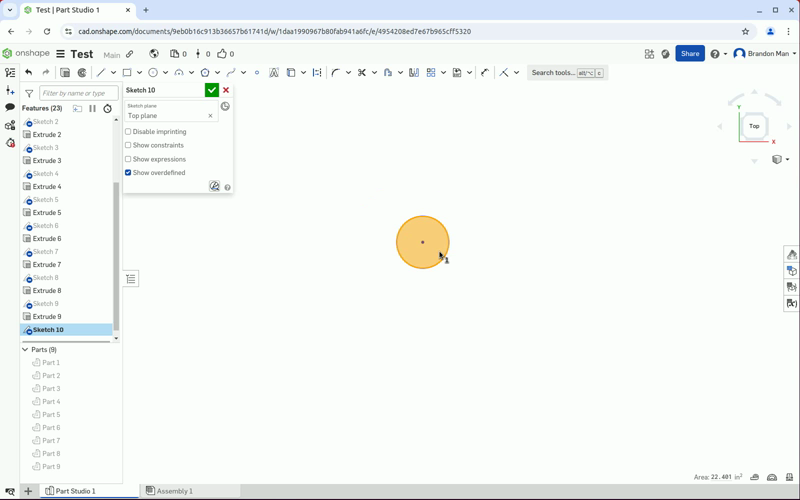
scroll(-6)
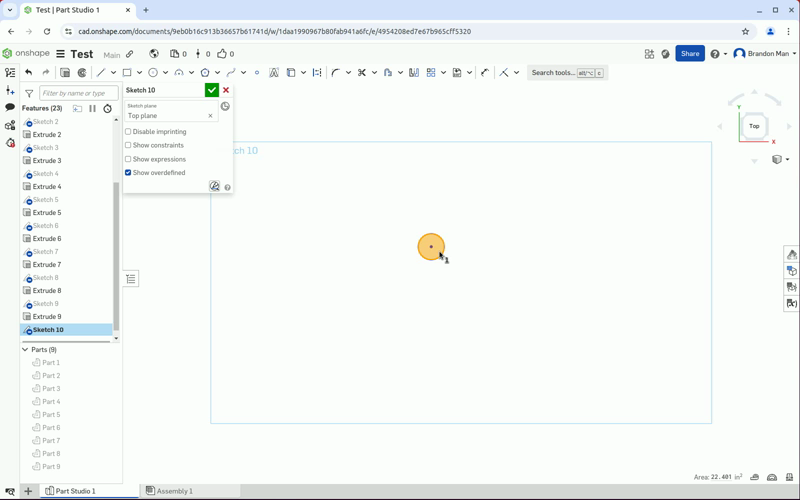
mouse_move(73, 352)
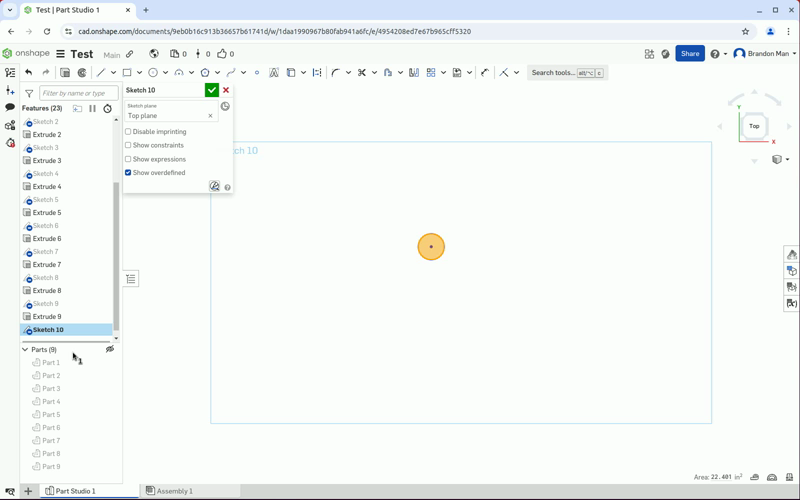
key(shift+y)
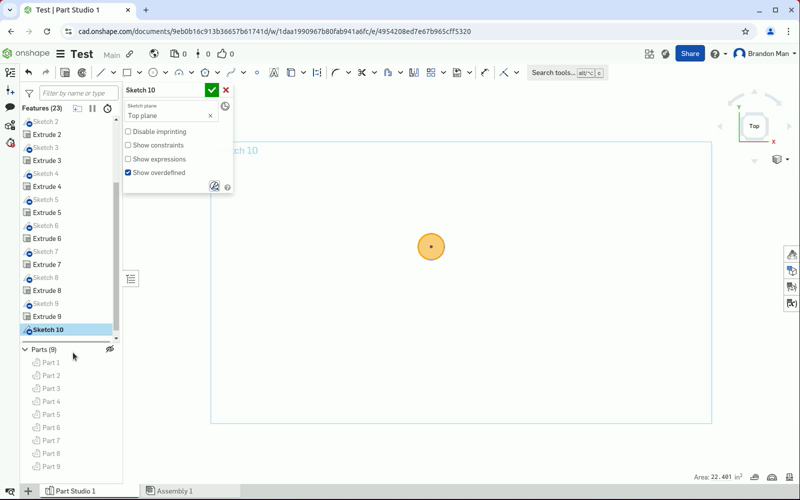
key(shift+e)
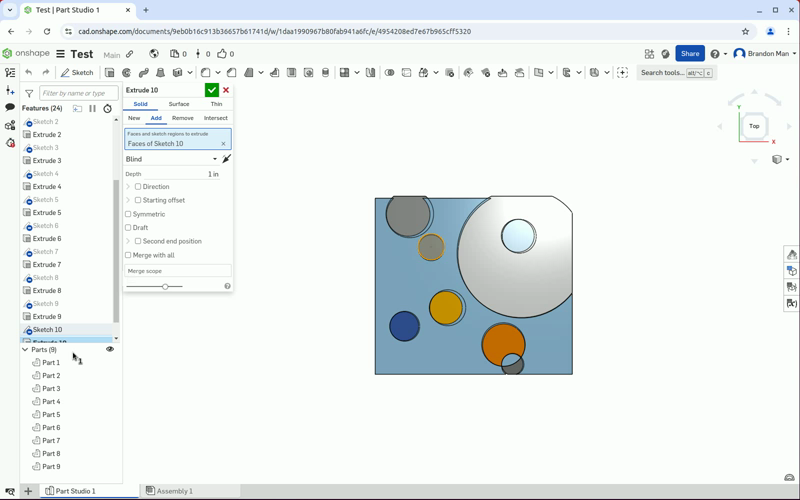
mouse_move(143, 106)
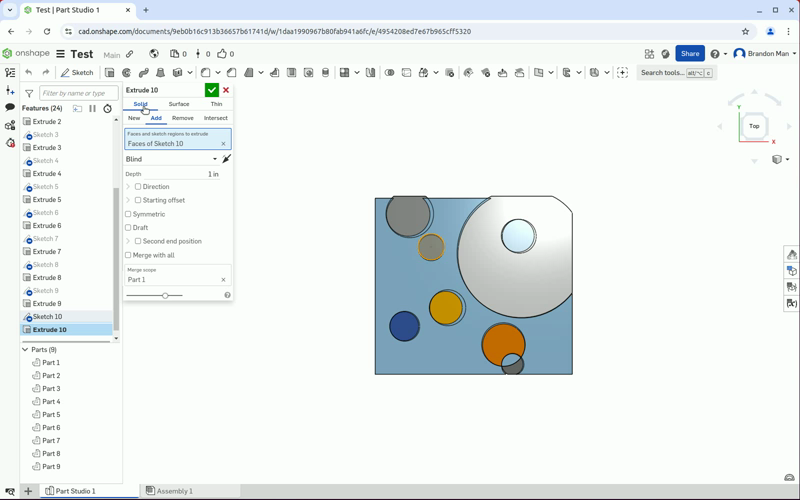
click(143, 106)
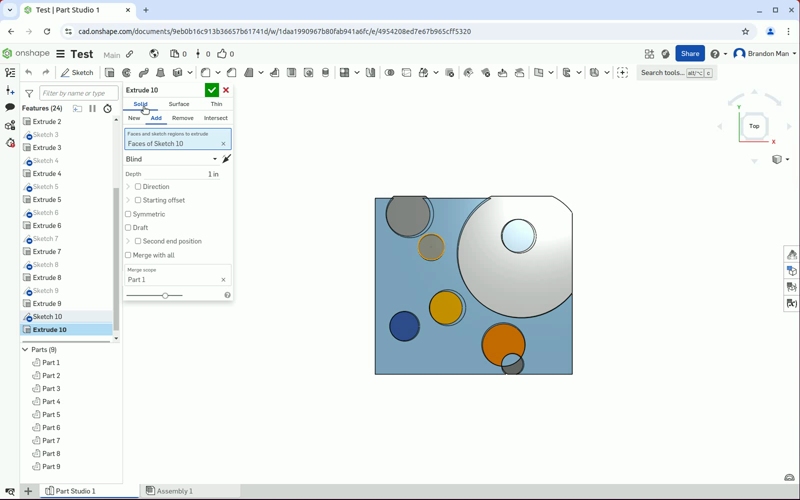
mouse_move(137, 120)
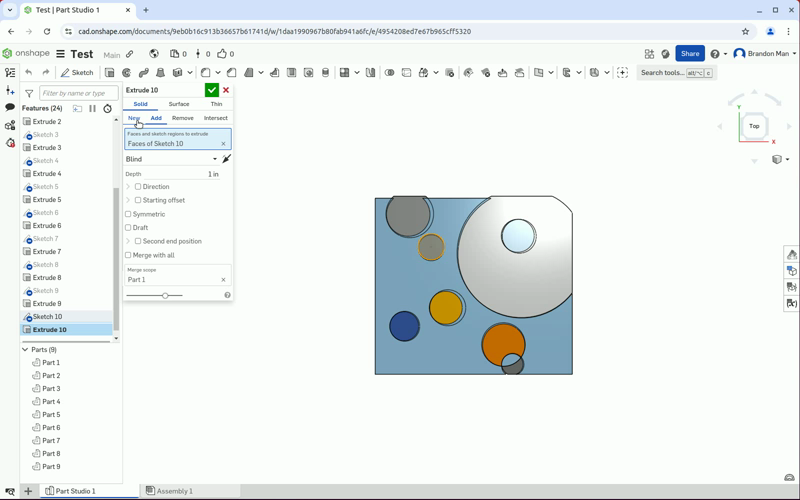
click(137, 120)
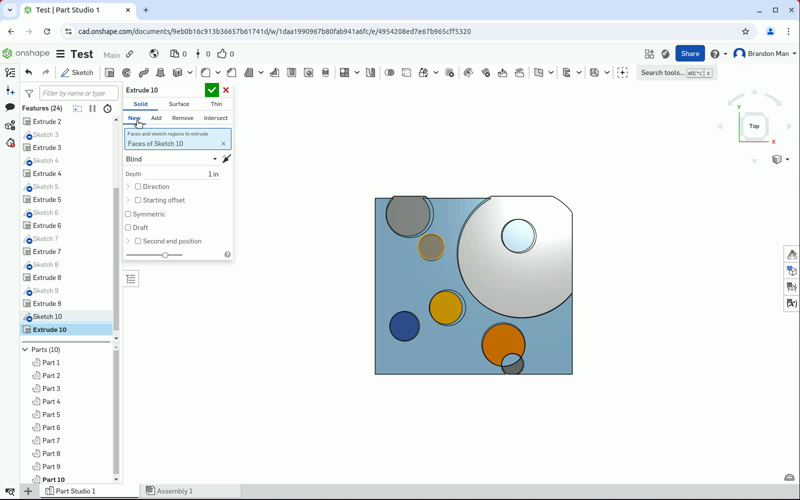
key(tab, 4)
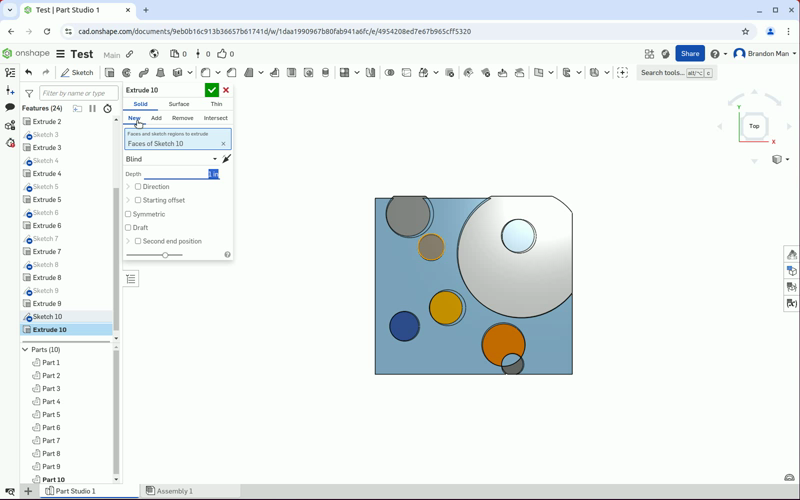
text(10.591)
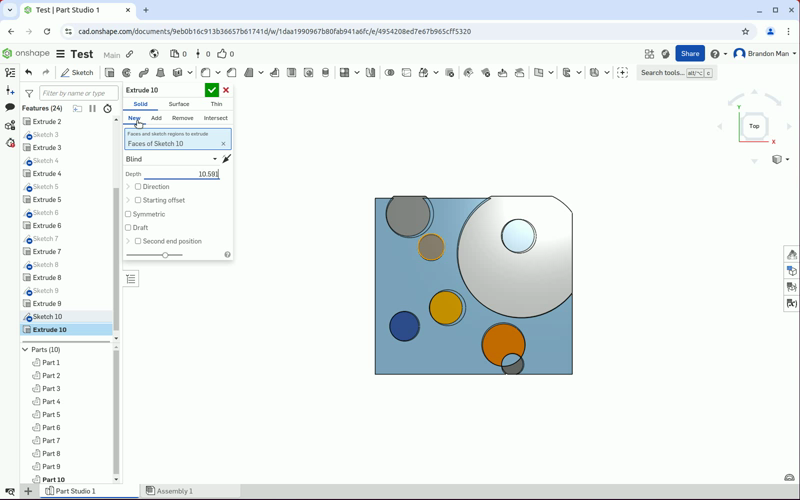
key(enter)
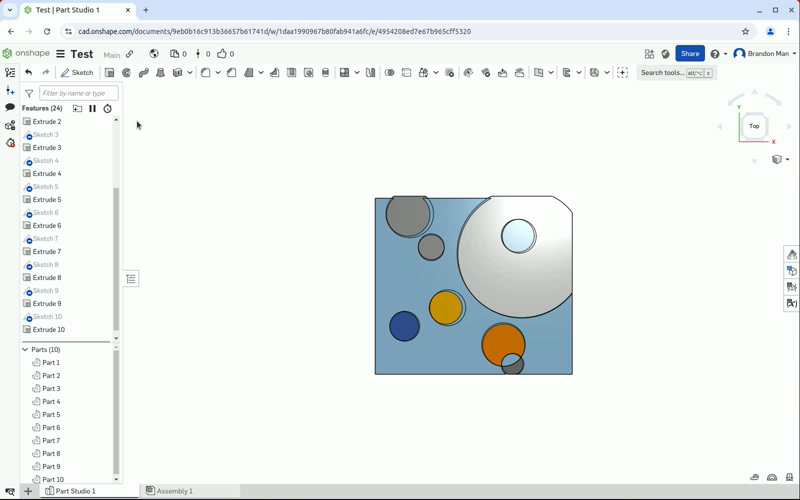
key(shift+h)
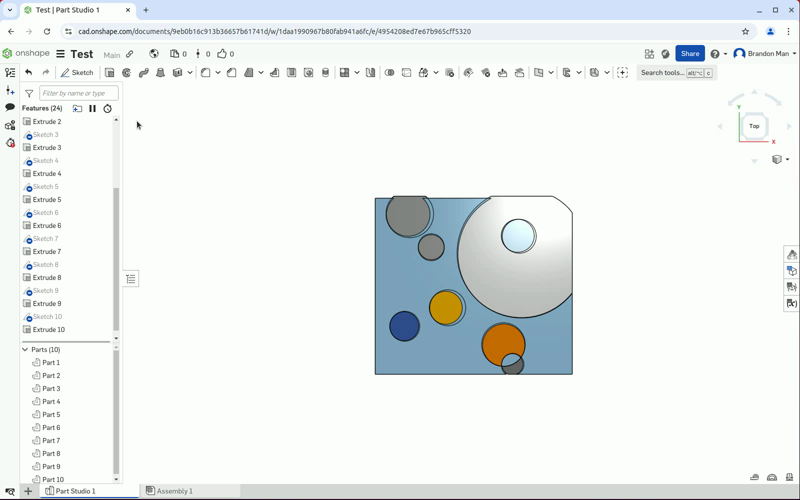
key(shift+h)
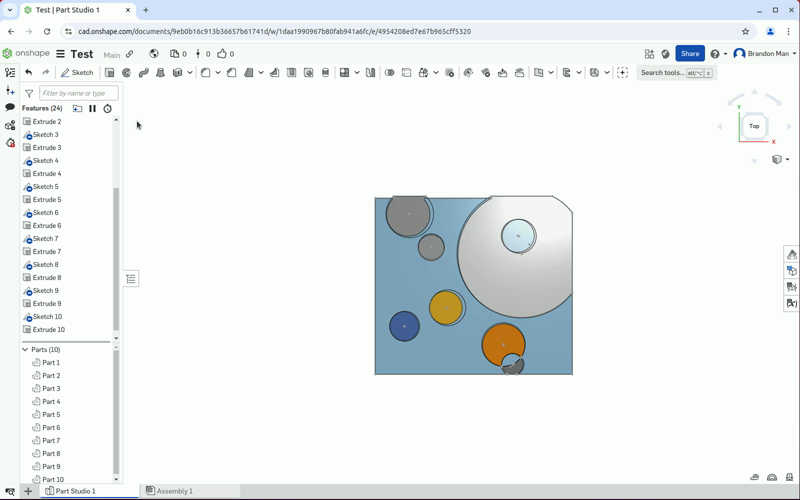
key(shift+7)
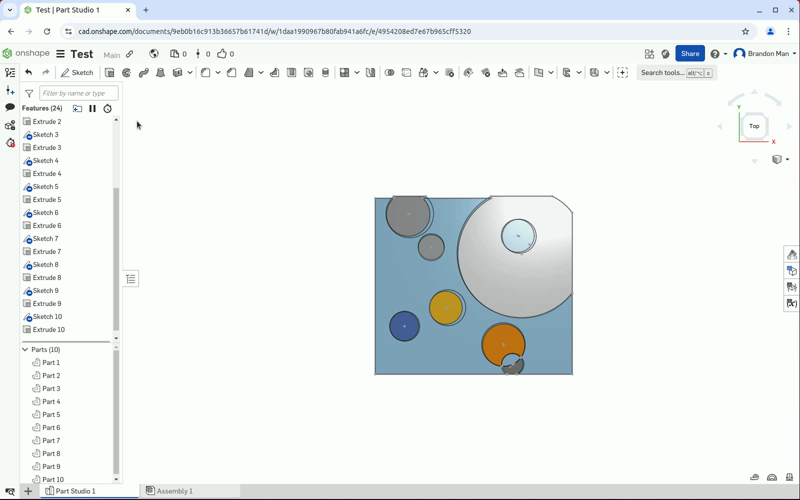
key(up, 3)
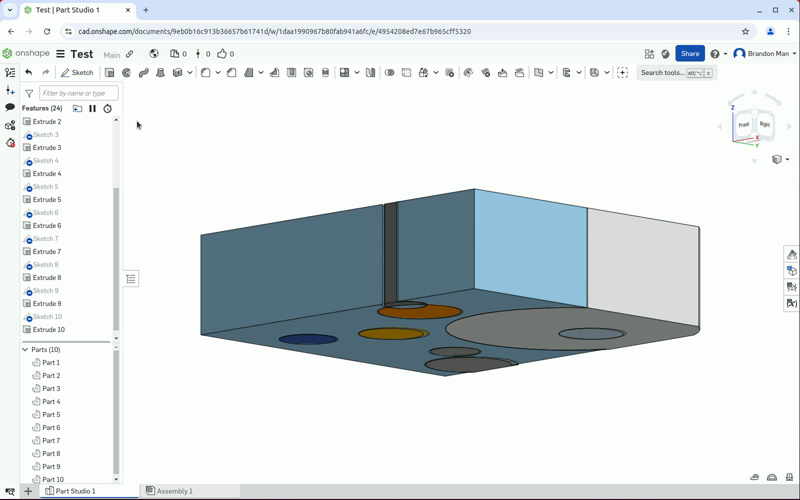
key(left, 3)
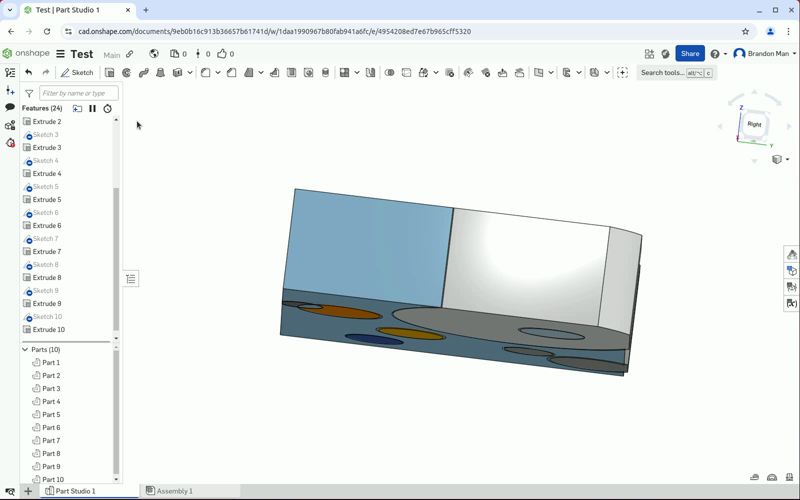
key(right, 3)
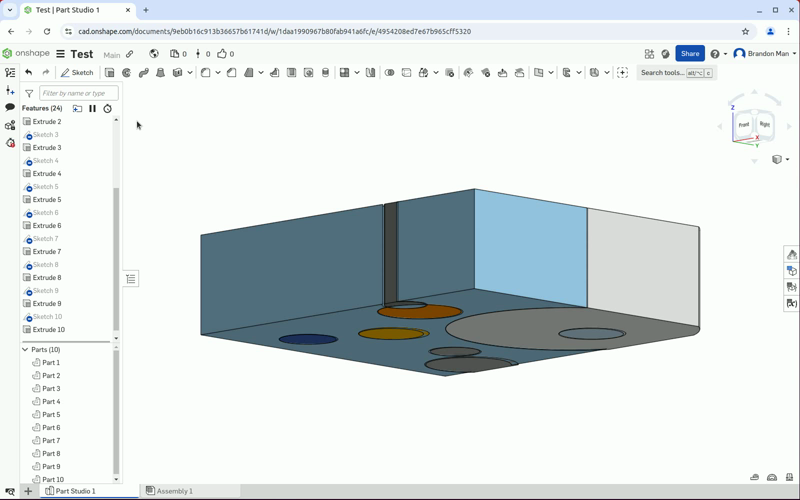
key(down, 3)
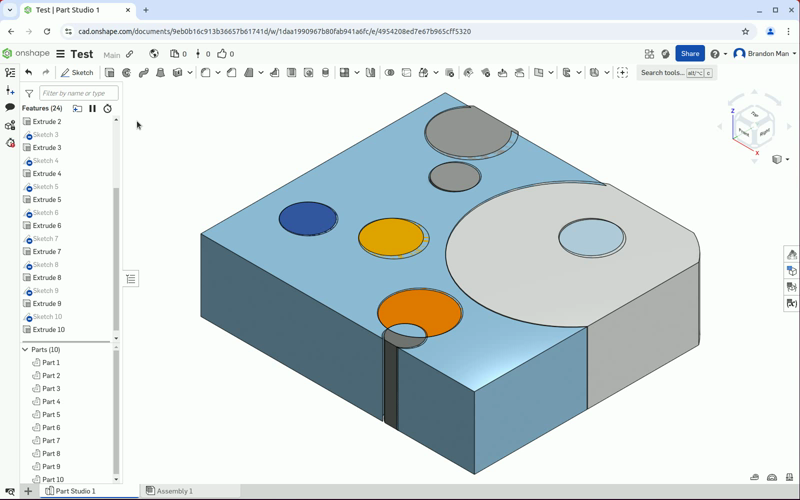
mouse_move(69, 85)
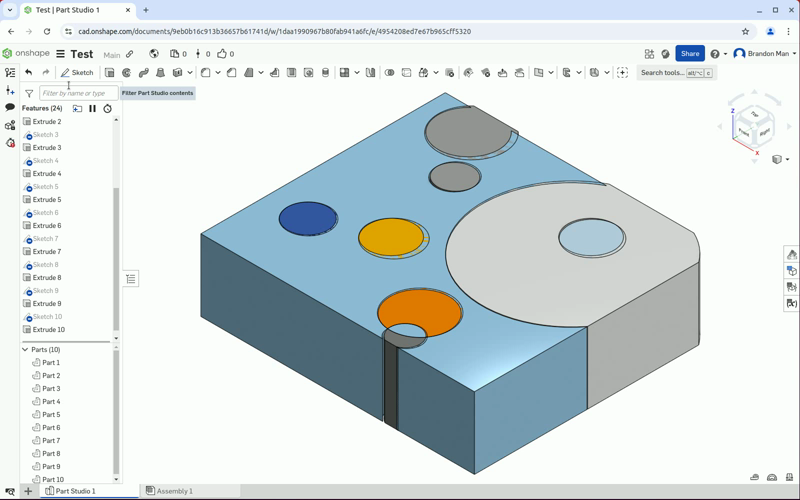
click(69, 85)